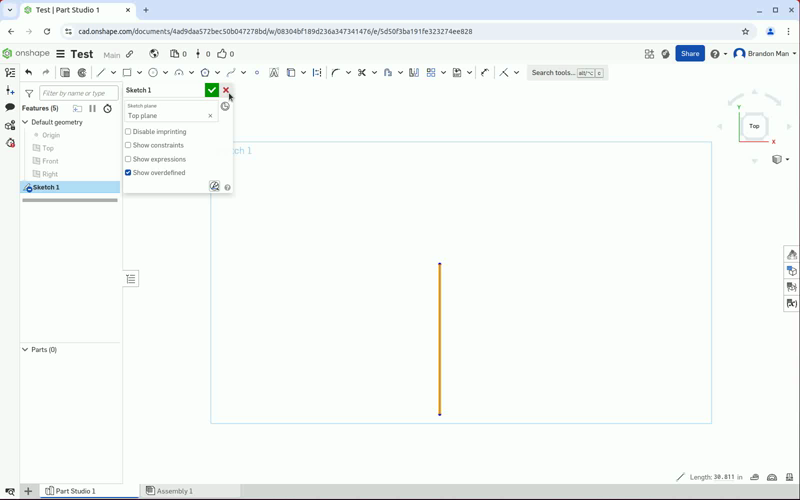
key(shift+h)
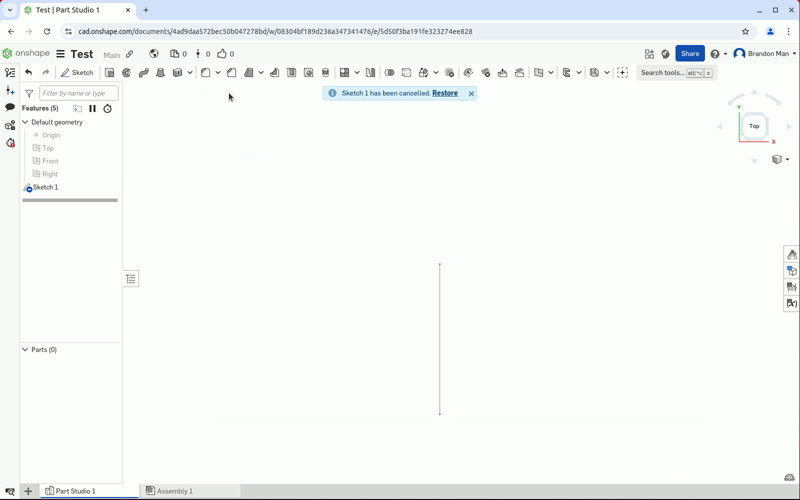
key(shift+s)
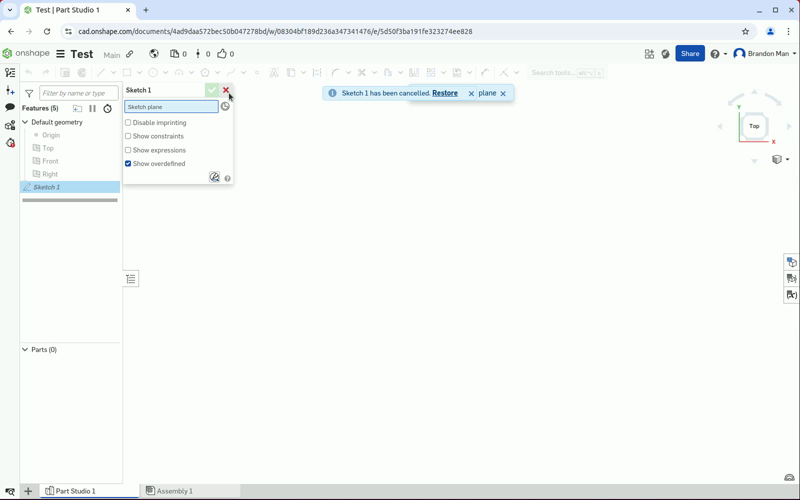
mouse_move(73, 150)
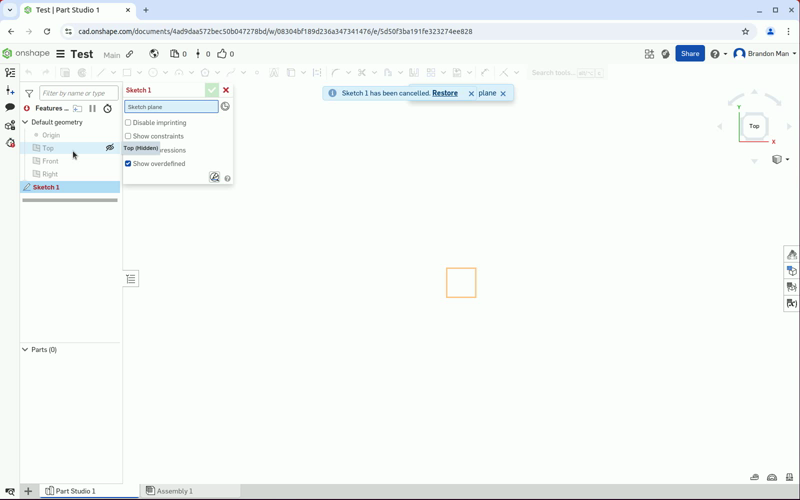
click(73, 150)
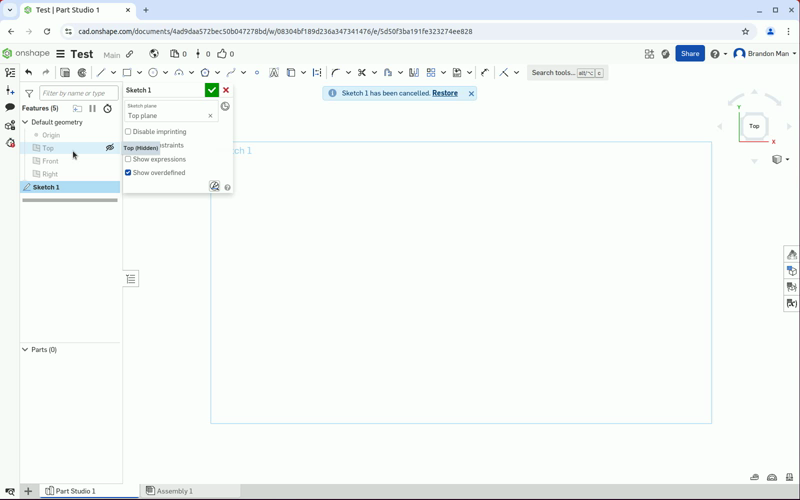
mouse_move(73, 352)
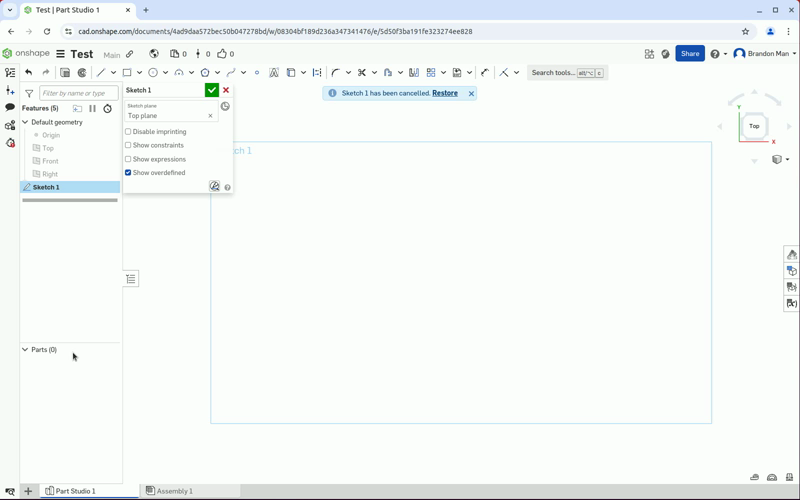
key(y)
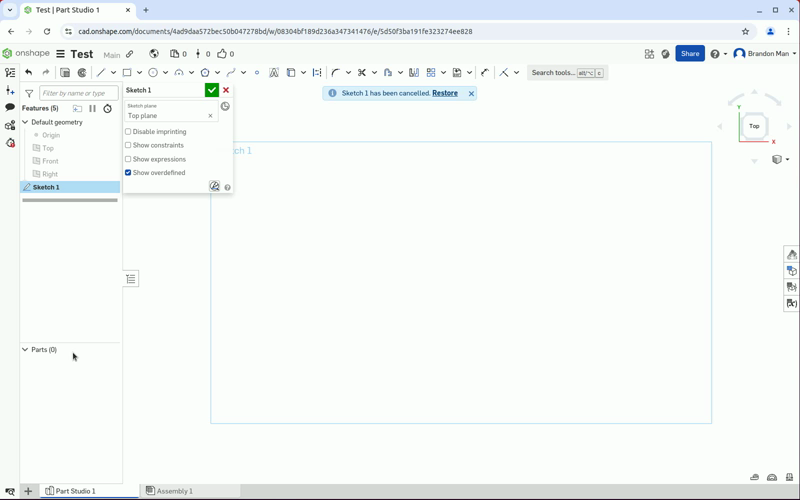
key(l)
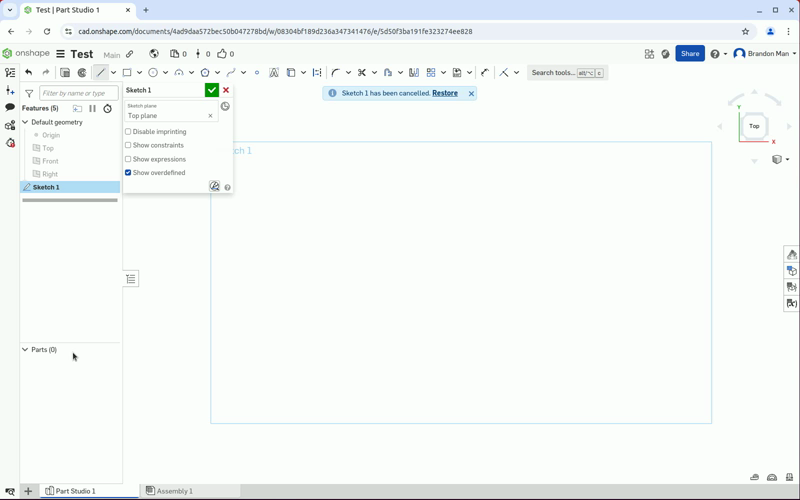
key_down(shift)
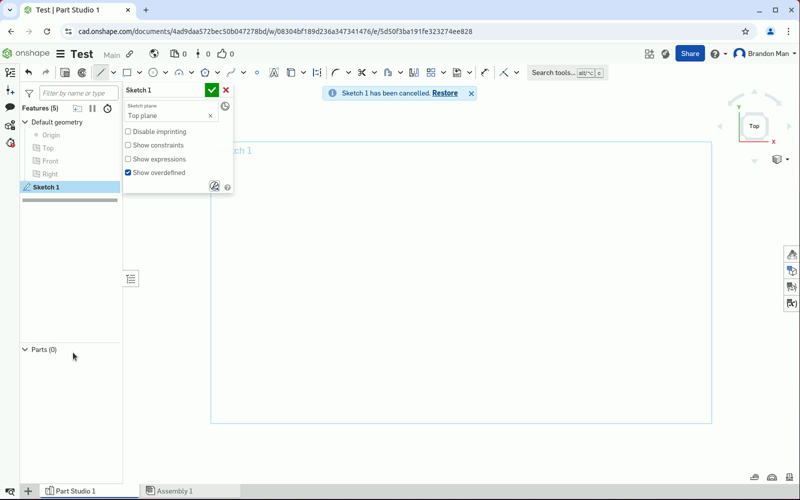
mouse_move(375, 226)
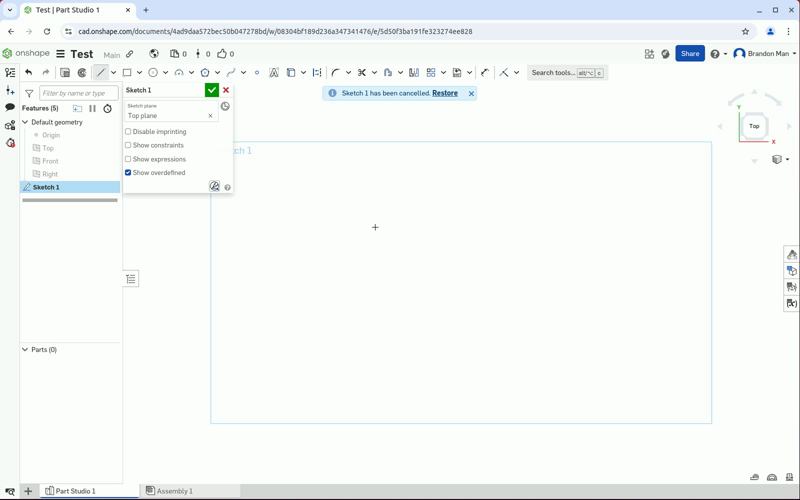
click(375, 226)
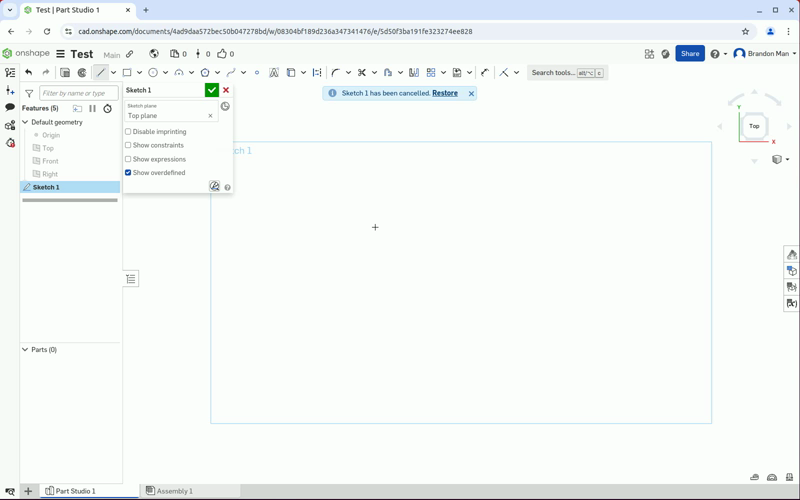
key_up(shift)
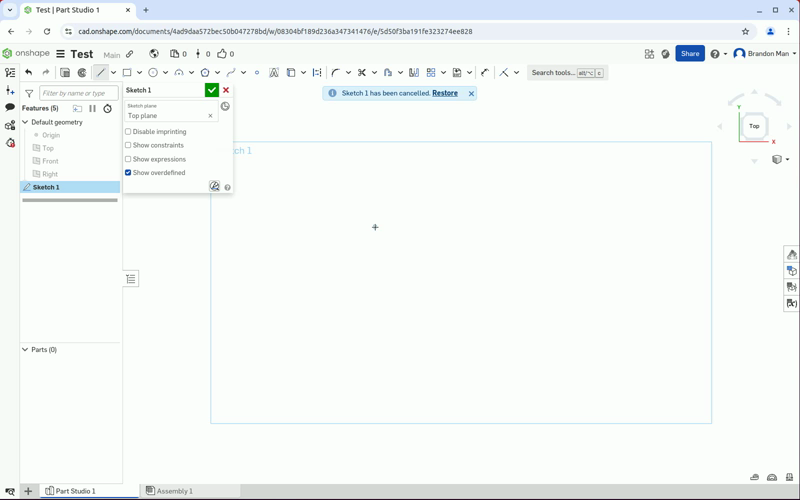
key_down(shift)
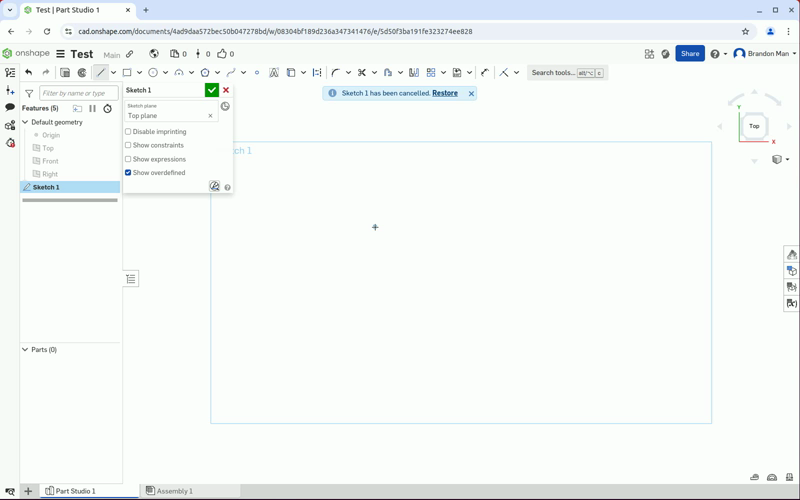
mouse_move(545, 226)
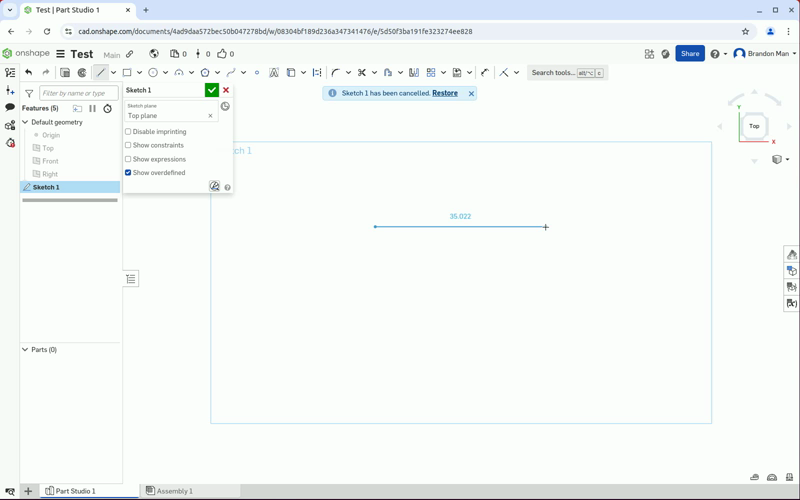
click(545, 226)
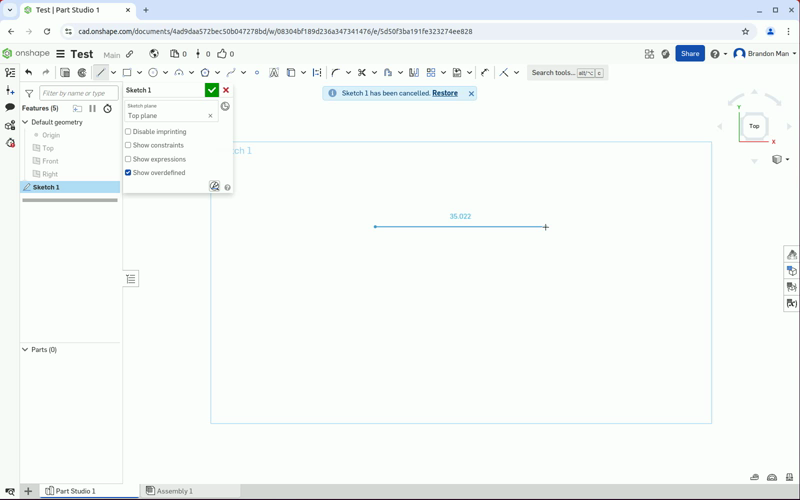
key_up(shift)
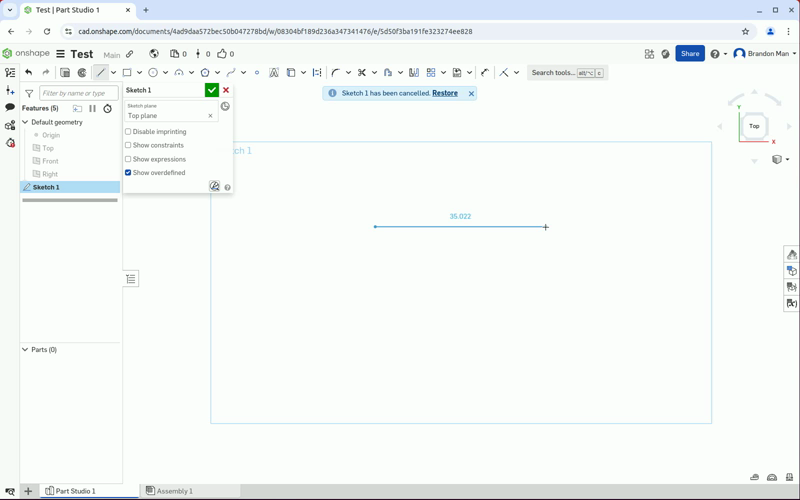
key_down(shift)
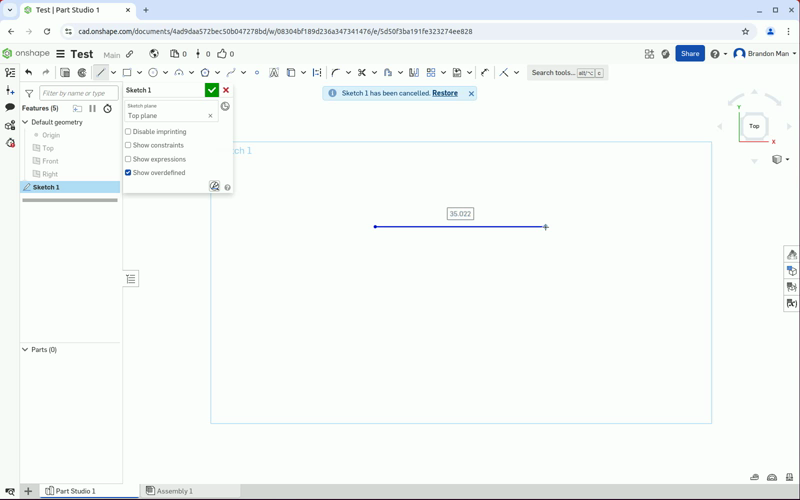
mouse_move(575, 226)
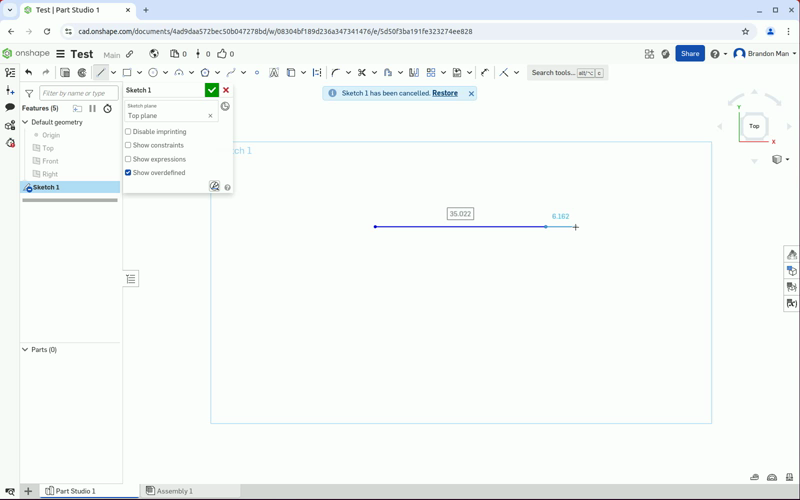
mouse_move(545, 208)
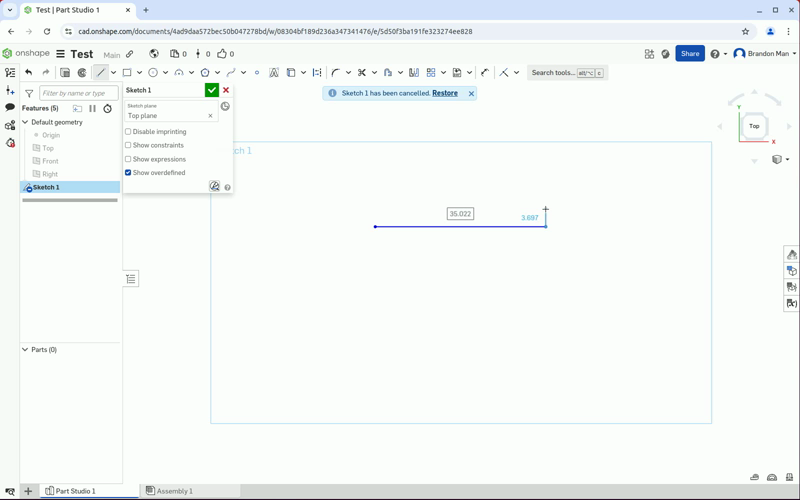
click(545, 208)
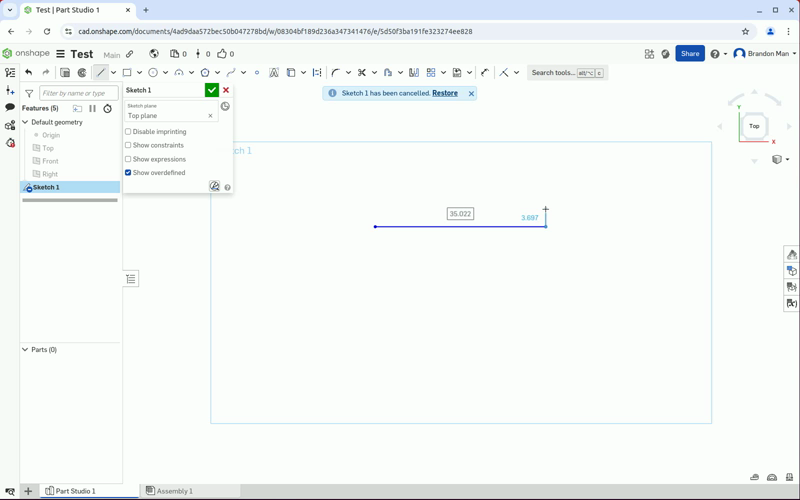
key_up(shift)
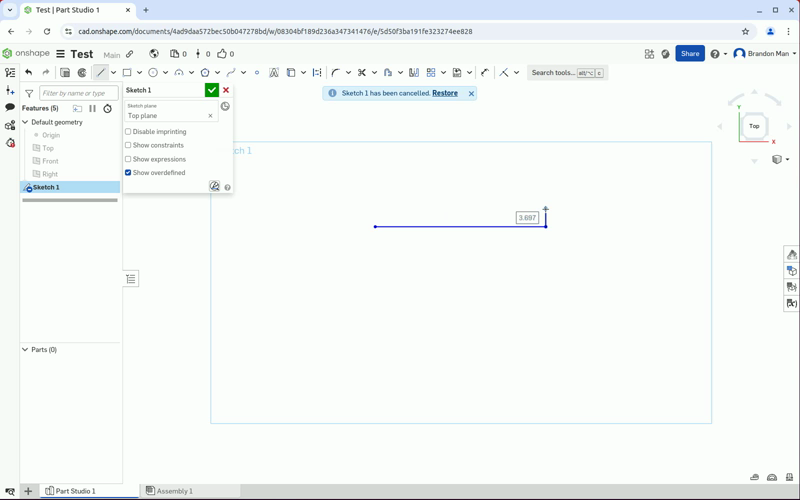
key_down(shift)
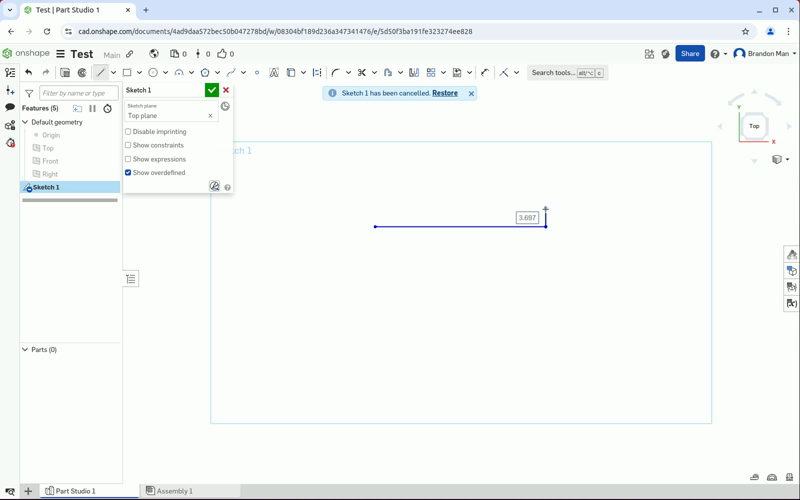
mouse_move(375, 208)
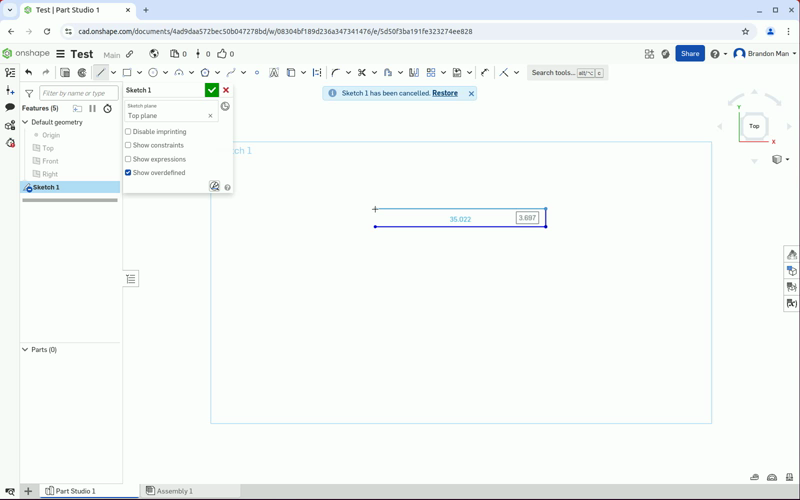
click(375, 208)
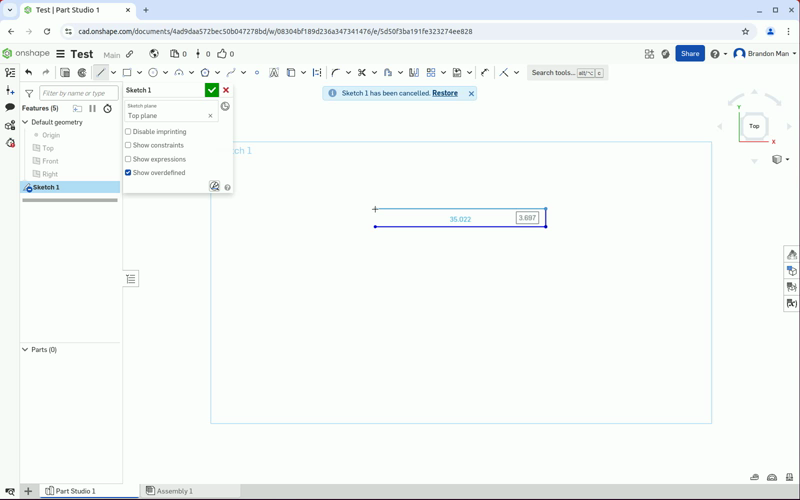
key_up(shift)
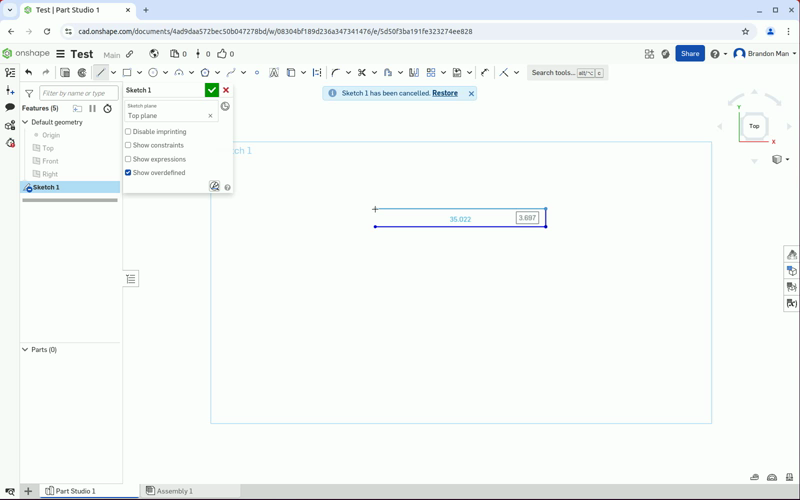
mouse_move(405, 208)
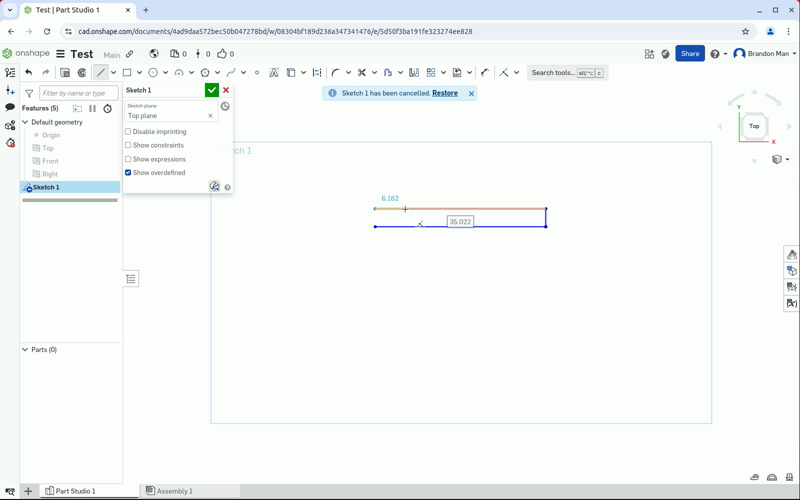
key_down(shift)
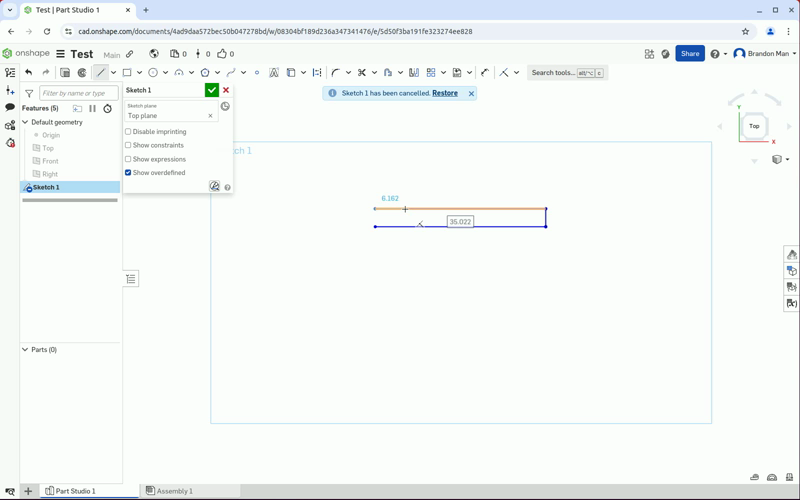
mouse_move(375, 226)
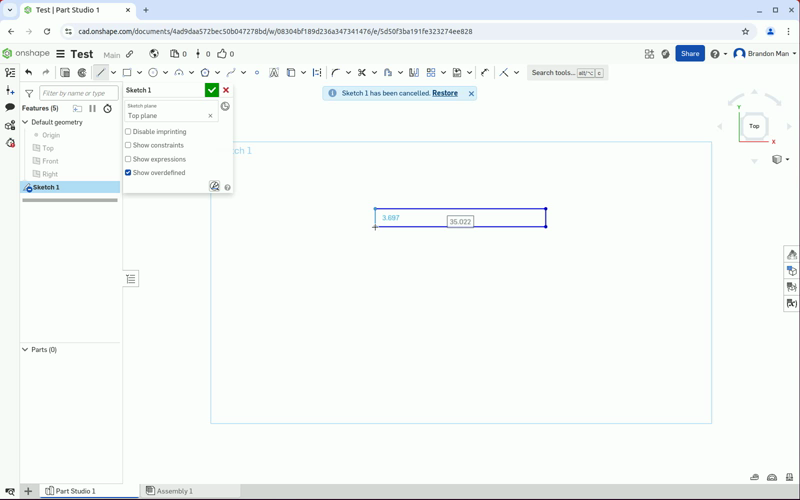
key_up(shift)
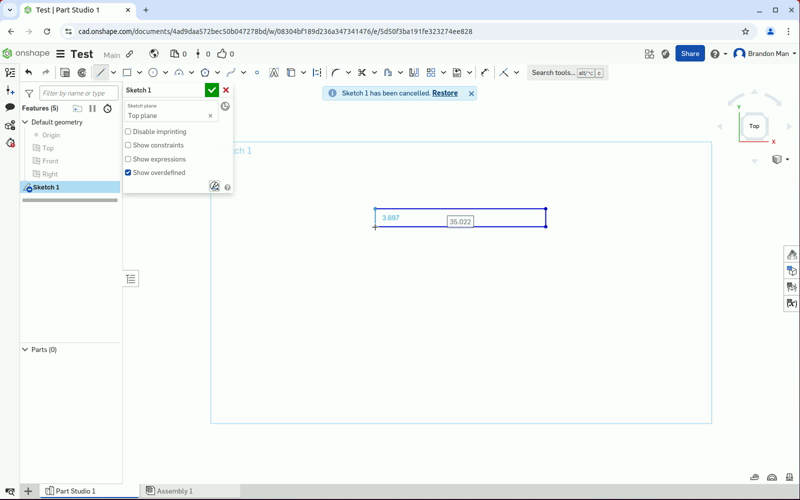
click(375, 226)
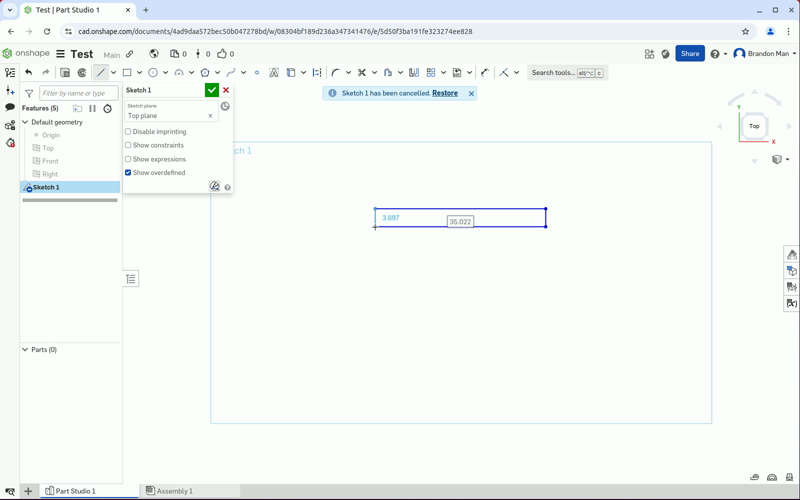
key(esc)
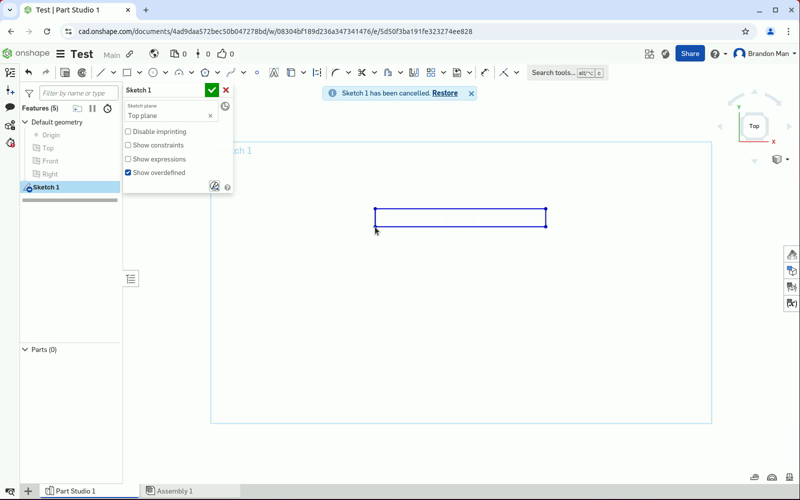
mouse_move(515, 214)
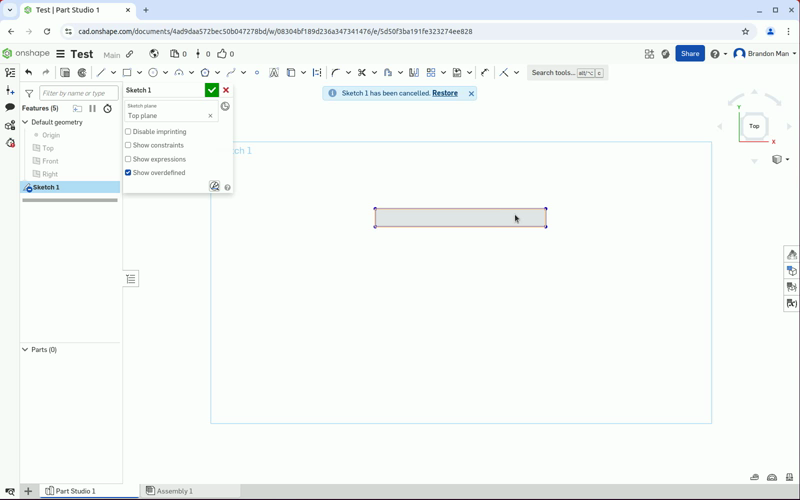
click(515, 214)
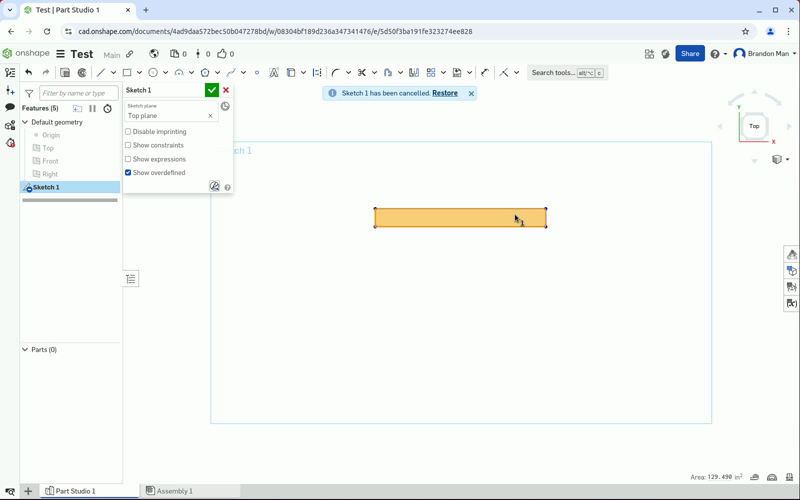
mouse_move(73, 352)
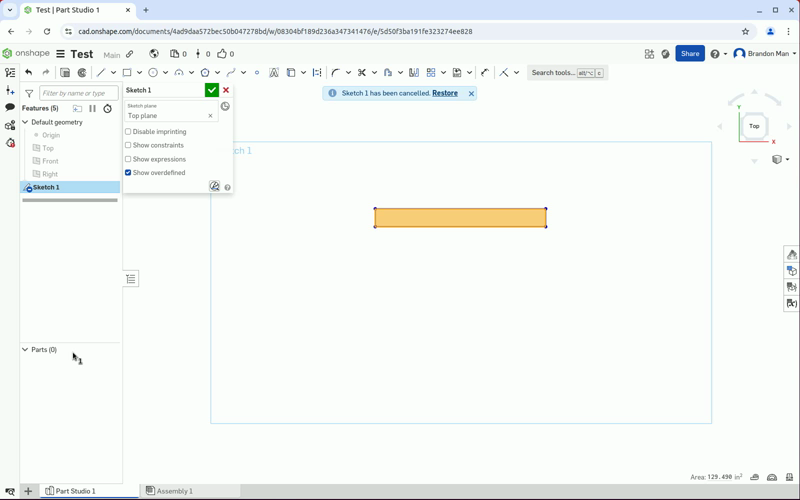
key(shift+y)
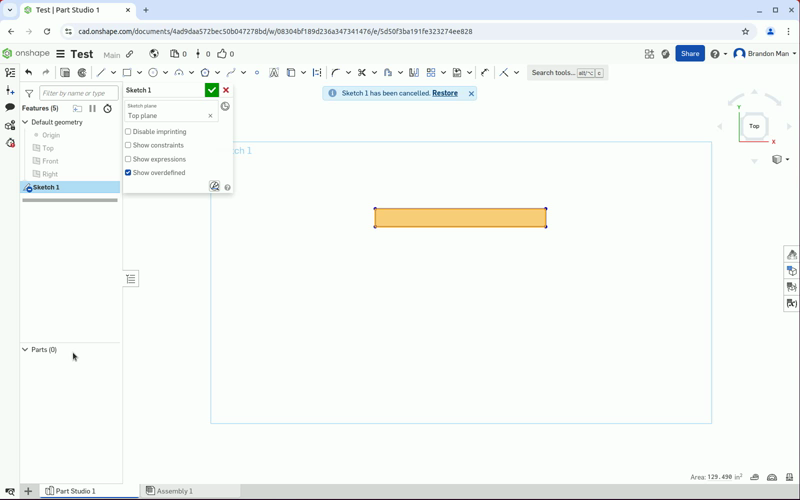
key(shift+e)
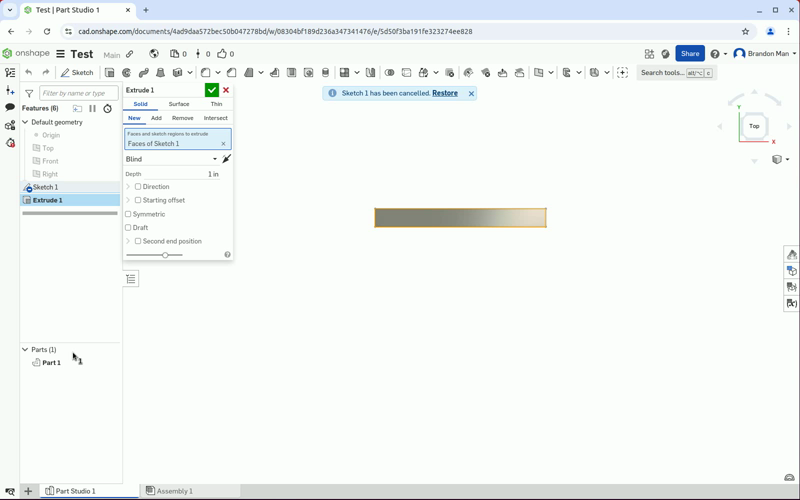
mouse_move(143, 106)
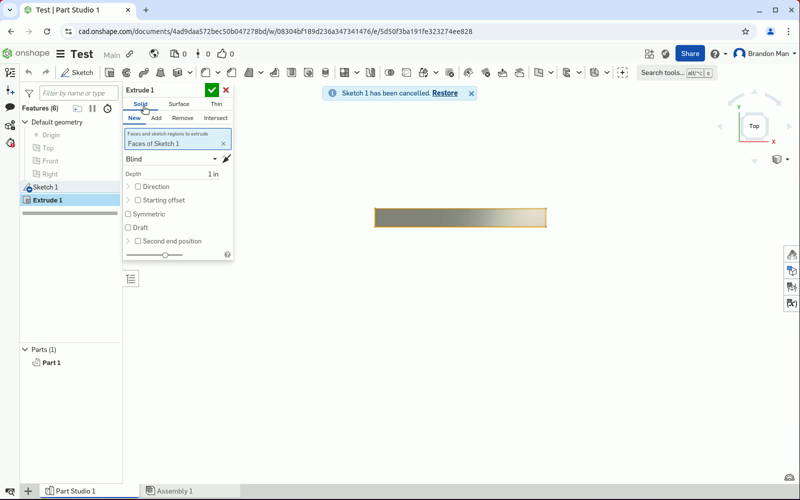
click(143, 106)
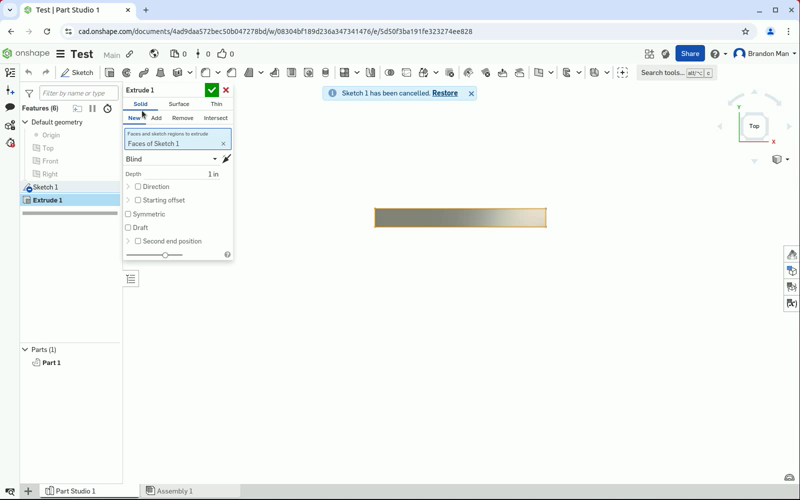
mouse_move(137, 120)
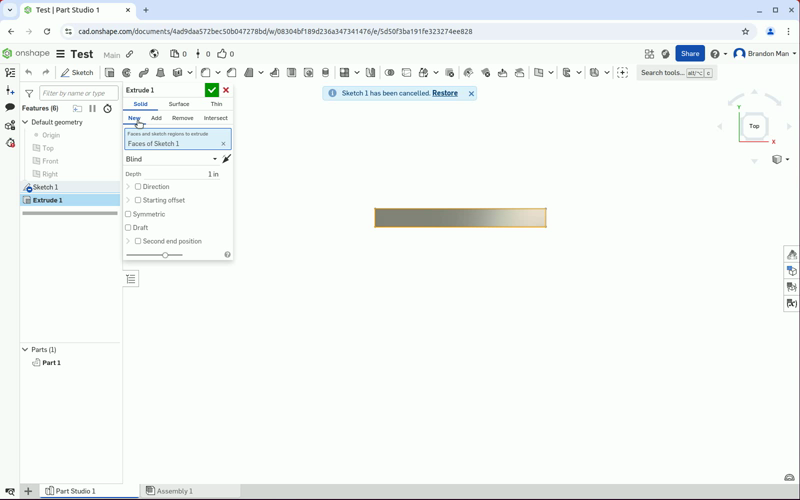
click(137, 120)
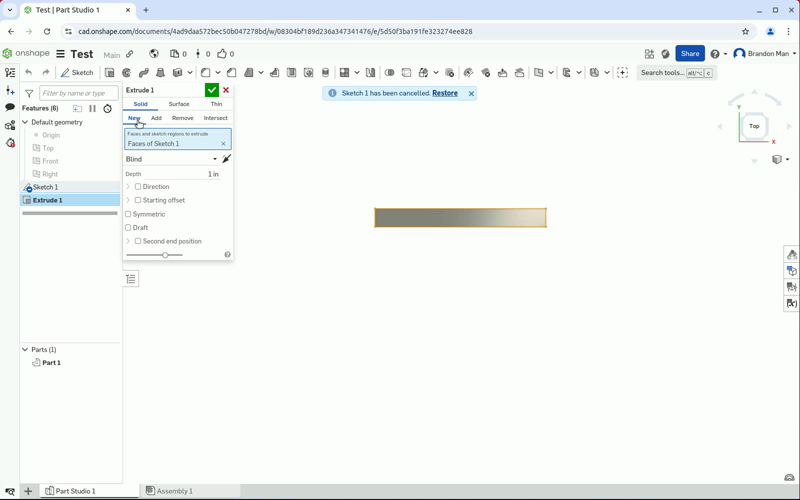
key(tab, 4)
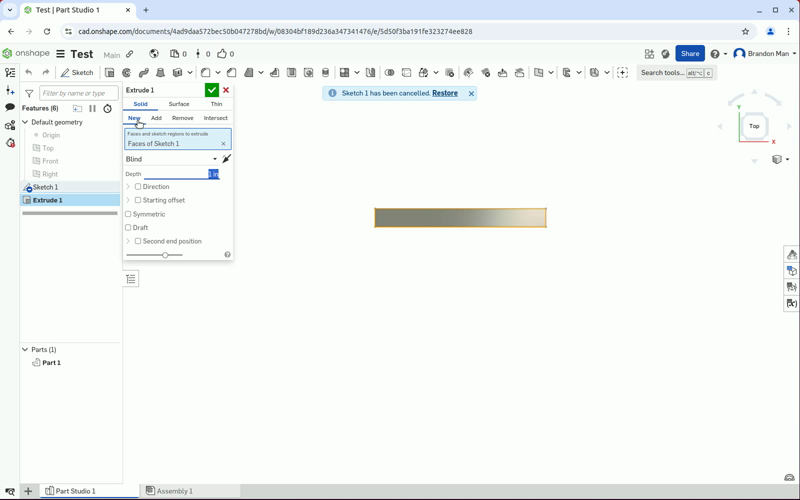
text(0.963)
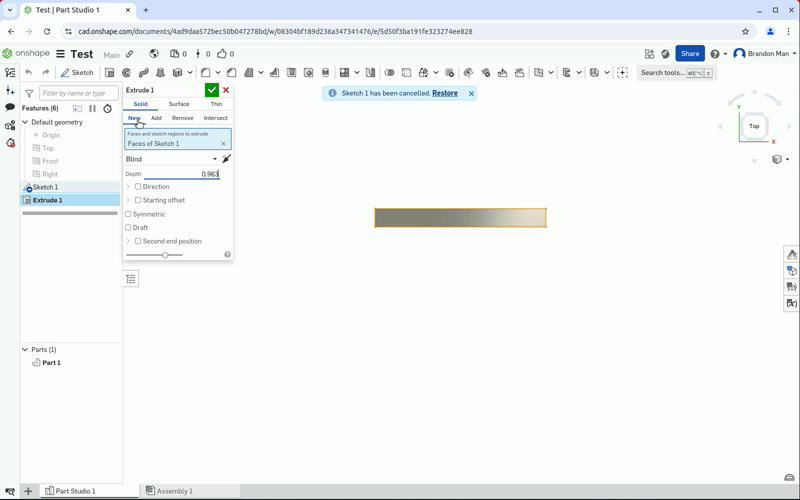
key(enter)
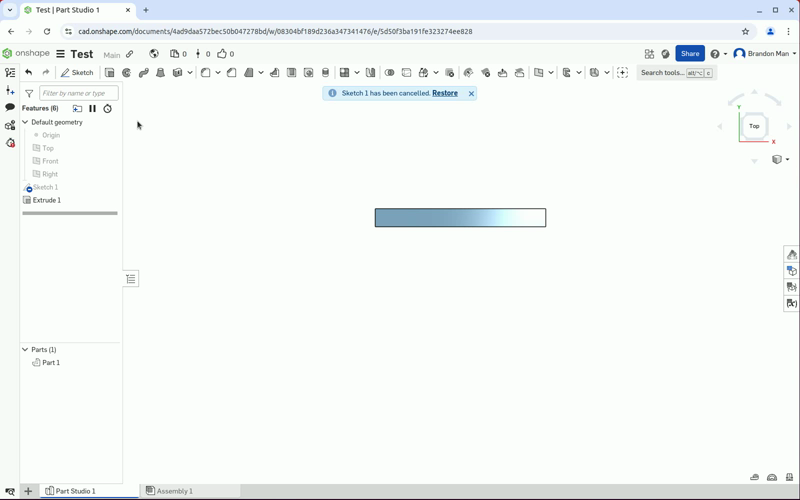
key(shift+h)
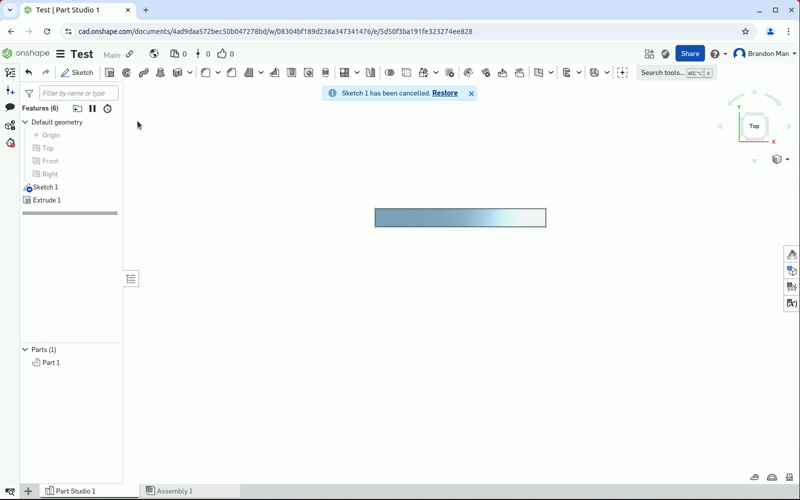
key(shift+h)
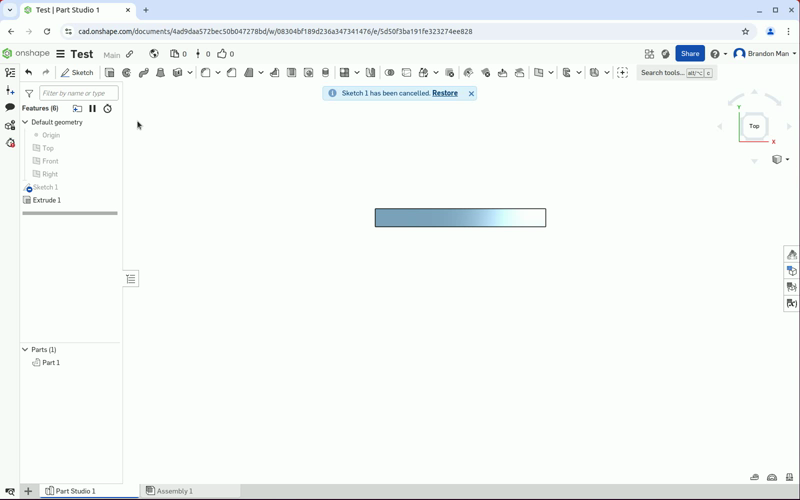
mouse_move(73, 189)
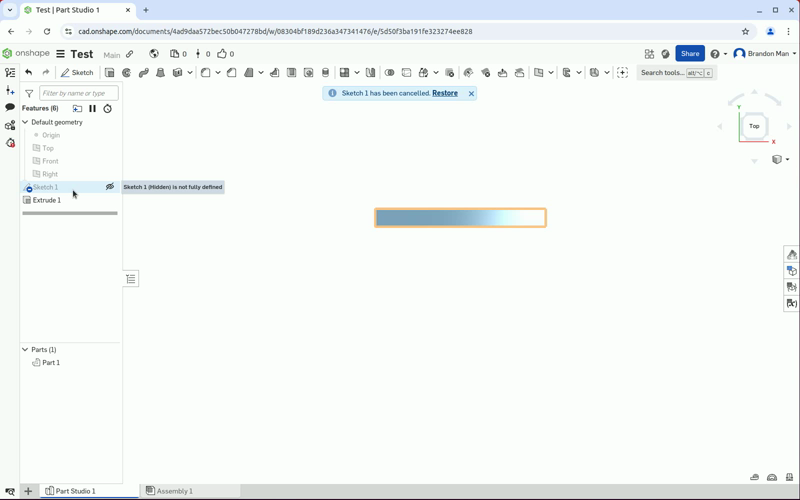
click(73, 189)
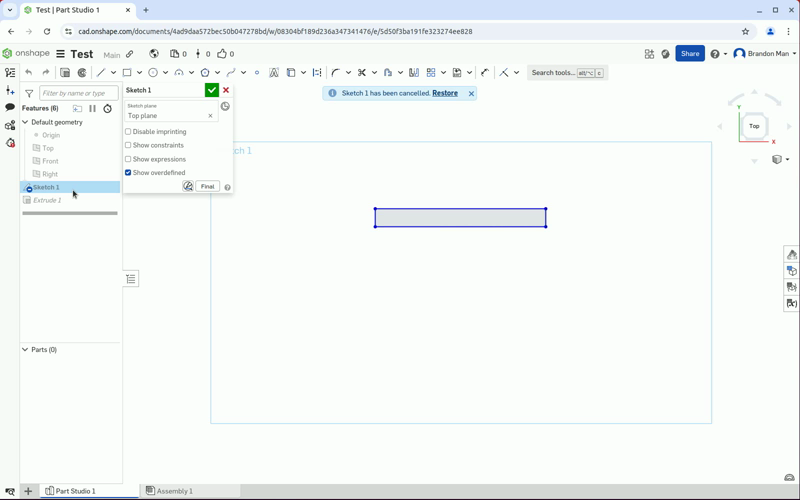
mouse_move(229, 92)
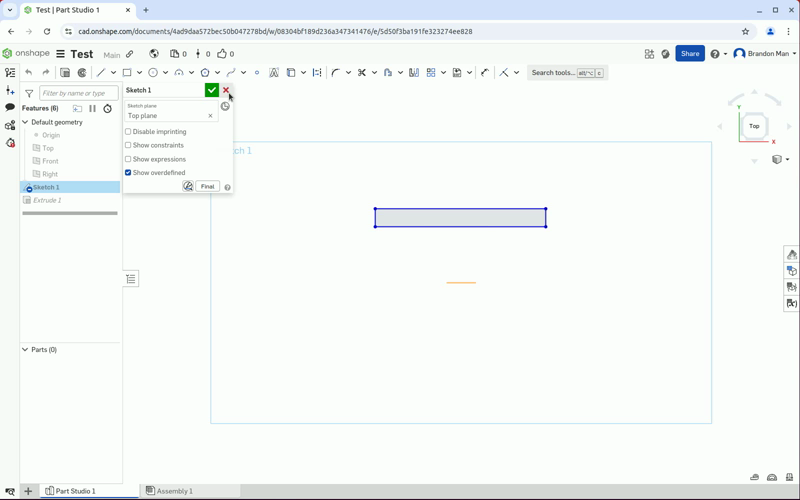
click(229, 92)
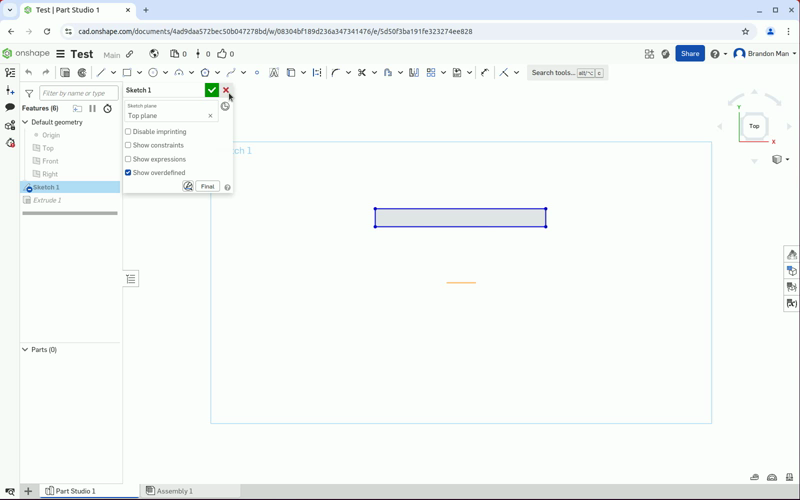
key(shift+s)
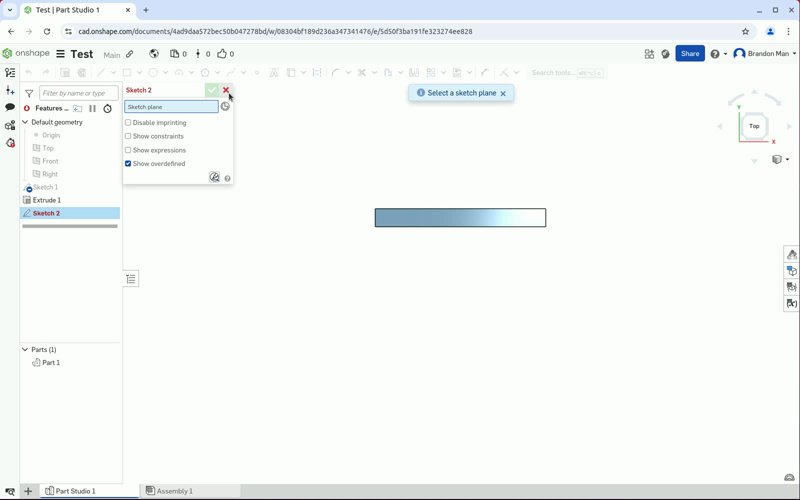
mouse_move(73, 150)
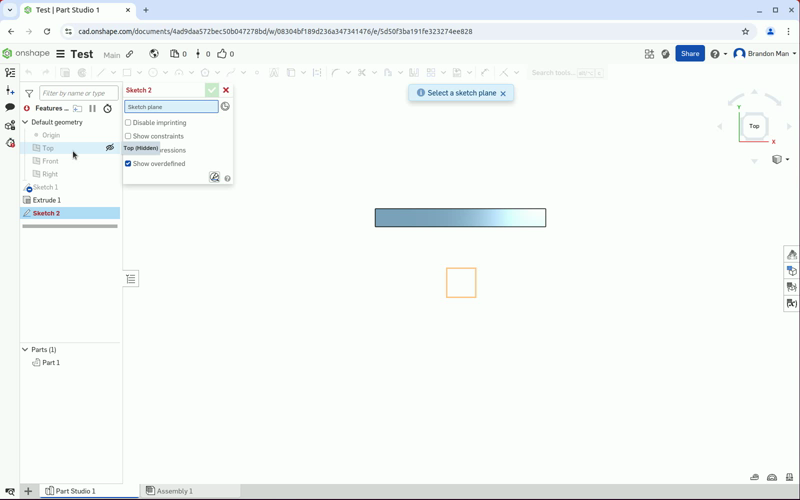
click(73, 150)
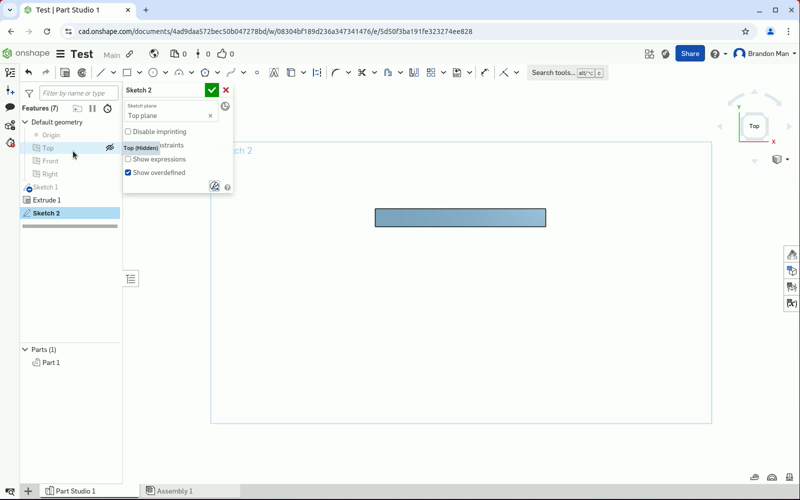
mouse_move(73, 352)
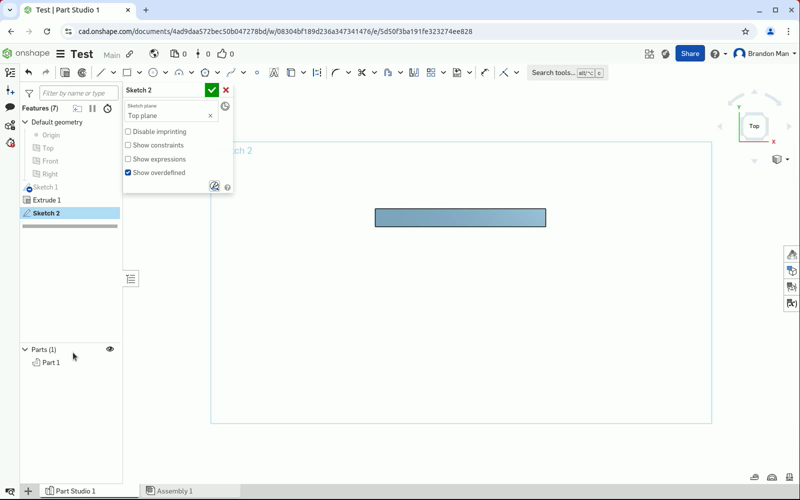
key(y)
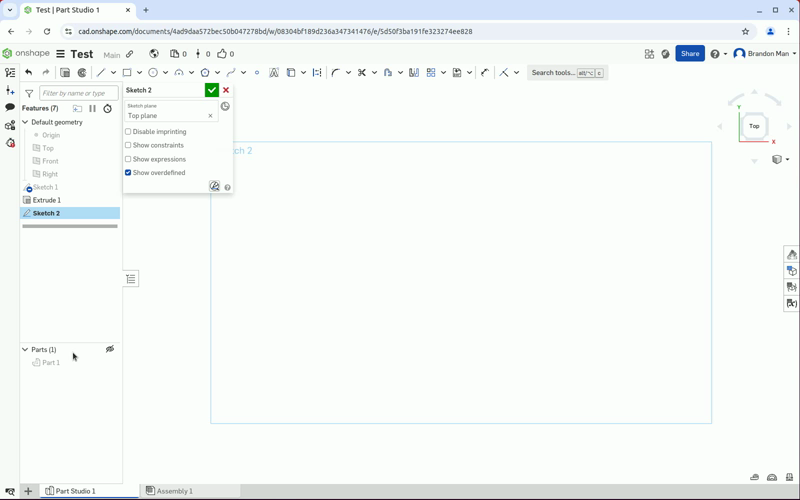
key(l)
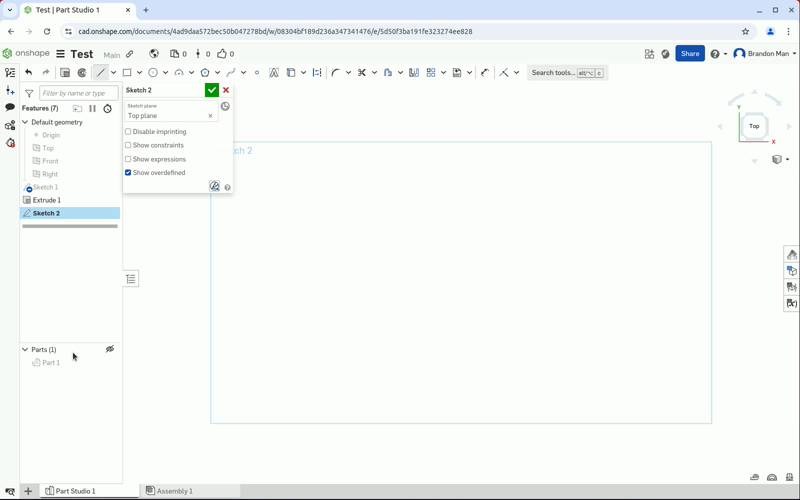
key_down(shift)
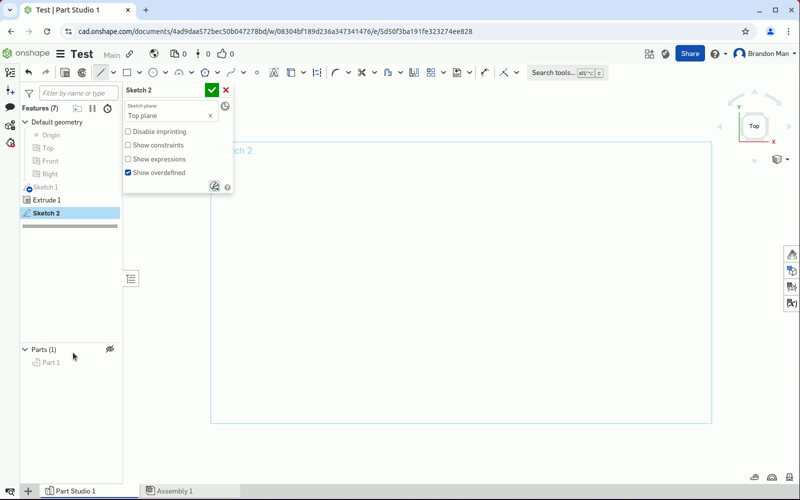
mouse_move(375, 357)
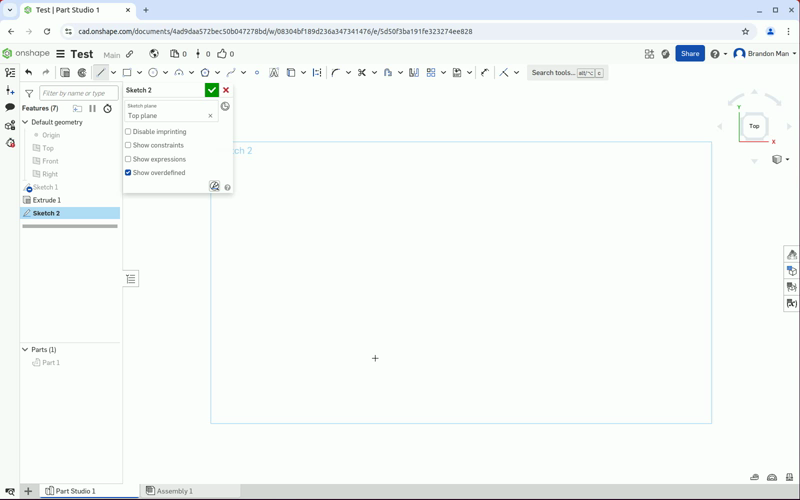
click(375, 357)
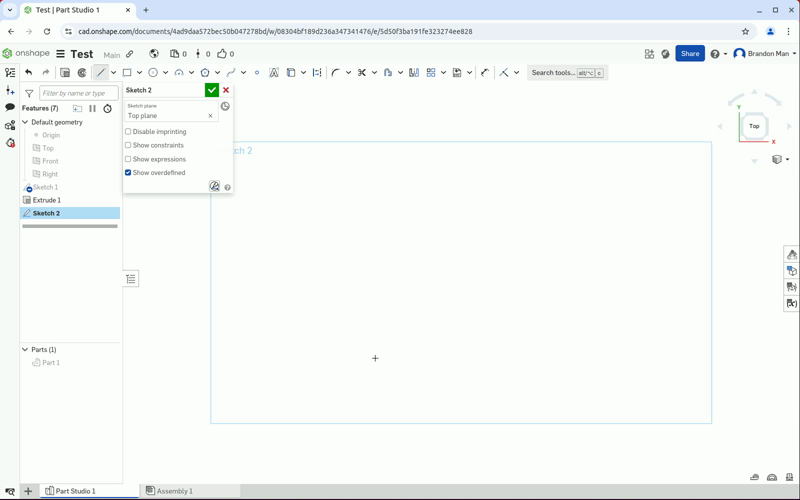
key_up(shift)
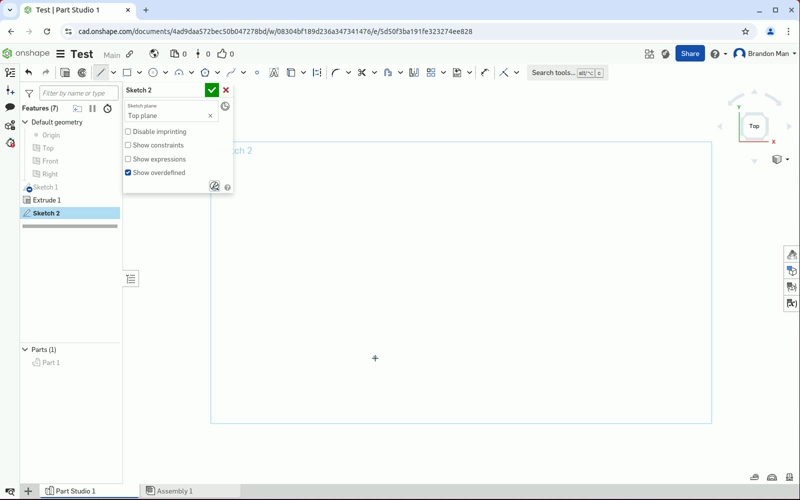
key_down(shift)
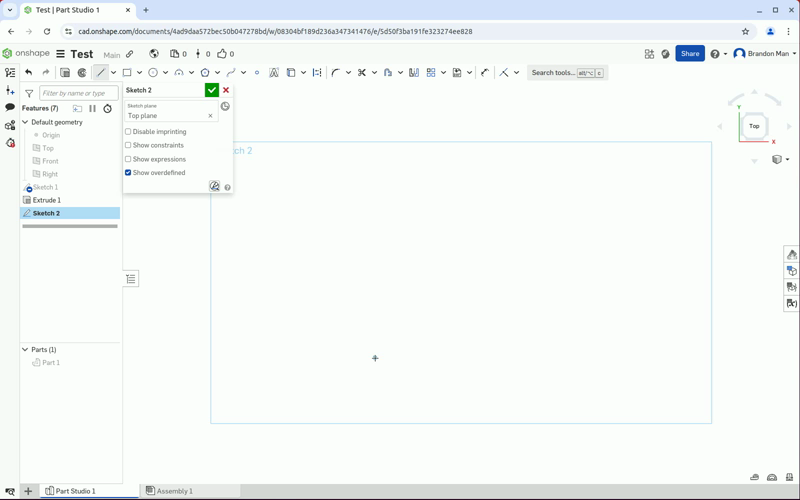
mouse_move(545, 357)
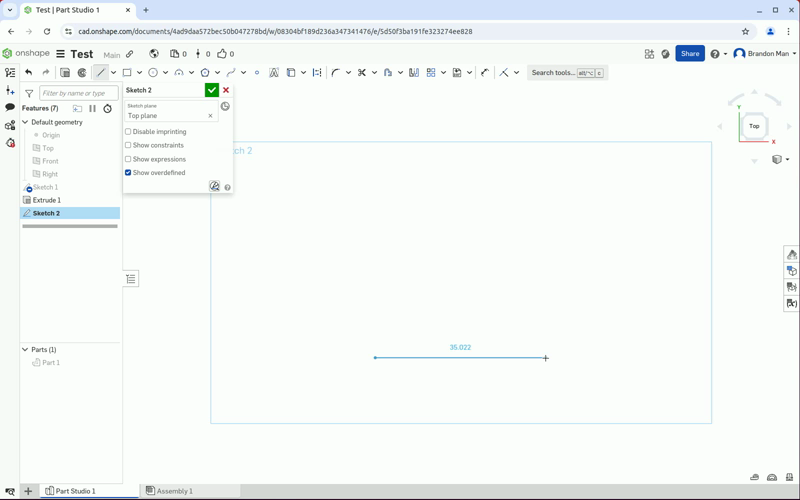
click(545, 357)
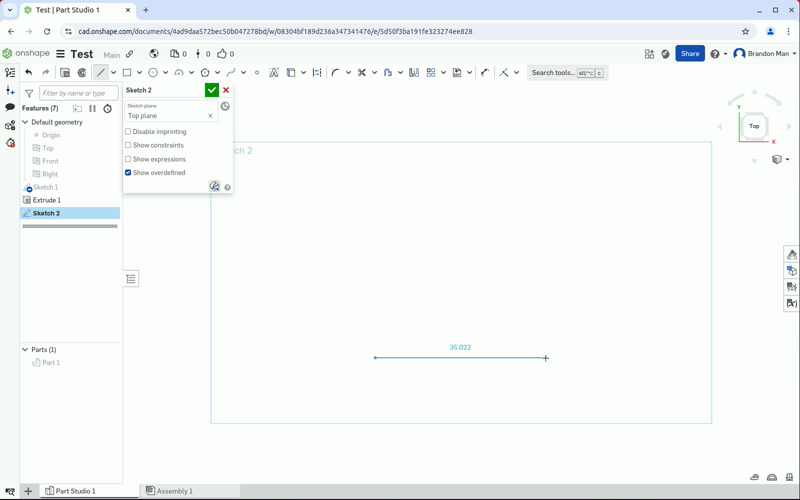
key_up(shift)
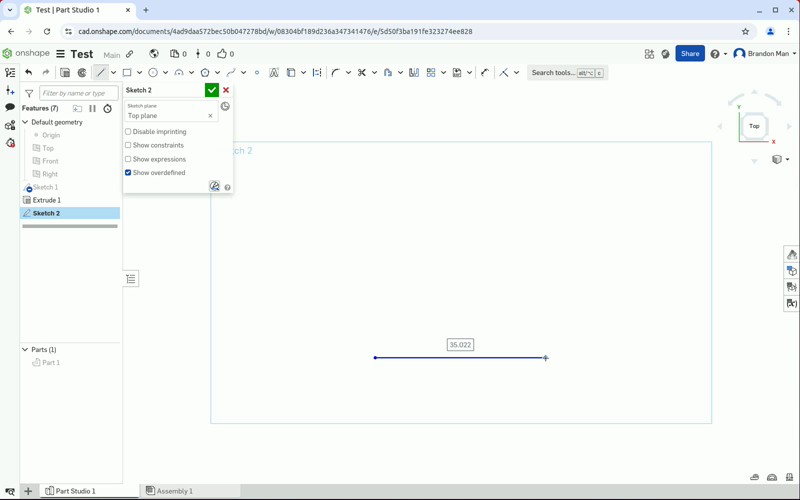
key_down(shift)
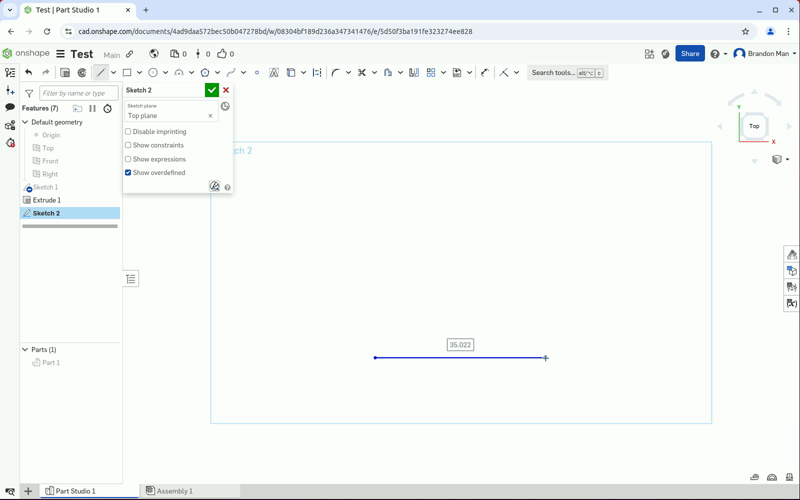
mouse_move(575, 357)
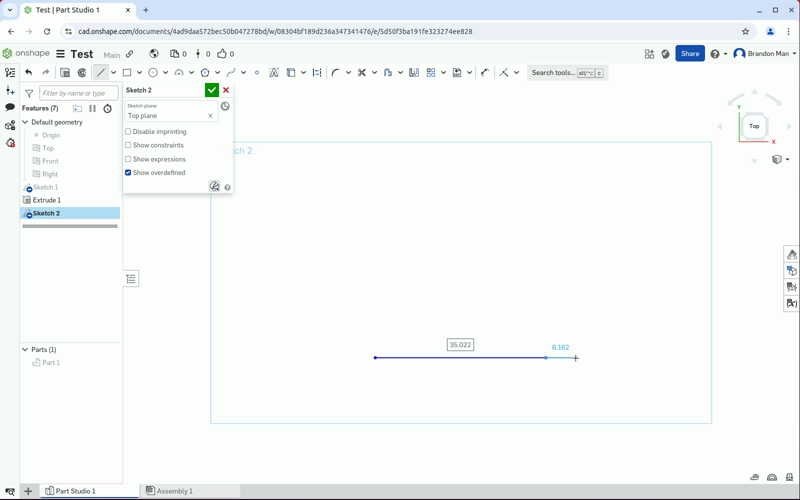
mouse_move(545, 339)
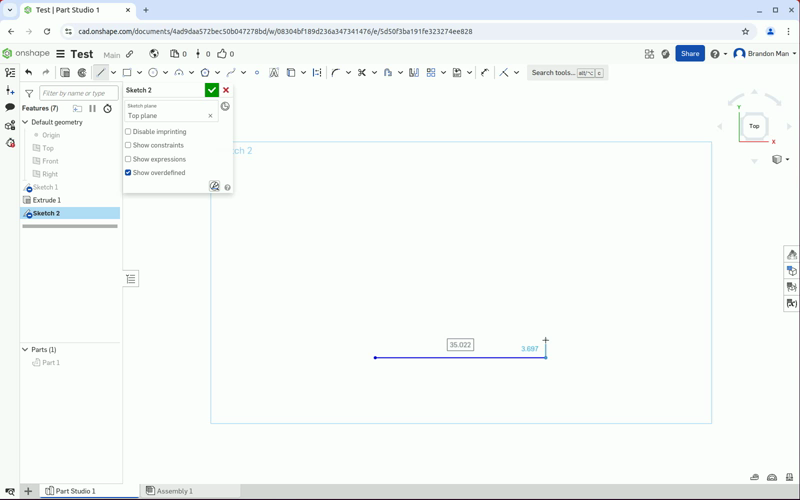
click(545, 339)
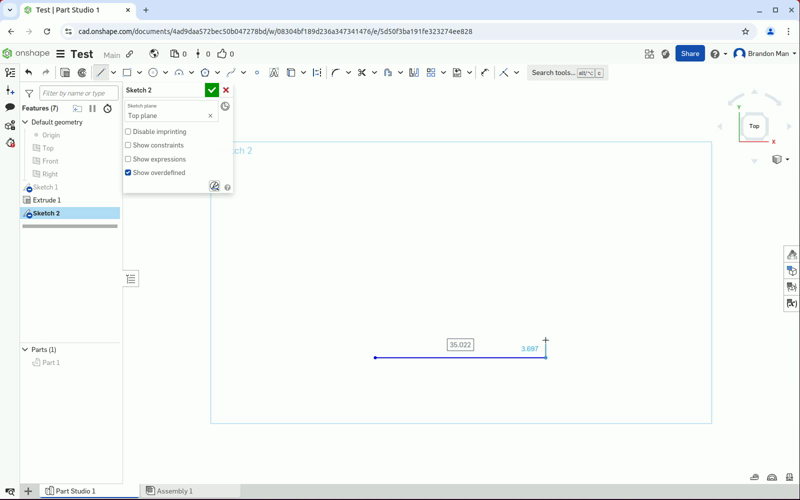
key_up(shift)
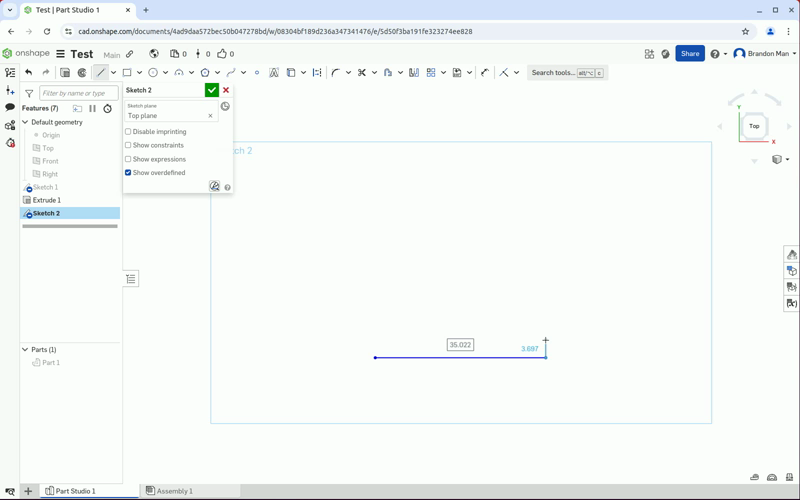
key_down(shift)
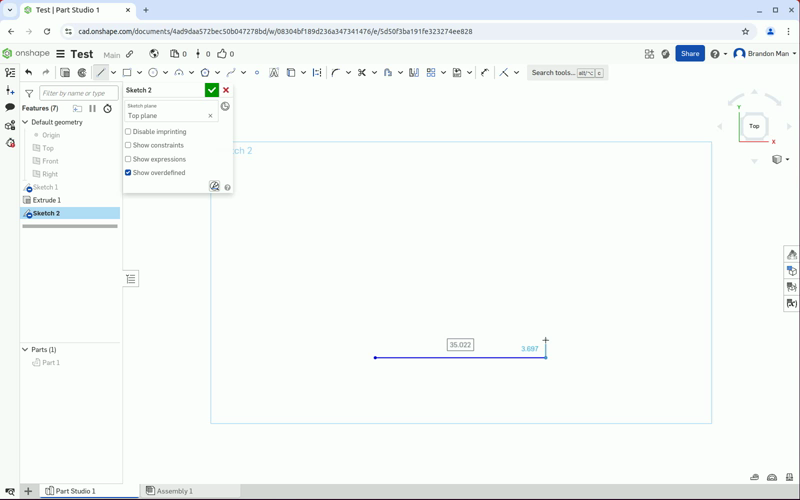
mouse_move(375, 339)
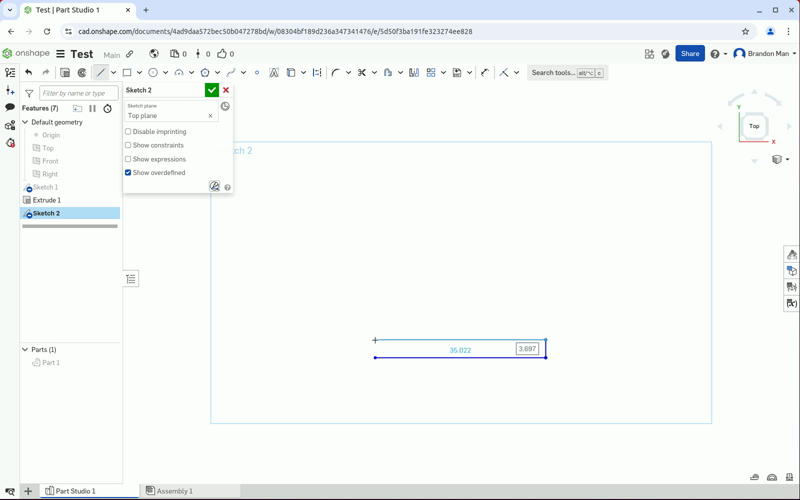
click(375, 339)
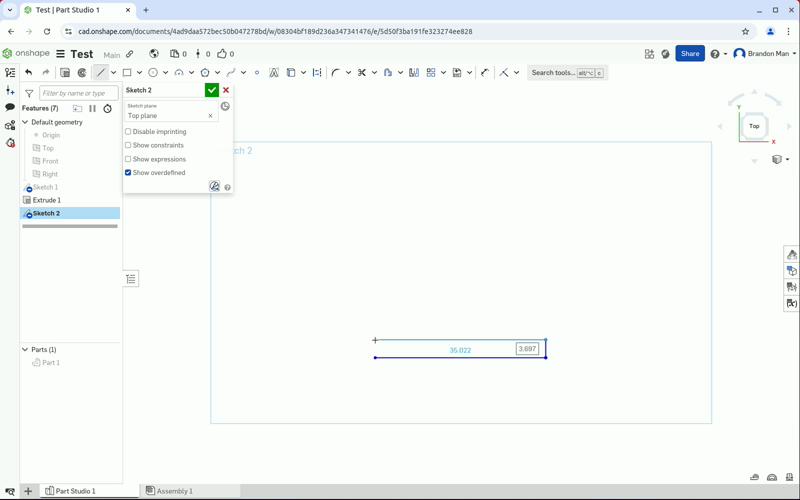
key_up(shift)
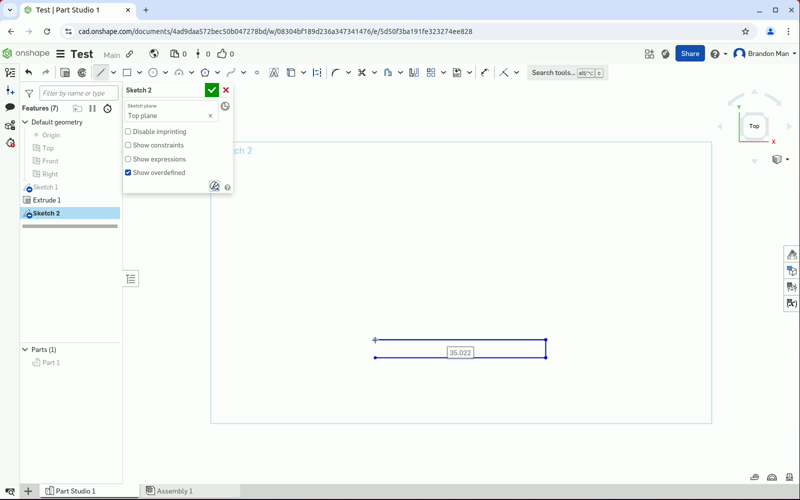
mouse_move(405, 339)
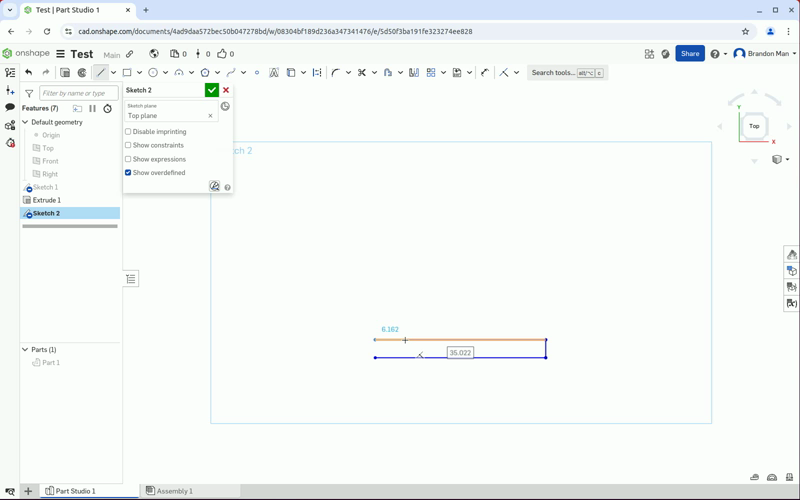
key_down(shift)
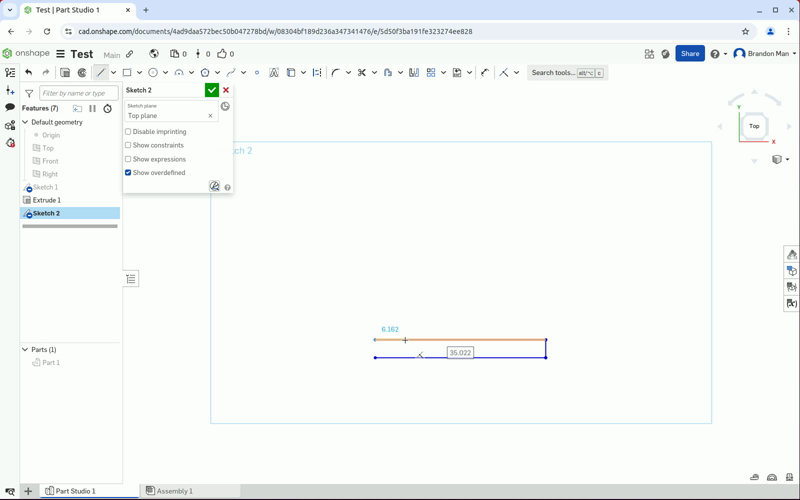
mouse_move(375, 357)
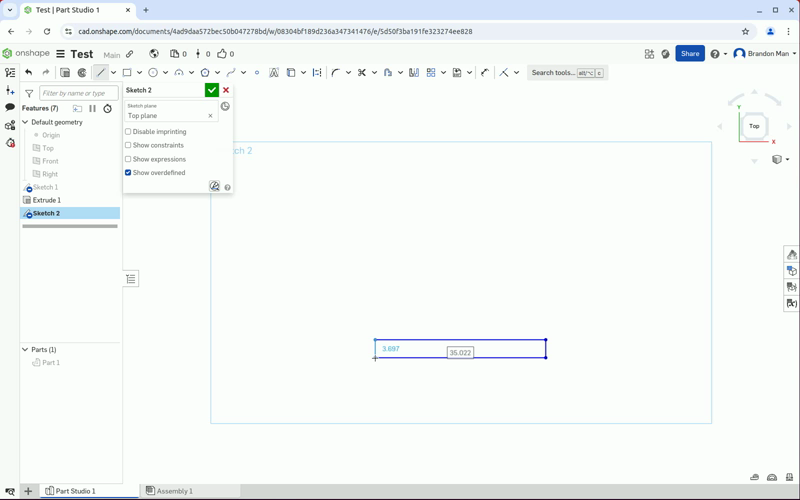
key_up(shift)
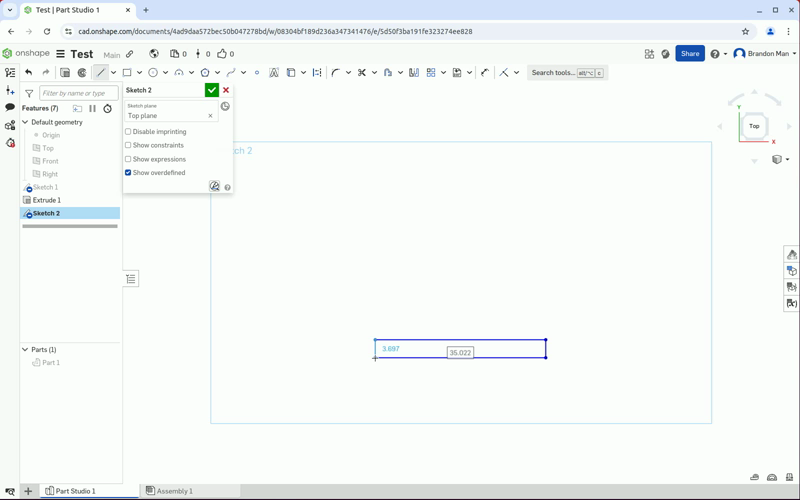
click(375, 357)
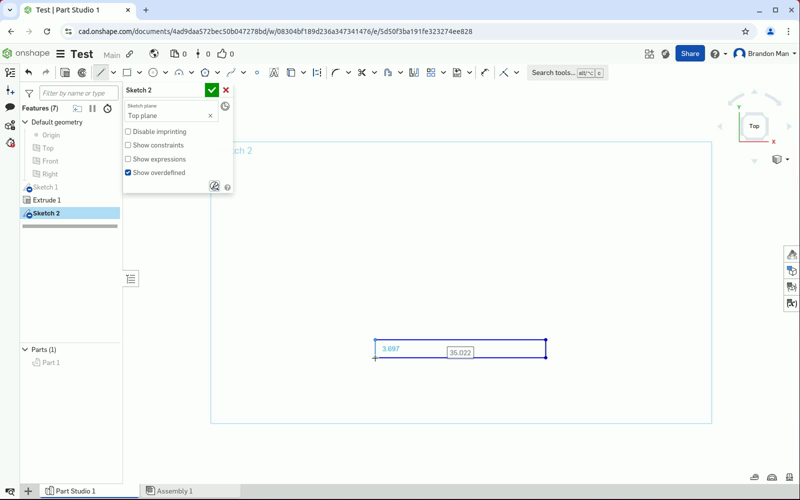
key(esc)
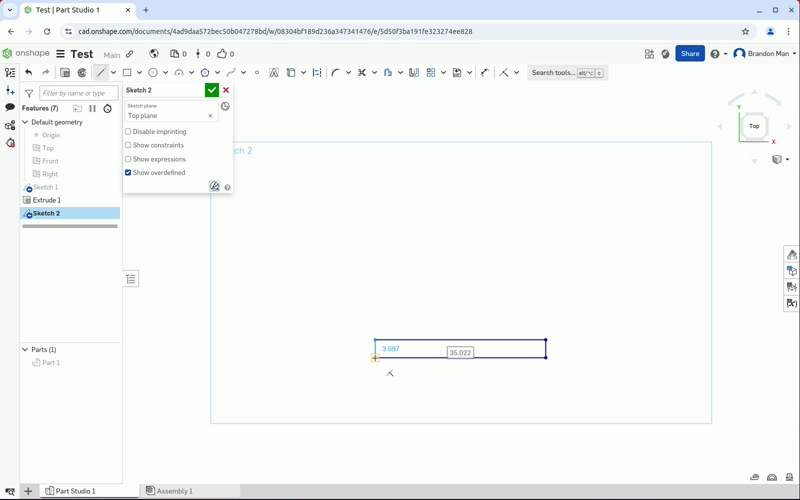
mouse_move(437, 342)
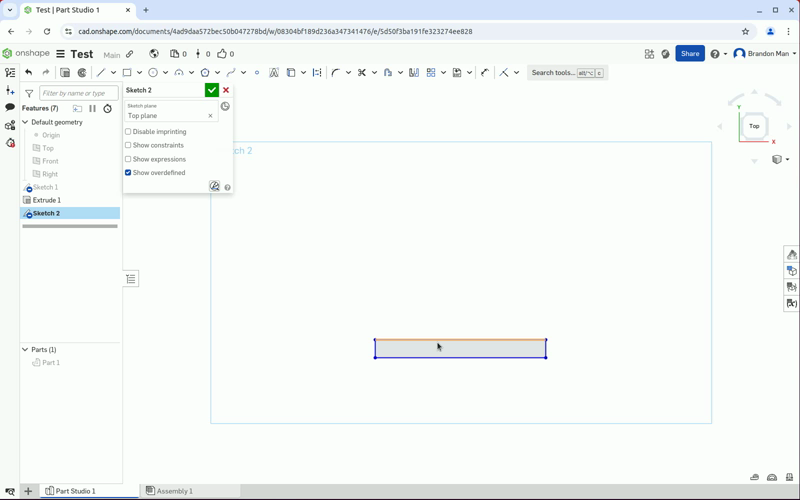
click(437, 342)
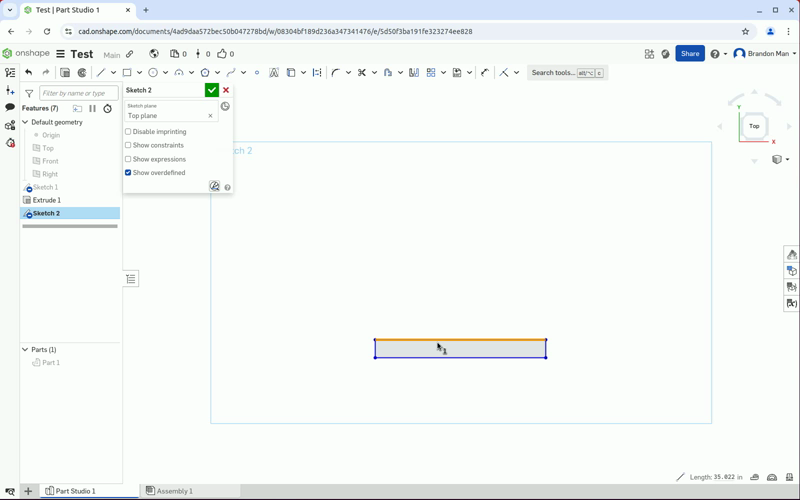
mouse_move(73, 352)
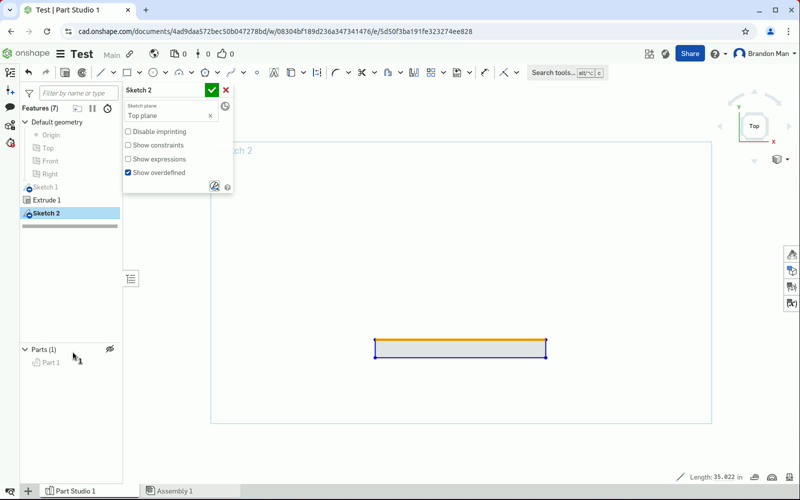
key(shift+y)
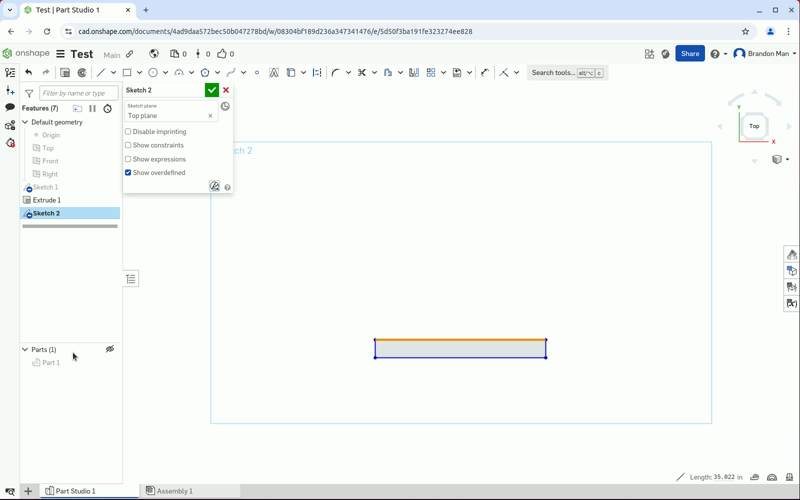
key(shift+e)
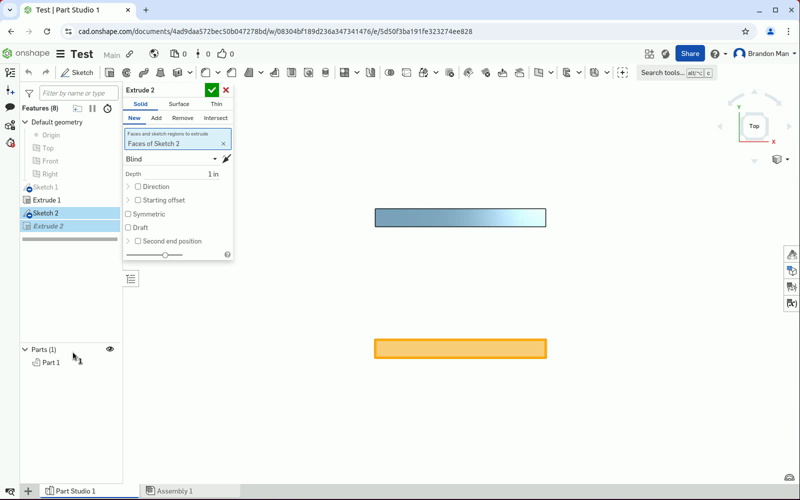
mouse_move(143, 106)
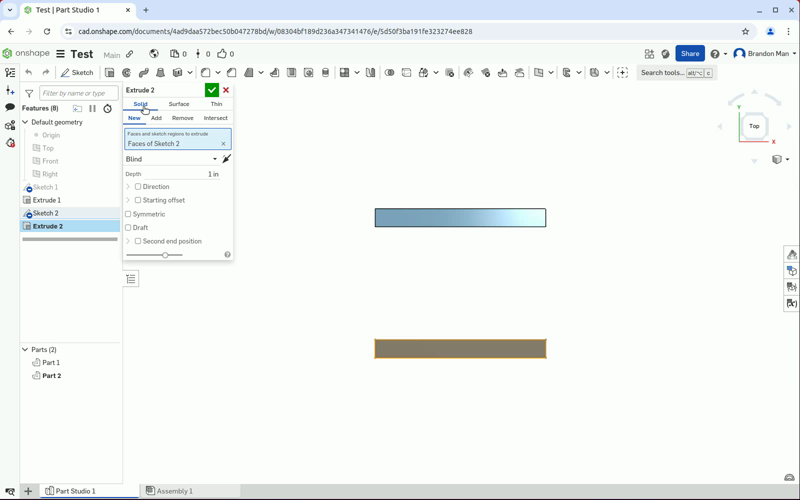
click(143, 106)
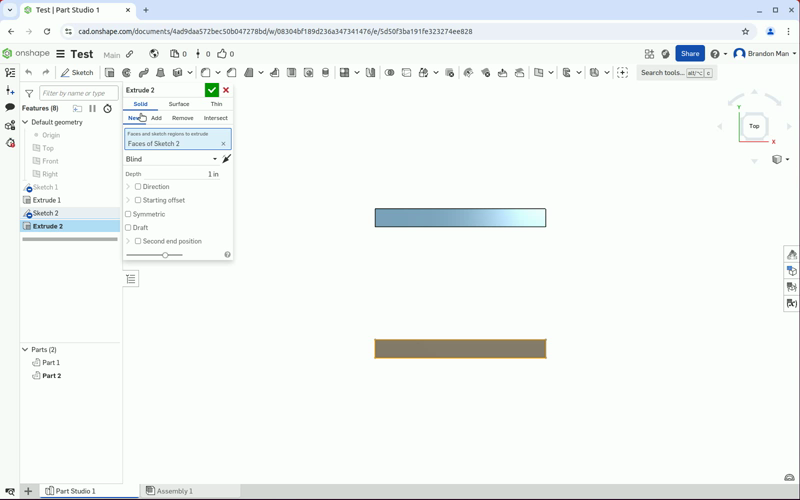
mouse_move(137, 120)
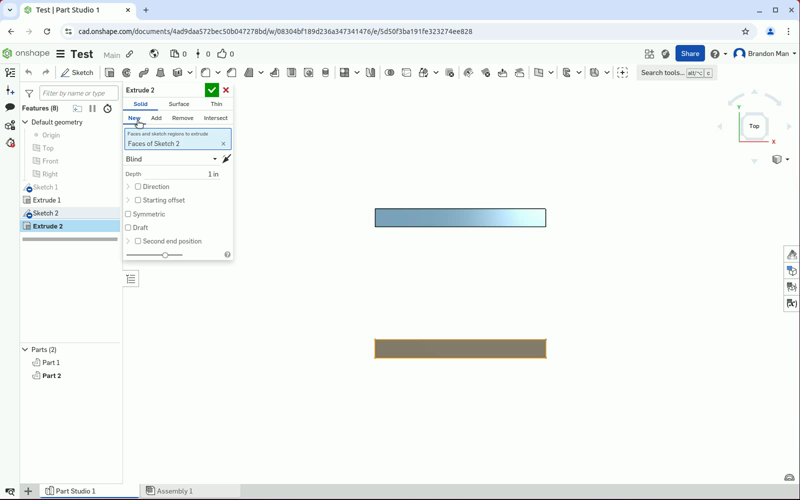
click(137, 120)
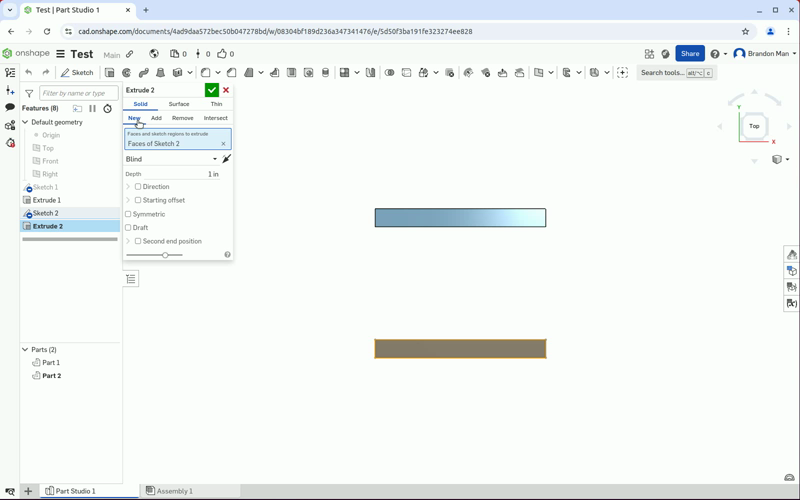
key(tab, 4)
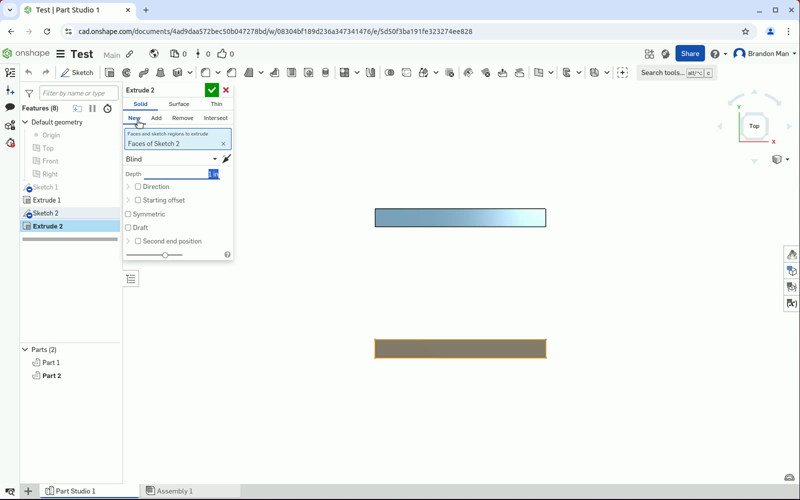
text(0.963)
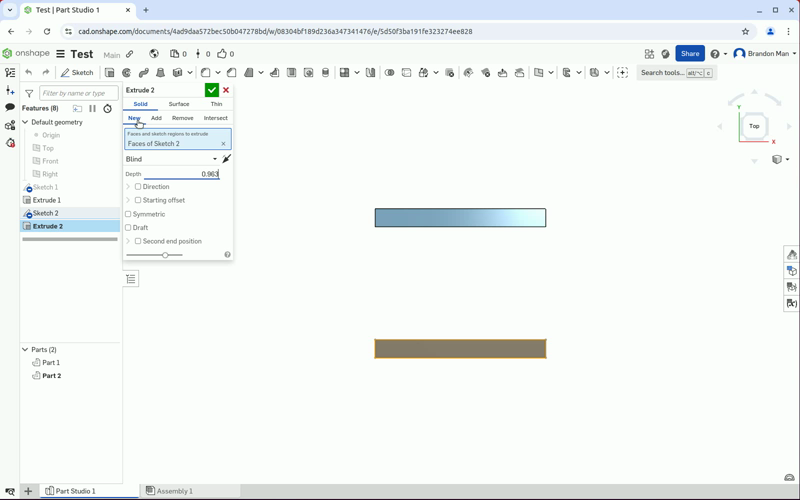
key(enter)
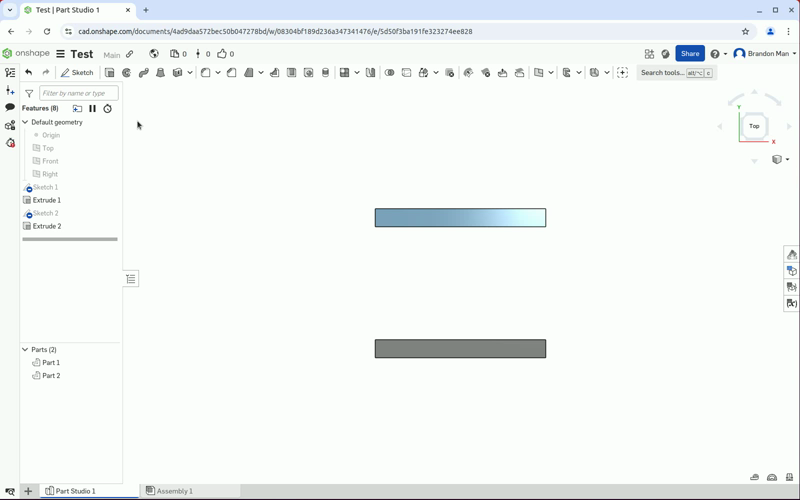
key(shift+h)
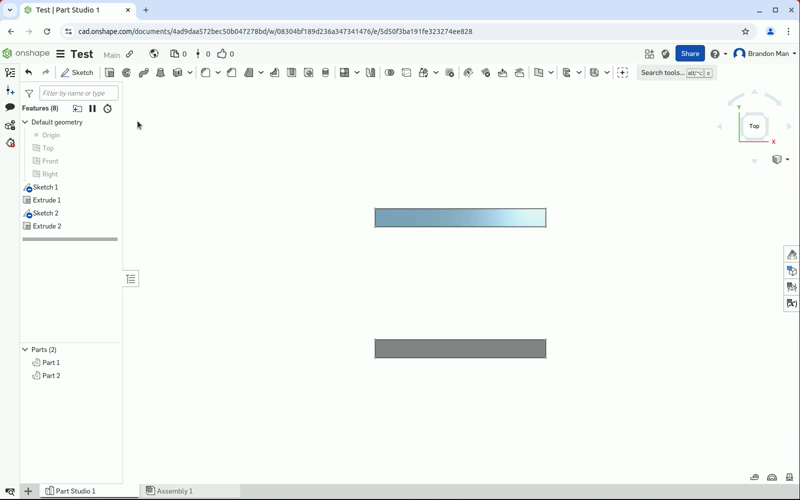
key(shift+h)
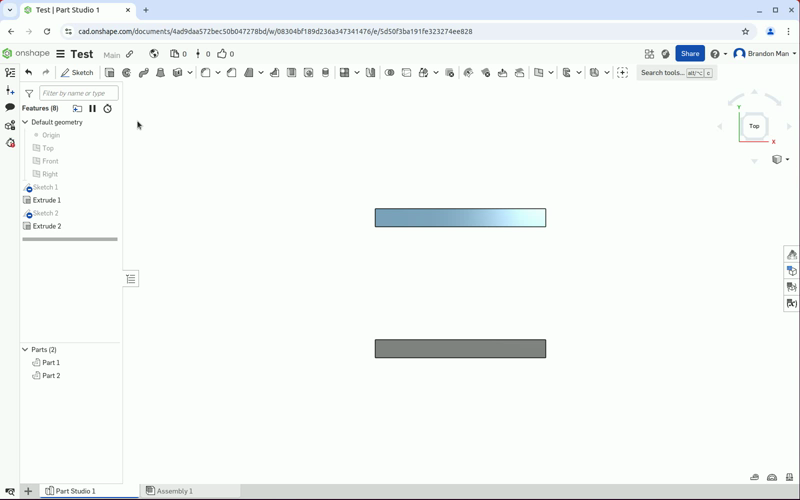
mouse_move(73, 189)
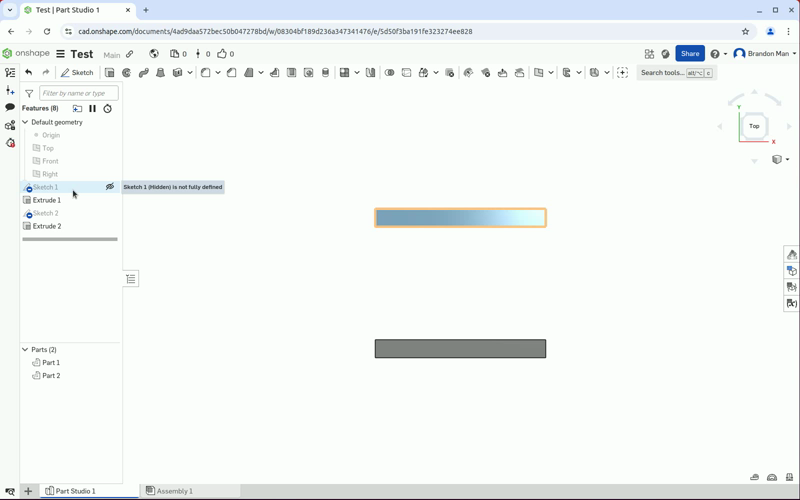
click(73, 189)
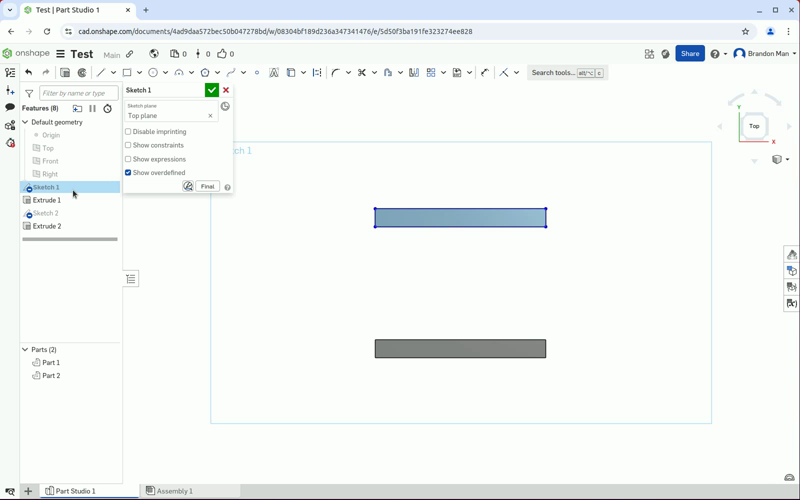
mouse_move(229, 92)
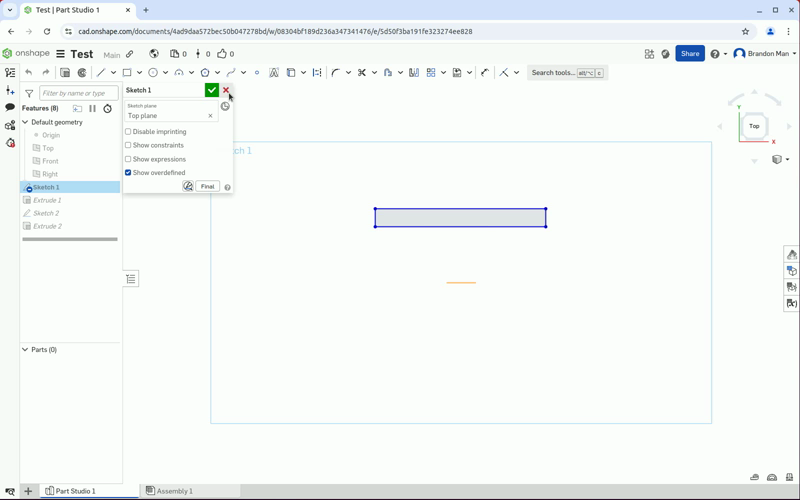
click(229, 92)
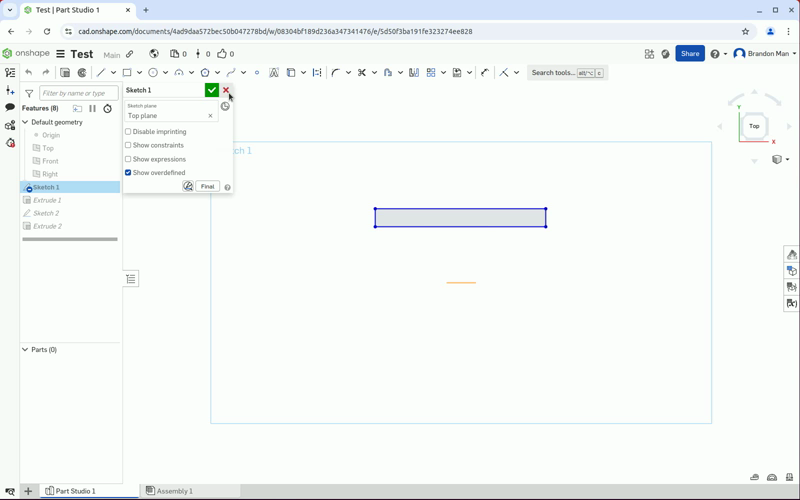
key(shift+s)
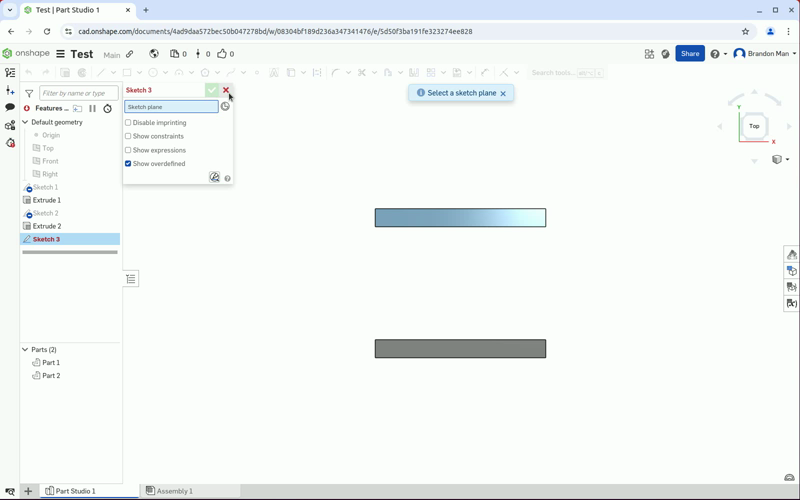
mouse_move(73, 150)
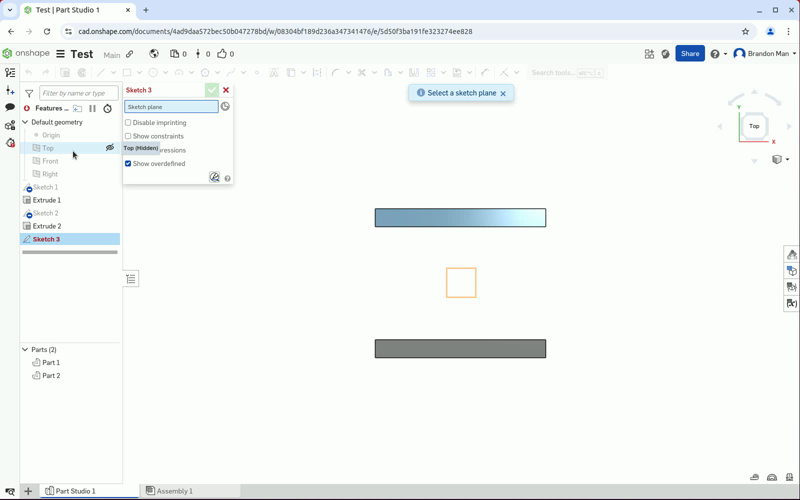
click(73, 150)
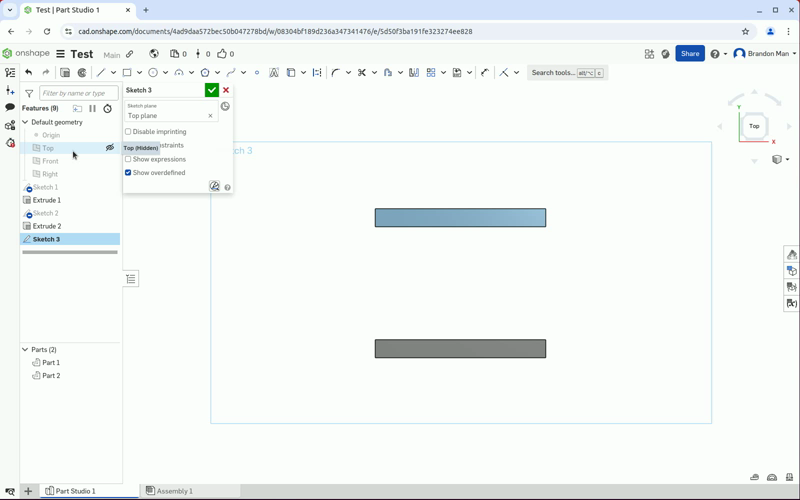
mouse_move(73, 352)
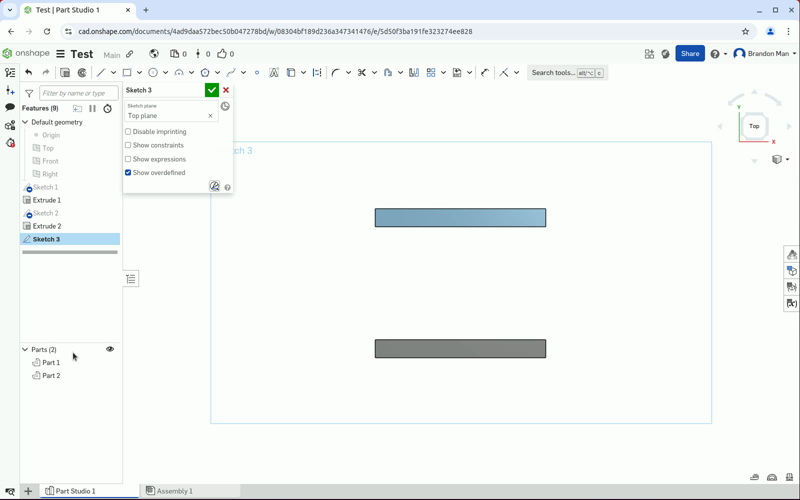
key(y)
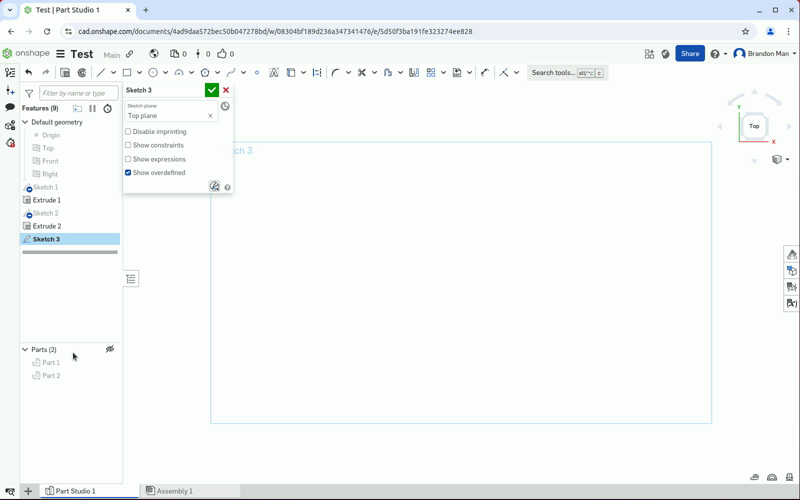
key(l)
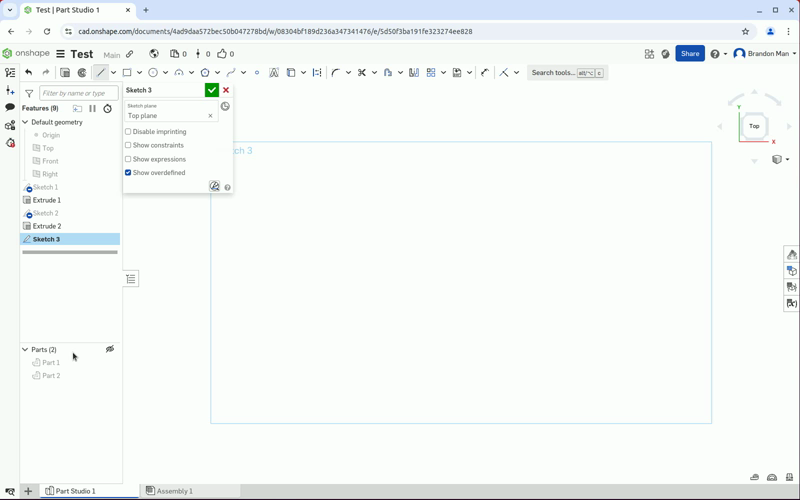
key_down(shift)
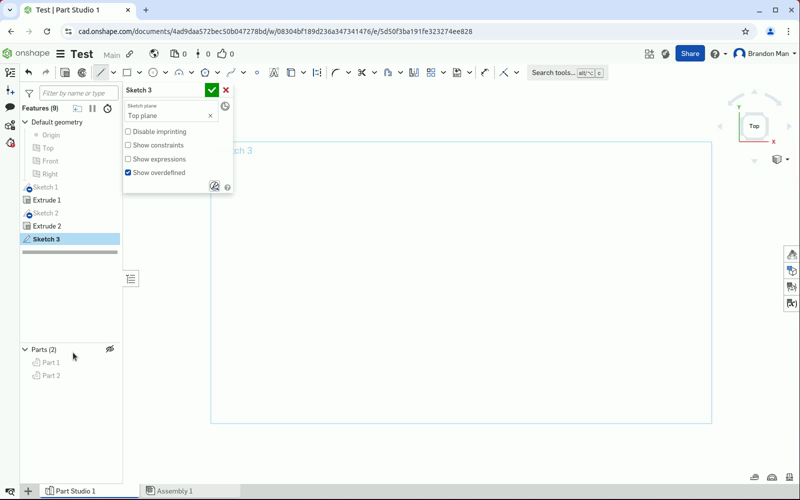
mouse_move(546, 357)
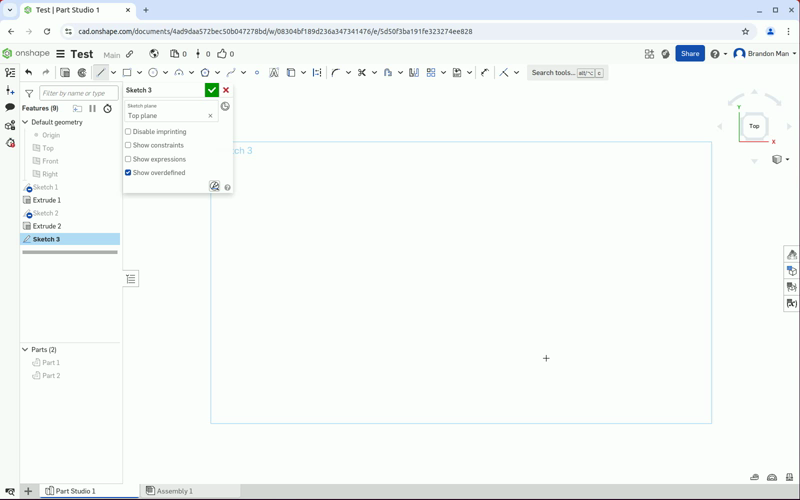
click(546, 357)
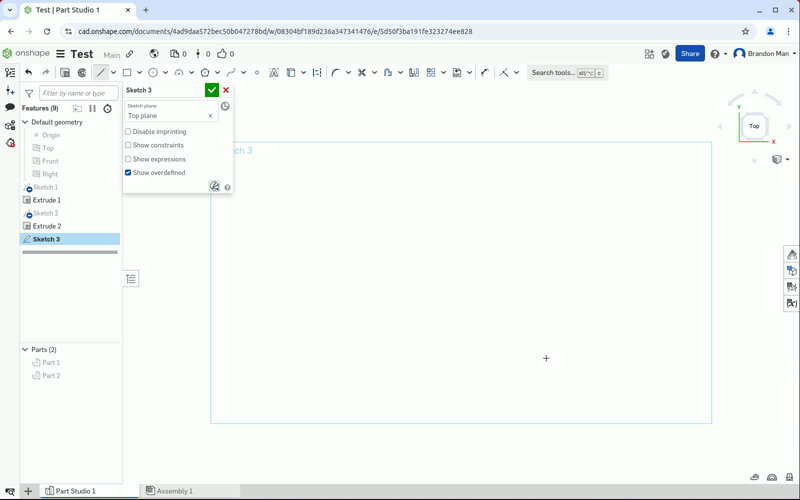
key_up(shift)
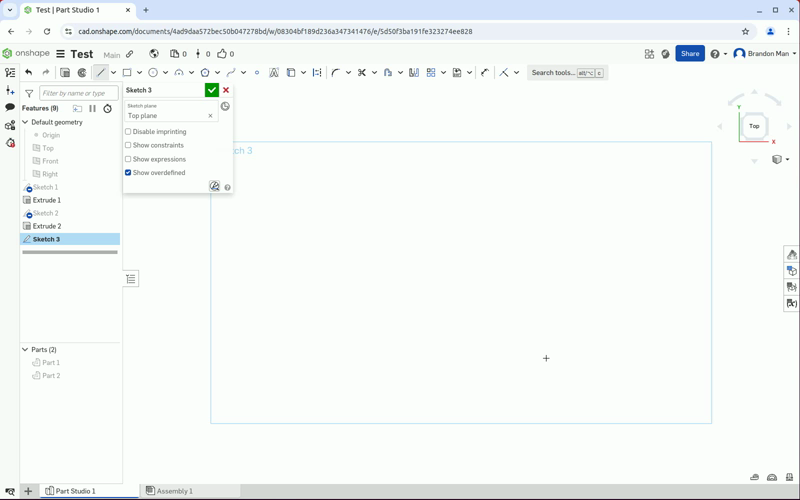
key_down(shift)
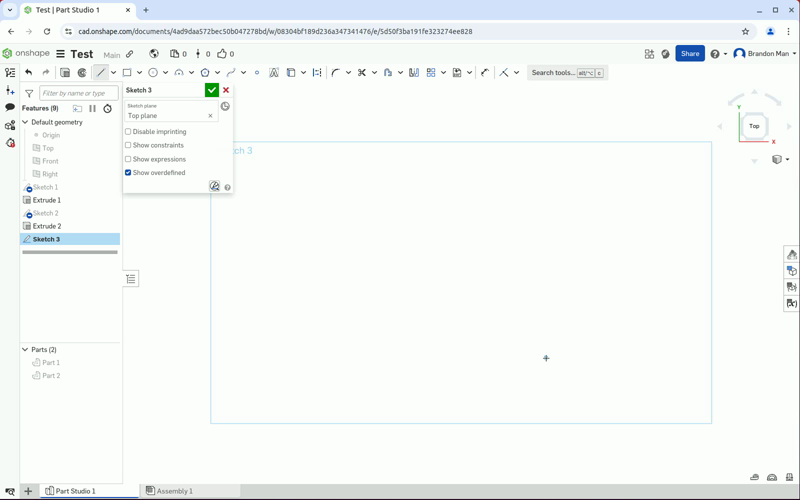
mouse_move(576, 357)
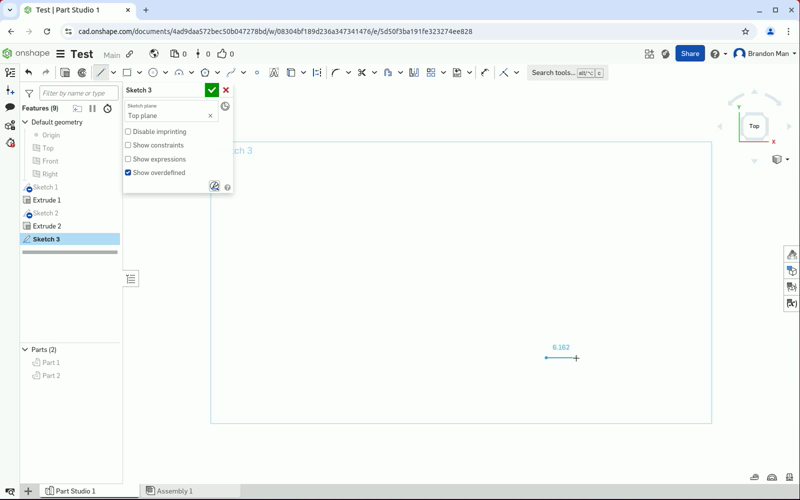
mouse_move(574, 357)
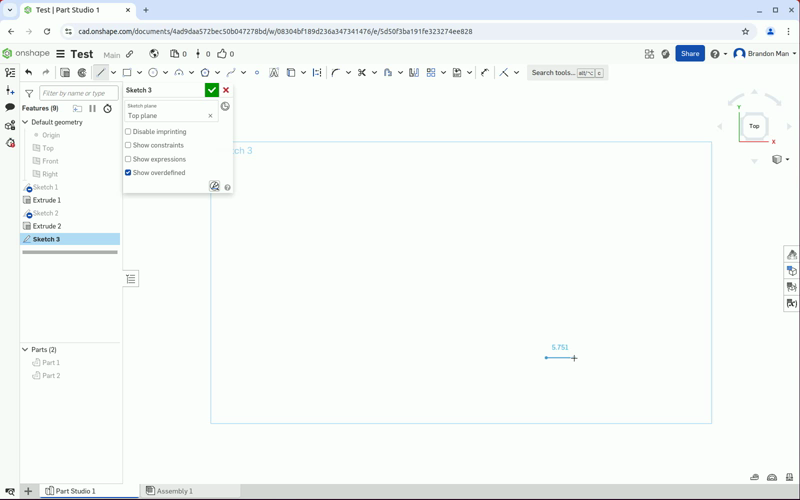
click(574, 357)
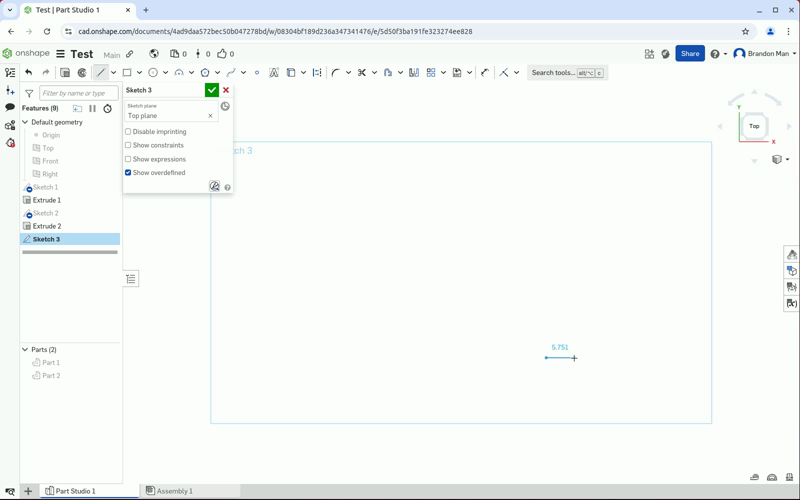
key_up(shift)
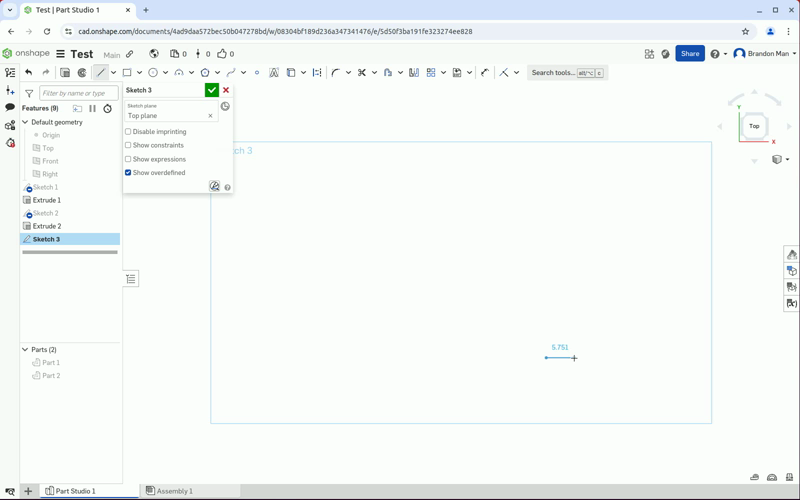
key_down(shift)
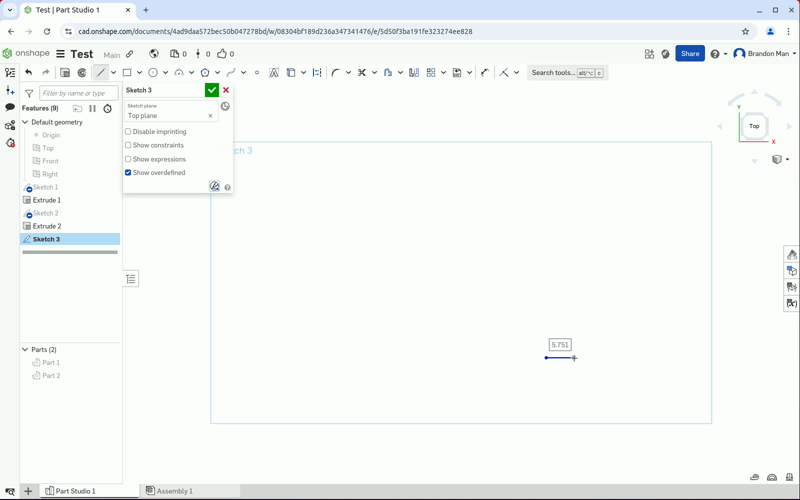
mouse_move(589, 357)
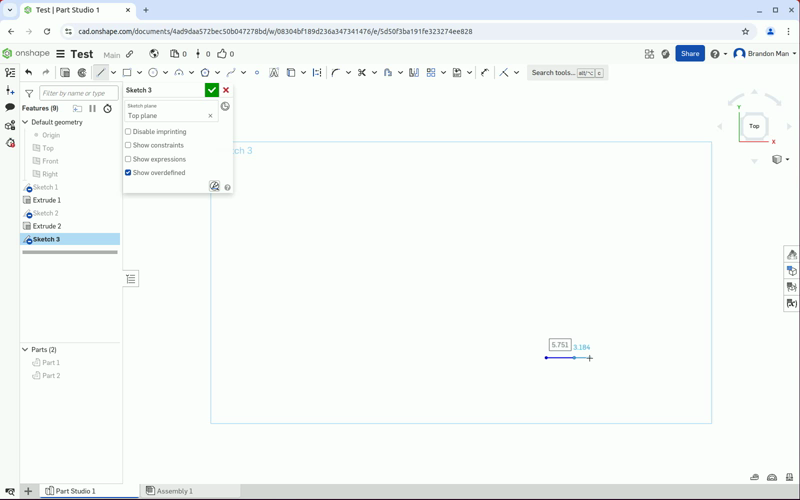
mouse_move(574, 338)
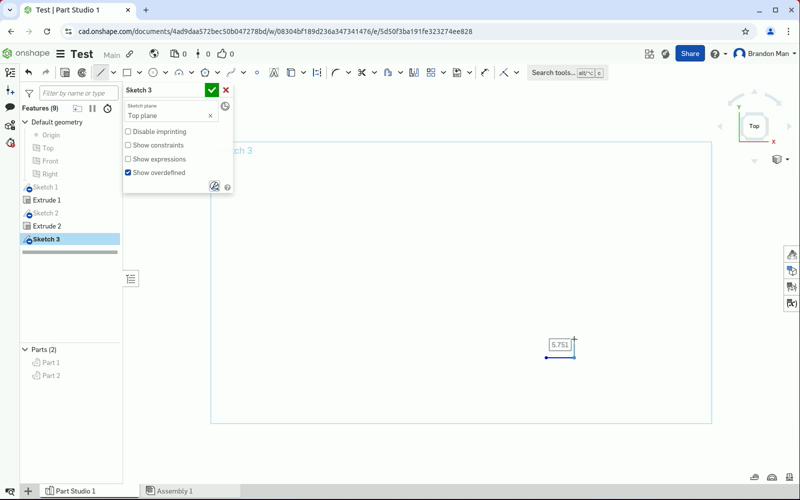
click(574, 338)
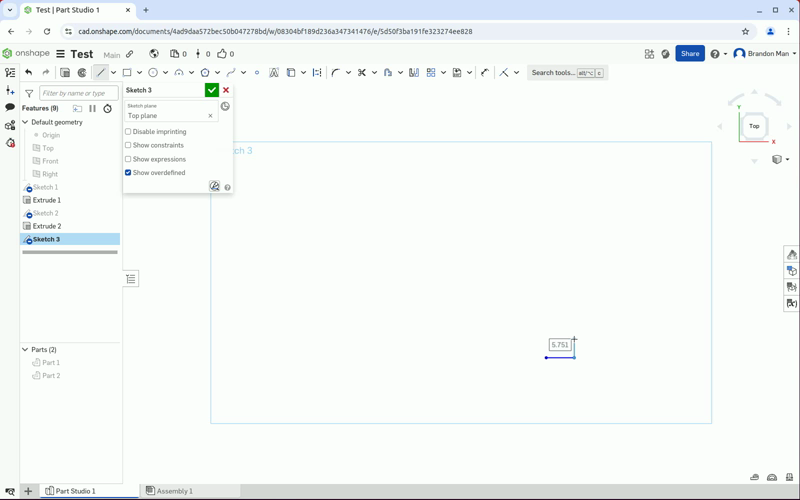
key_up(shift)
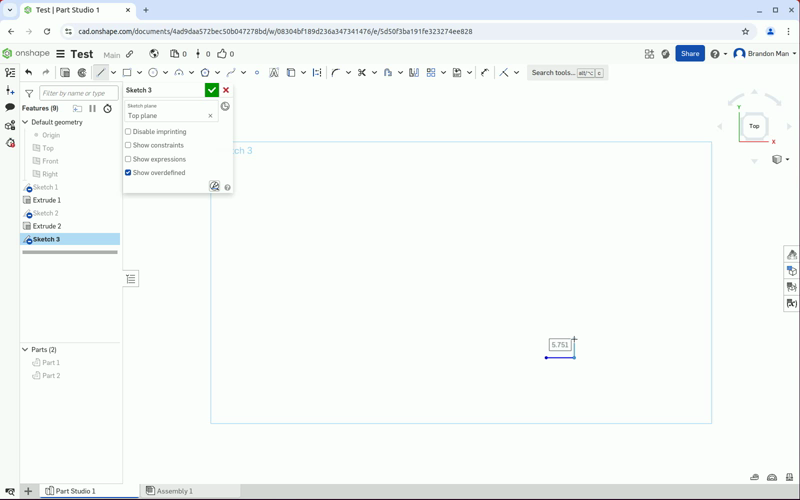
key_down(shift)
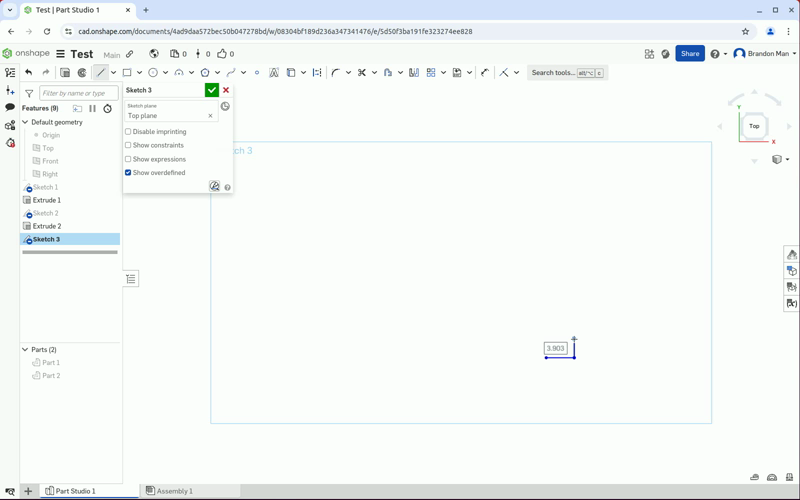
mouse_move(589, 338)
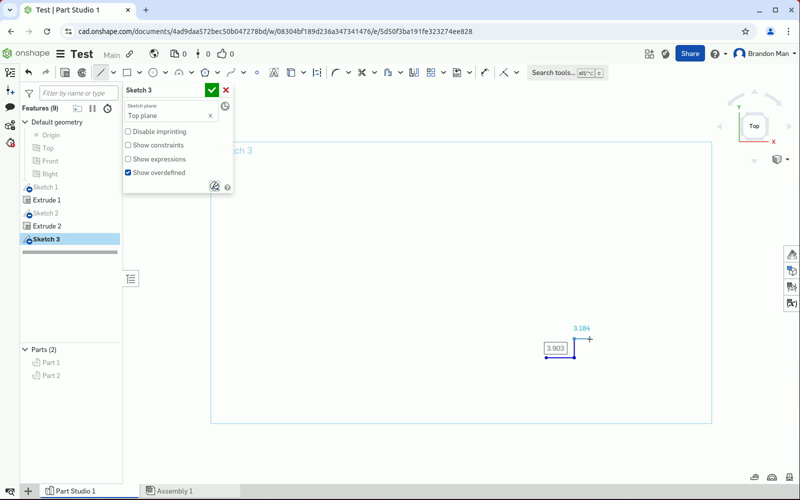
mouse_move(546, 338)
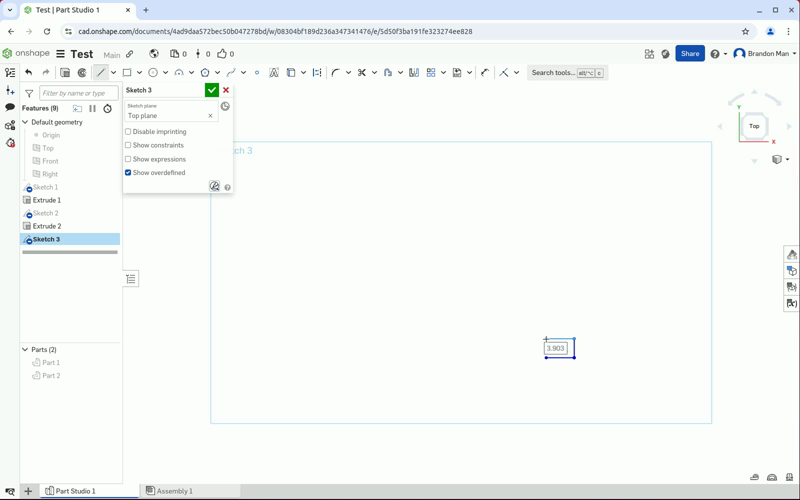
click(546, 338)
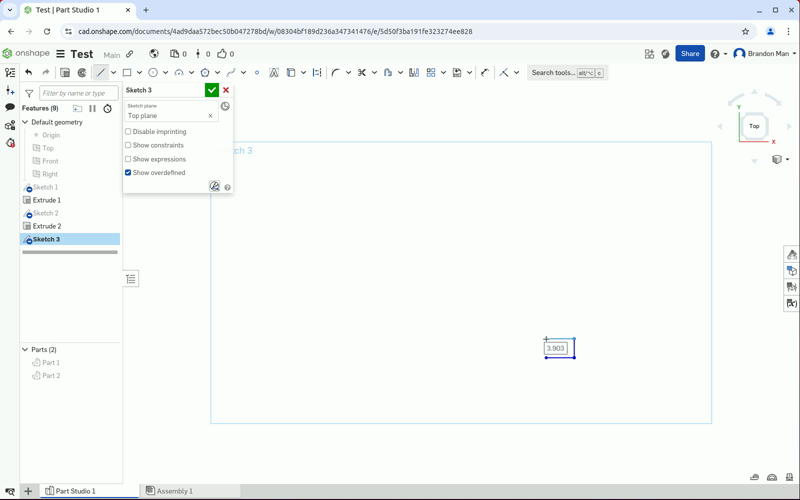
key_up(shift)
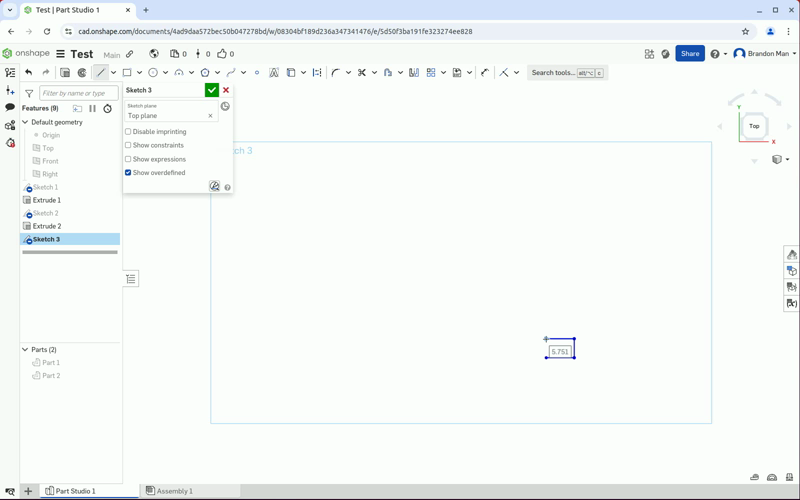
mouse_move(576, 338)
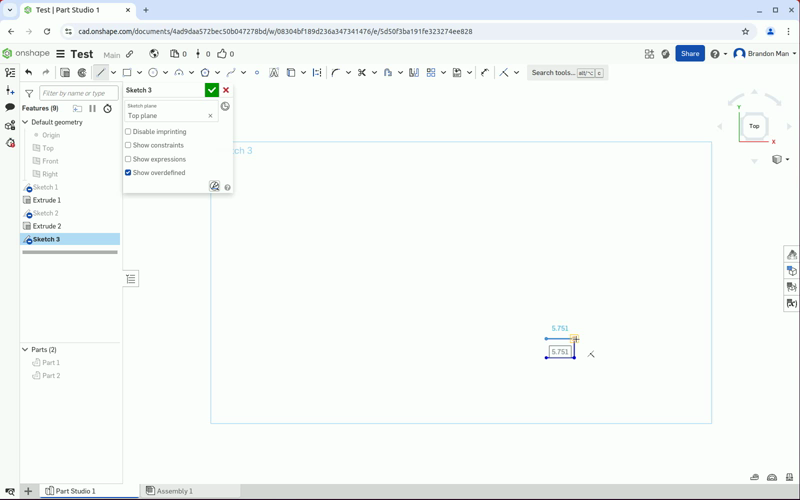
key_down(shift)
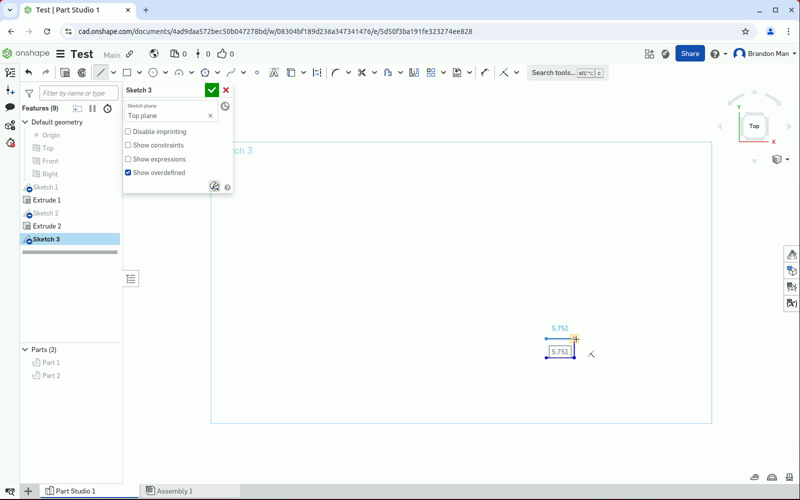
mouse_move(546, 357)
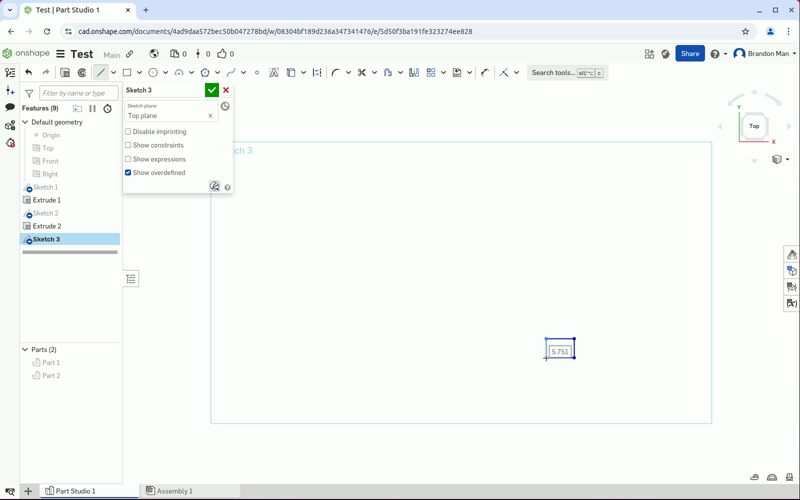
key_up(shift)
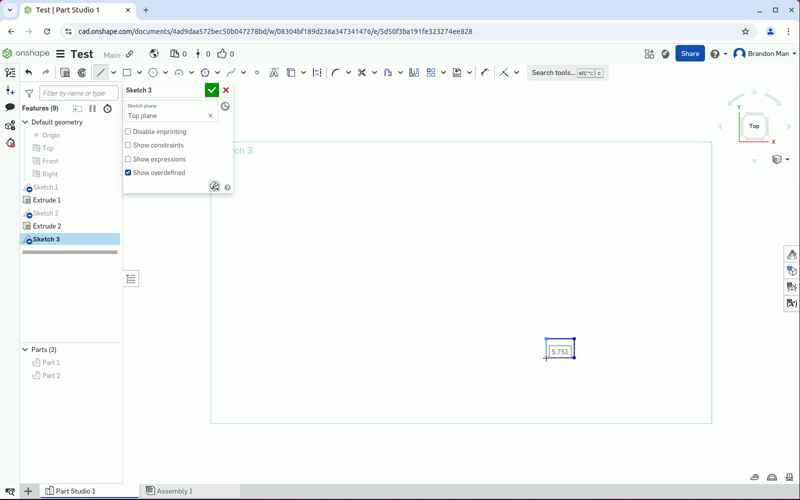
click(546, 357)
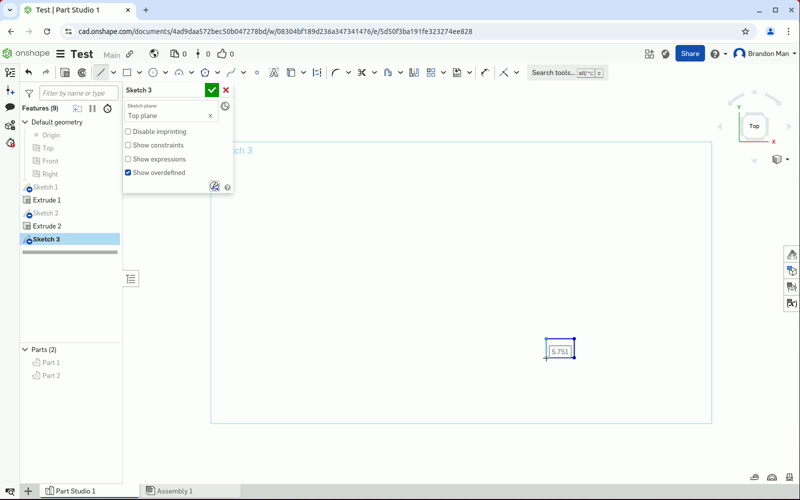
key(esc)
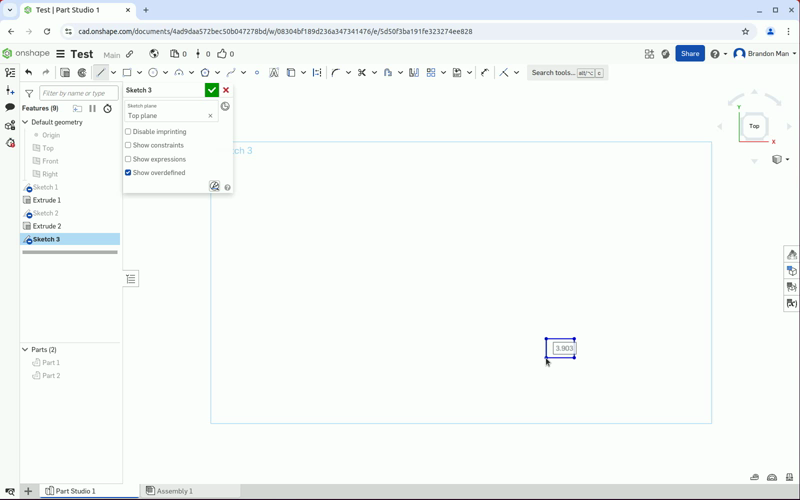
mouse_move(548, 346)
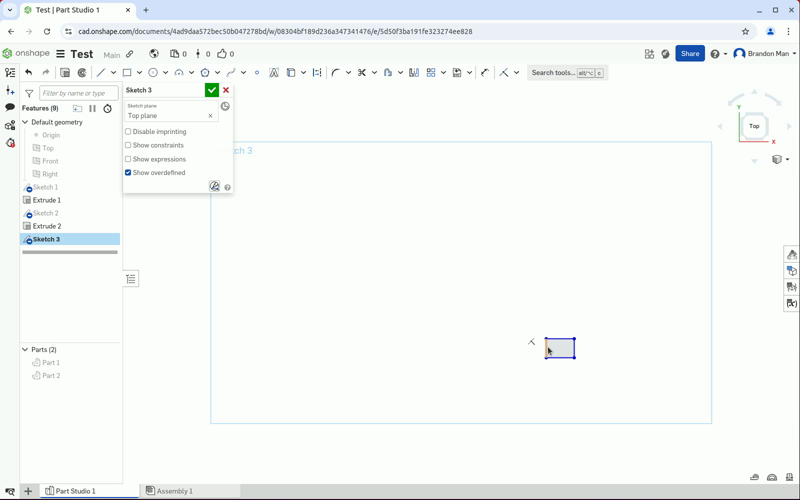
scroll(6)
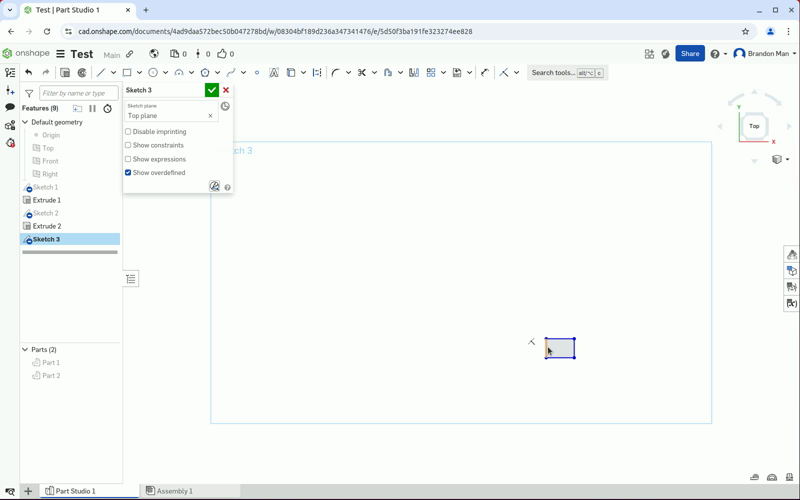
scroll(6)
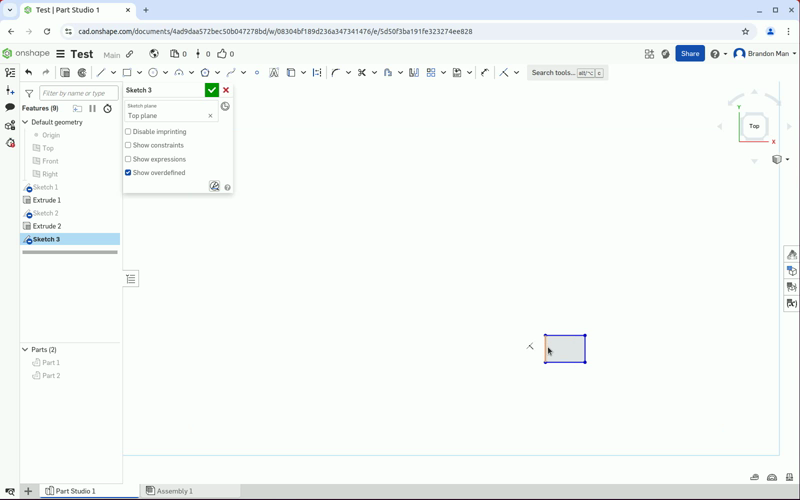
scroll(6)
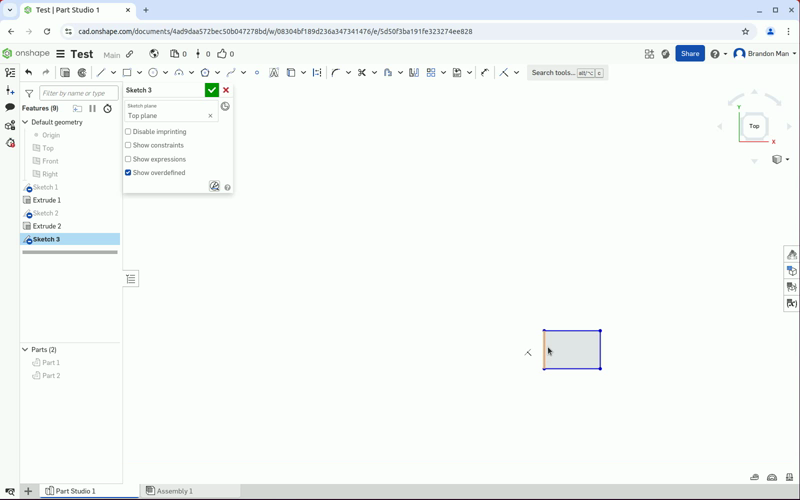
scroll(6)
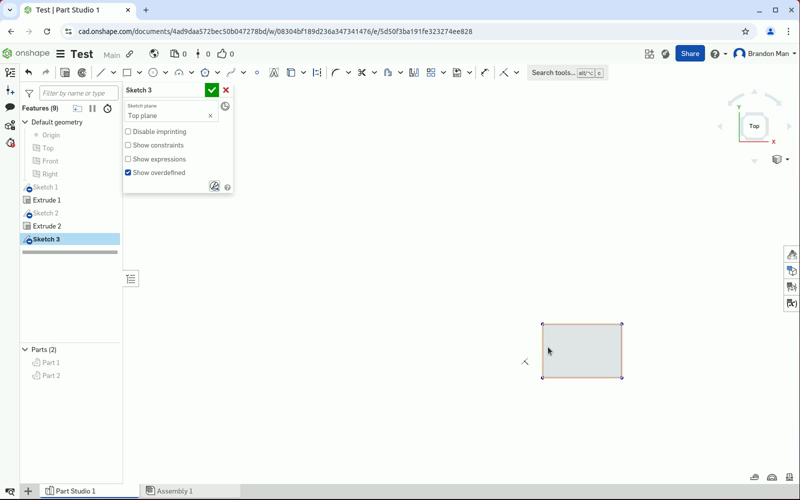
scroll(6)
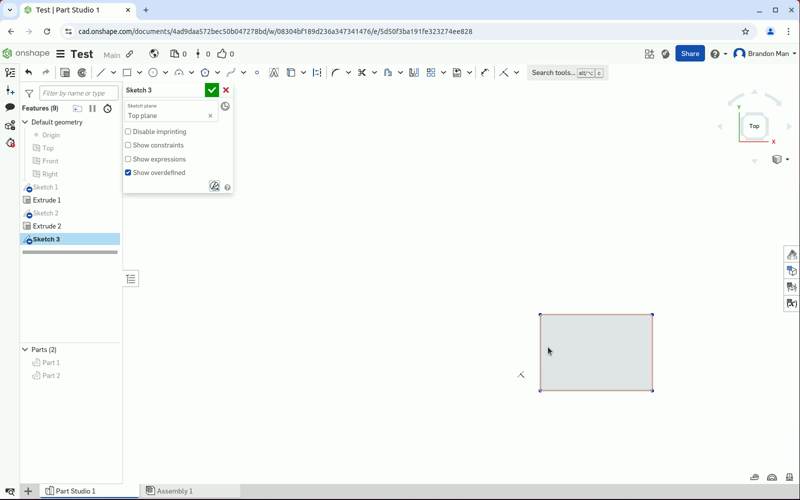
scroll(6)
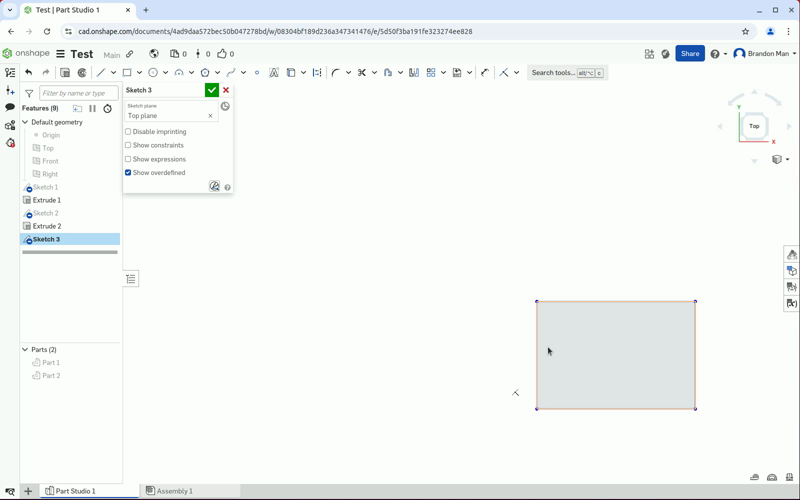
scroll(6)
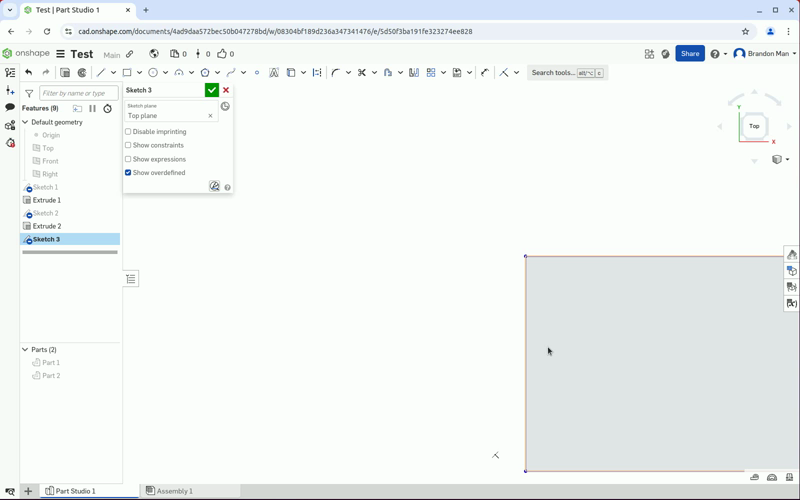
click(548, 346)
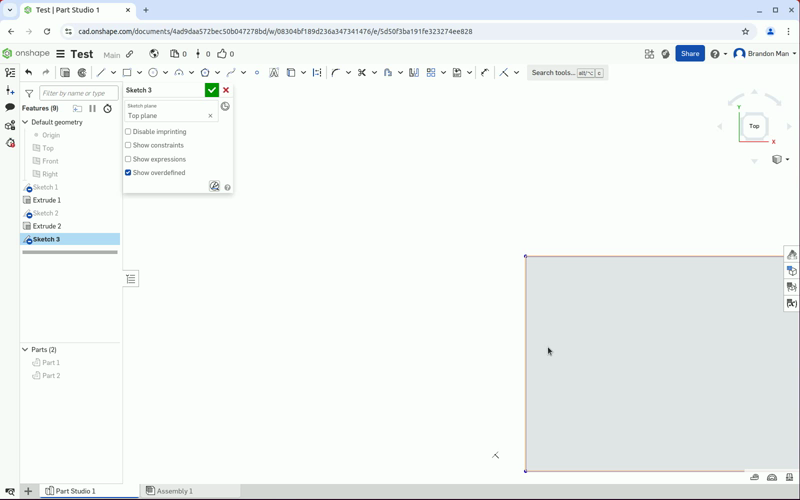
scroll(-6)
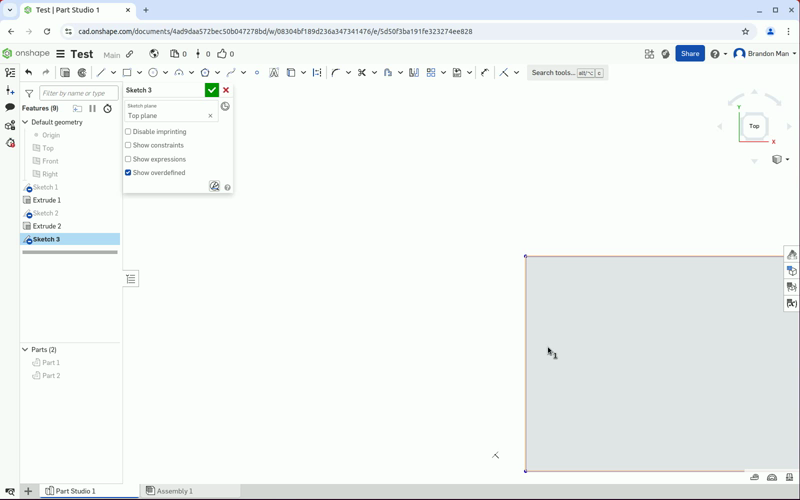
scroll(-6)
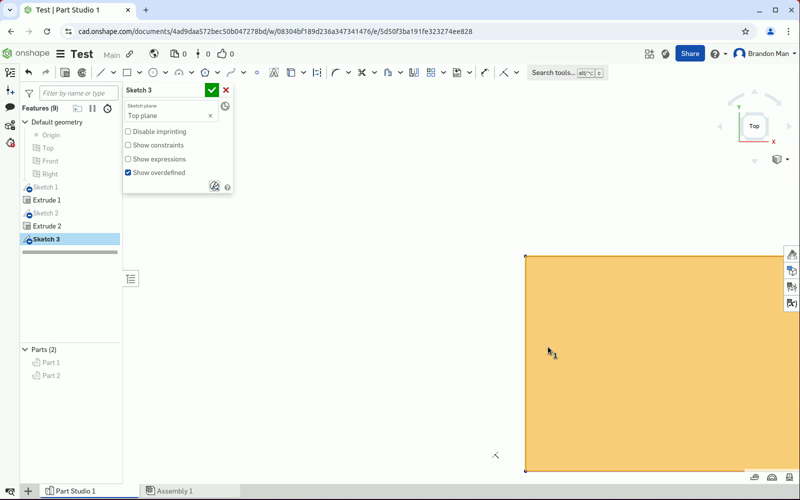
scroll(-6)
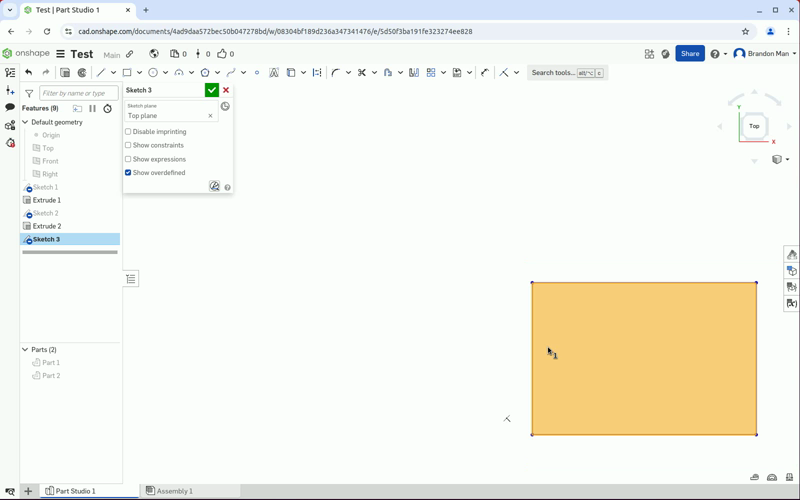
scroll(-6)
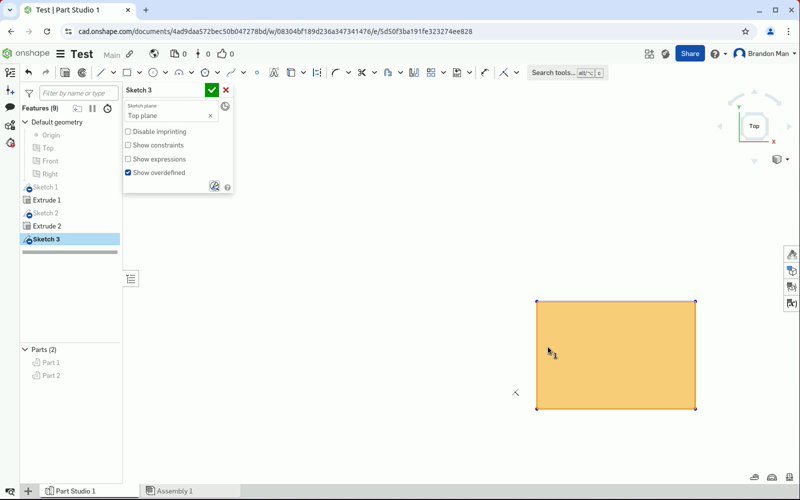
scroll(-6)
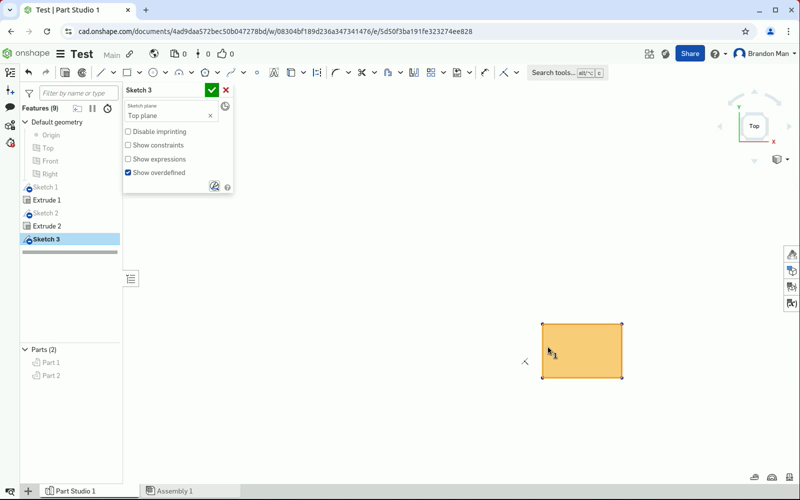
scroll(-6)
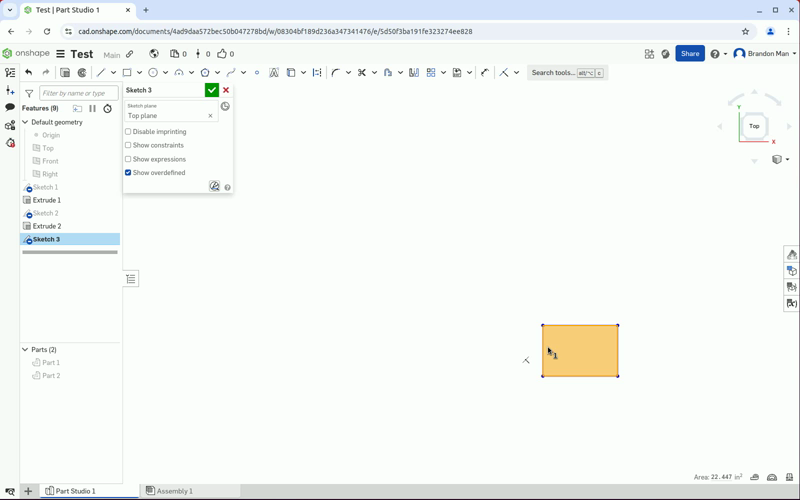
scroll(-6)
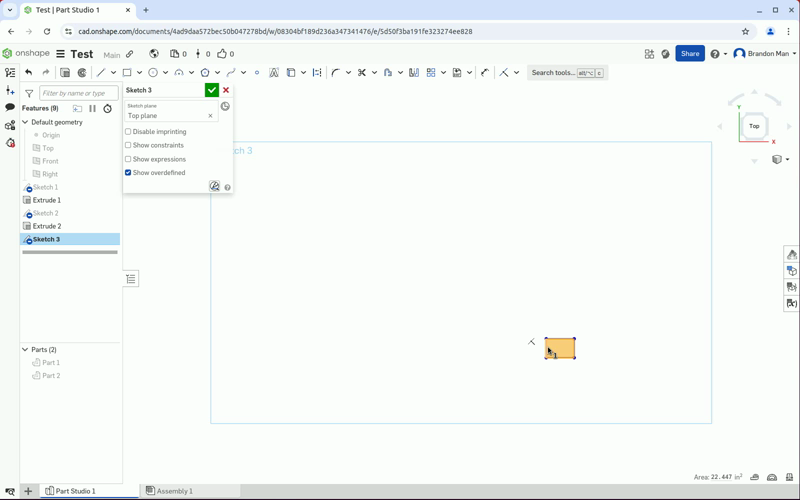
mouse_move(73, 352)
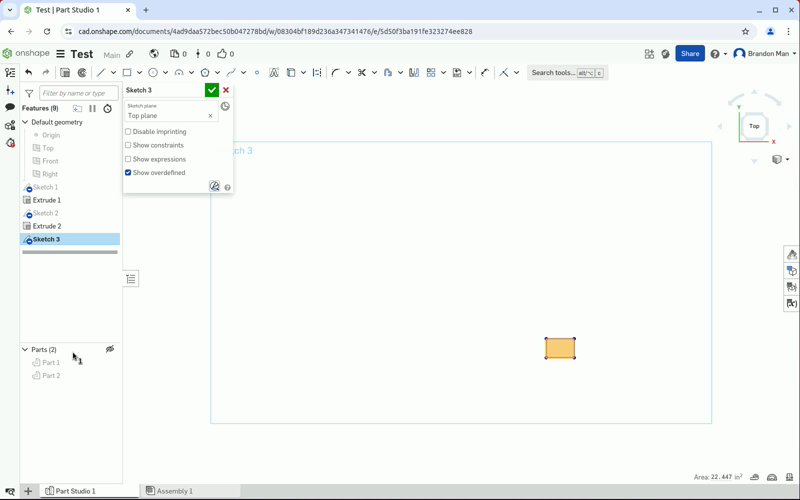
key(shift+y)
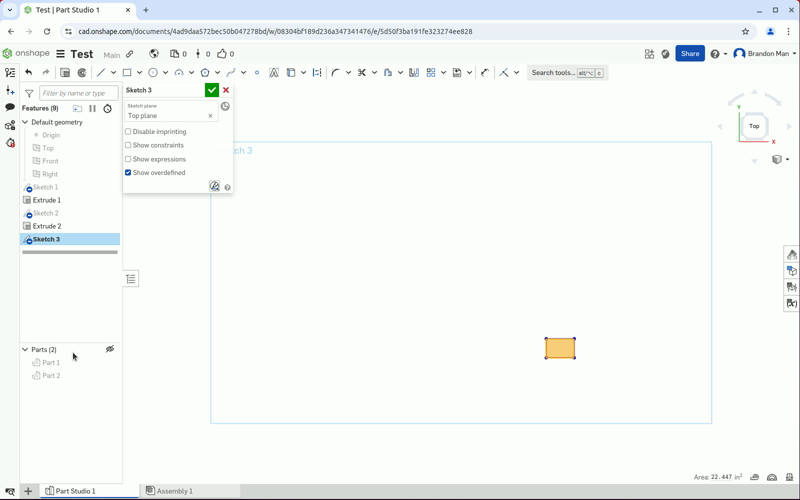
key(shift+e)
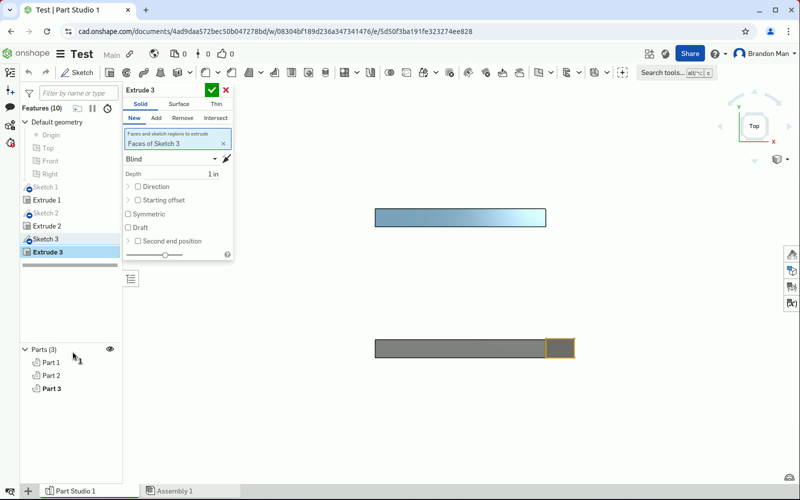
mouse_move(143, 106)
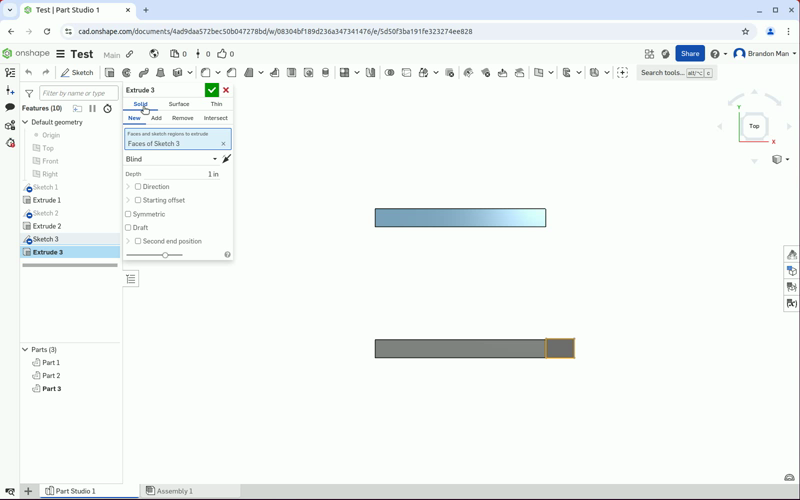
click(143, 106)
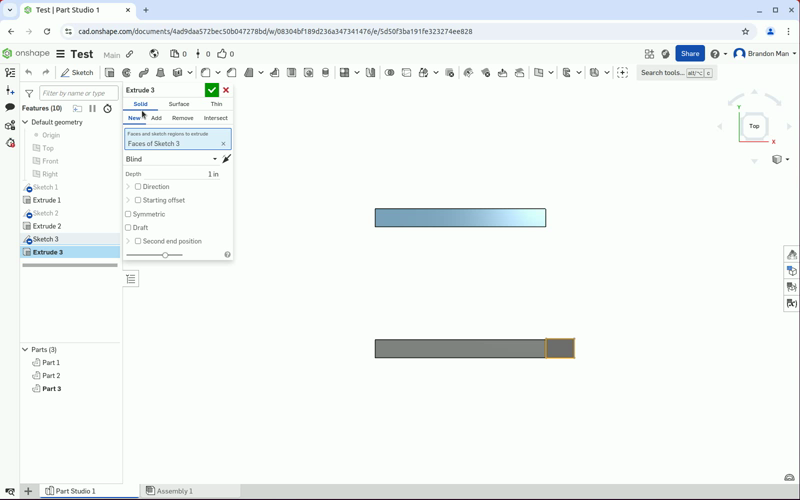
mouse_move(137, 120)
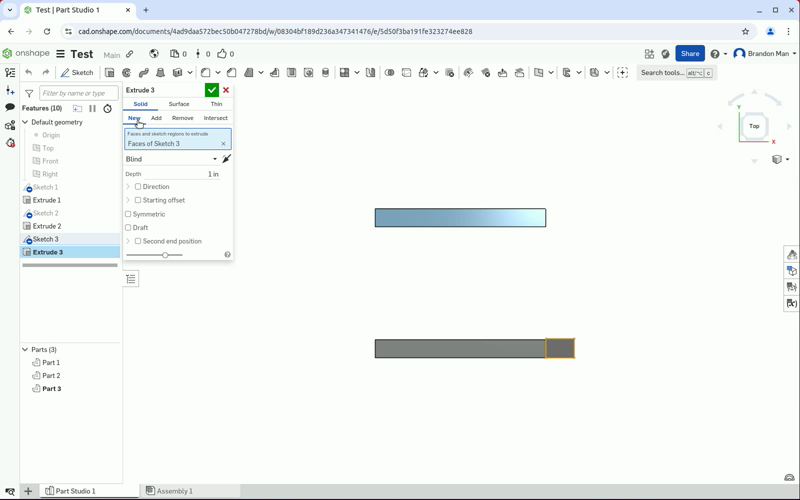
click(137, 120)
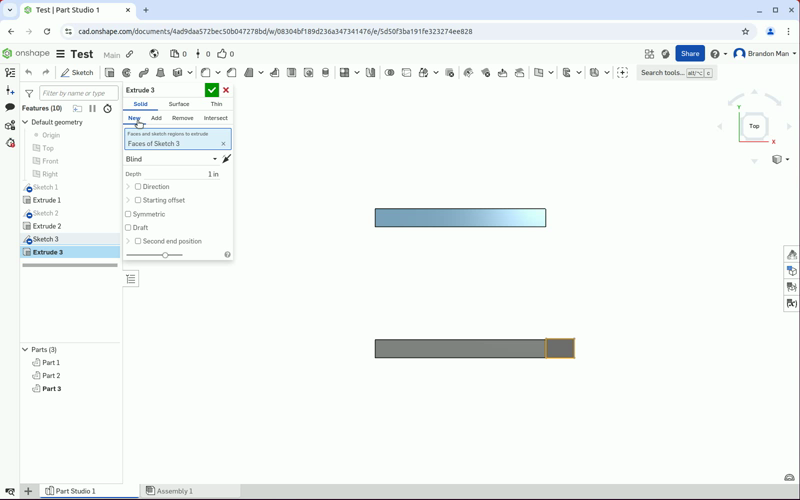
key(tab, 4)
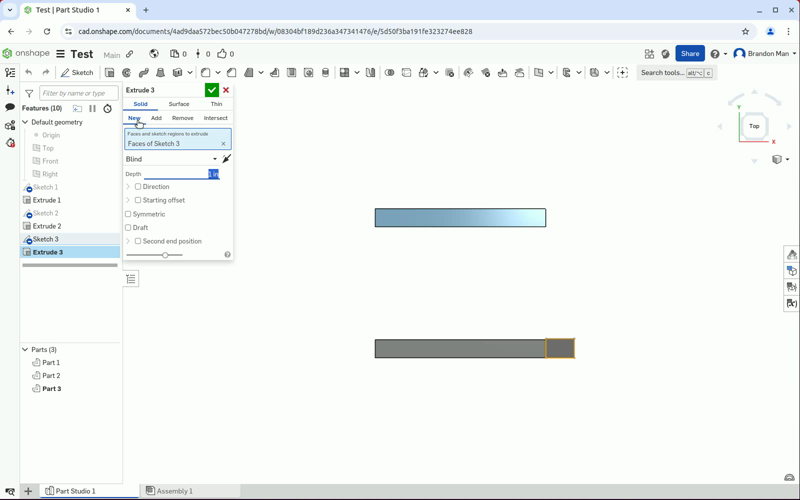
text(3.851)
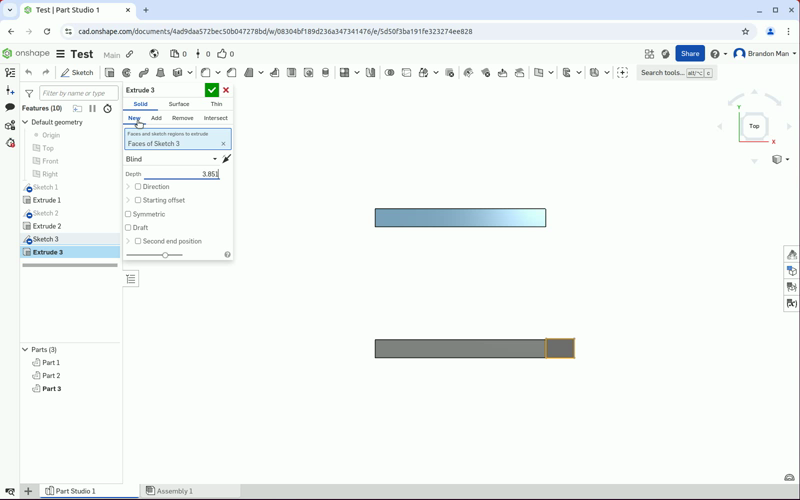
key(enter)
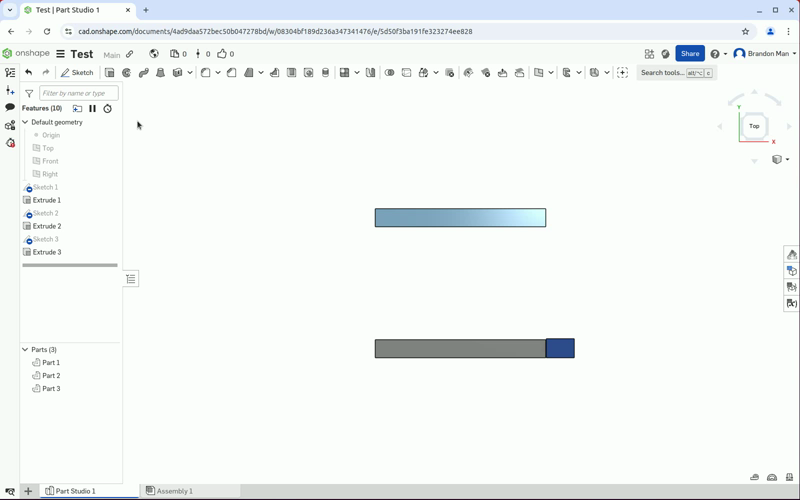
key(shift+h)
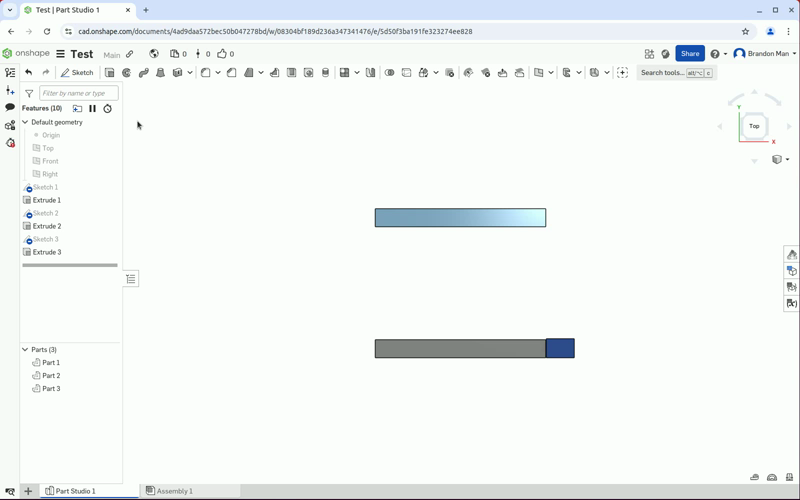
key(shift+h)
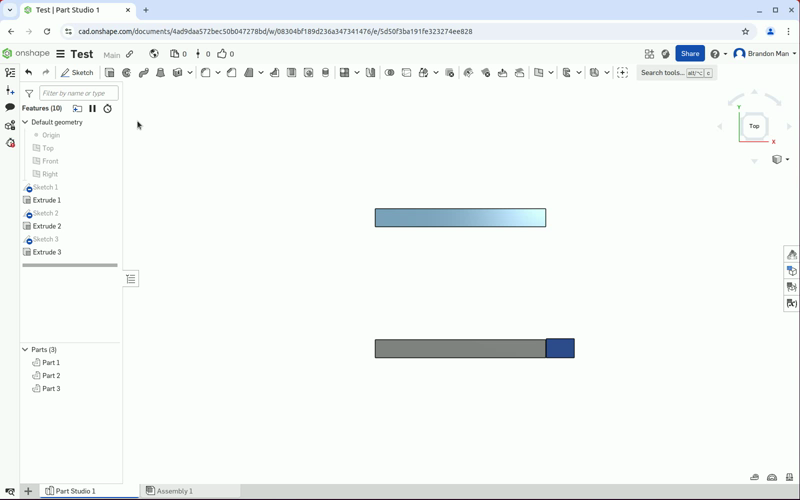
mouse_move(73, 189)
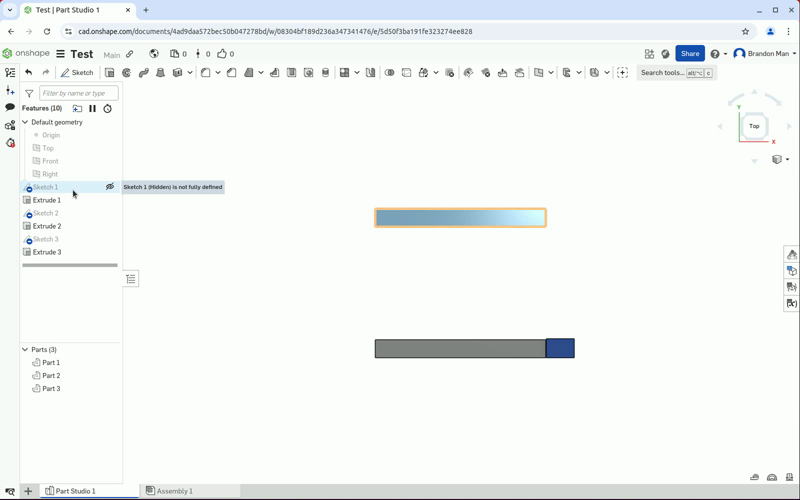
click(73, 189)
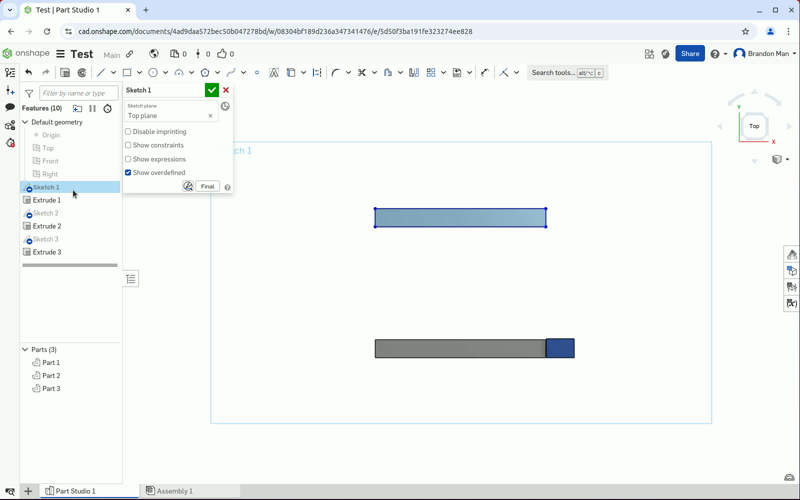
mouse_move(229, 92)
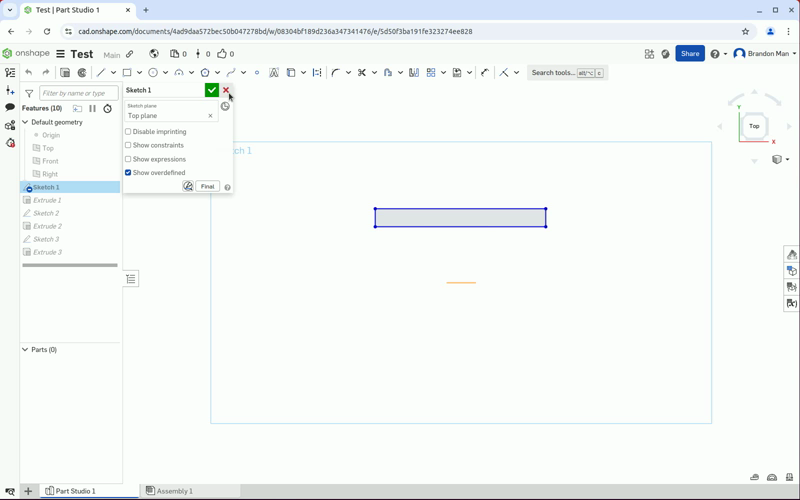
click(229, 92)
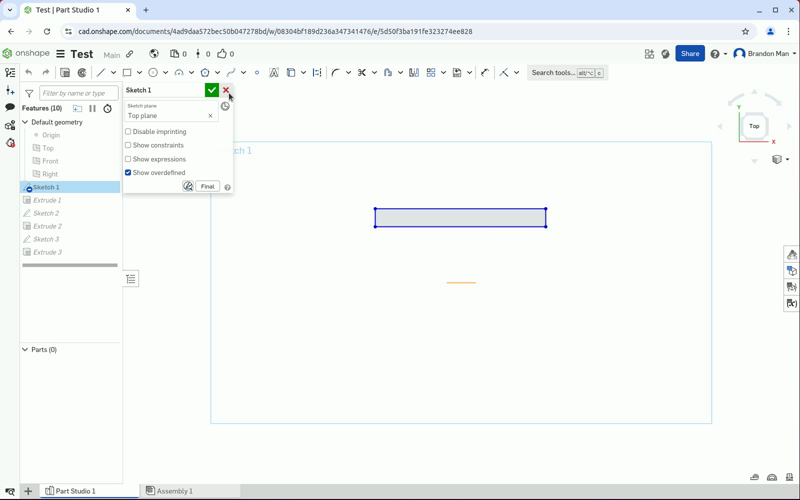
key(shift+s)
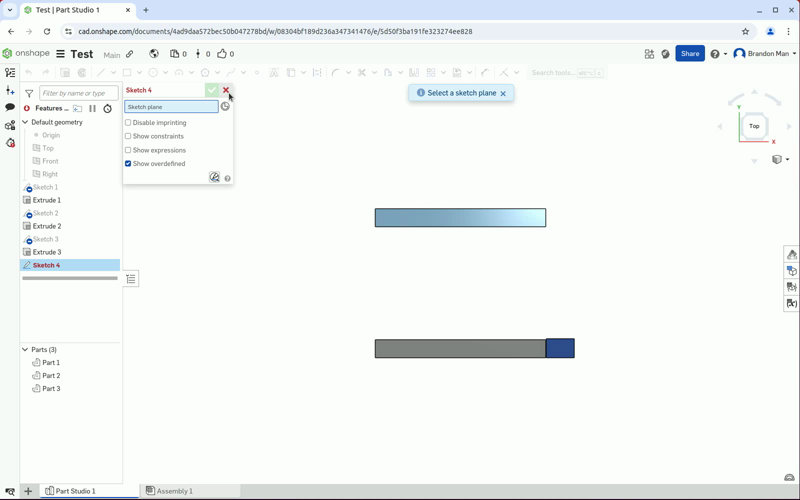
mouse_move(73, 150)
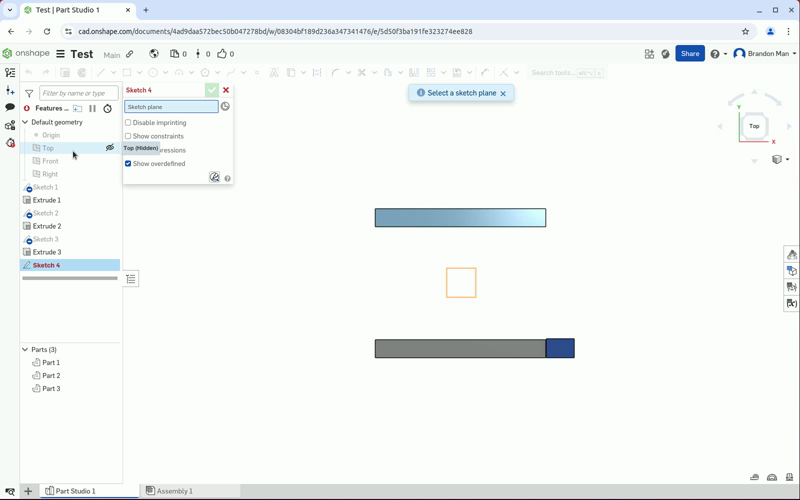
click(73, 150)
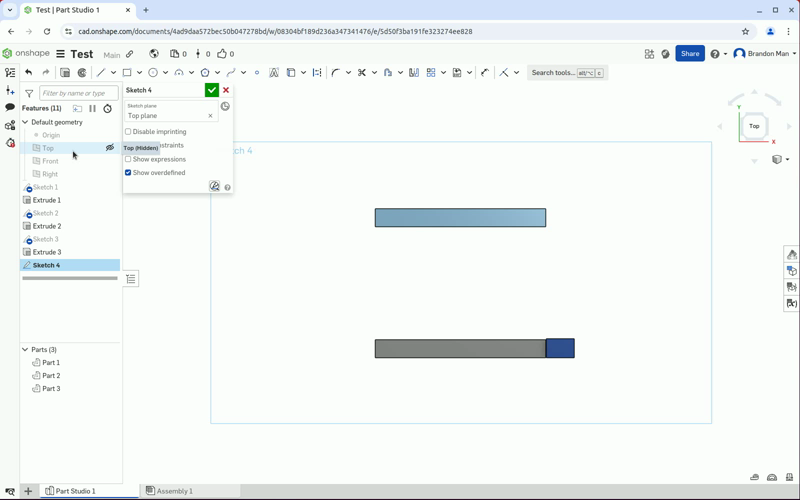
mouse_move(73, 352)
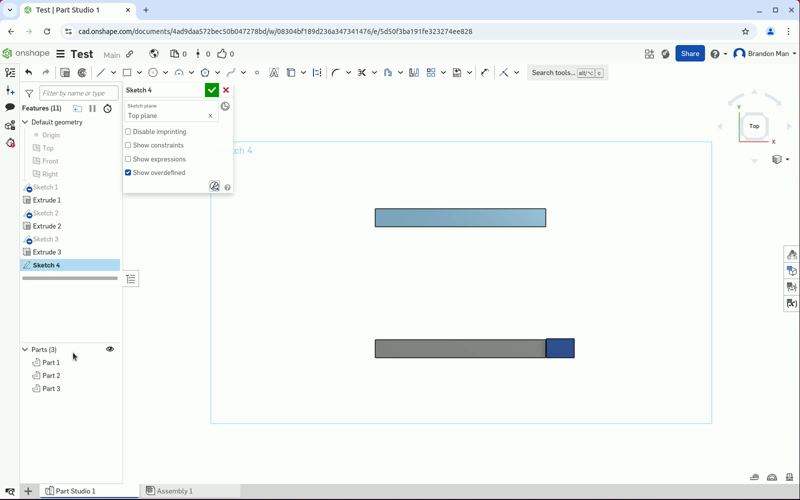
key(y)
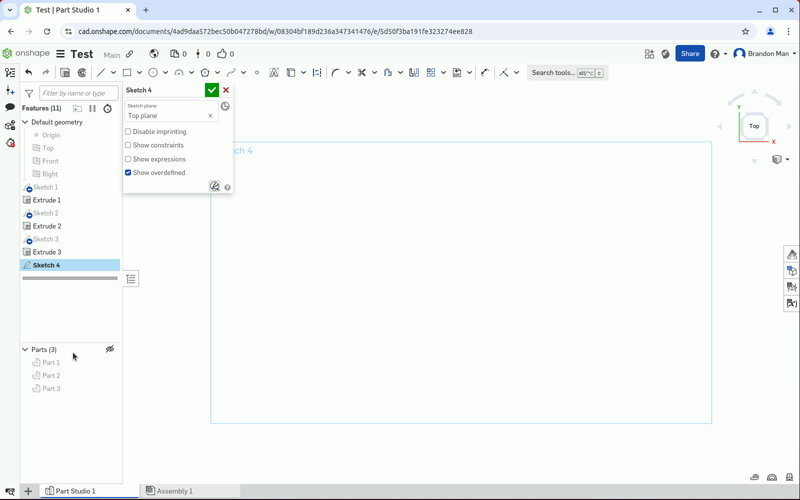
key(l)
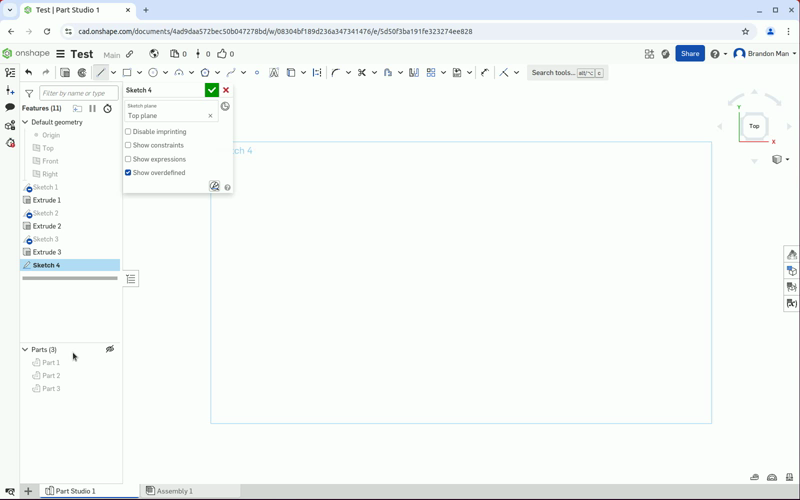
key_down(shift)
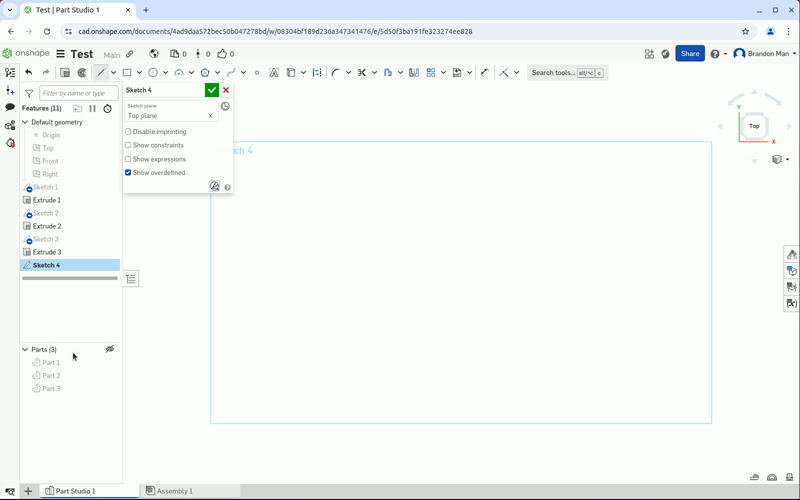
mouse_move(348, 357)
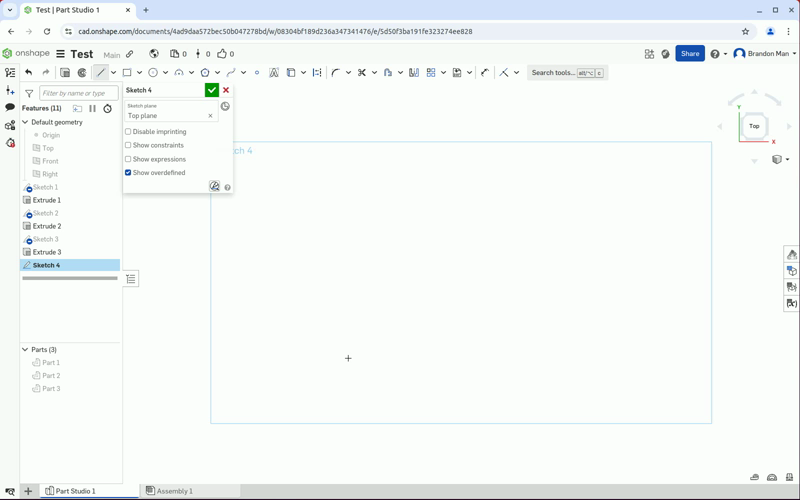
click(348, 357)
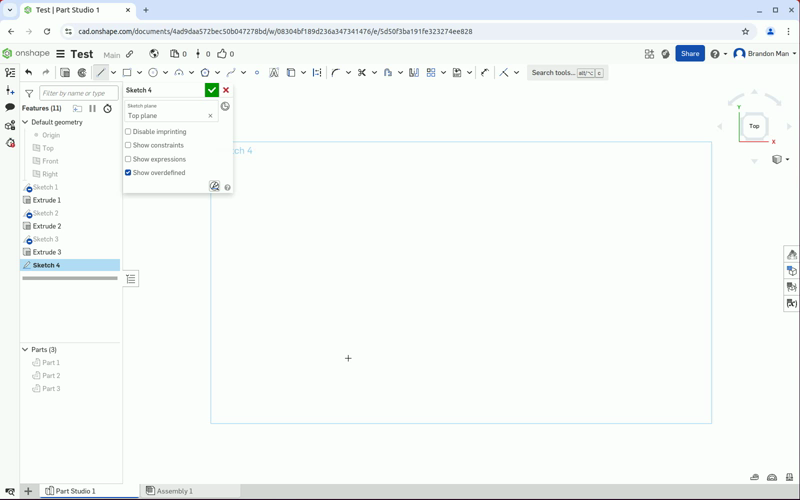
key_up(shift)
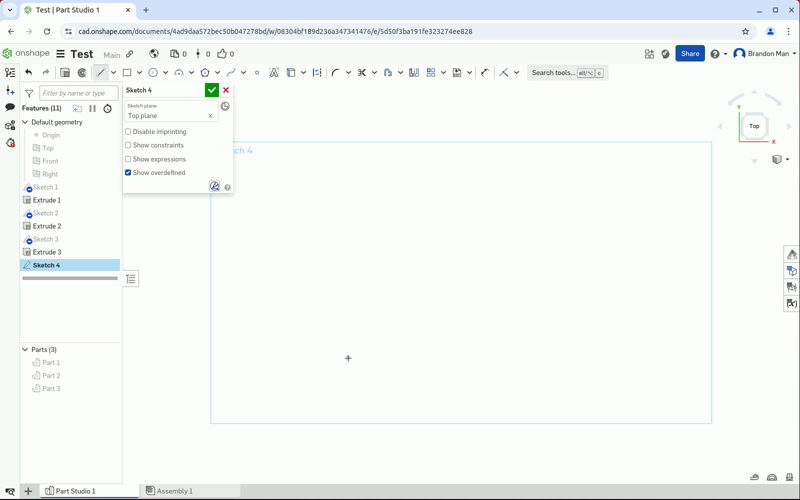
key_down(shift)
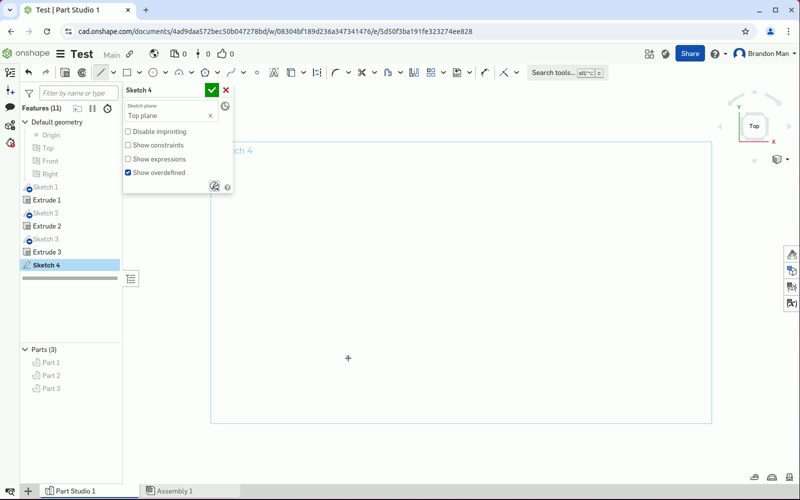
mouse_move(378, 357)
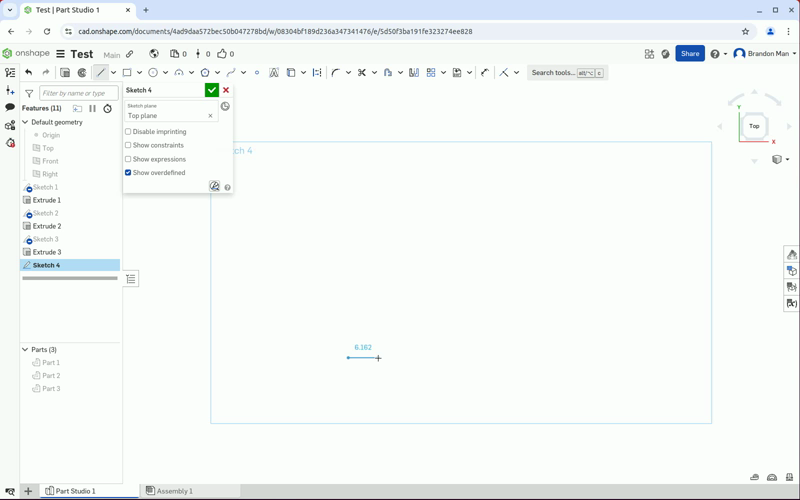
mouse_move(376, 357)
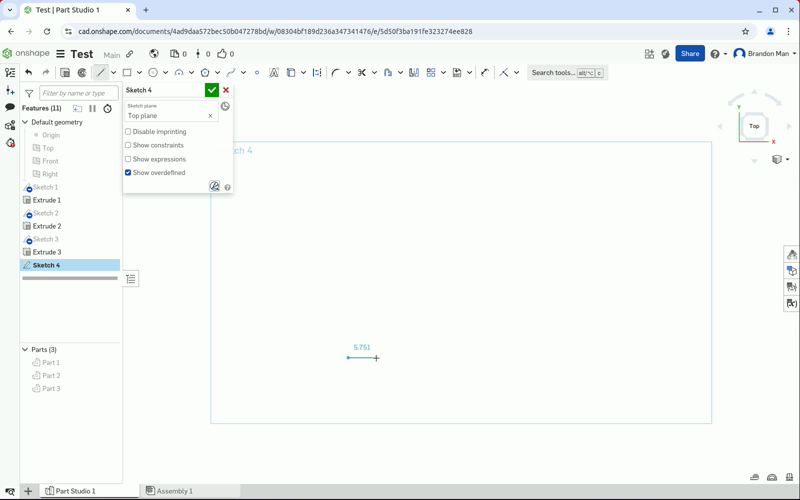
click(376, 357)
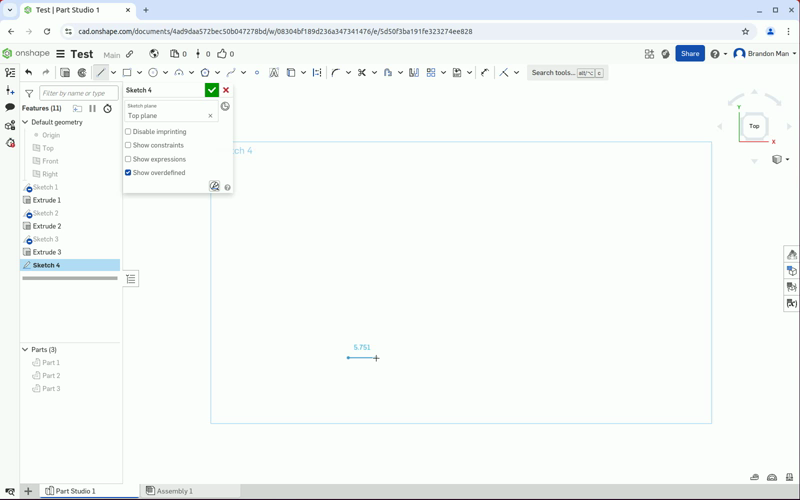
key_up(shift)
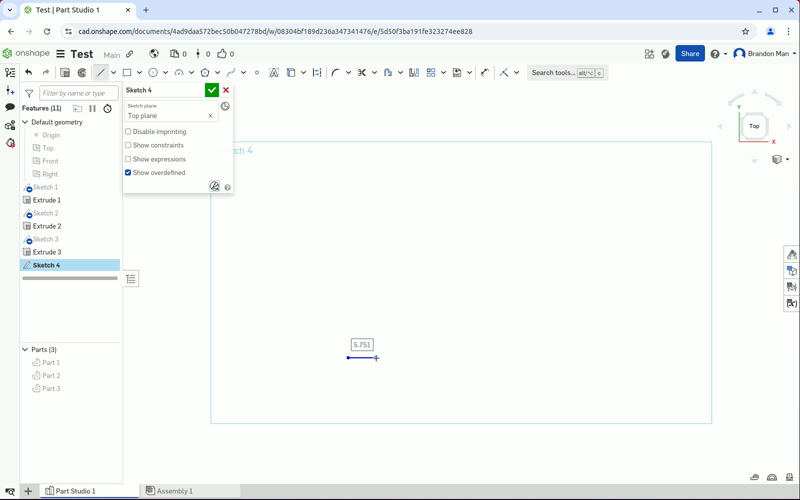
key_down(shift)
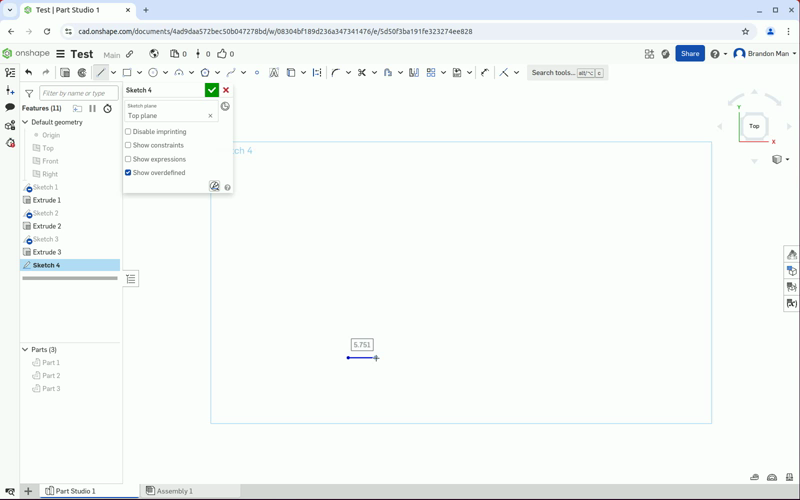
mouse_move(406, 357)
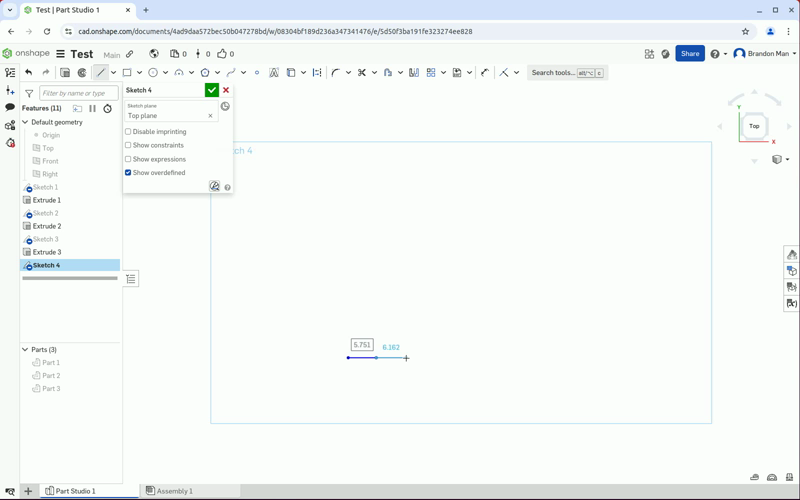
mouse_move(376, 338)
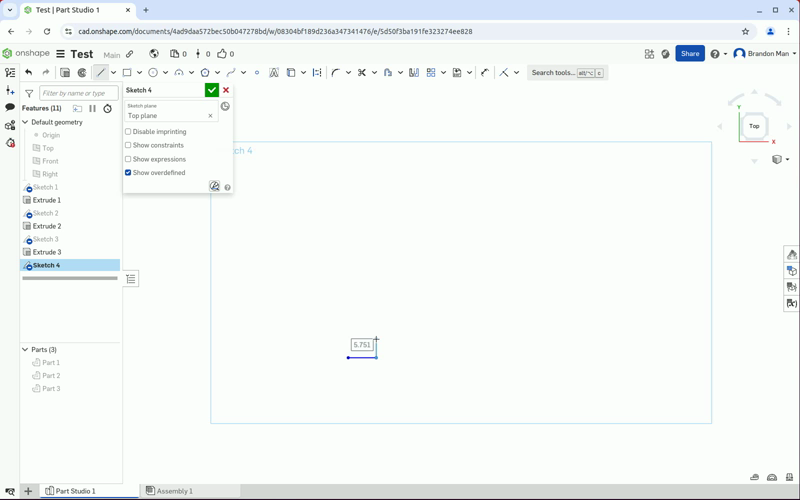
click(376, 338)
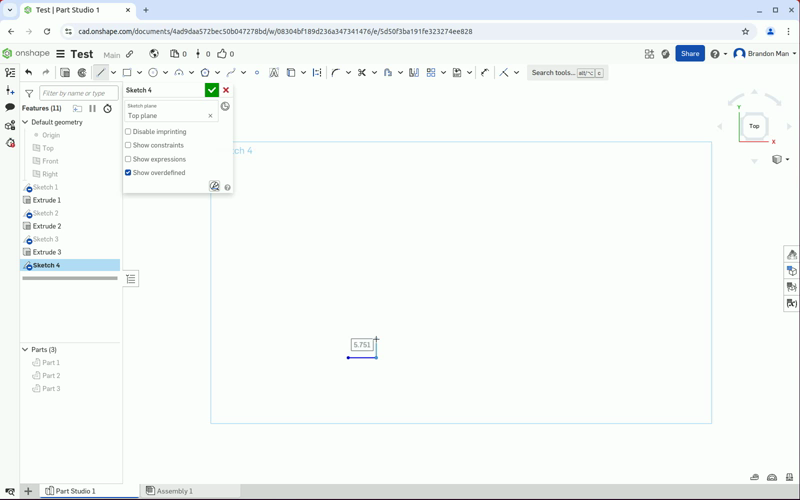
key_up(shift)
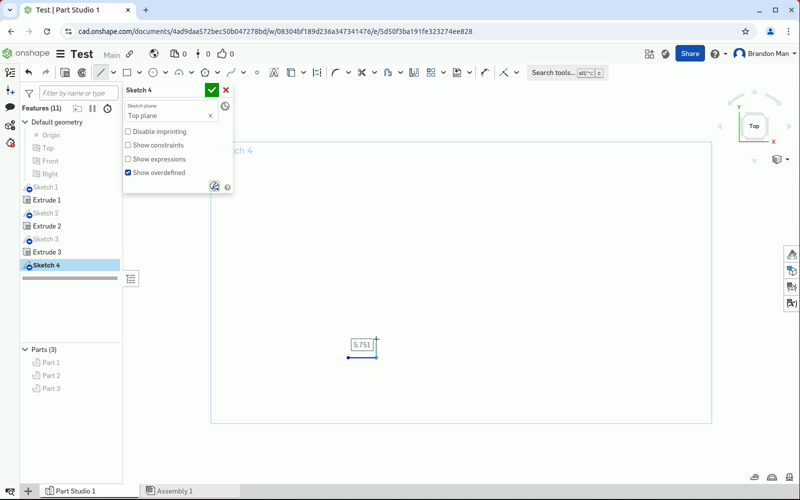
key_down(shift)
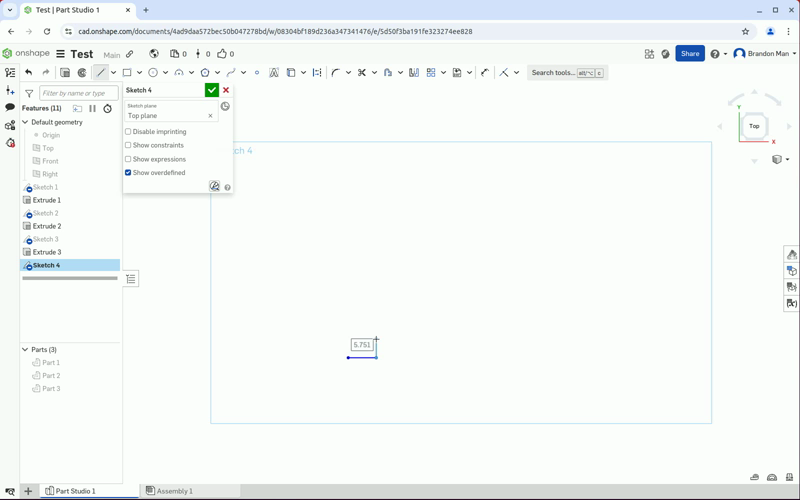
mouse_move(406, 338)
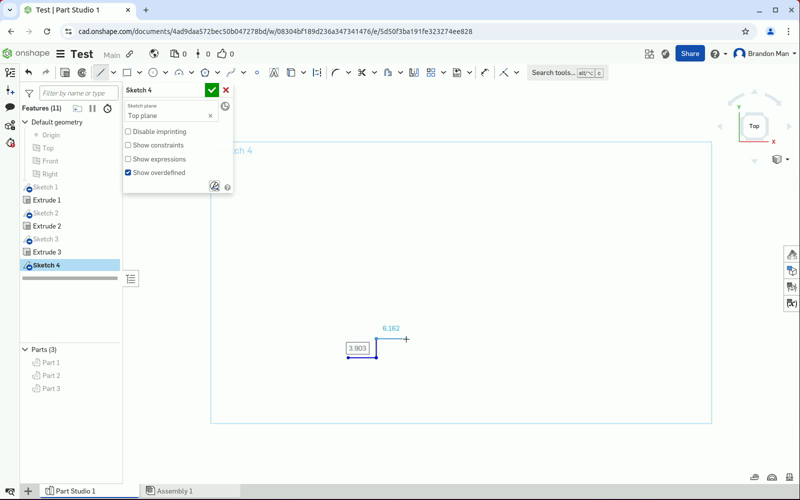
mouse_move(348, 338)
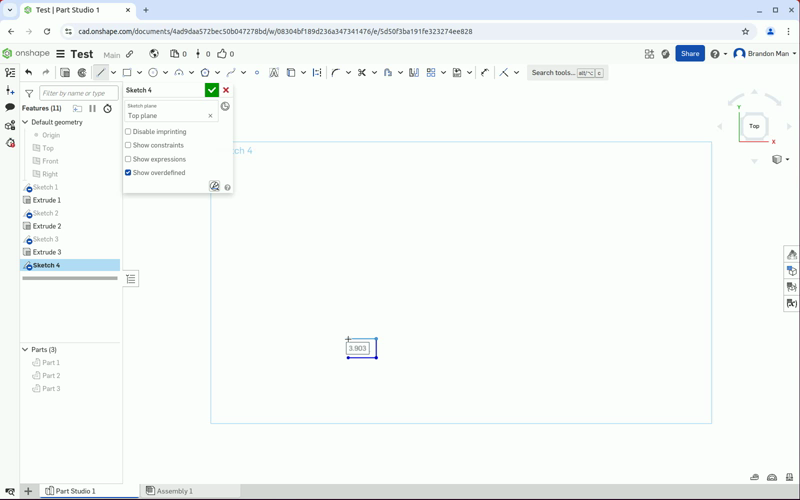
click(348, 338)
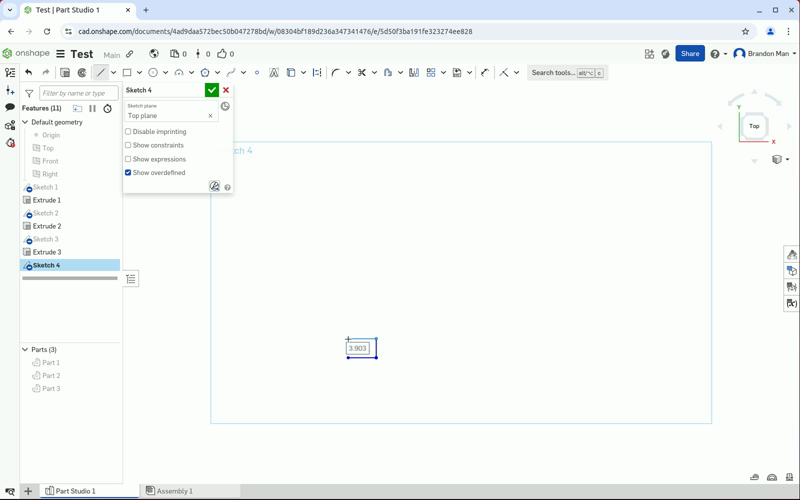
key_up(shift)
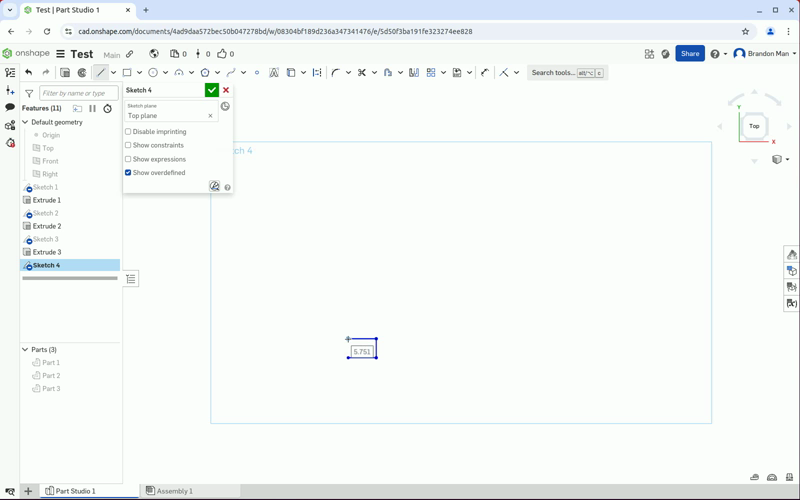
mouse_move(378, 338)
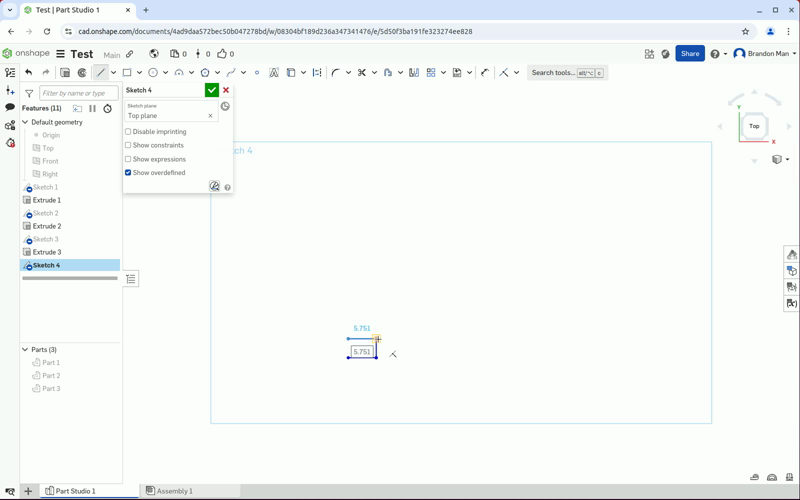
key_down(shift)
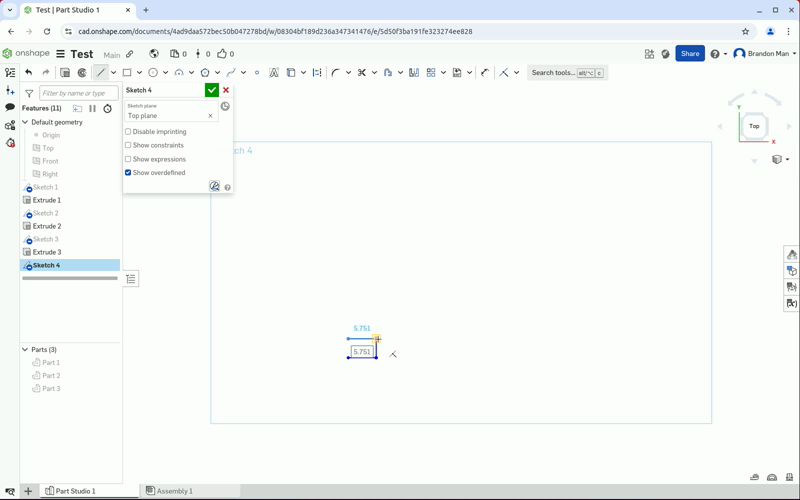
mouse_move(348, 357)
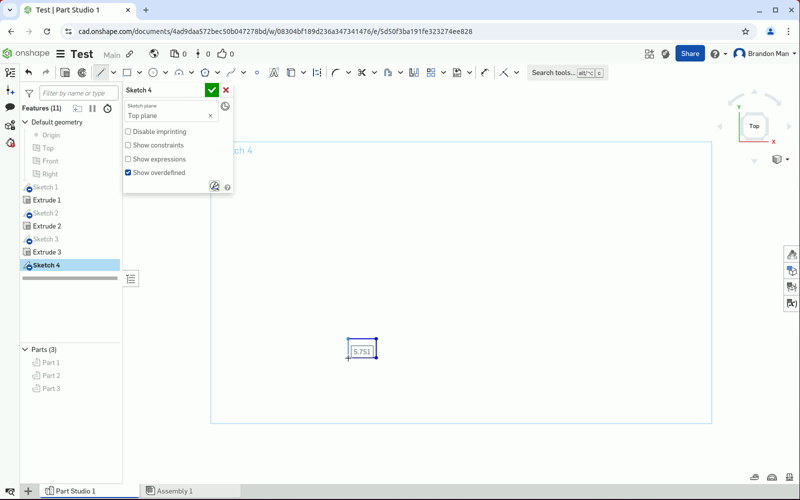
key_up(shift)
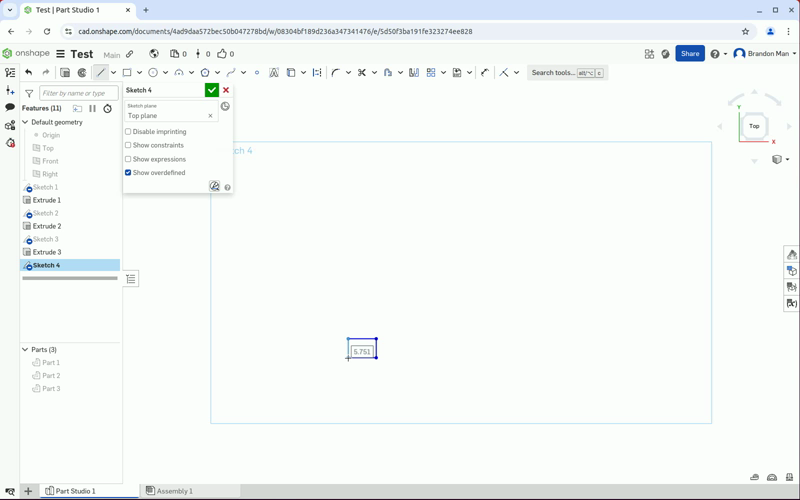
click(348, 357)
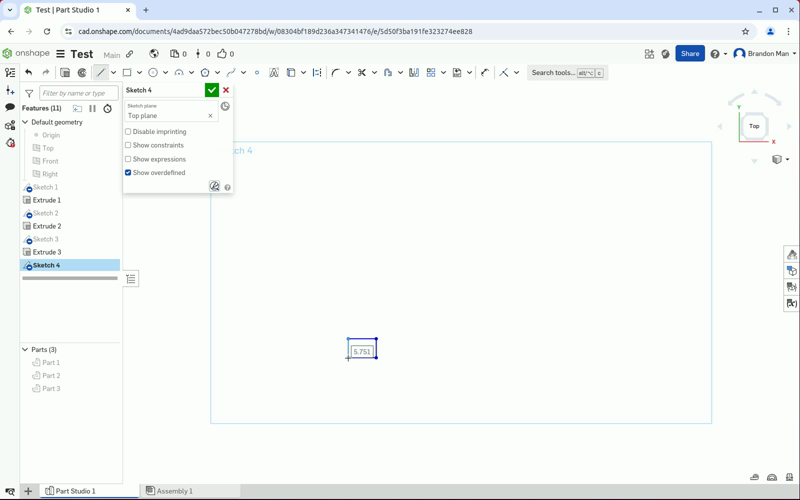
key(esc)
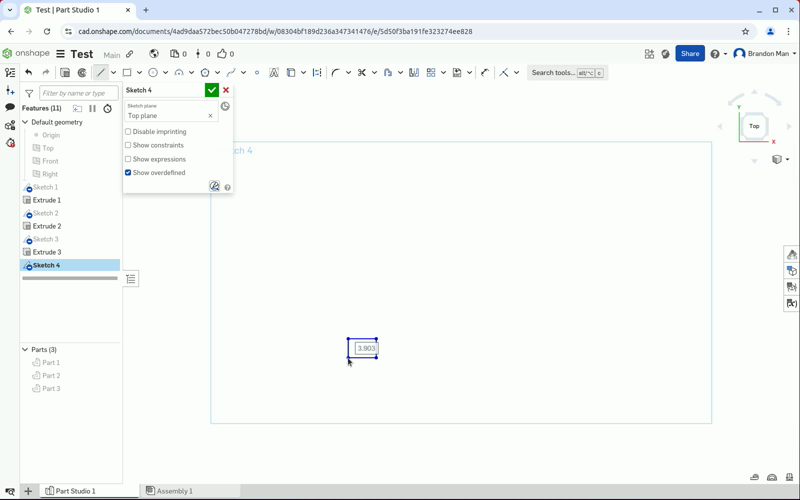
mouse_move(372, 344)
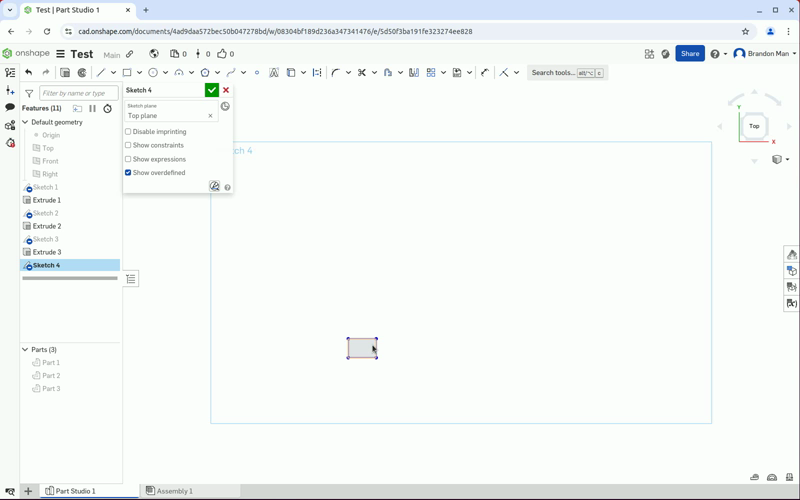
scroll(6)
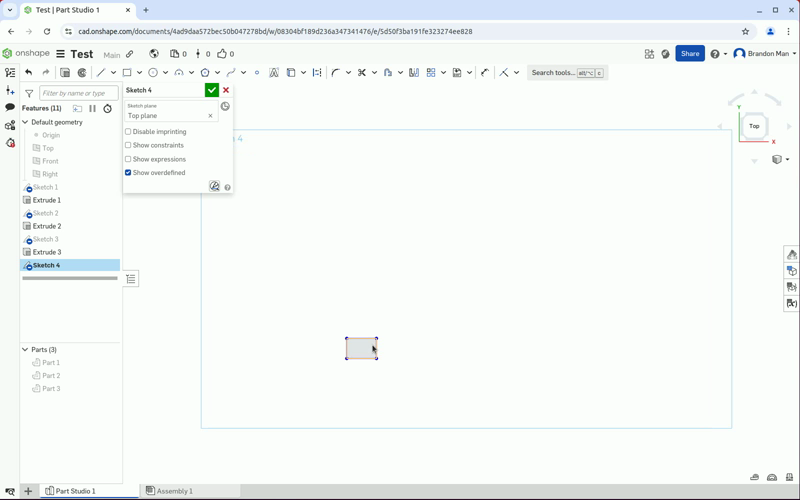
scroll(6)
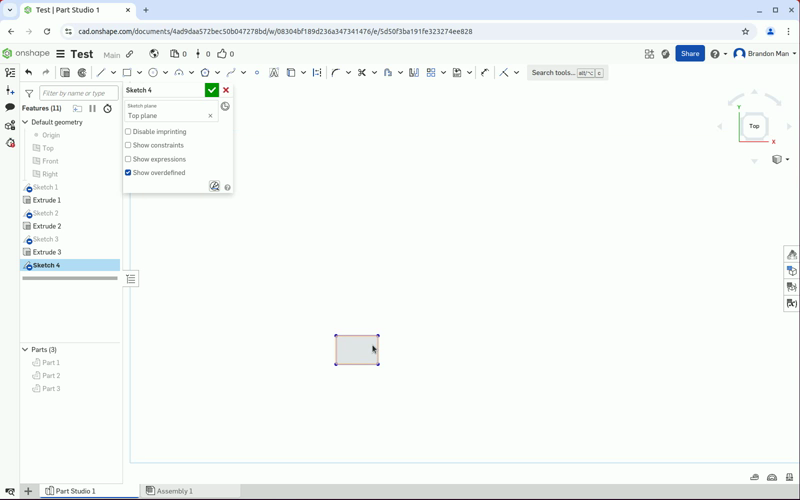
scroll(6)
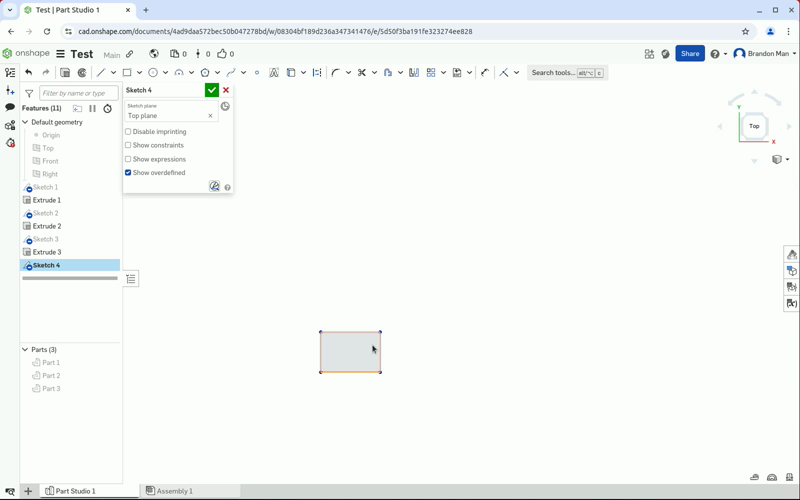
scroll(6)
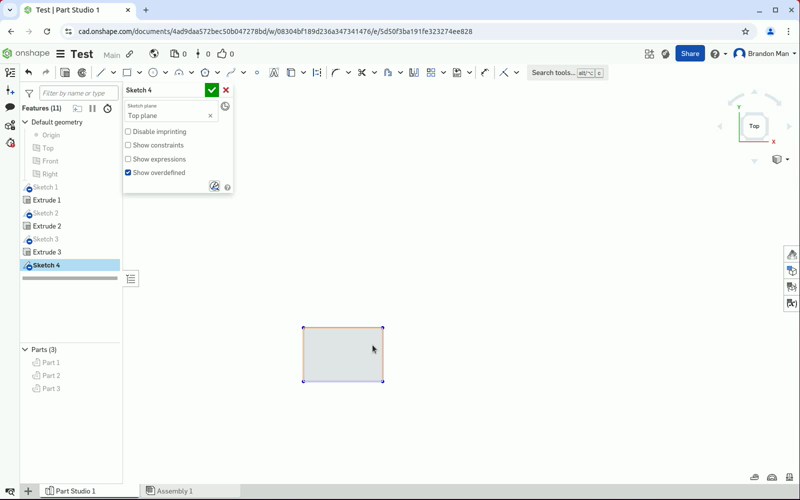
scroll(6)
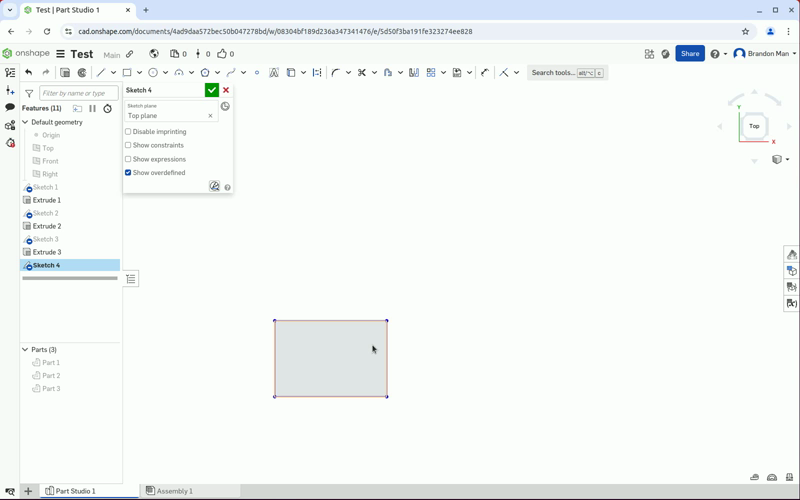
scroll(6)
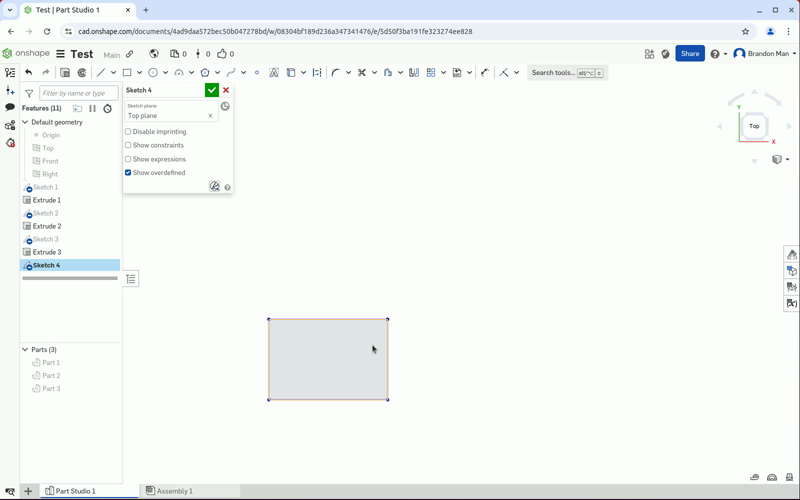
scroll(6)
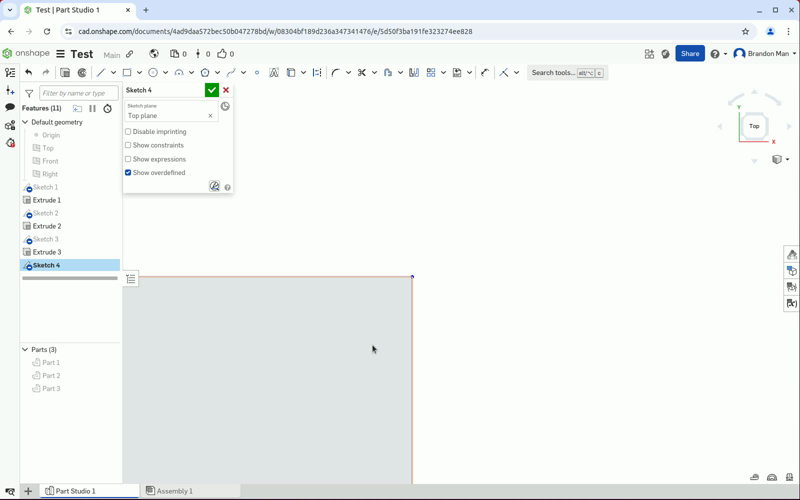
click(372, 344)
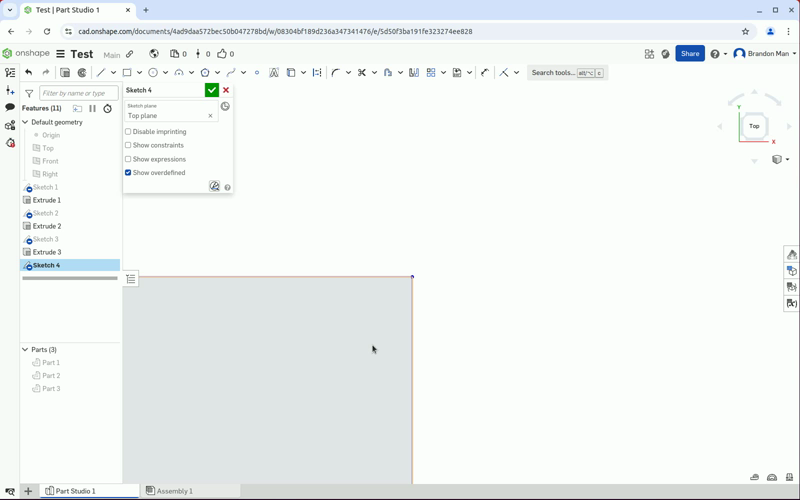
scroll(-6)
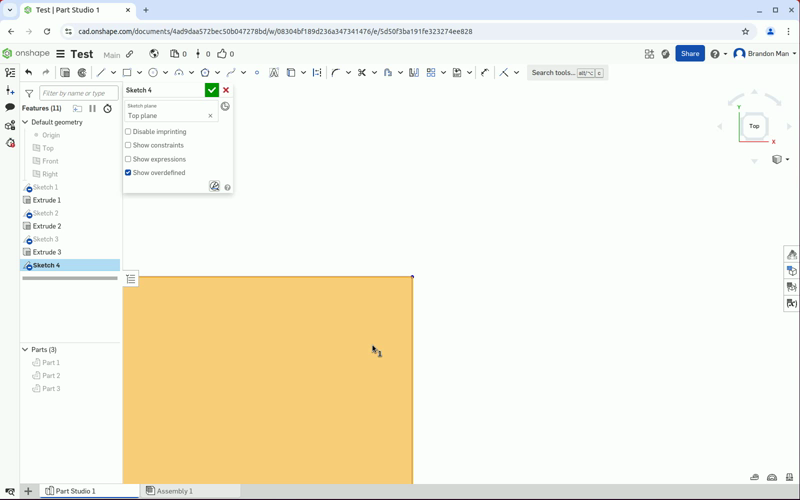
scroll(-6)
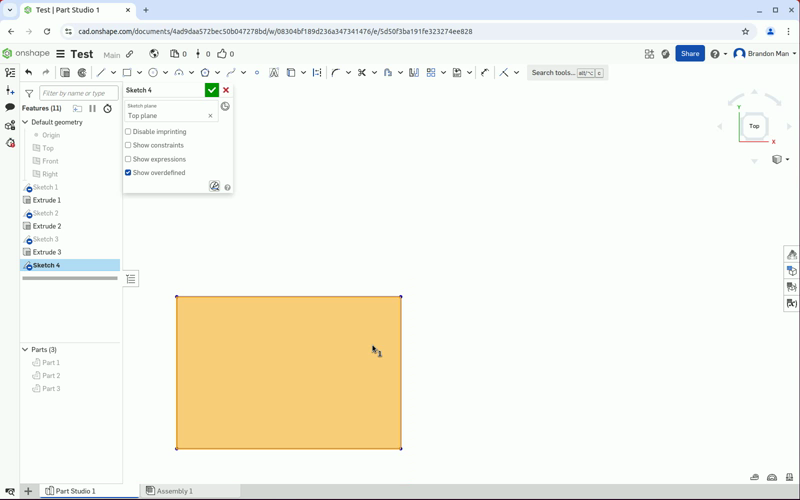
scroll(-6)
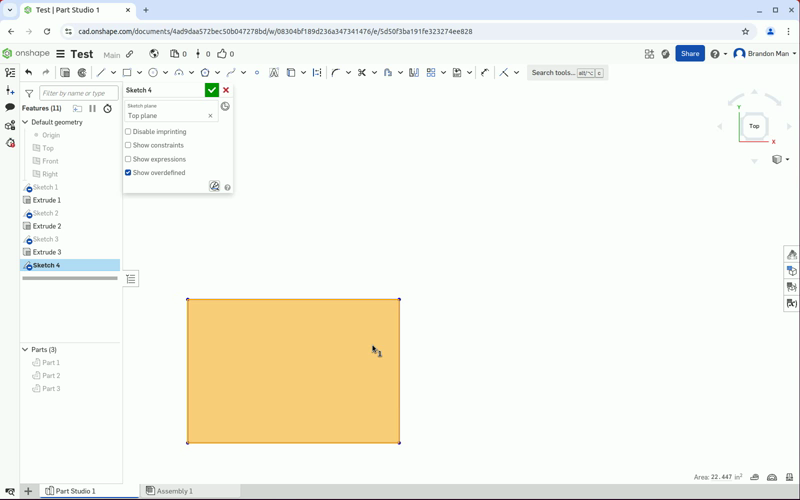
scroll(-6)
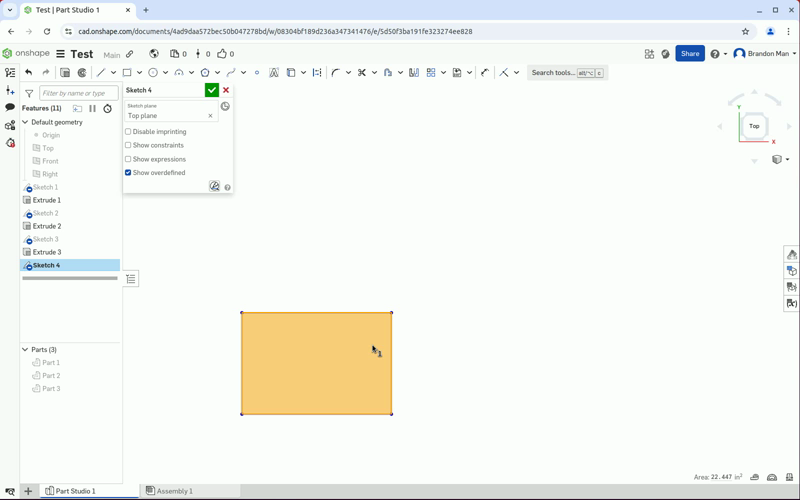
scroll(-6)
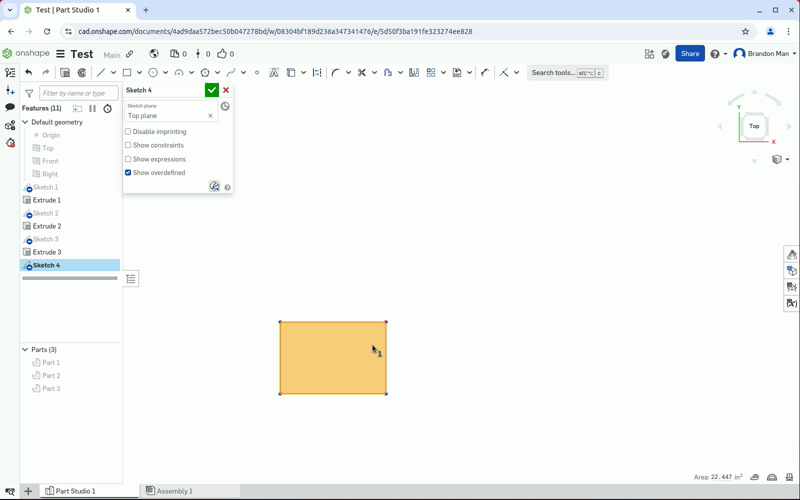
scroll(-6)
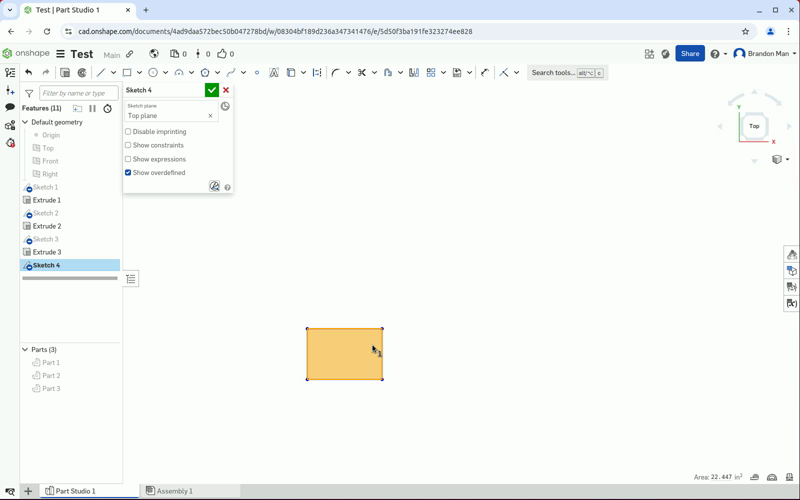
scroll(-6)
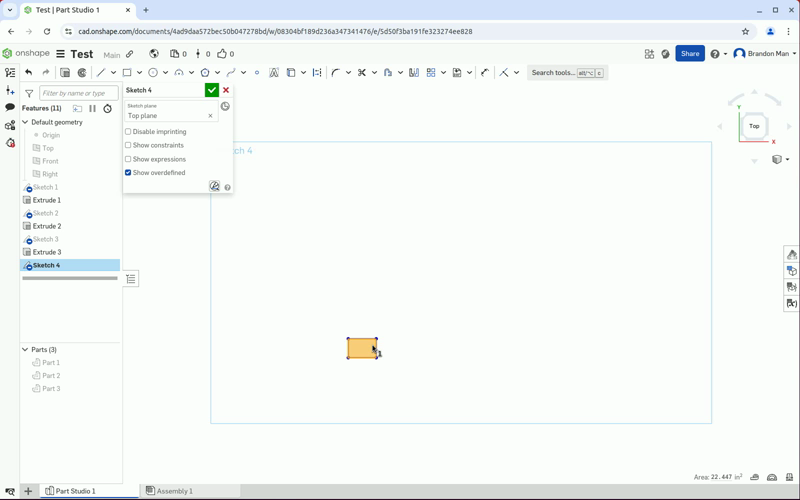
mouse_move(73, 352)
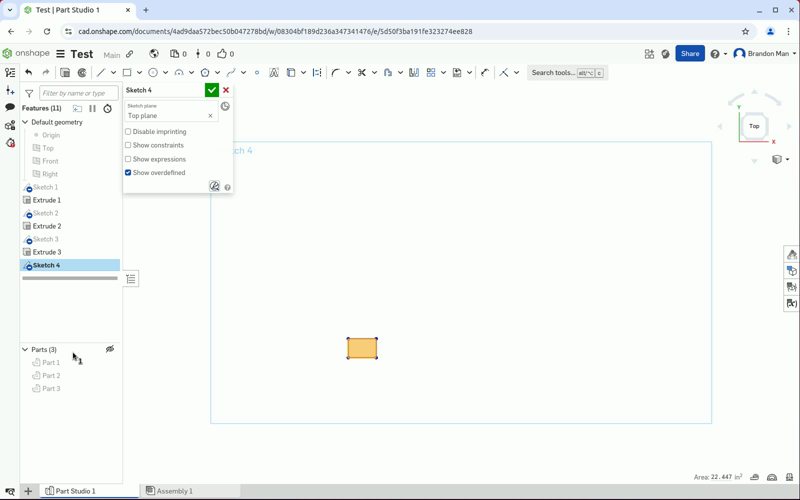
key(shift+y)
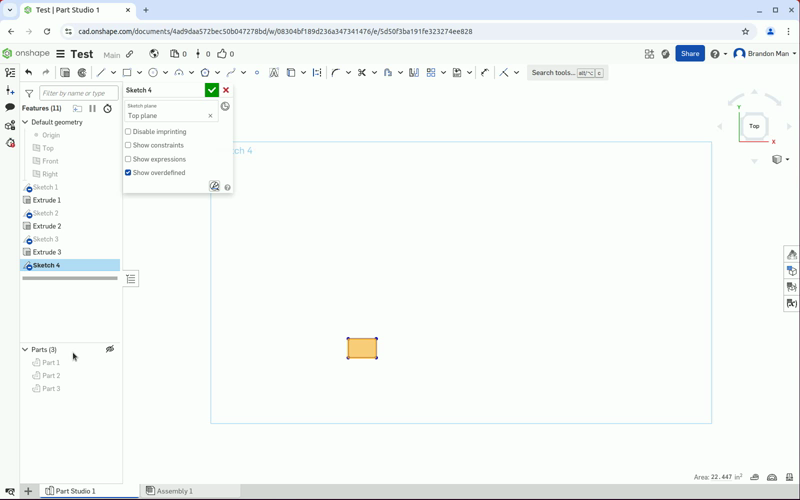
key(shift+e)
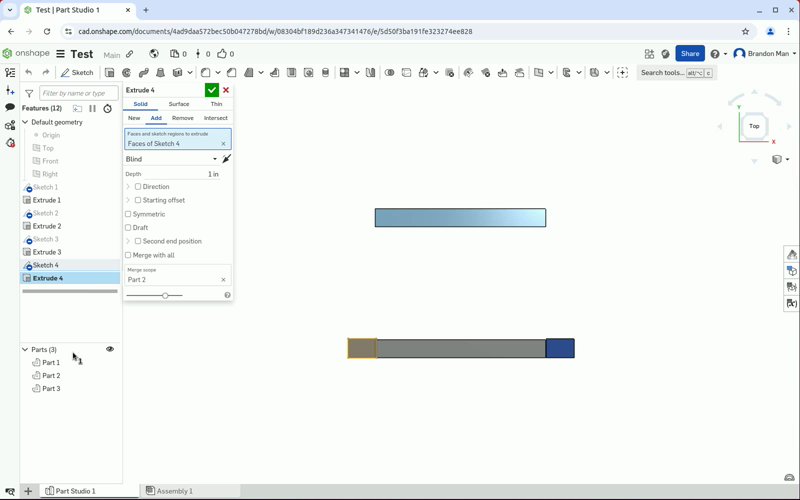
mouse_move(143, 106)
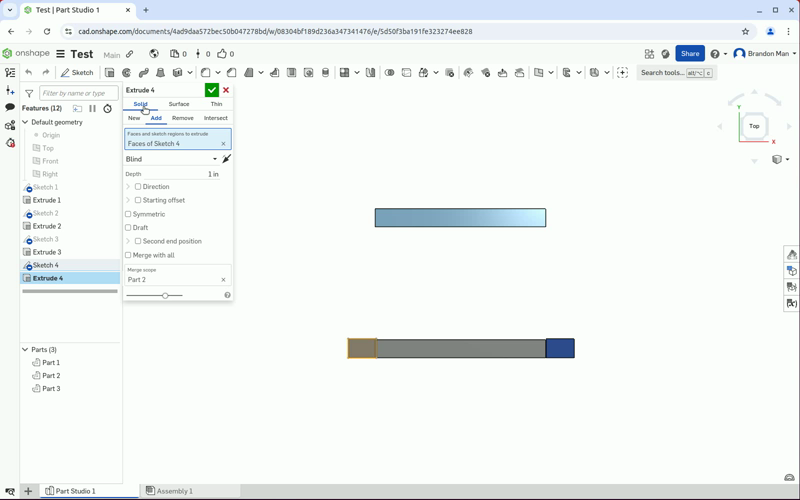
click(143, 106)
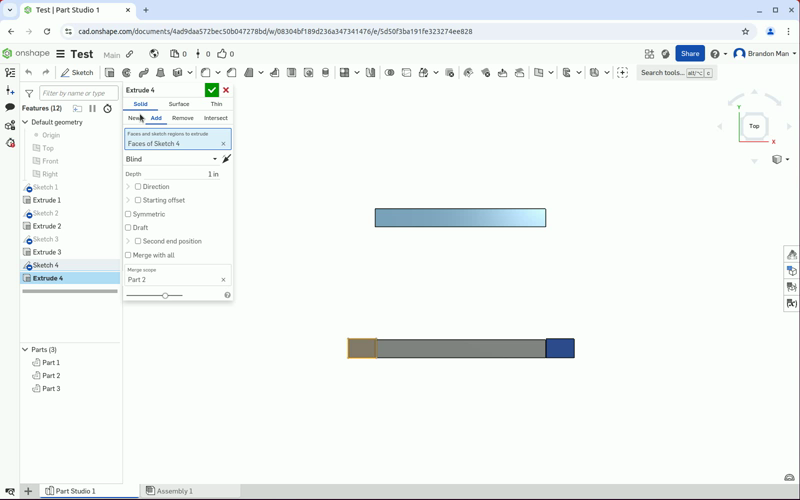
mouse_move(137, 120)
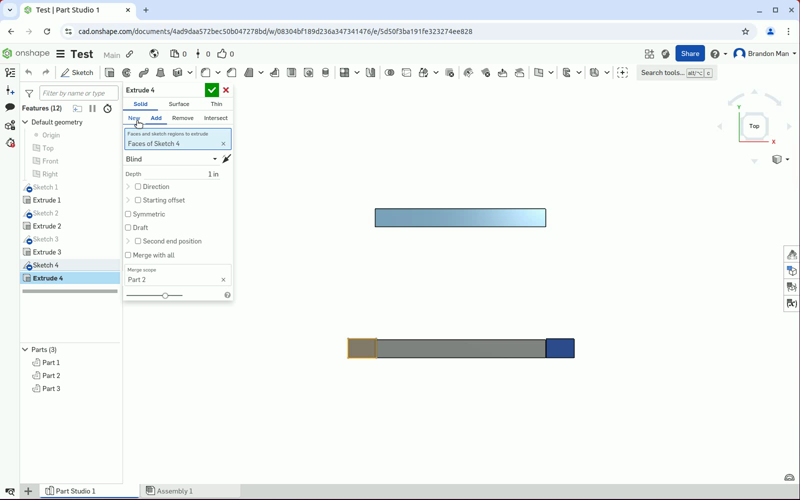
click(137, 120)
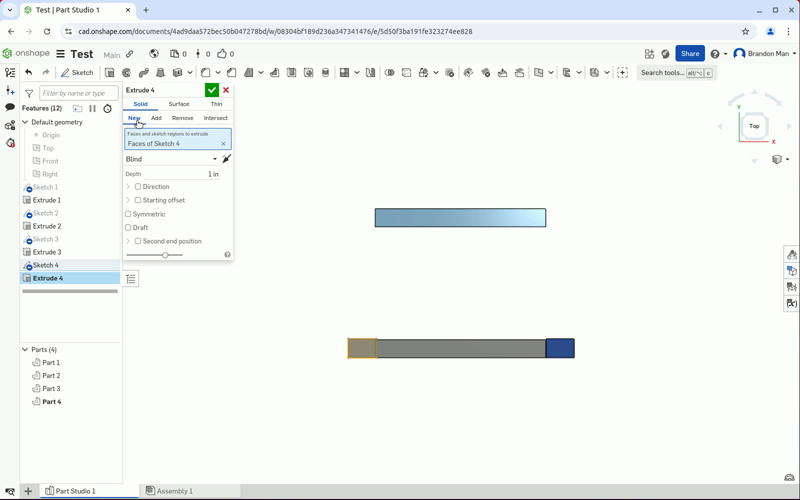
key(tab, 4)
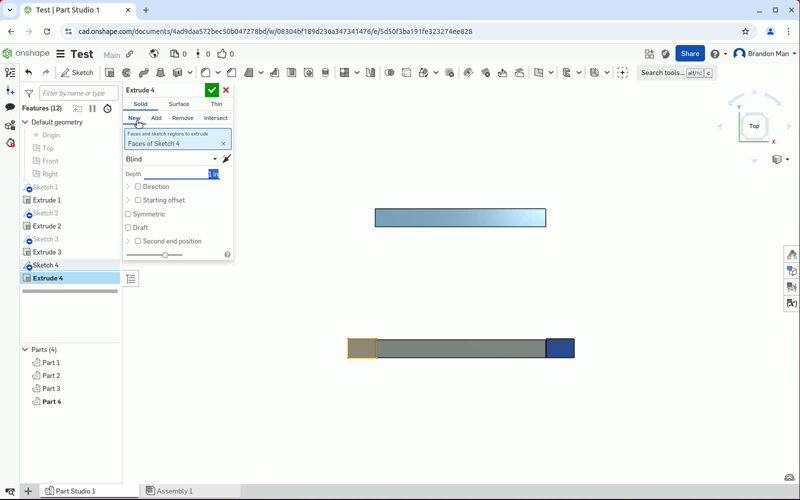
text(3.851)
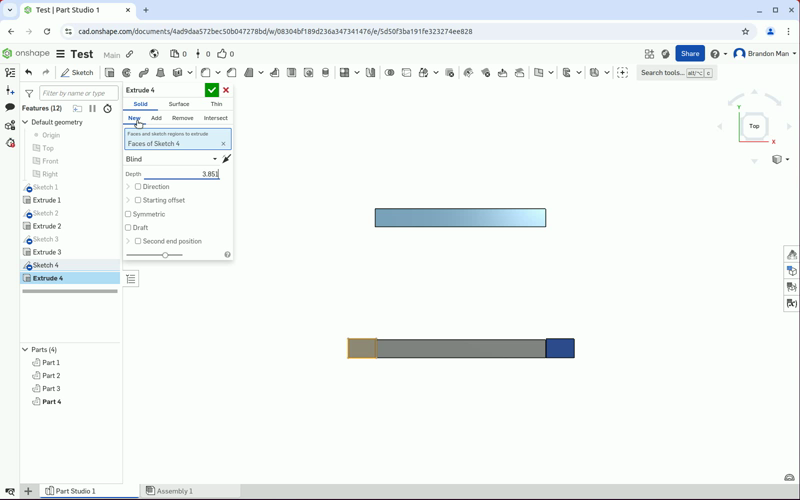
key(enter)
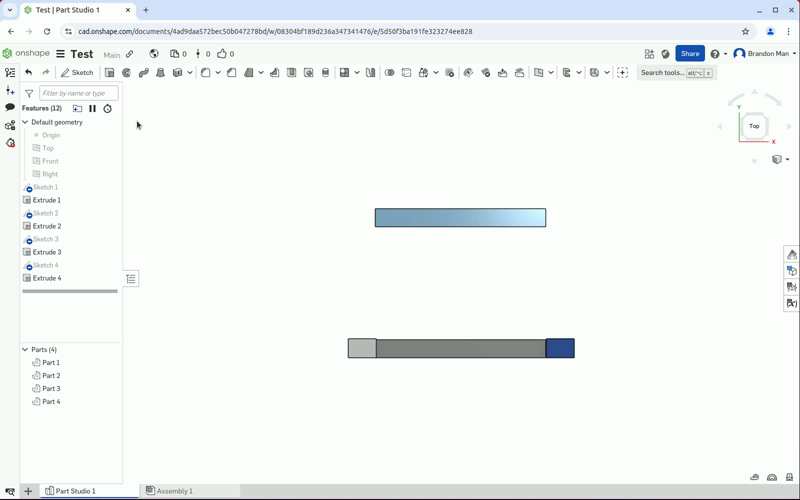
key(shift+h)
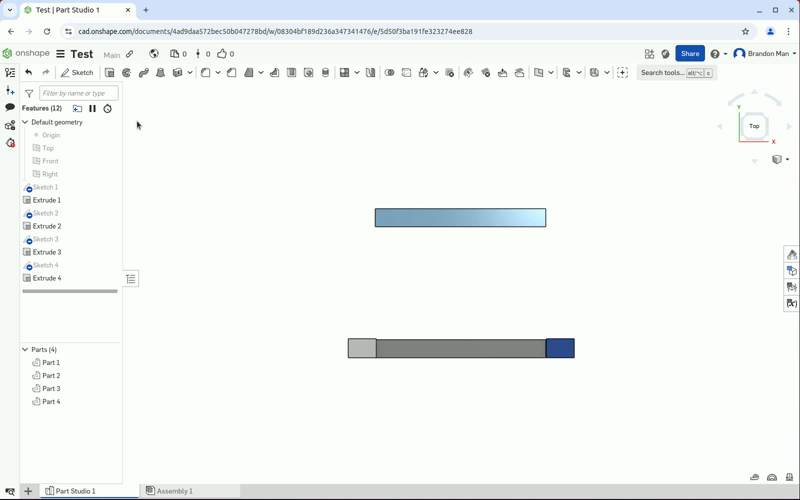
key(shift+h)
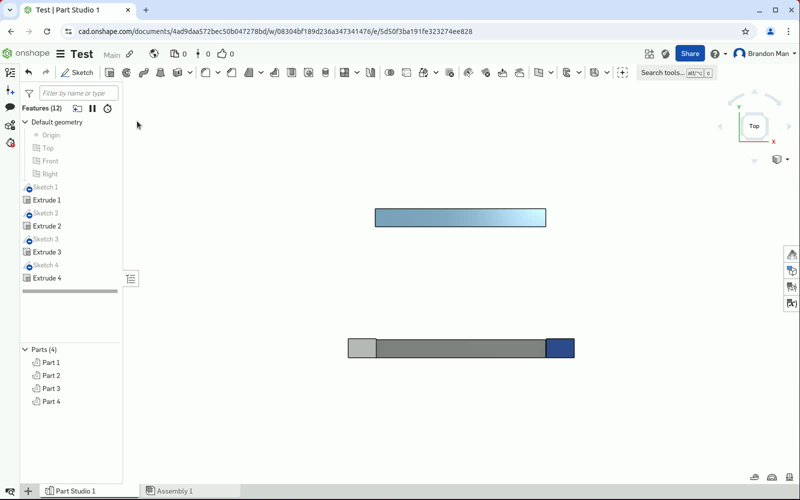
mouse_move(73, 189)
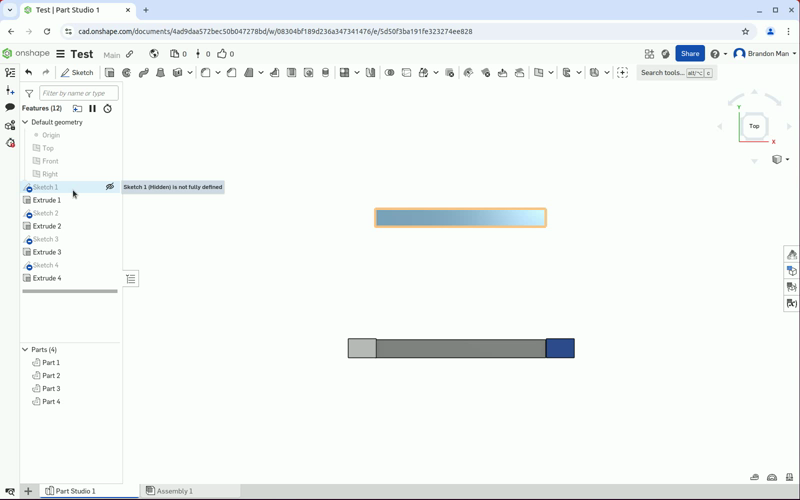
click(73, 189)
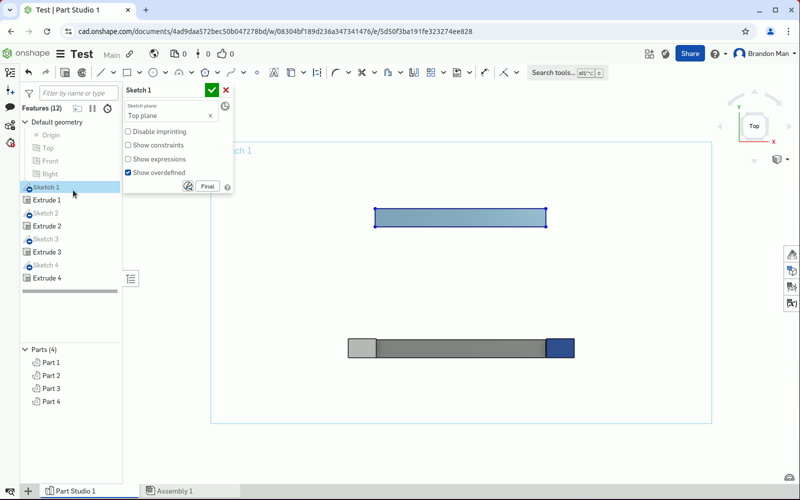
mouse_move(229, 92)
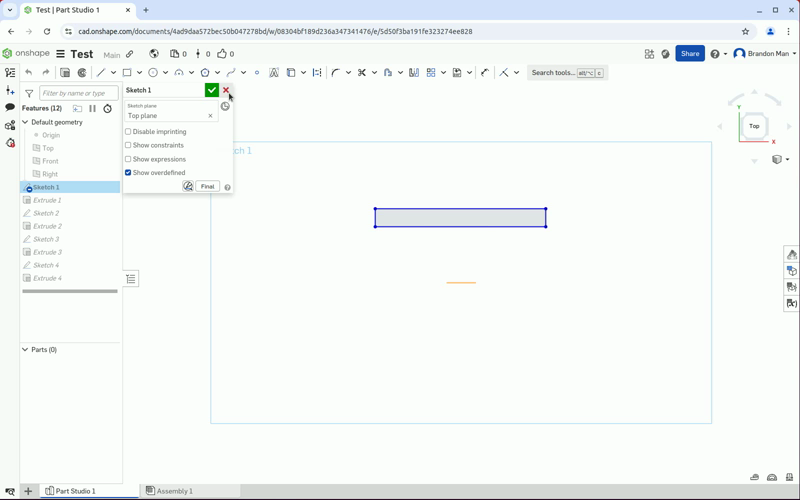
click(229, 92)
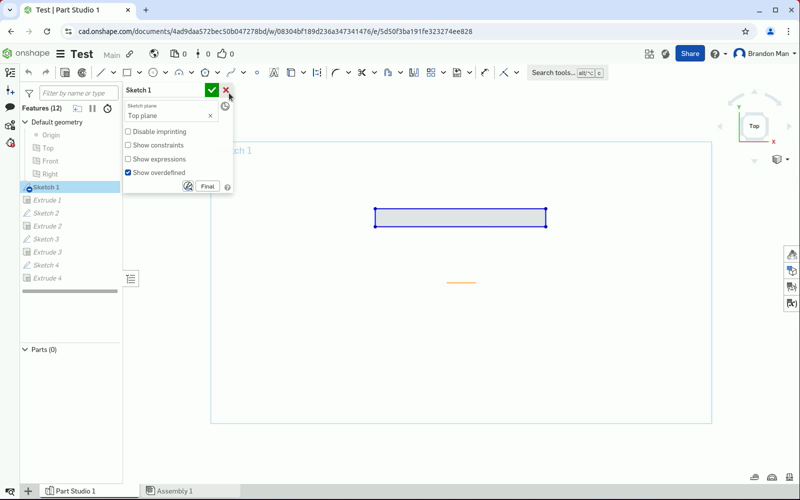
key(shift+s)
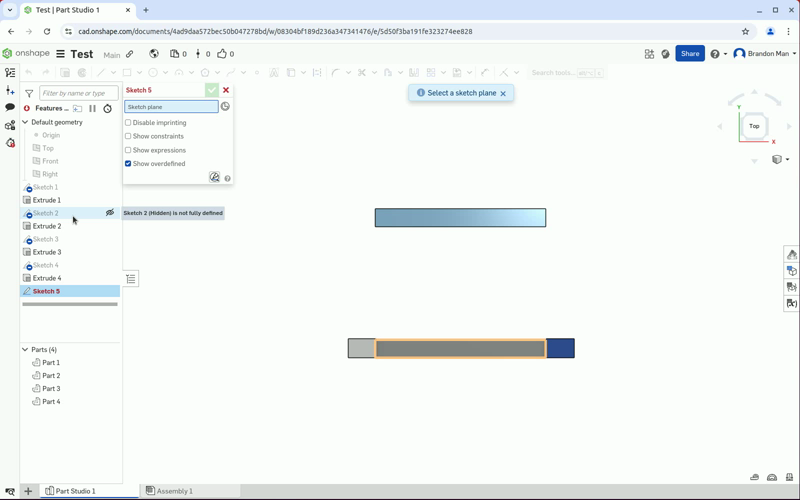
scroll(3)
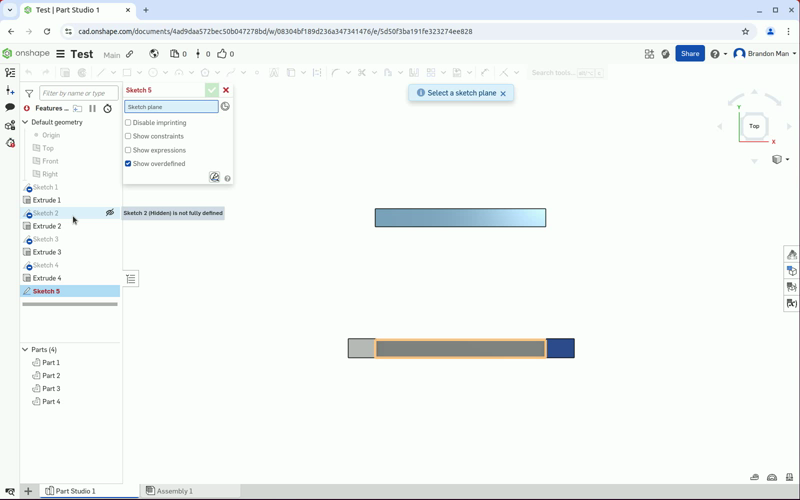
mouse_move(73, 150)
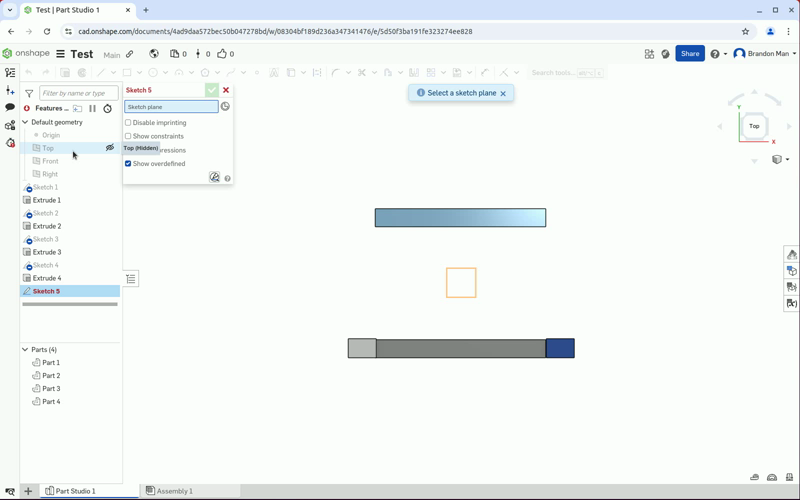
click(73, 150)
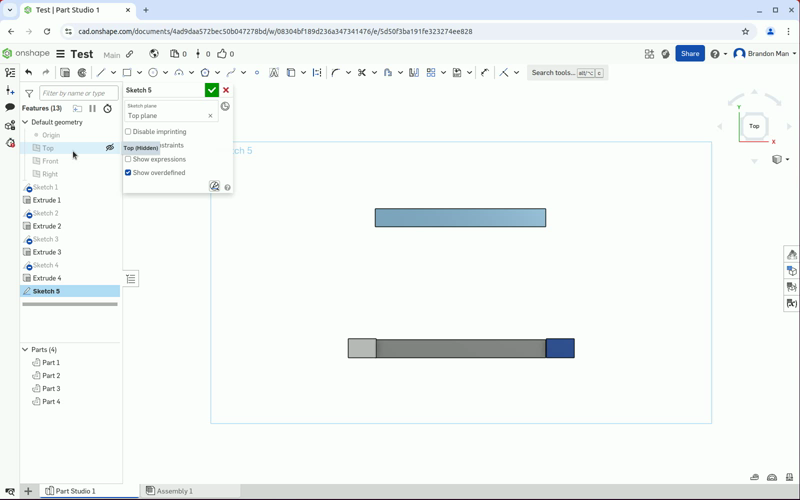
mouse_move(73, 352)
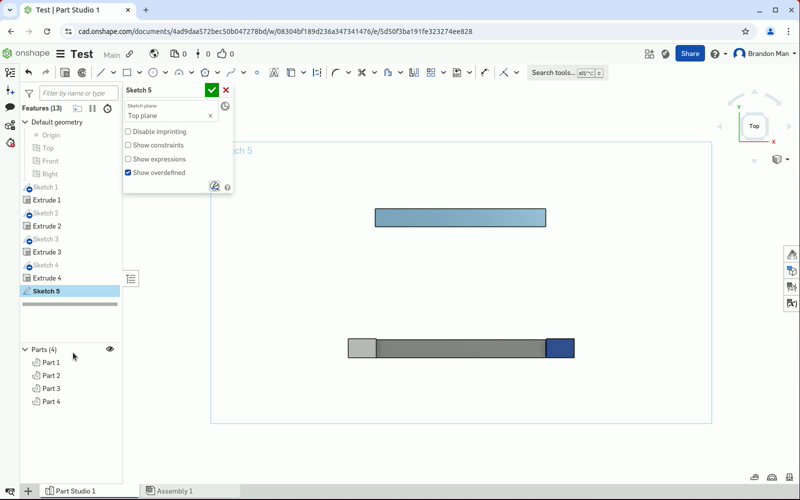
key(y)
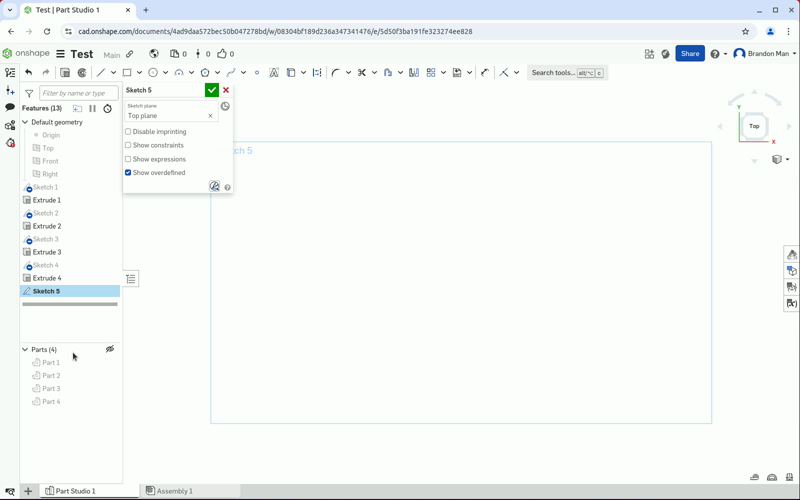
key(l)
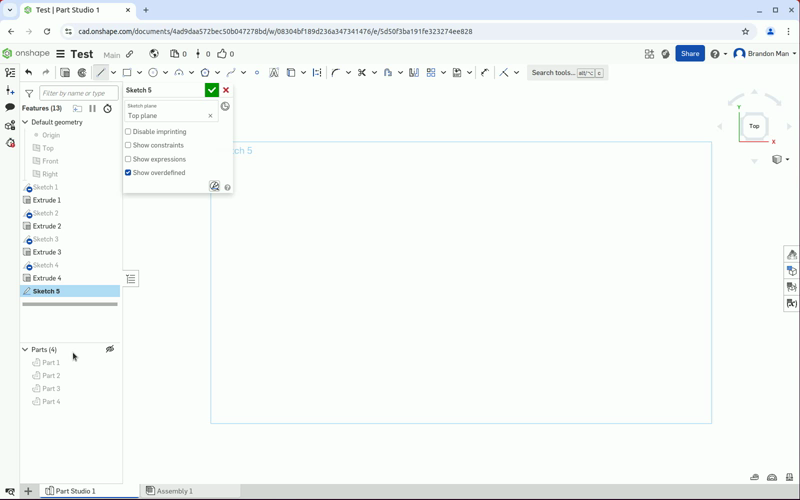
key_down(shift)
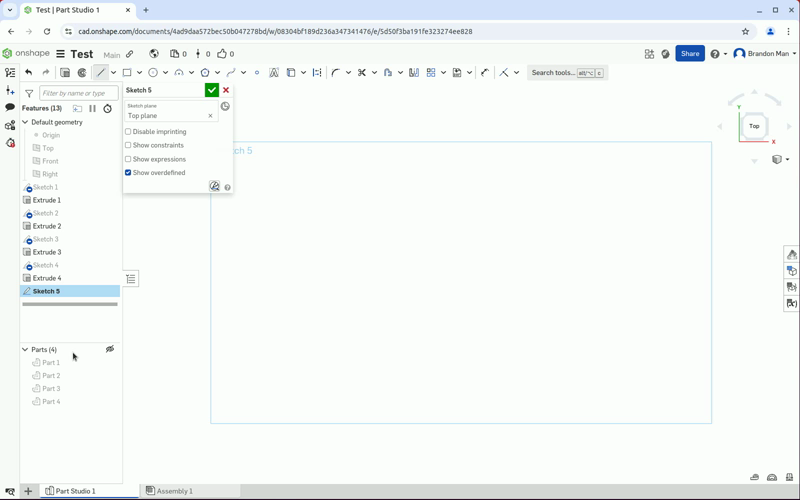
mouse_move(348, 226)
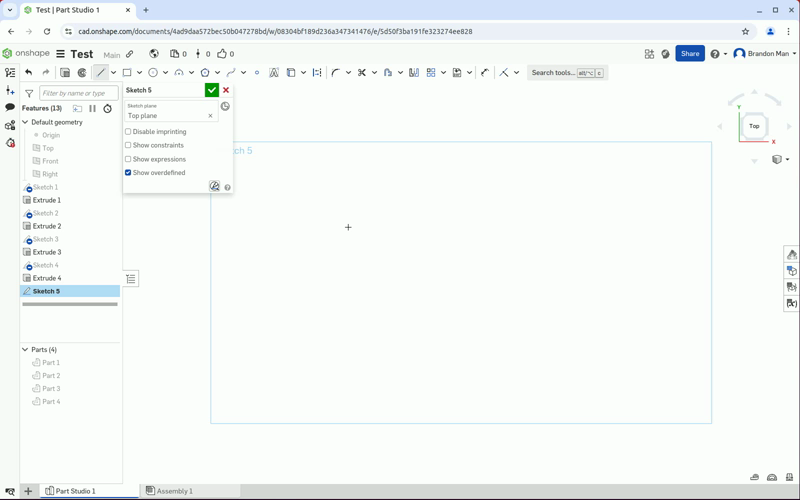
click(348, 226)
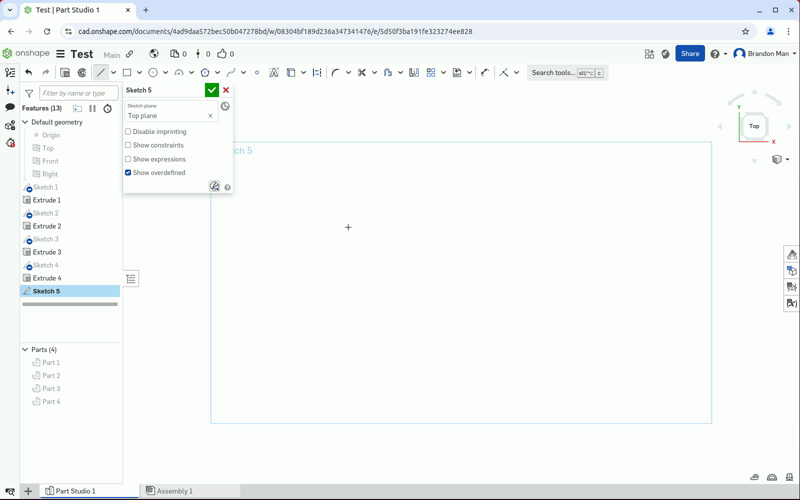
key_up(shift)
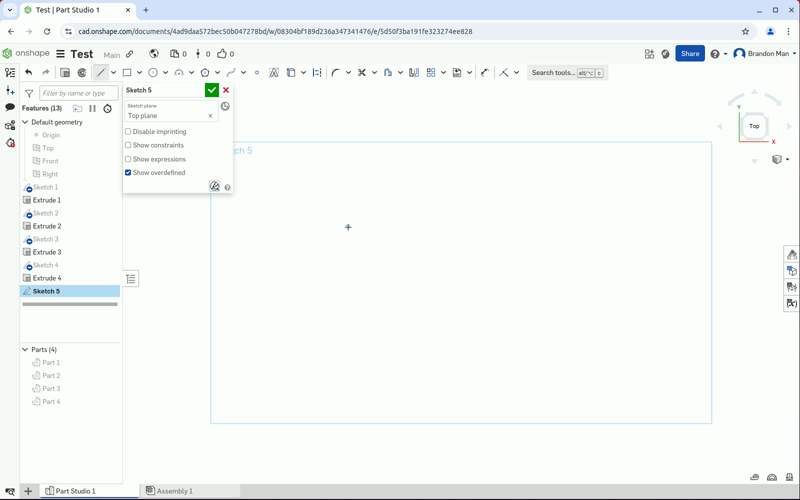
key_down(shift)
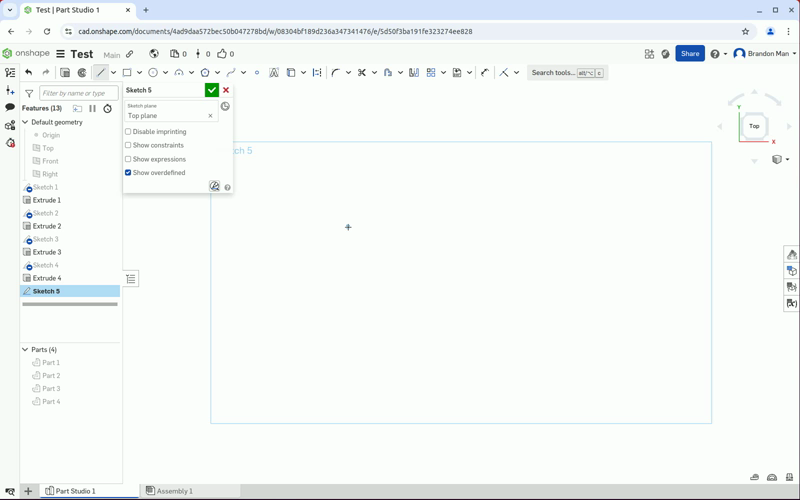
mouse_move(378, 226)
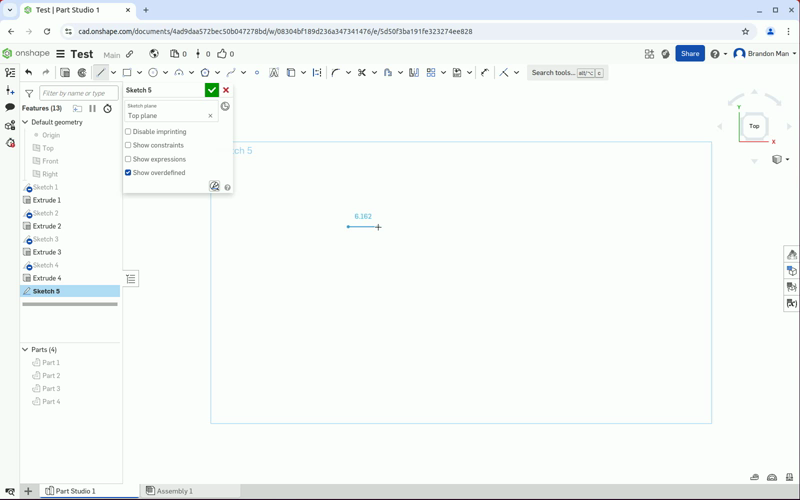
mouse_move(376, 226)
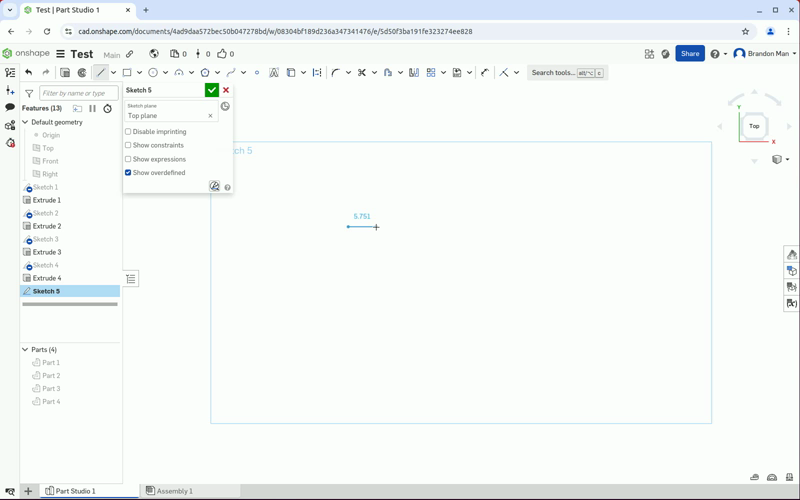
click(376, 226)
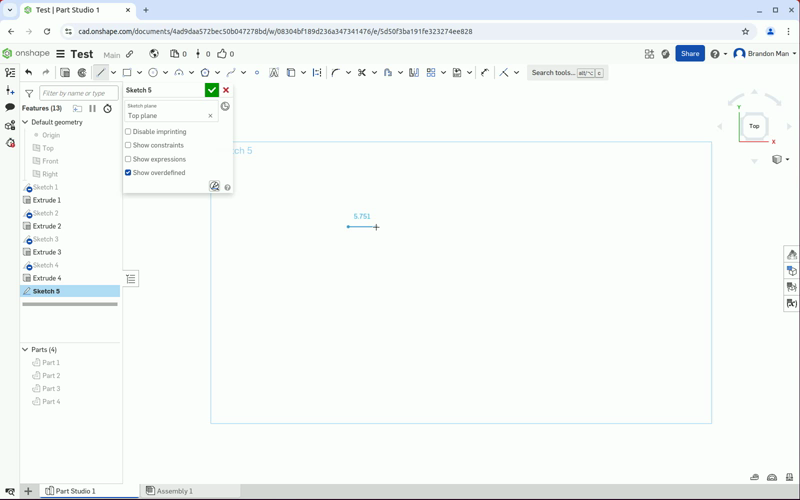
key_up(shift)
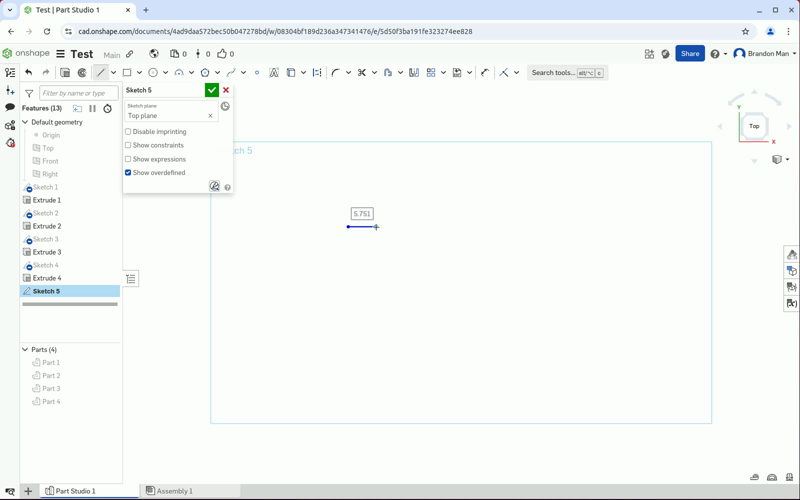
key_down(shift)
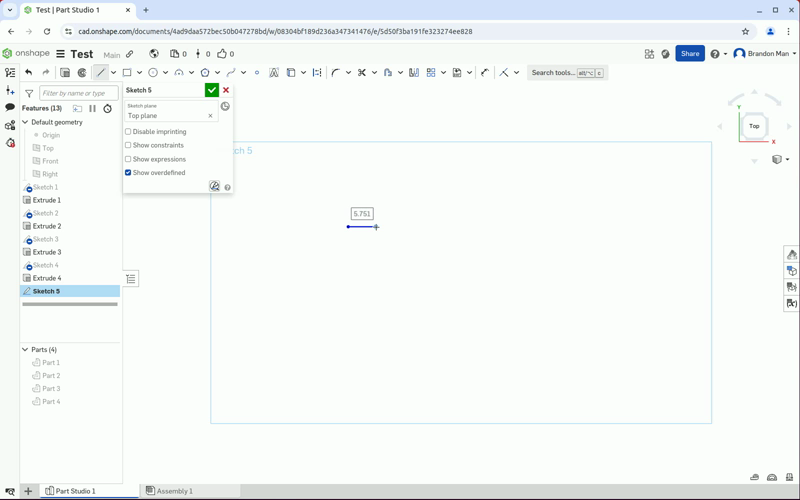
mouse_move(406, 226)
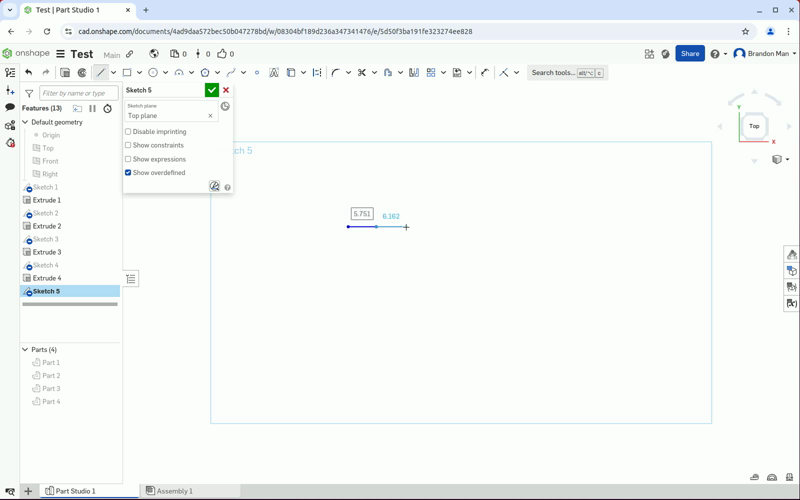
mouse_move(376, 207)
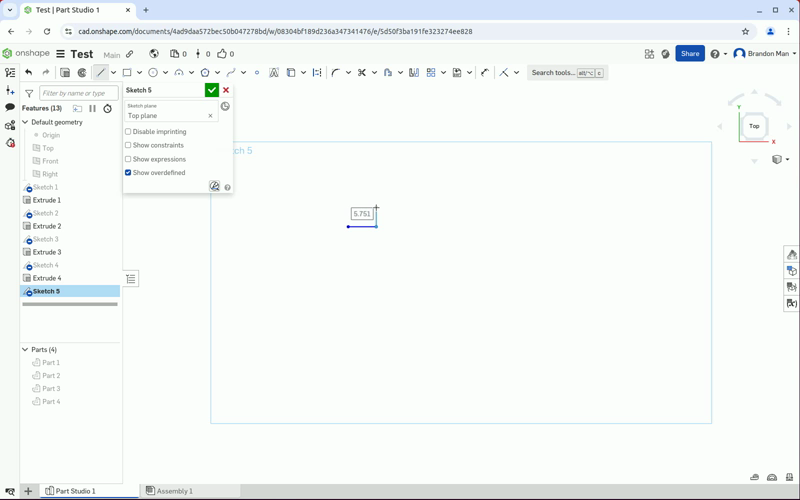
click(376, 207)
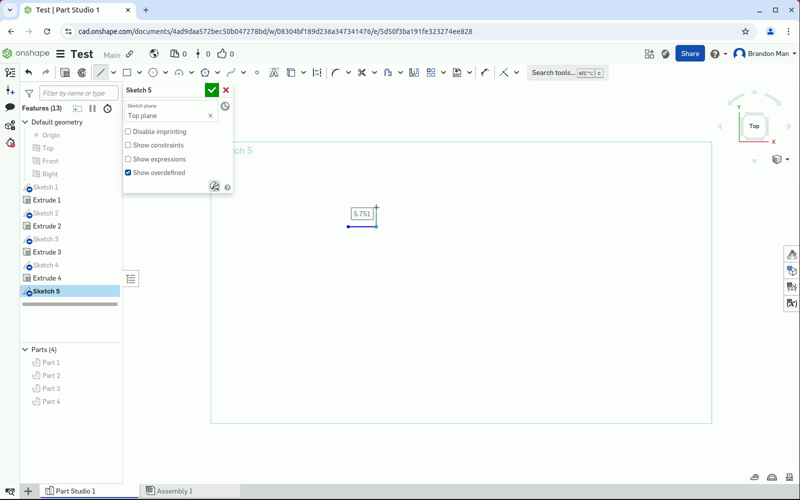
key_up(shift)
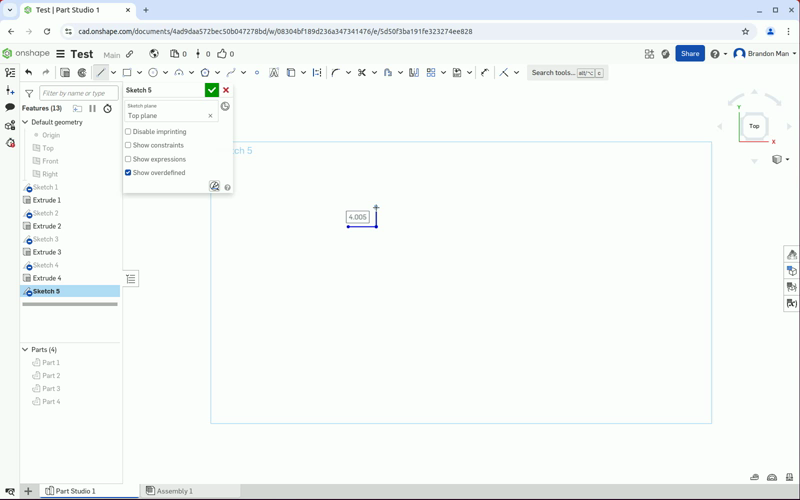
key_down(shift)
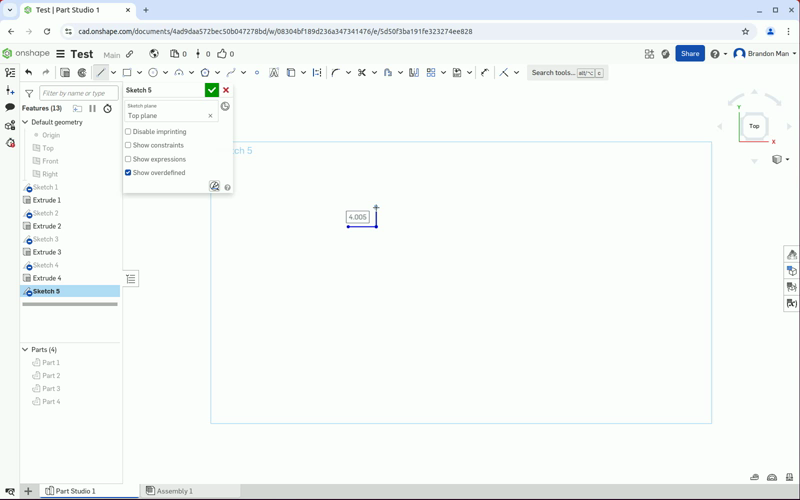
mouse_move(406, 207)
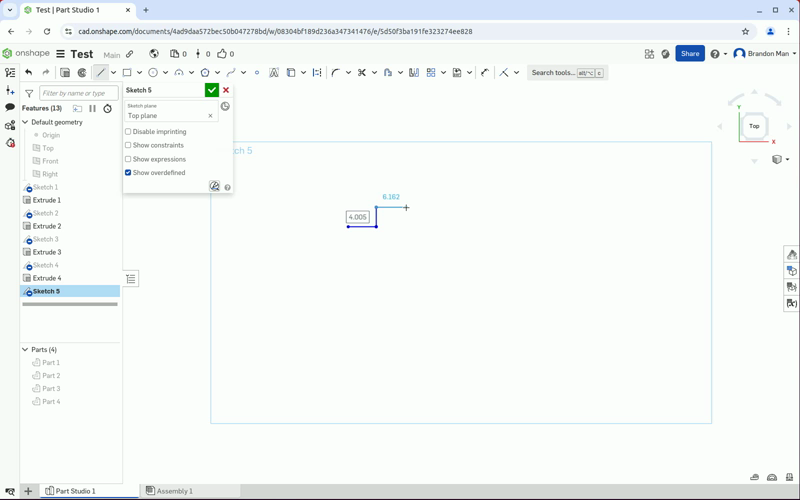
mouse_move(348, 207)
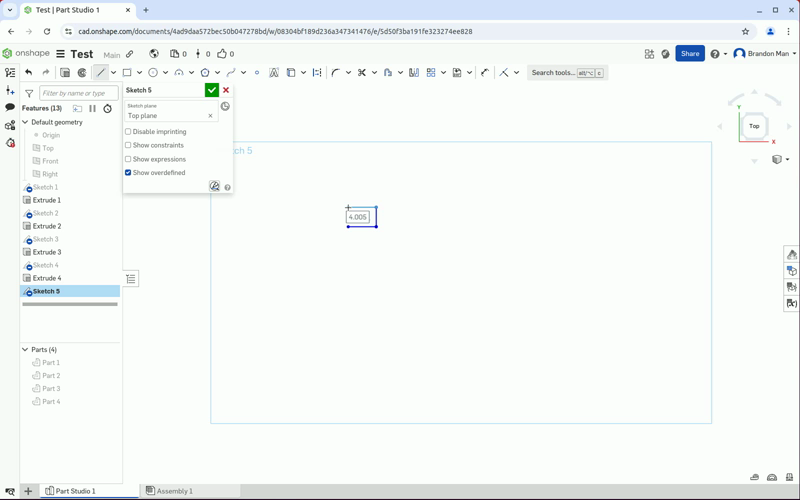
click(348, 207)
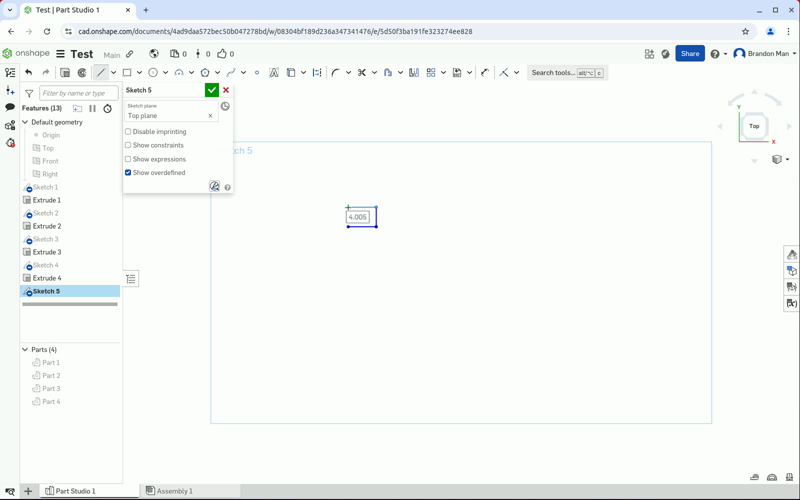
key_up(shift)
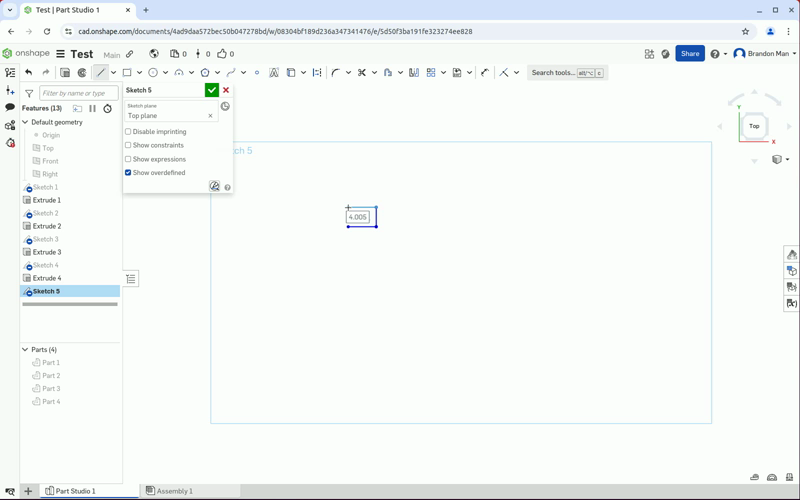
mouse_move(378, 207)
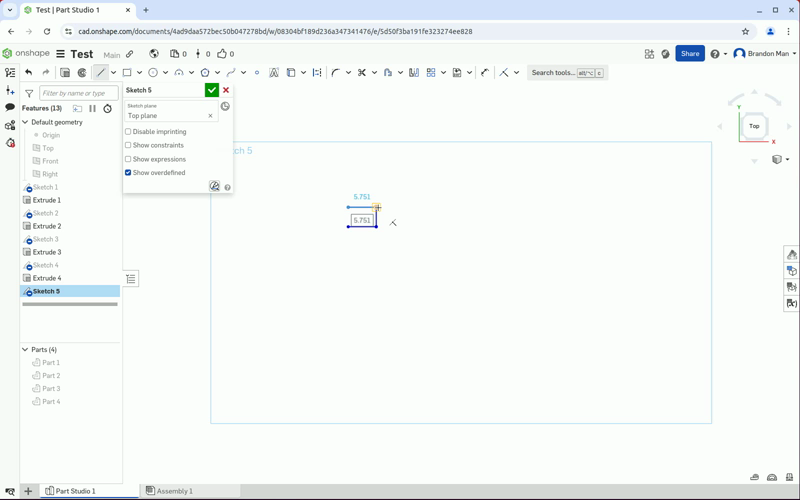
key_down(shift)
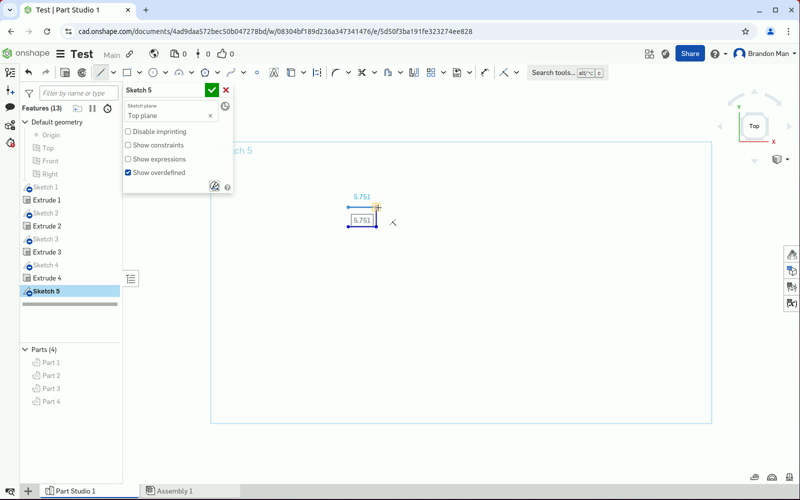
mouse_move(348, 226)
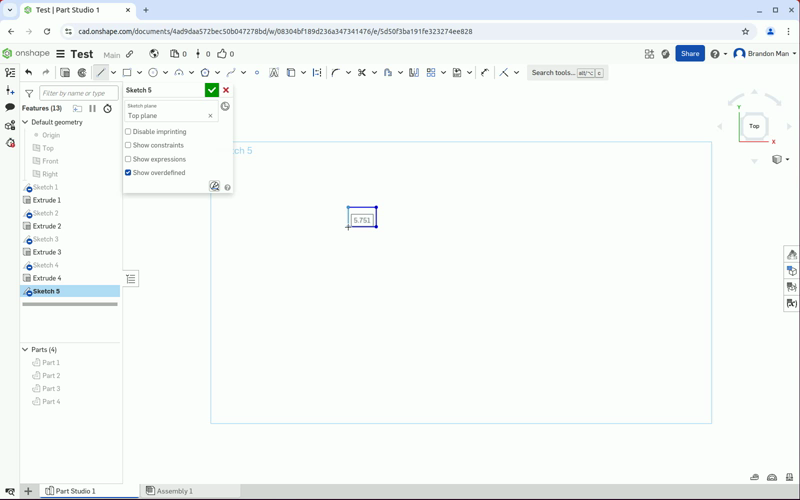
key_up(shift)
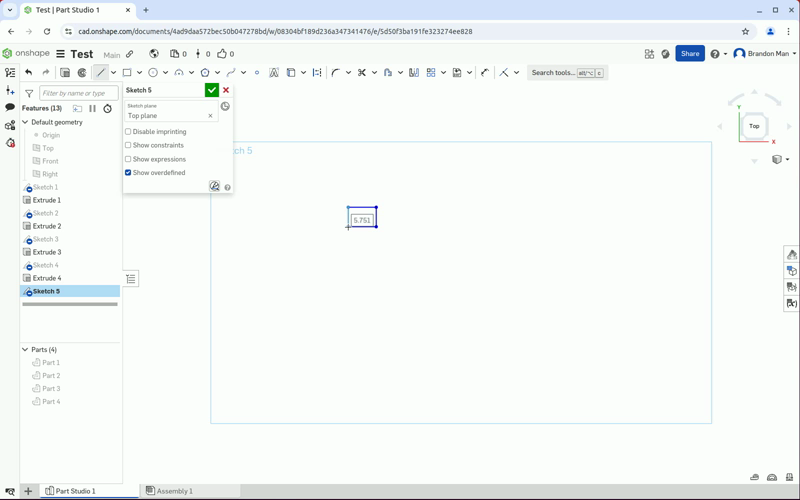
click(348, 226)
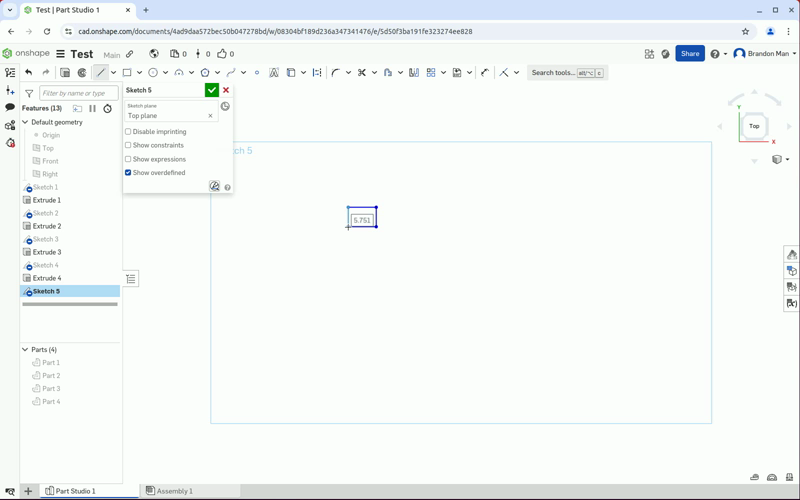
key(esc)
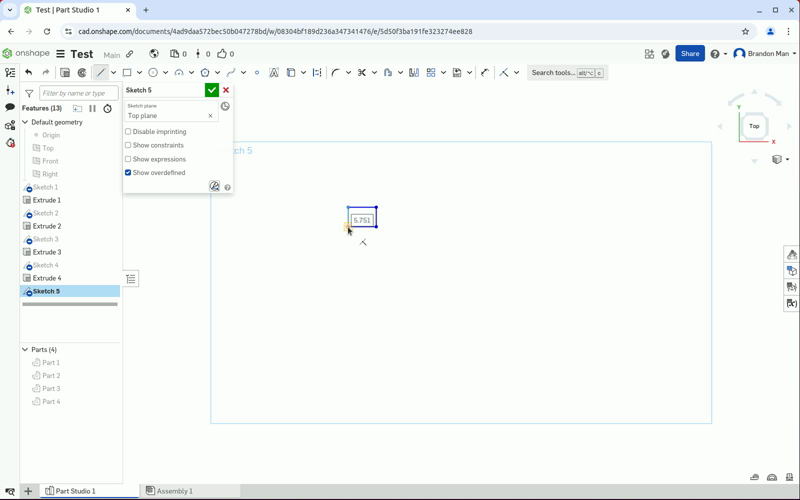
mouse_move(368, 223)
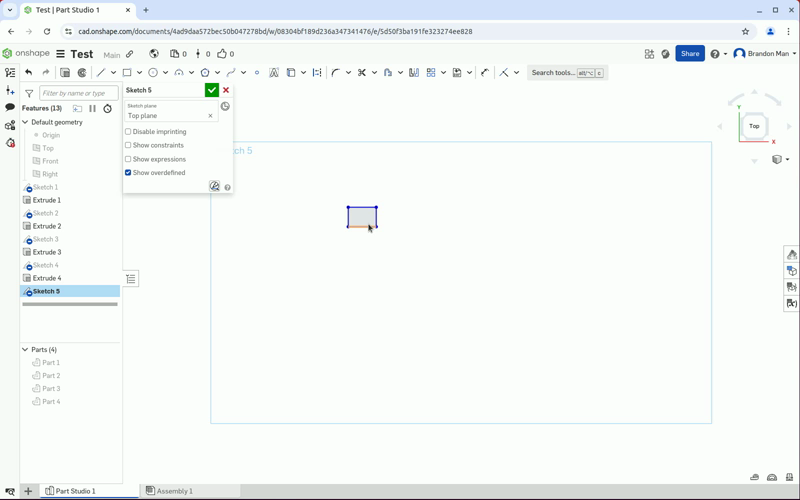
scroll(6)
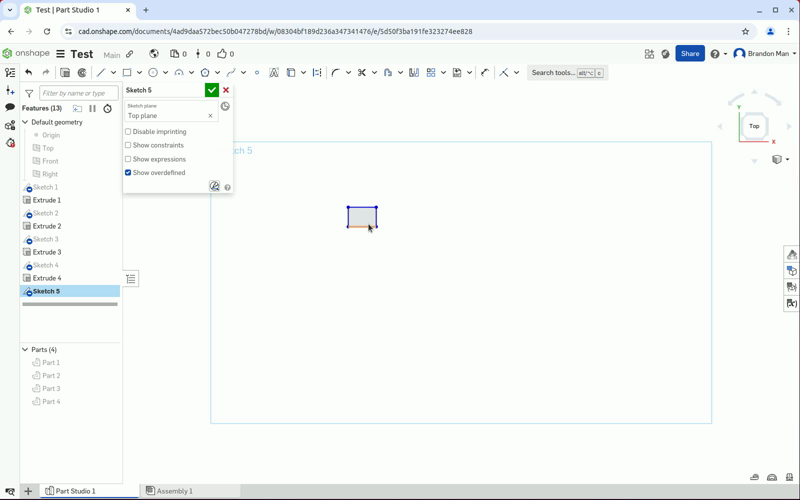
scroll(6)
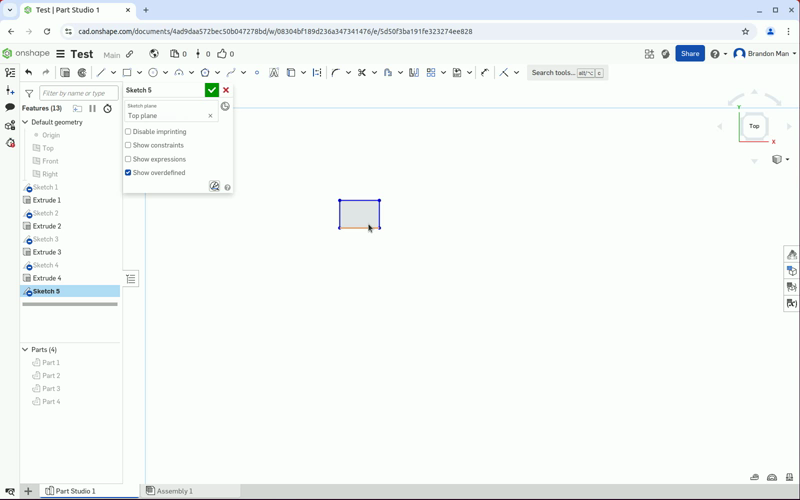
scroll(6)
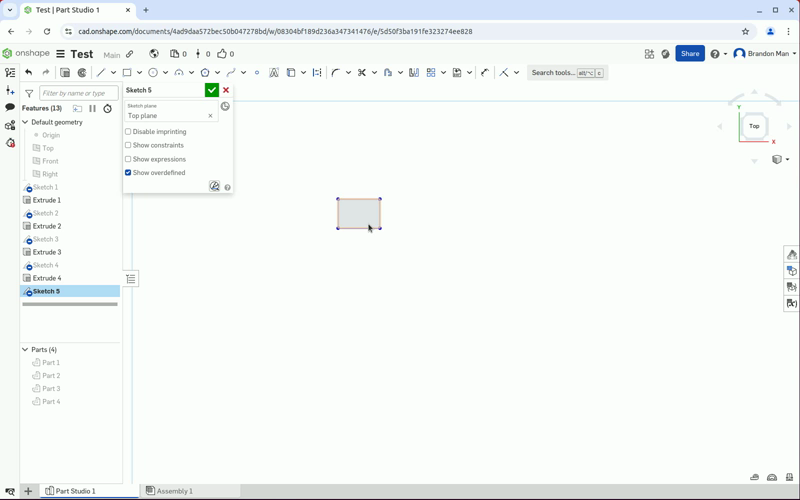
scroll(6)
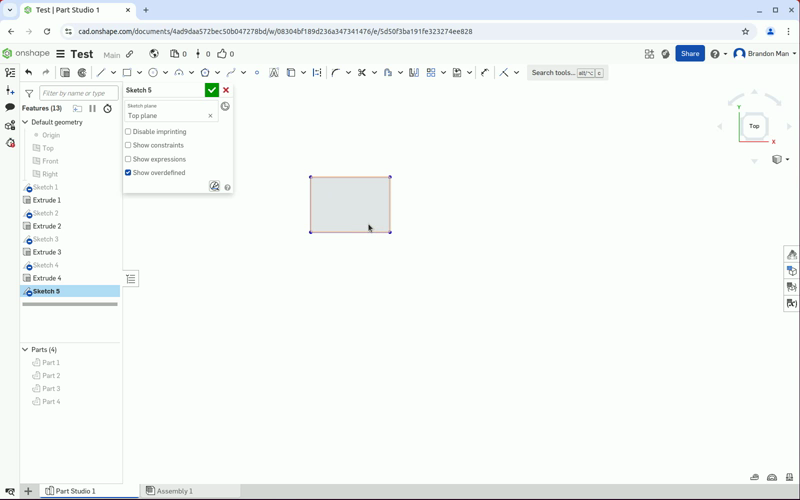
scroll(6)
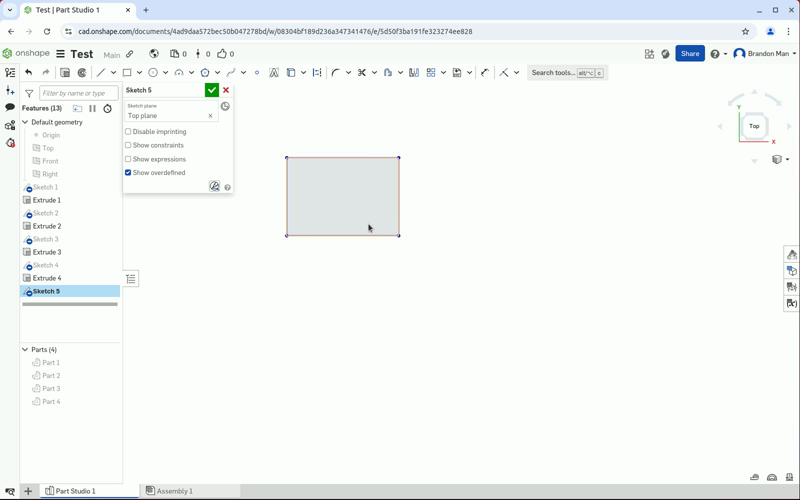
scroll(6)
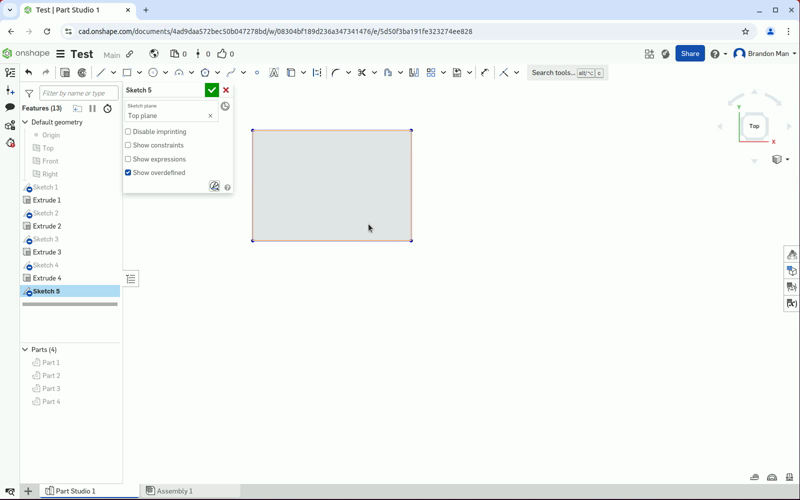
scroll(6)
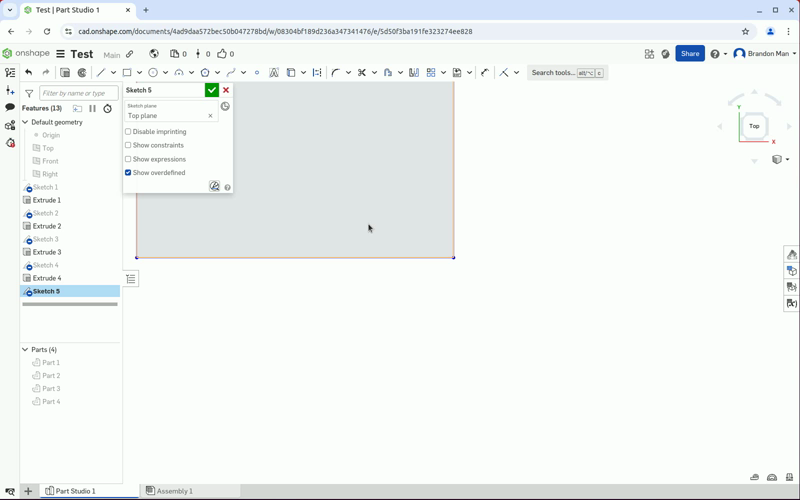
click(368, 223)
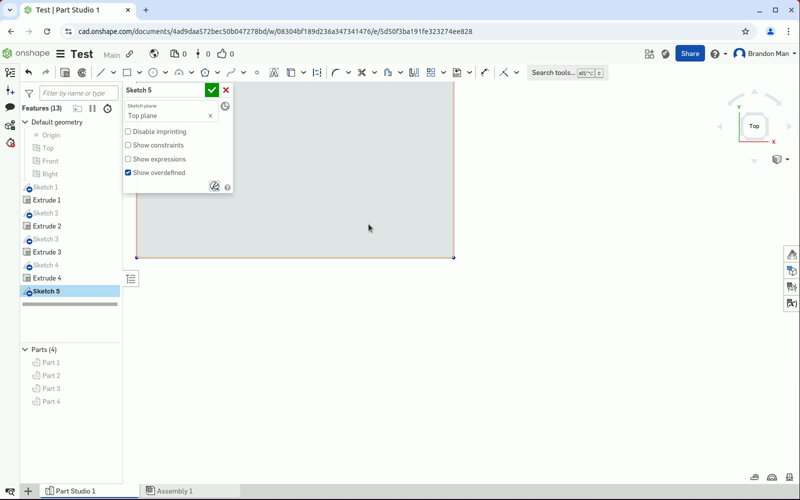
scroll(-6)
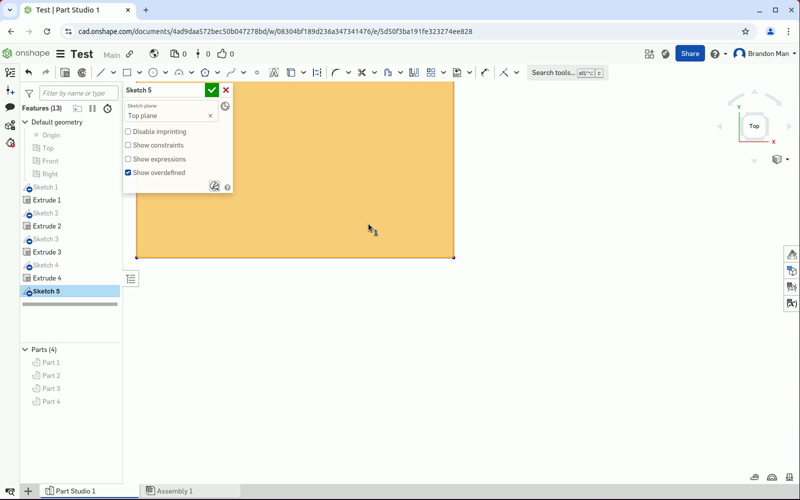
scroll(-6)
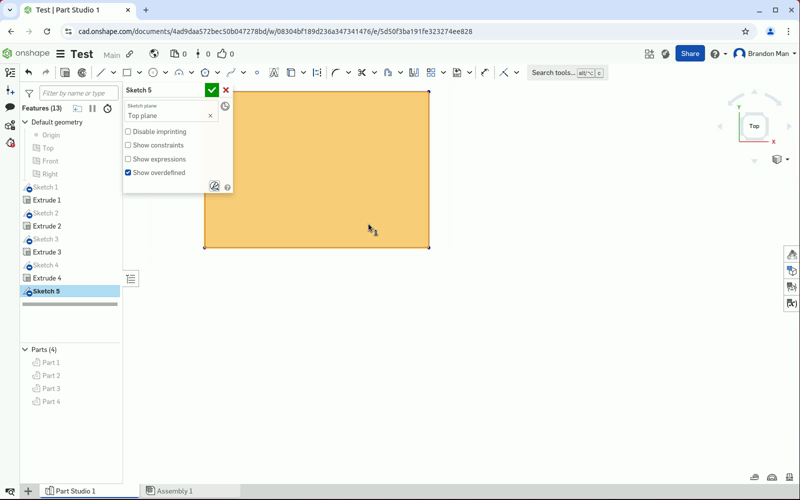
scroll(-6)
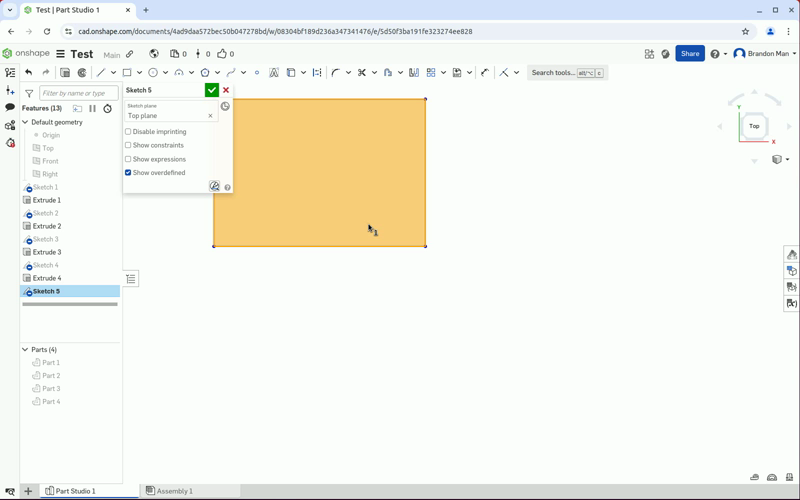
scroll(-6)
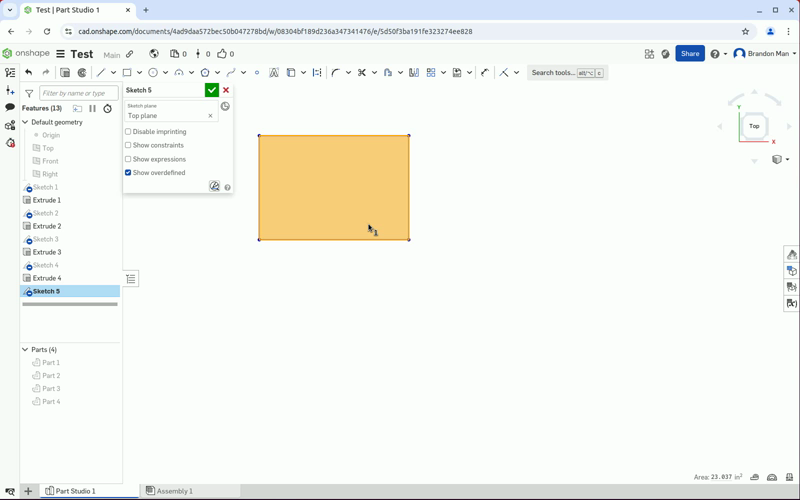
scroll(-6)
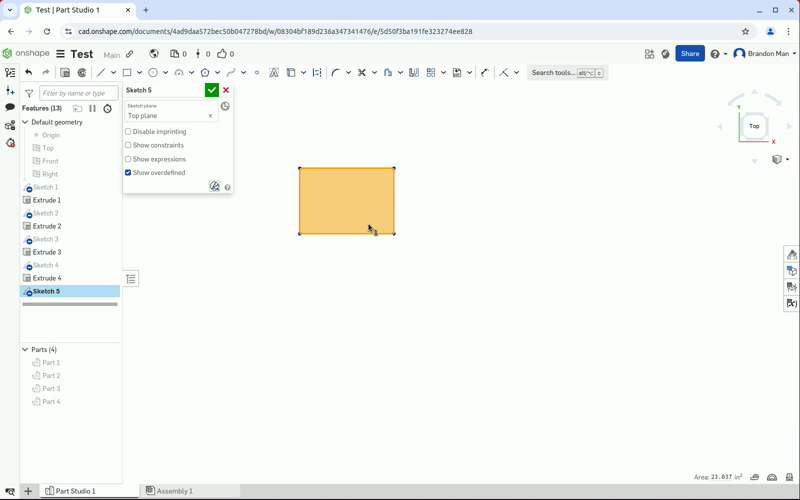
scroll(-6)
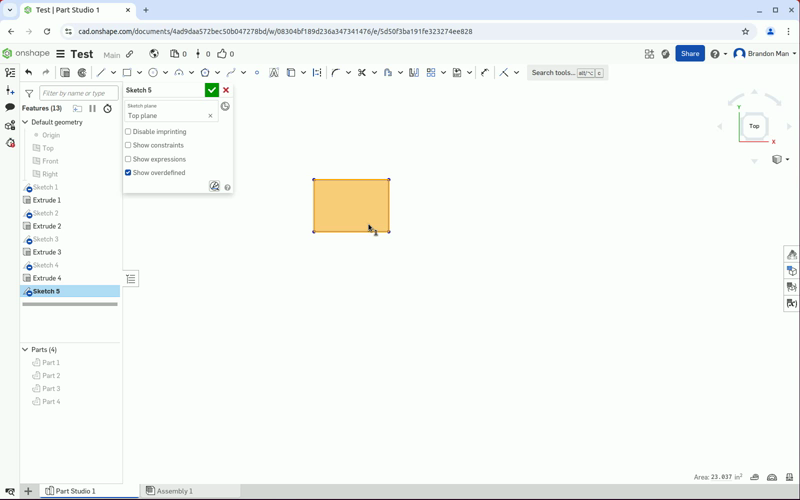
scroll(-6)
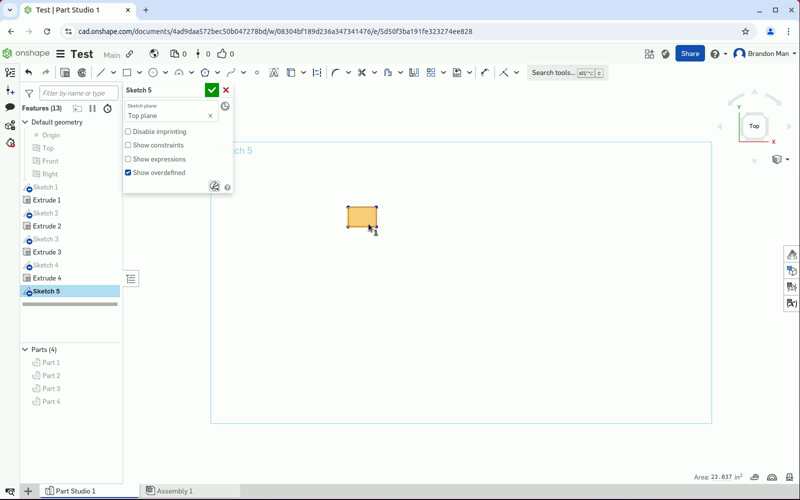
mouse_move(73, 352)
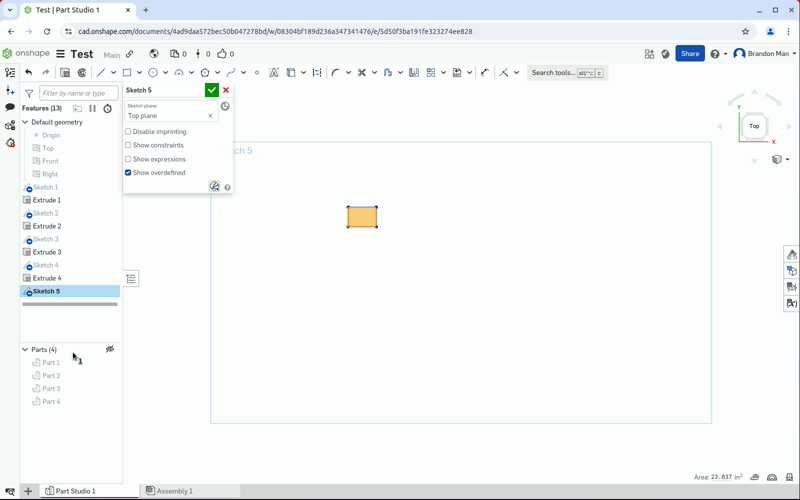
key(shift+y)
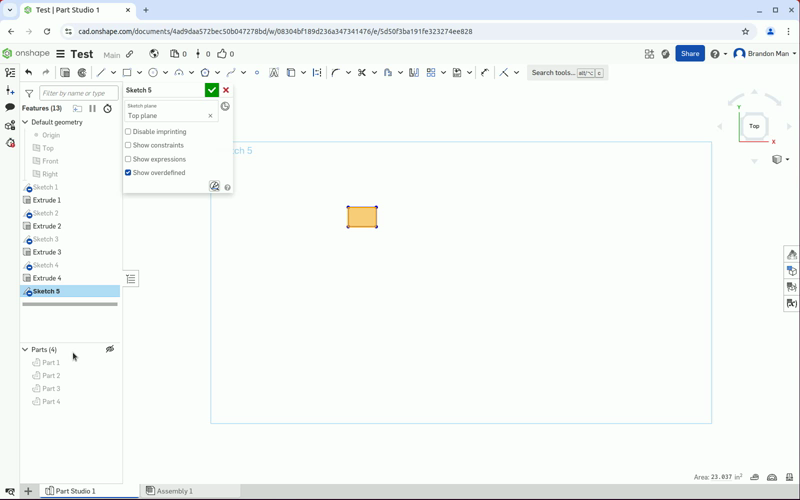
key(shift+e)
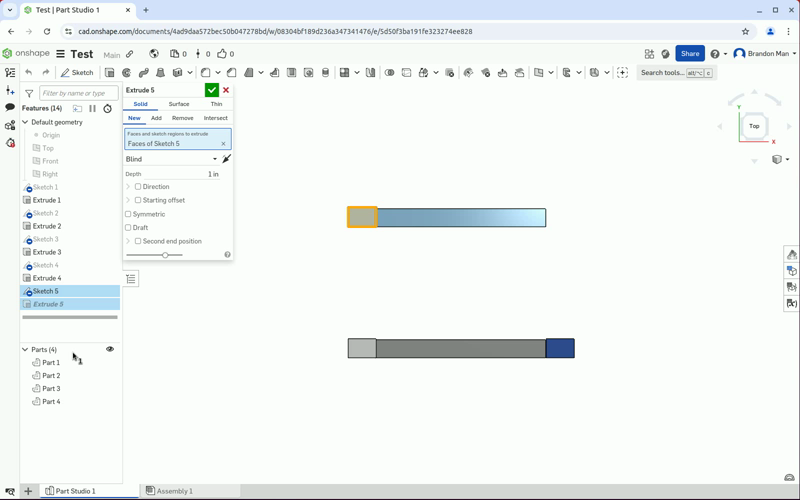
mouse_move(143, 106)
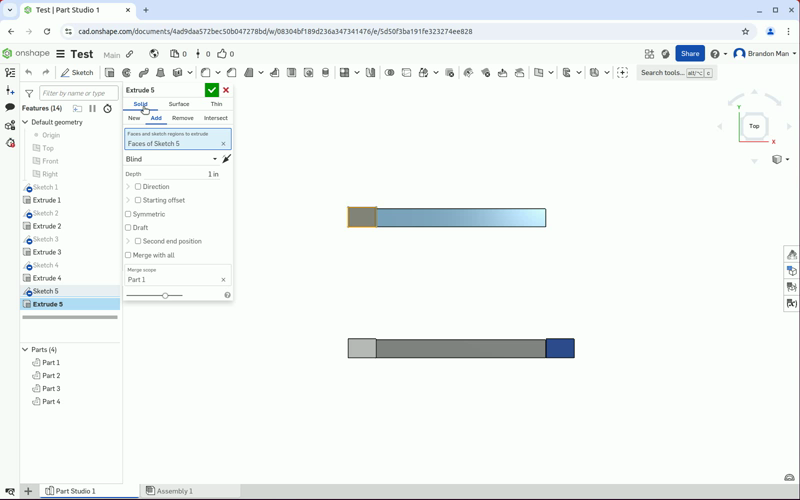
click(143, 106)
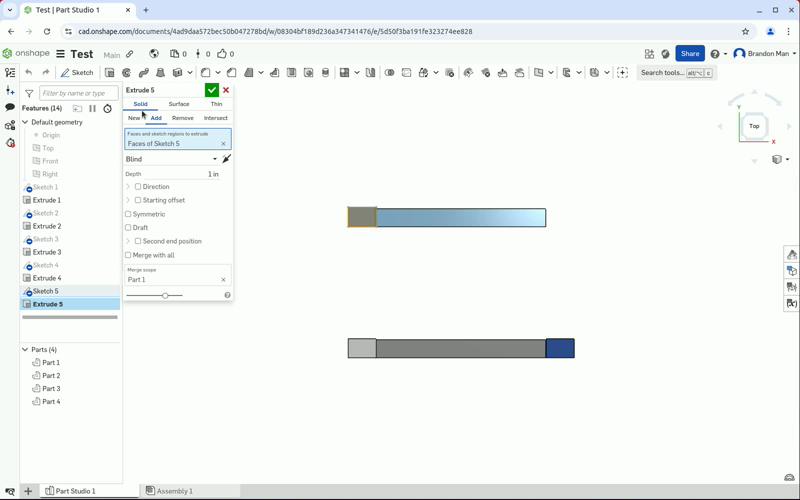
mouse_move(137, 120)
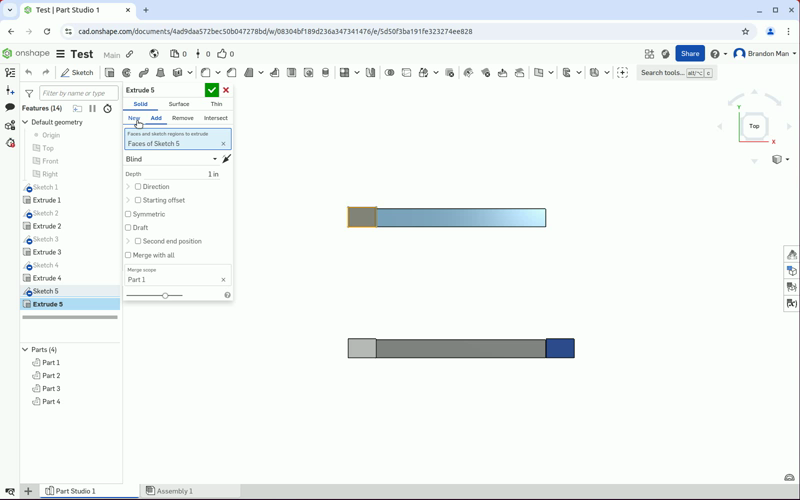
click(137, 120)
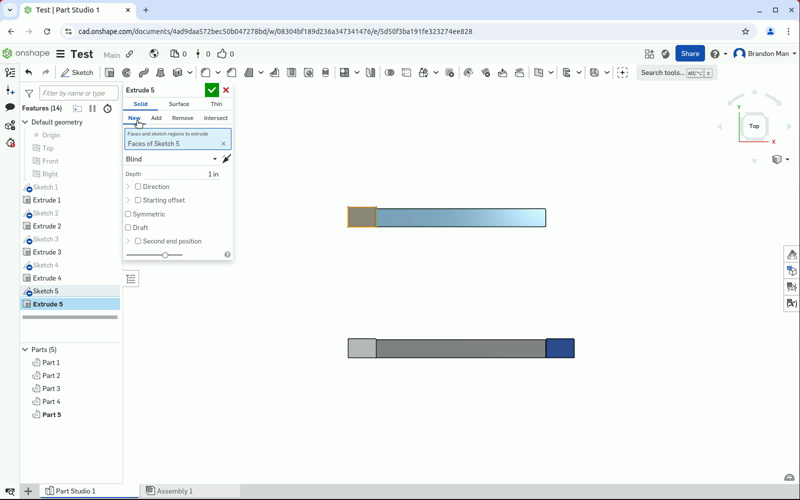
key(tab, 4)
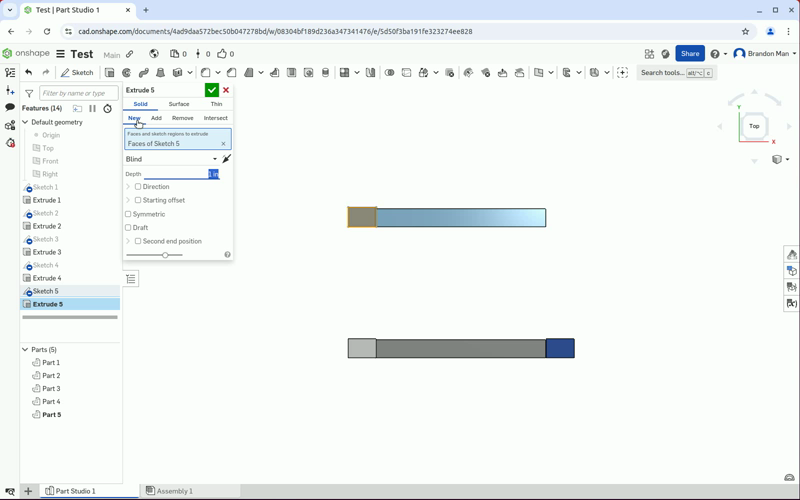
text(3.851)
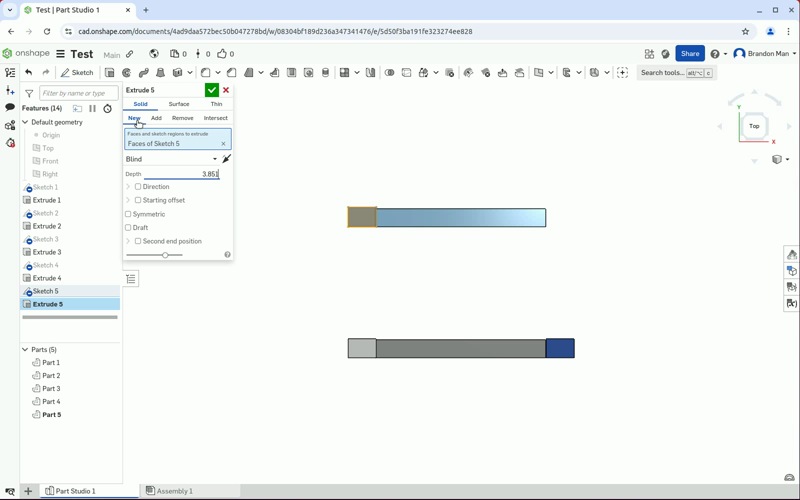
key(enter)
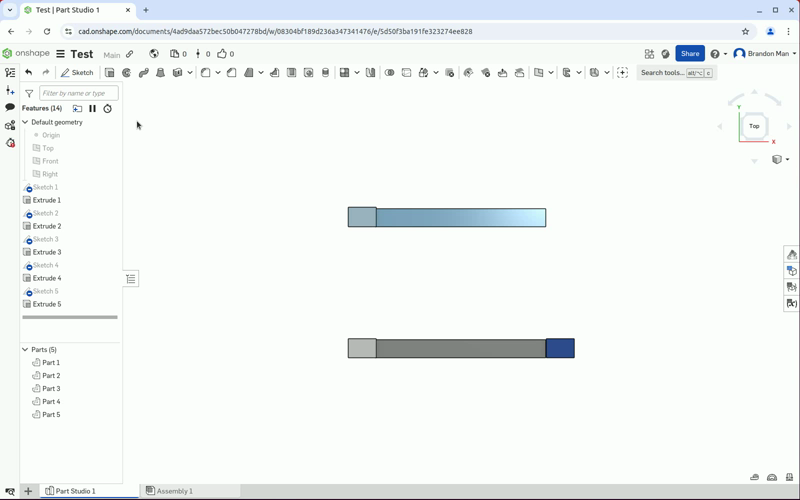
key(shift+h)
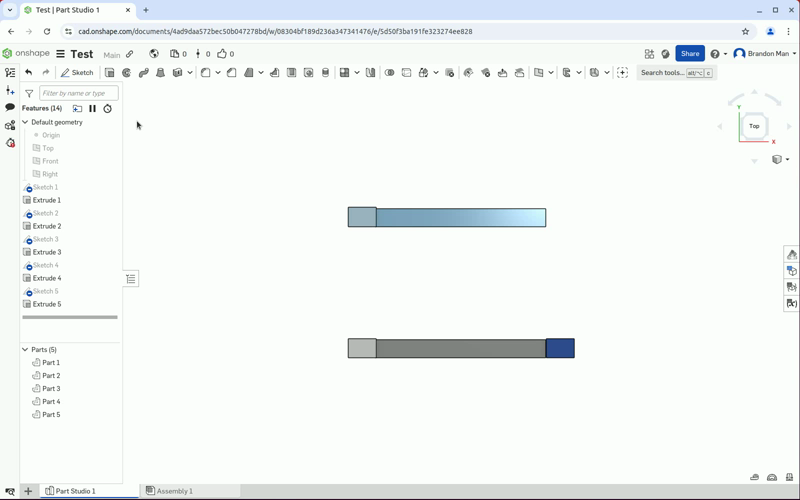
key(shift+h)
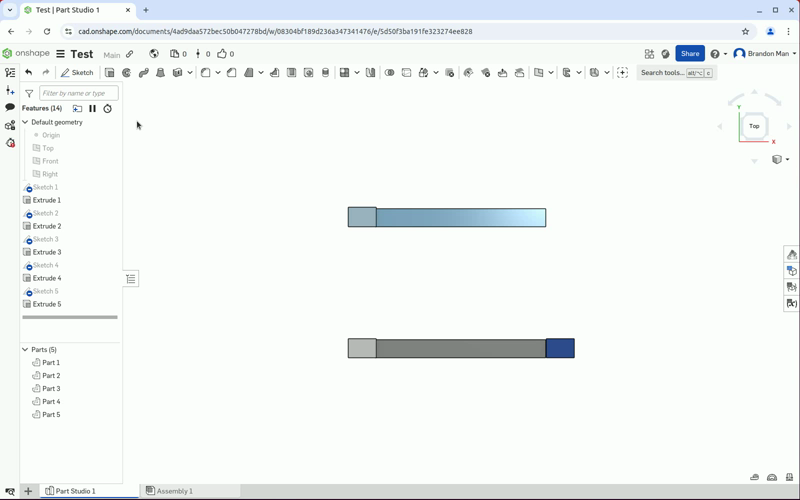
mouse_move(73, 189)
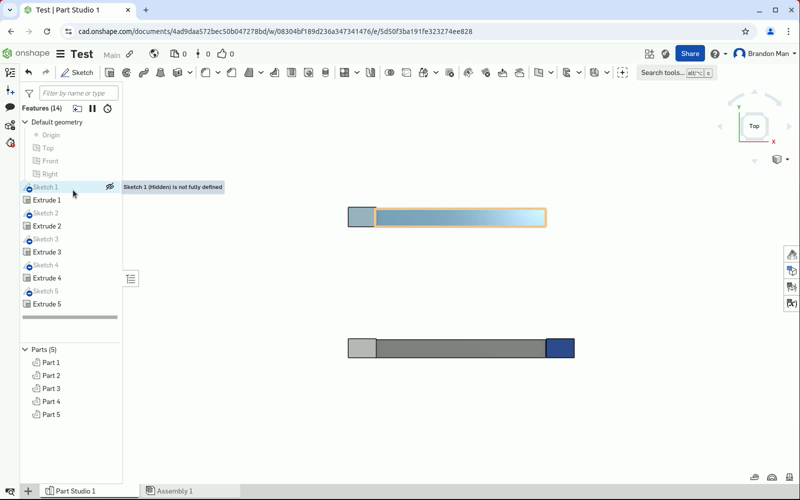
click(73, 189)
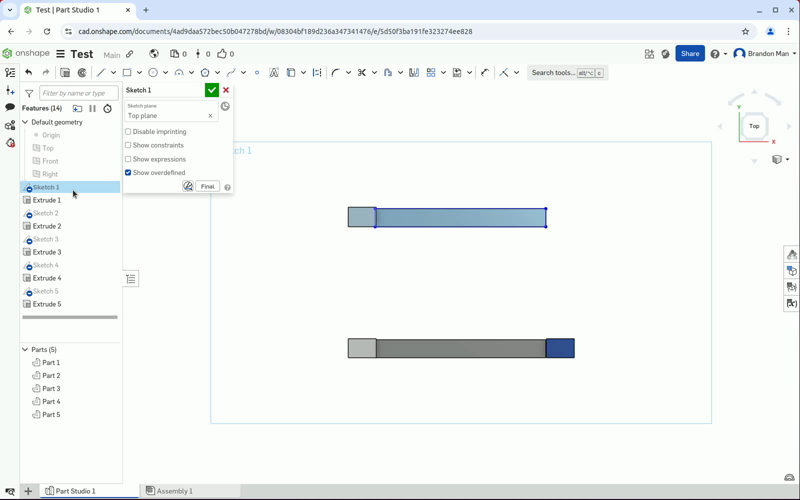
mouse_move(229, 92)
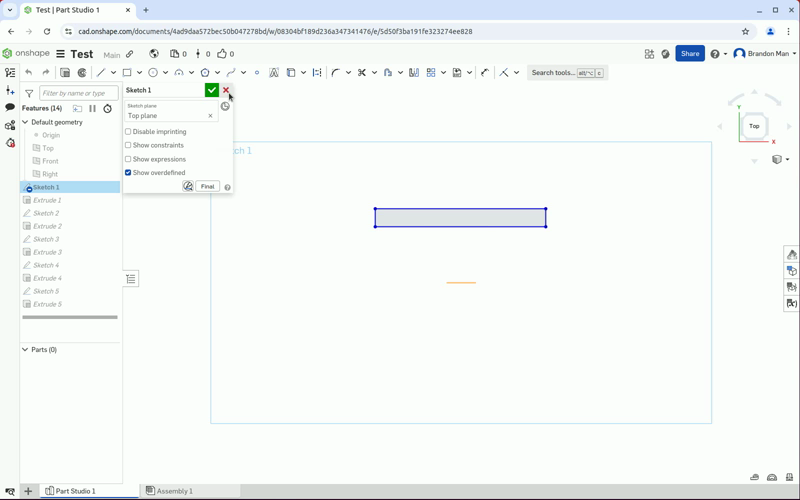
click(229, 92)
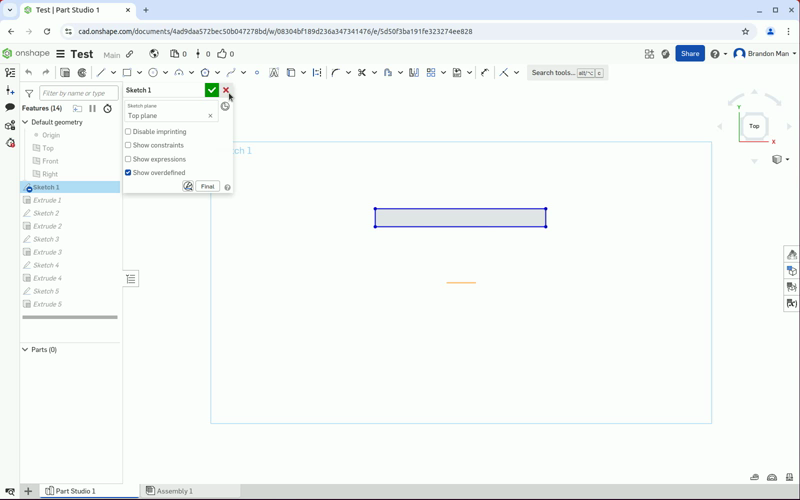
key(shift+s)
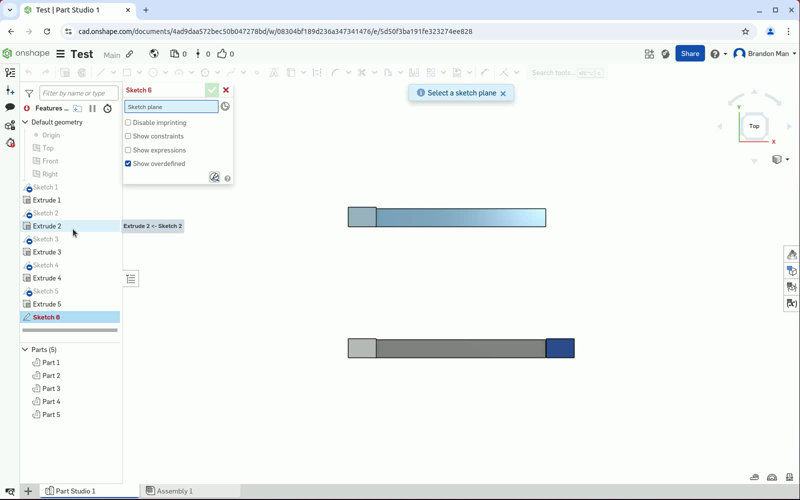
scroll(3)
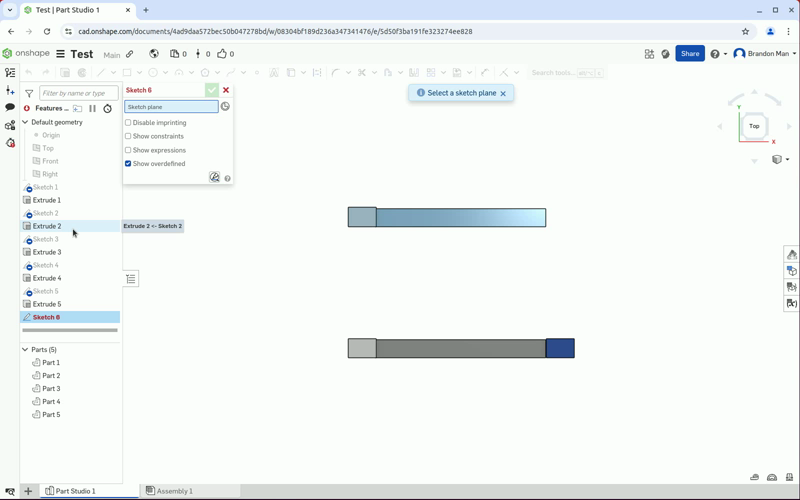
mouse_move(73, 150)
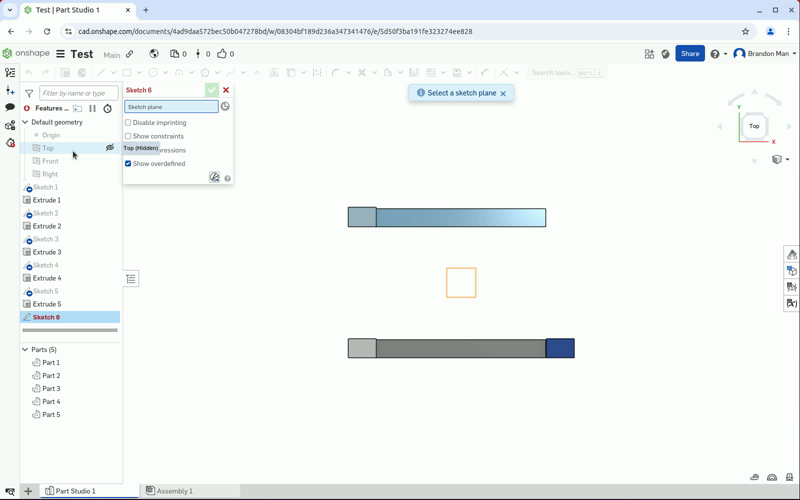
click(73, 150)
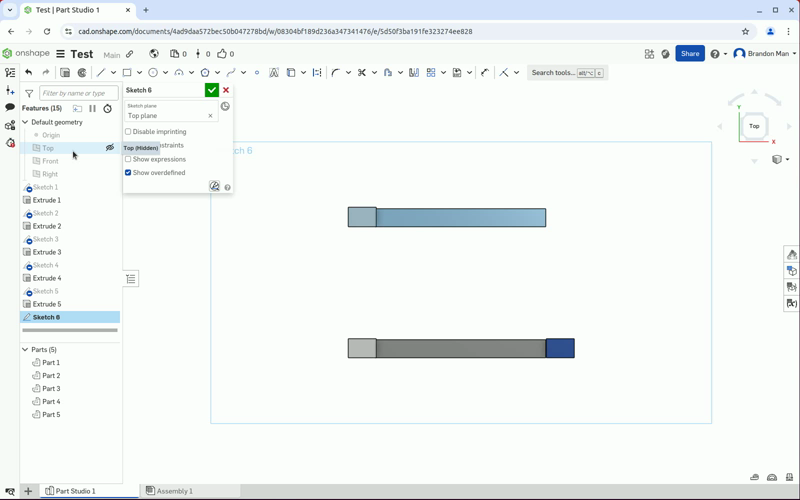
mouse_move(73, 352)
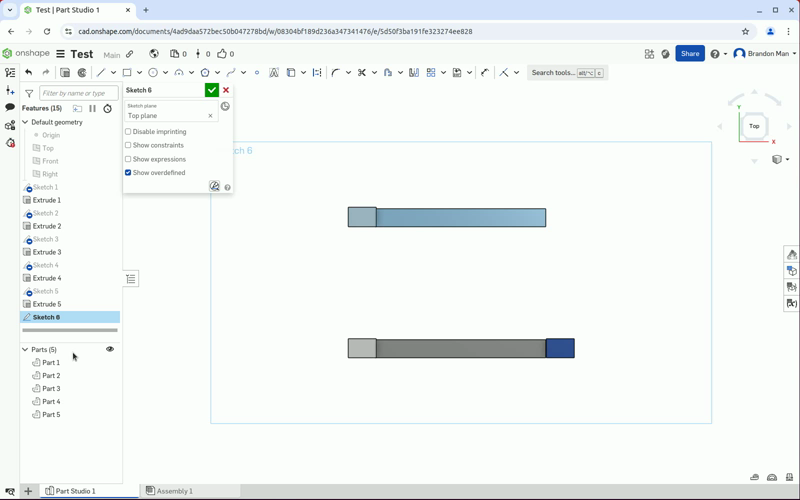
key(y)
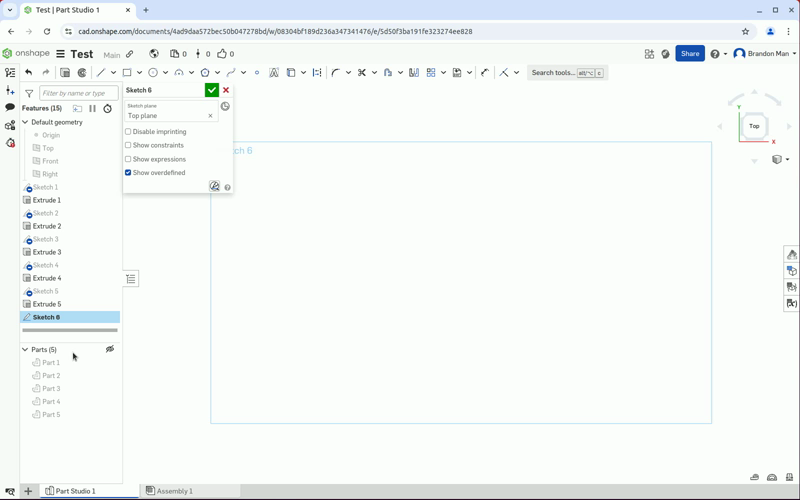
key(l)
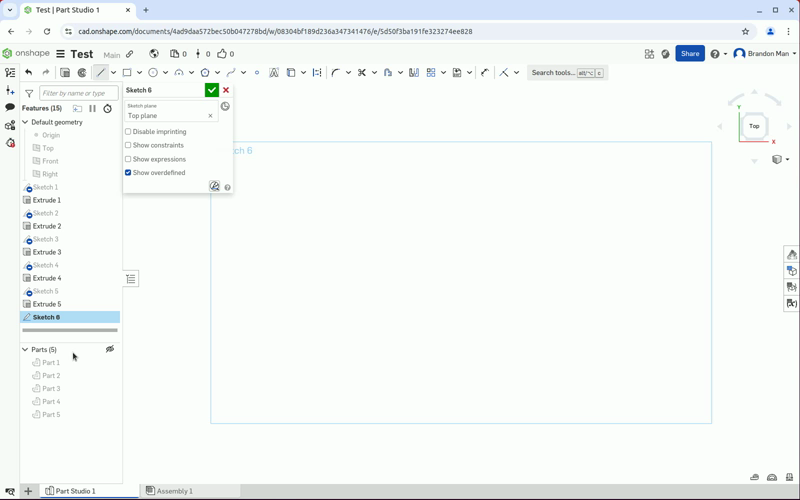
key_down(shift)
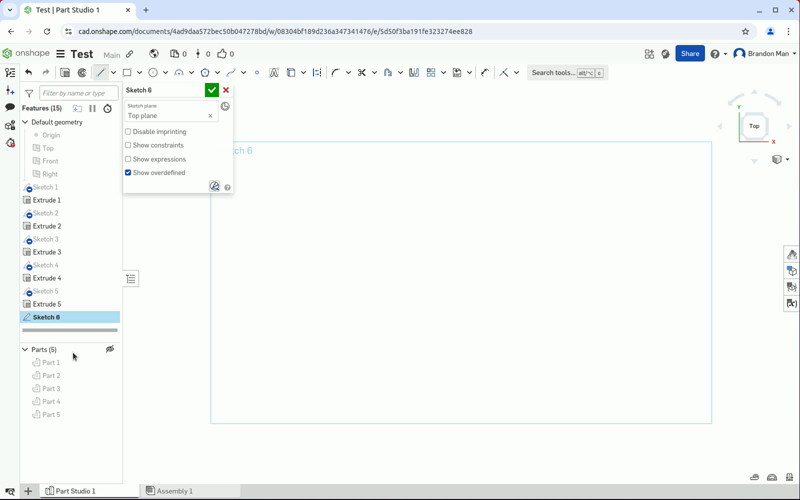
mouse_move(546, 226)
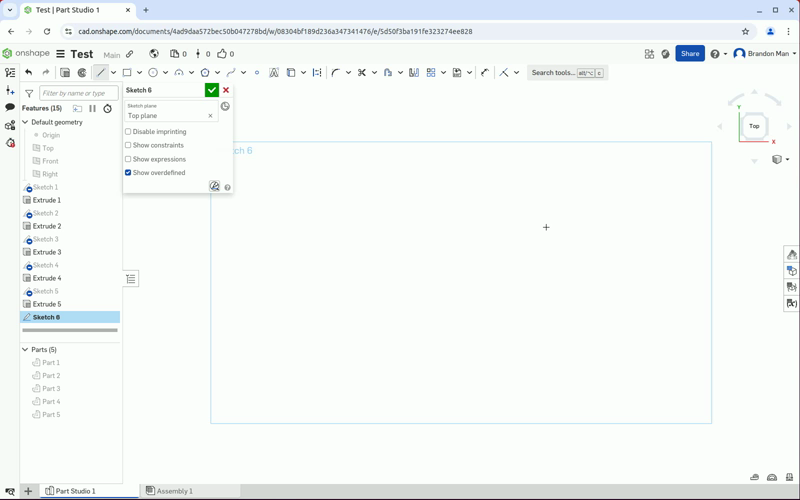
click(546, 226)
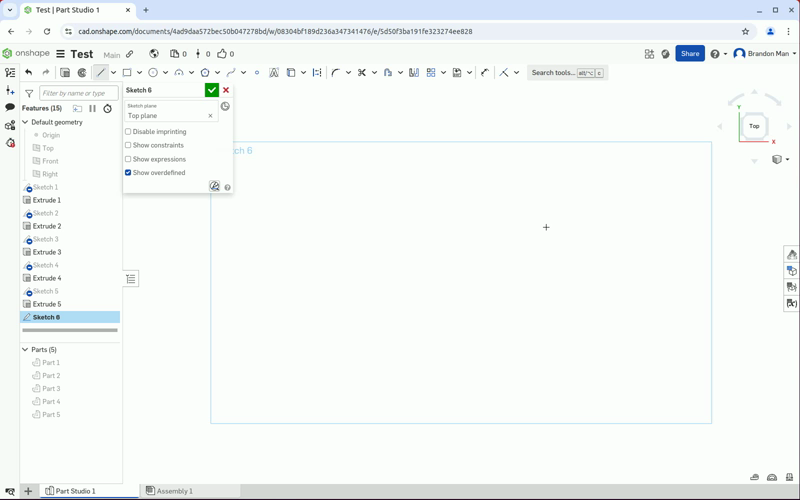
key_up(shift)
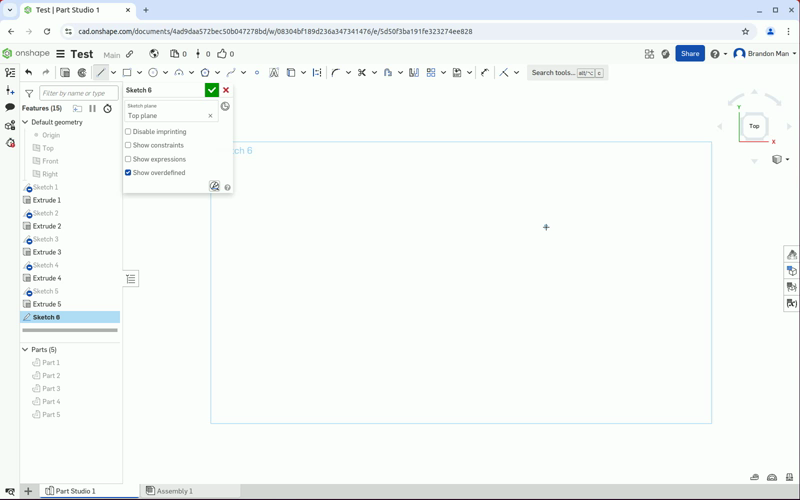
key_down(shift)
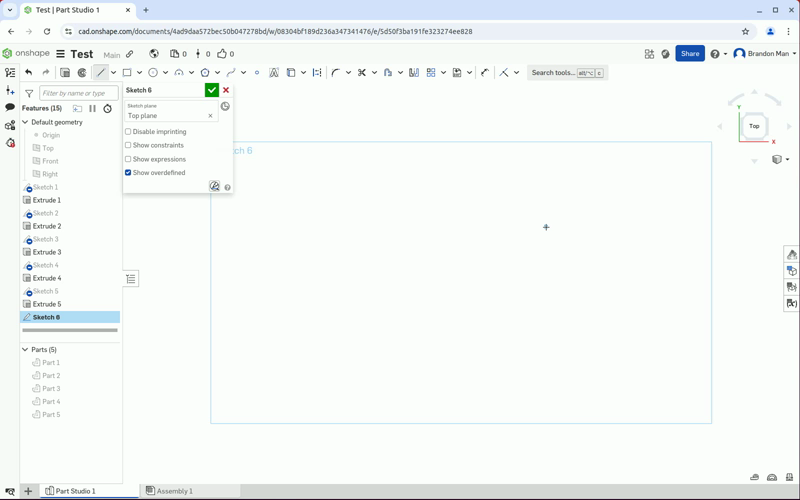
mouse_move(576, 226)
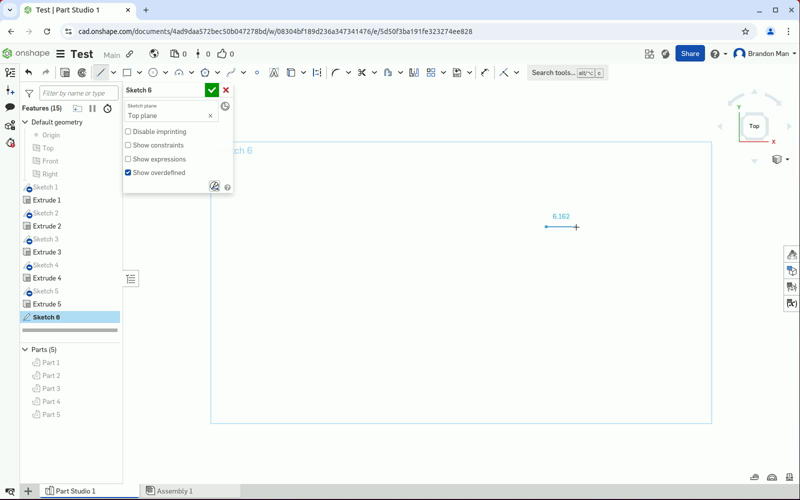
mouse_move(574, 226)
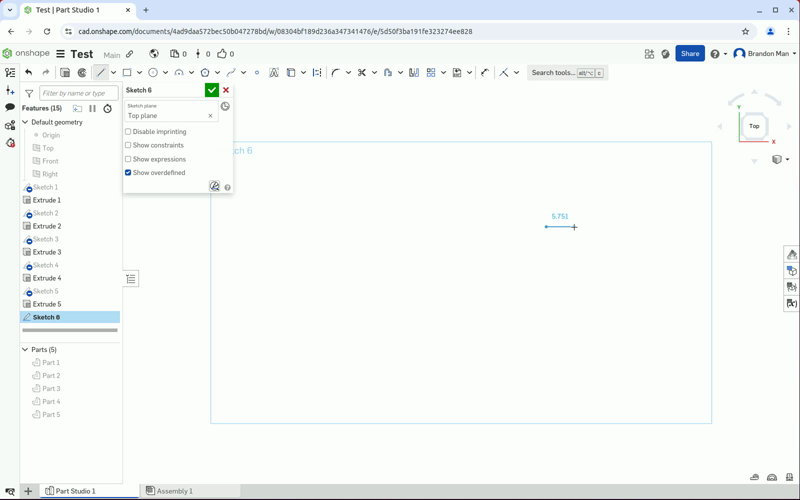
click(574, 226)
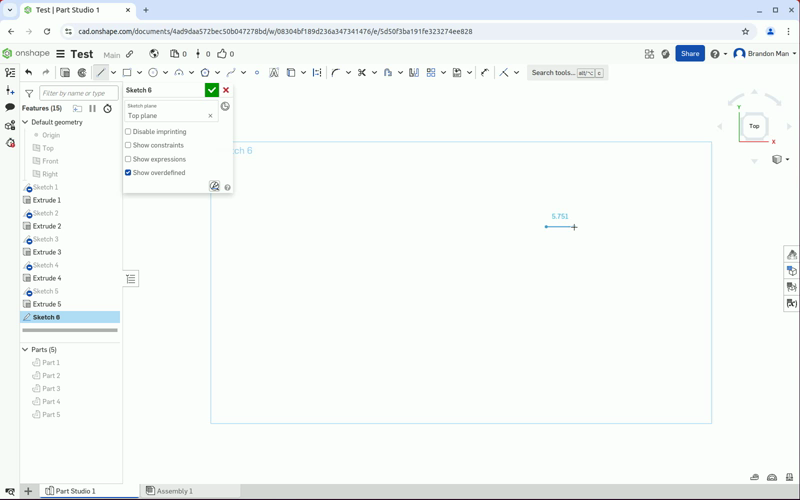
key_up(shift)
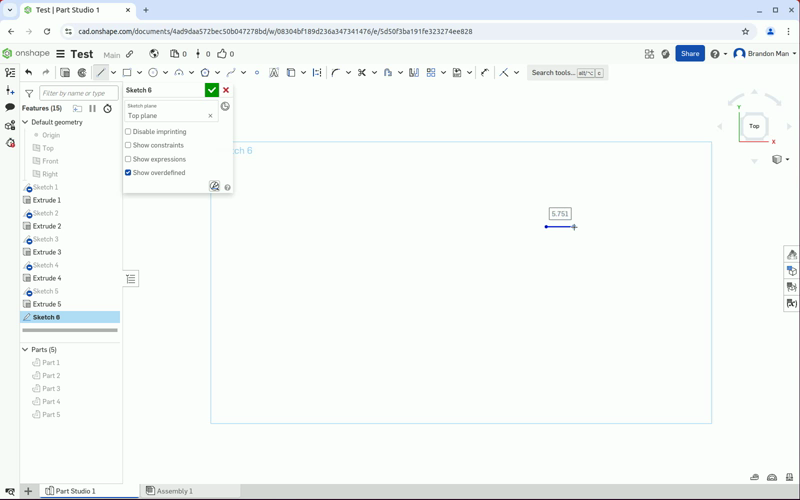
key_down(shift)
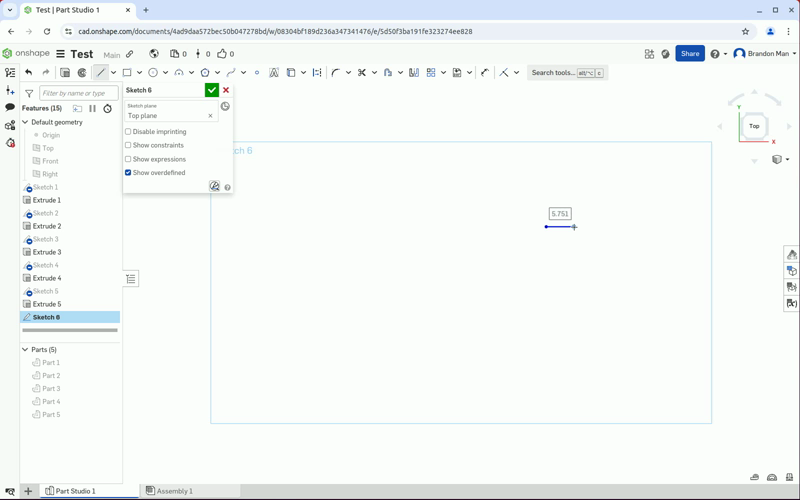
mouse_move(589, 226)
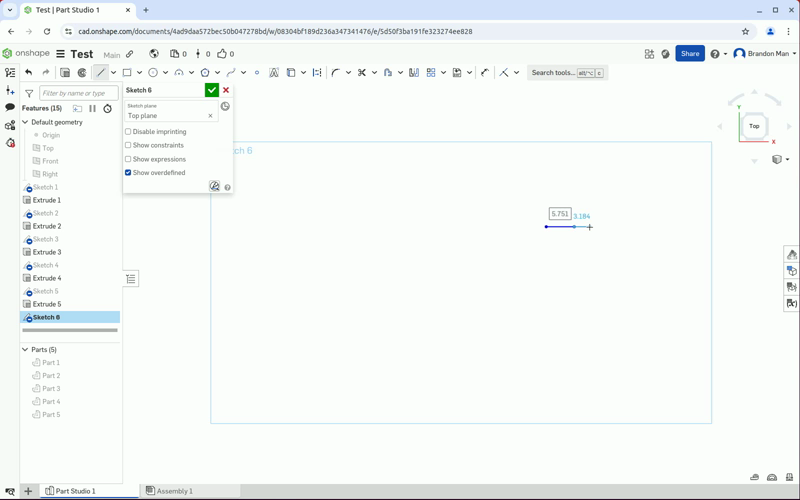
mouse_move(574, 207)
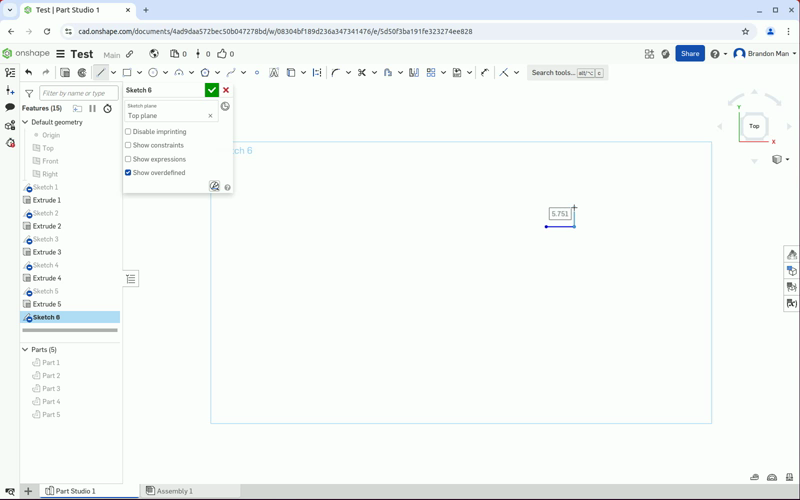
click(574, 207)
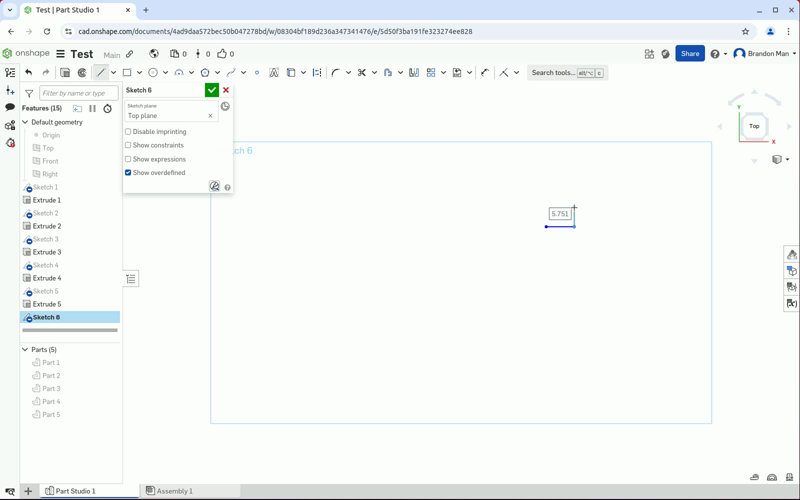
key_up(shift)
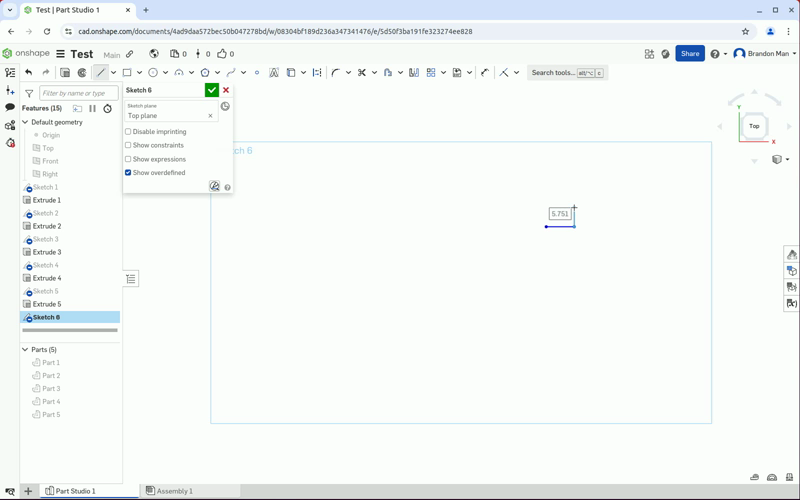
key_down(shift)
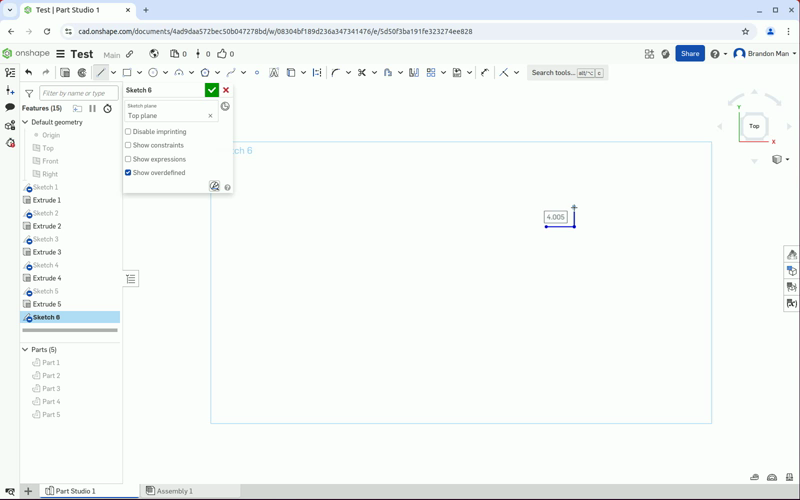
mouse_move(589, 207)
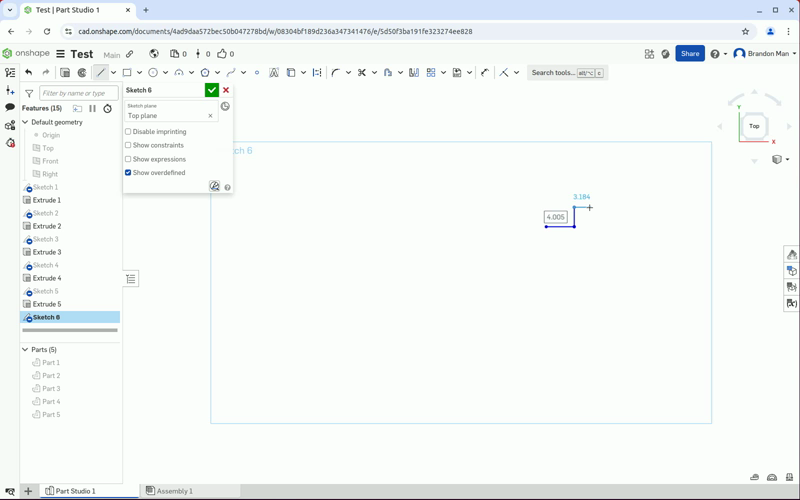
mouse_move(546, 207)
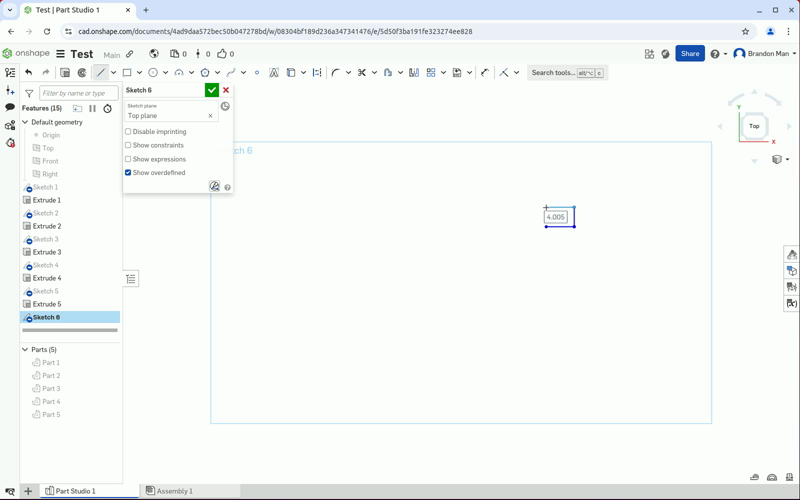
click(546, 207)
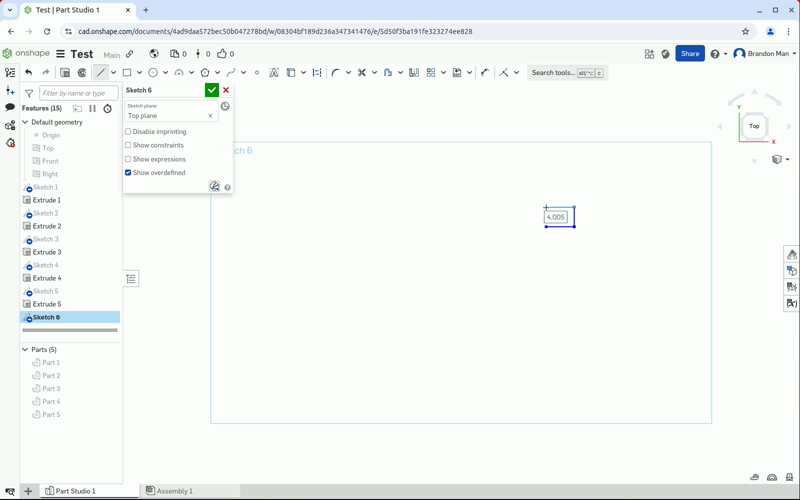
key_up(shift)
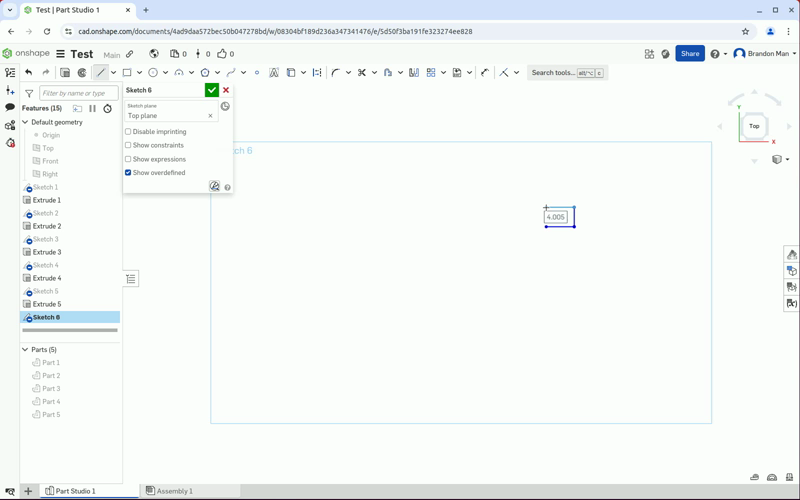
mouse_move(576, 207)
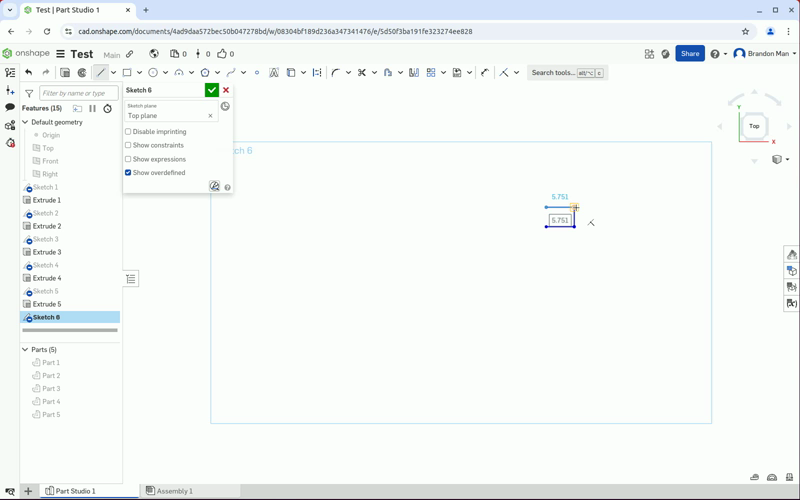
key_down(shift)
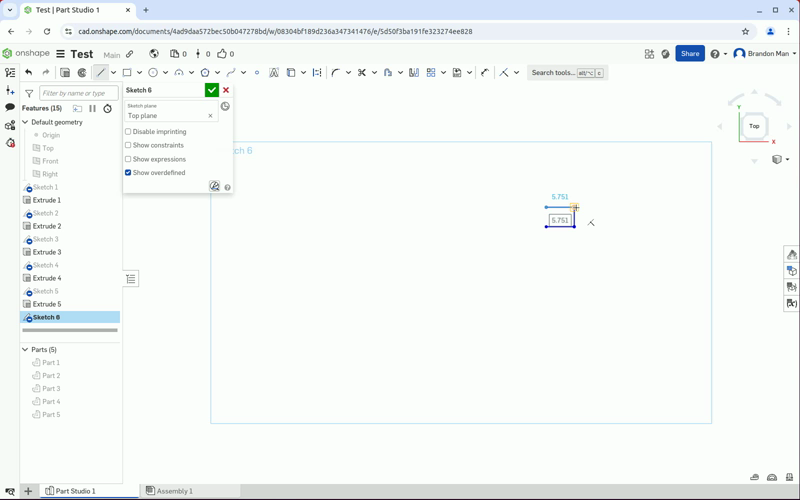
mouse_move(546, 226)
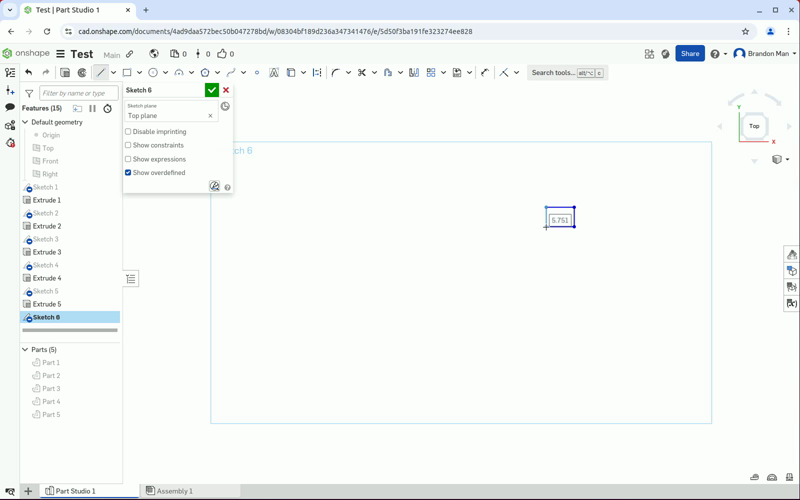
key_up(shift)
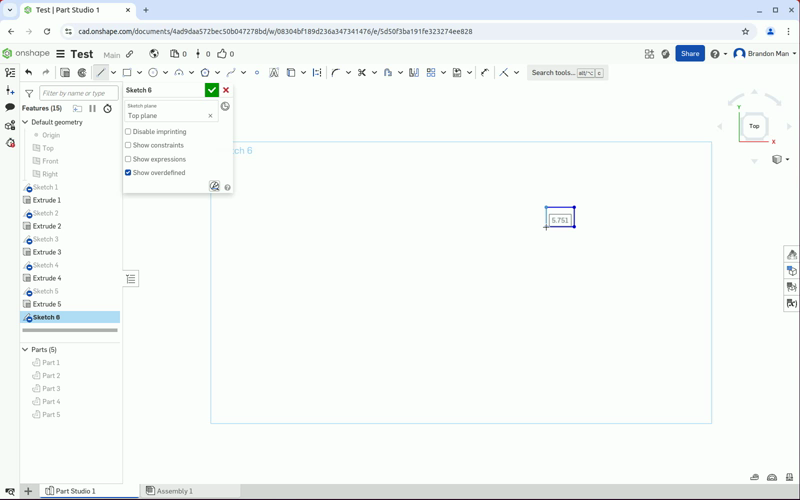
click(546, 226)
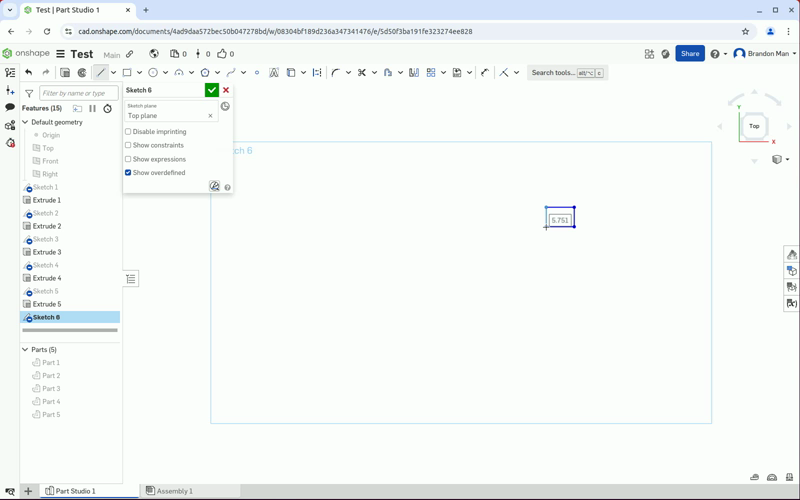
key(esc)
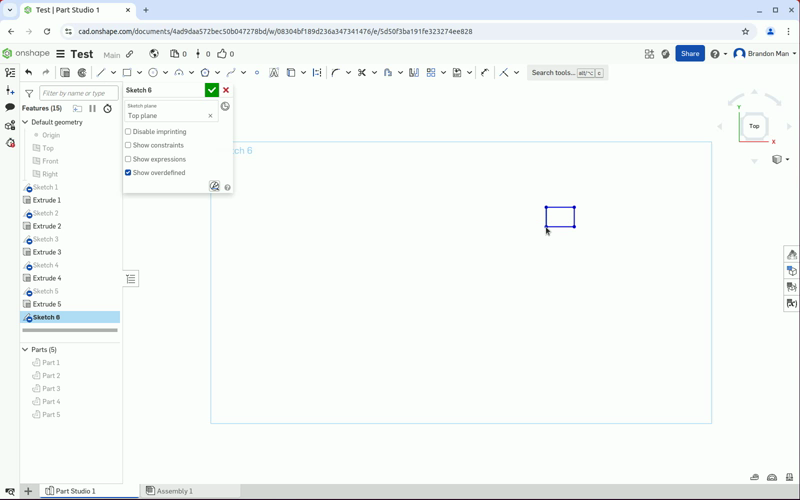
mouse_move(561, 222)
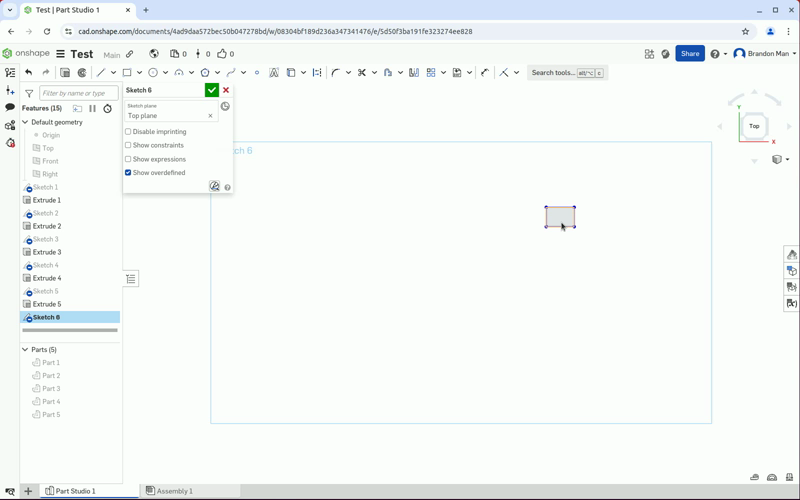
scroll(6)
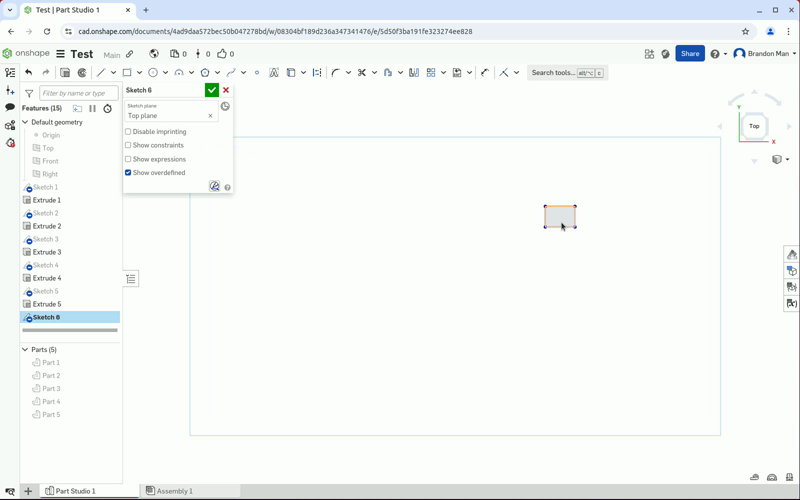
scroll(6)
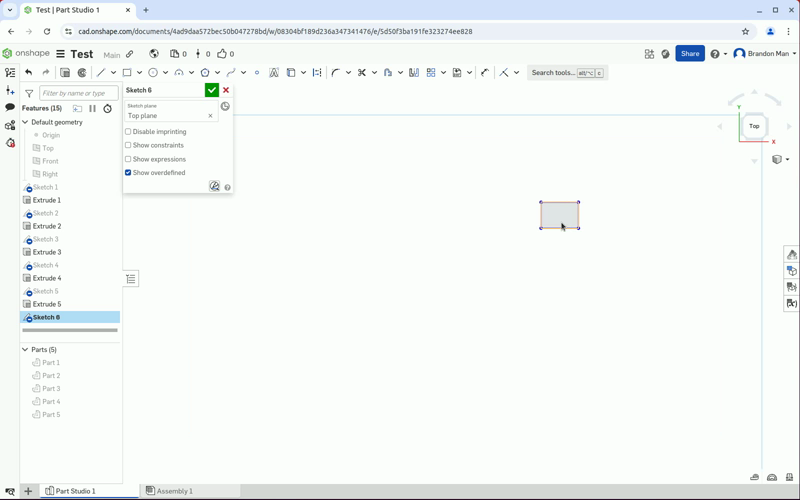
scroll(6)
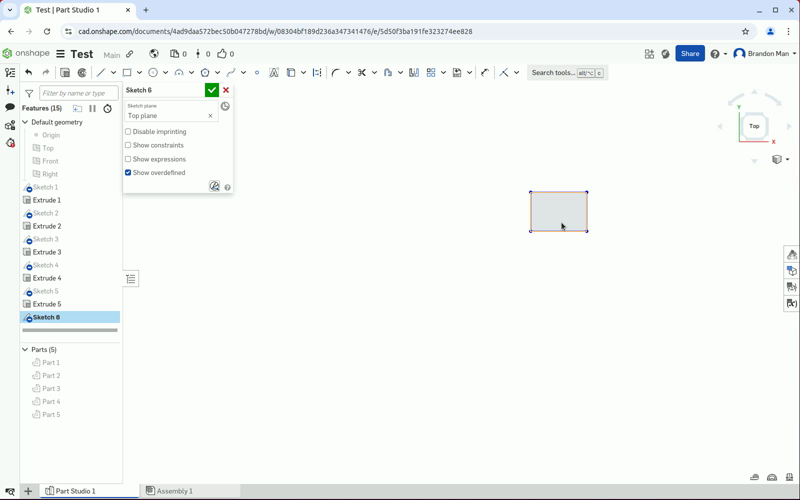
scroll(6)
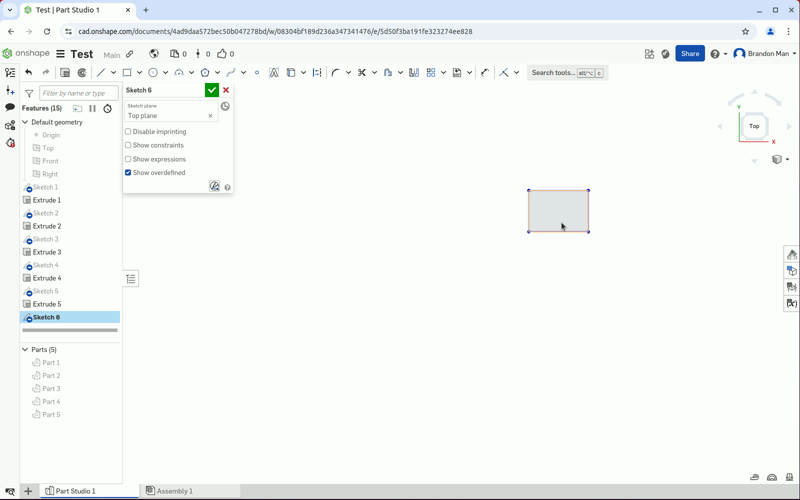
scroll(6)
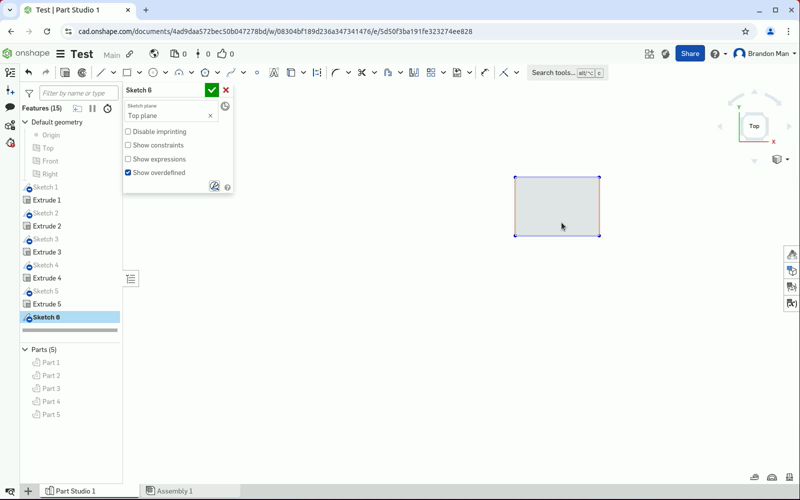
scroll(6)
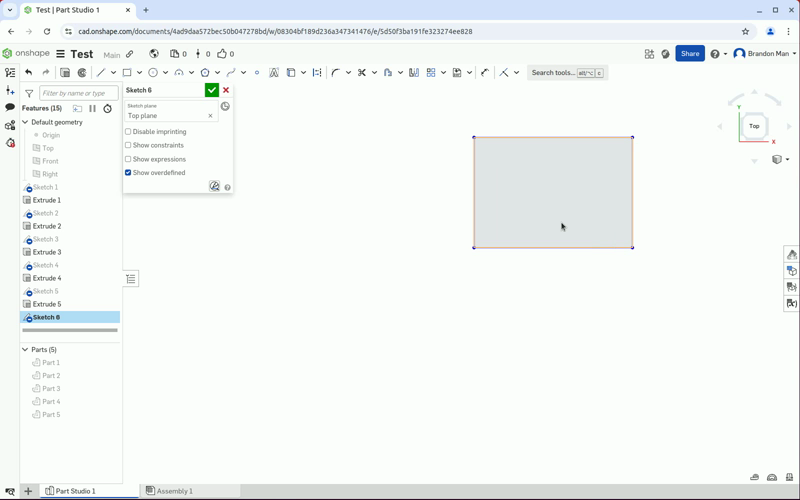
scroll(6)
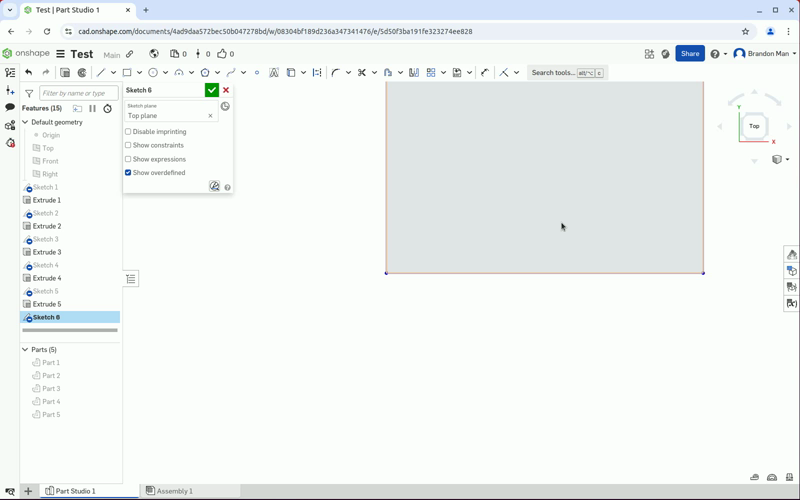
click(561, 222)
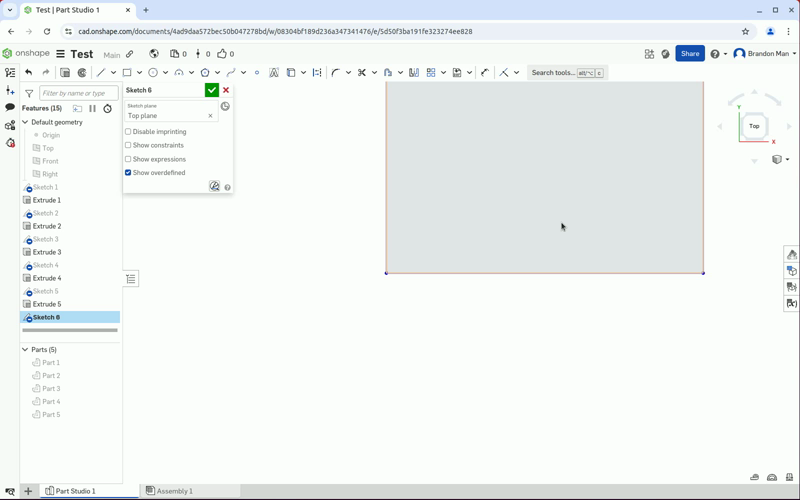
scroll(-6)
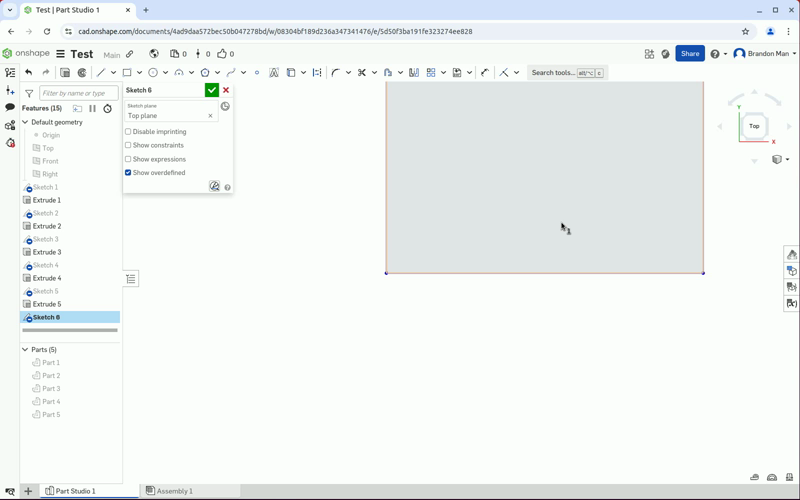
scroll(-6)
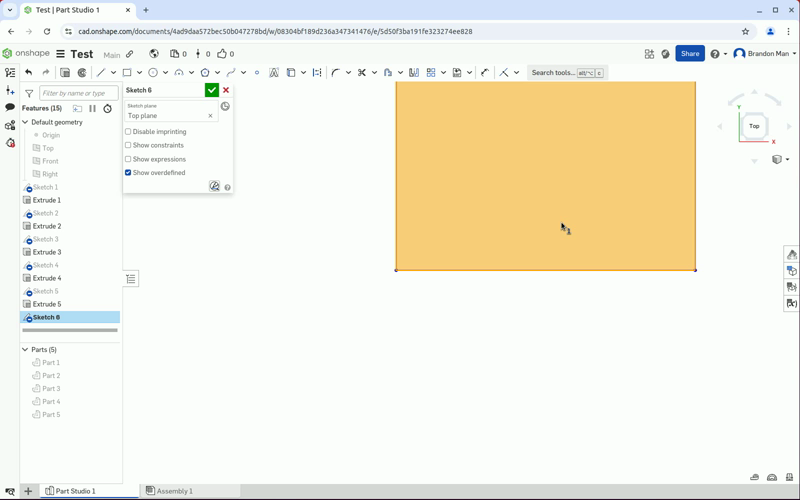
scroll(-6)
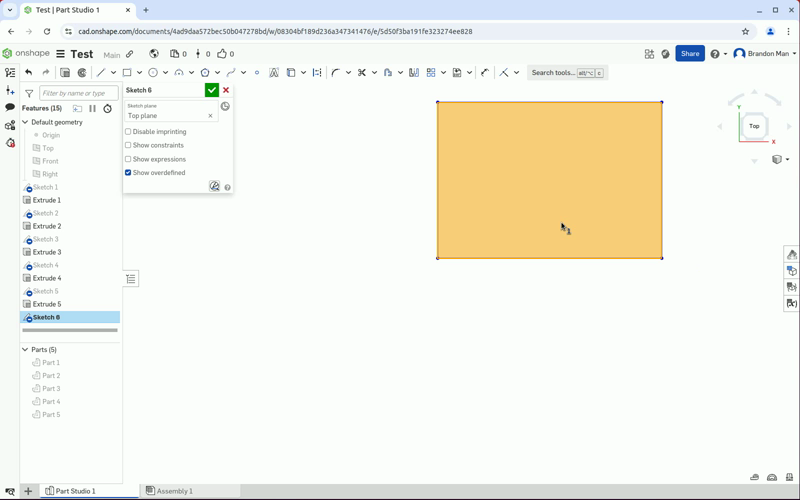
scroll(-6)
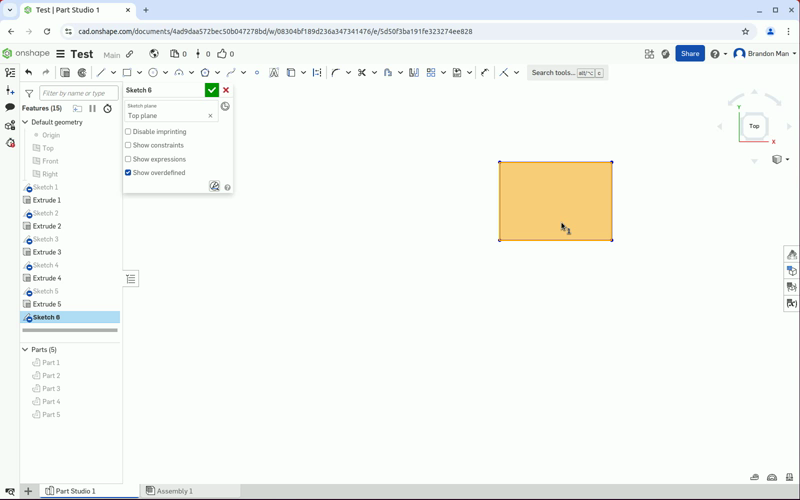
scroll(-6)
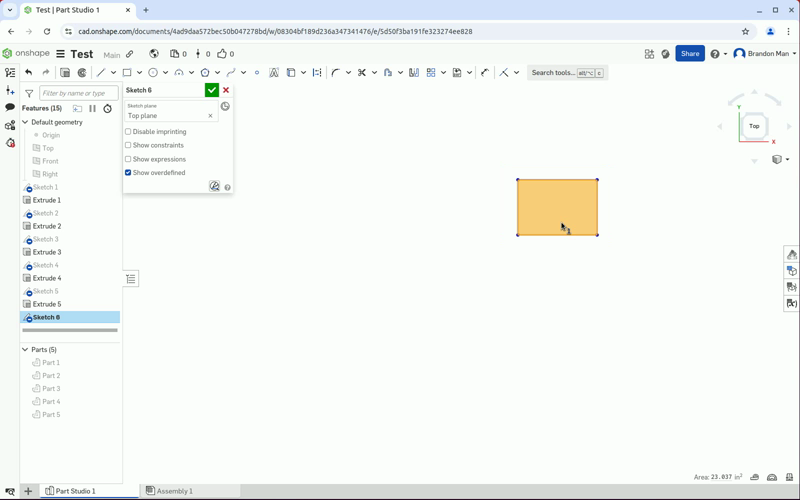
scroll(-6)
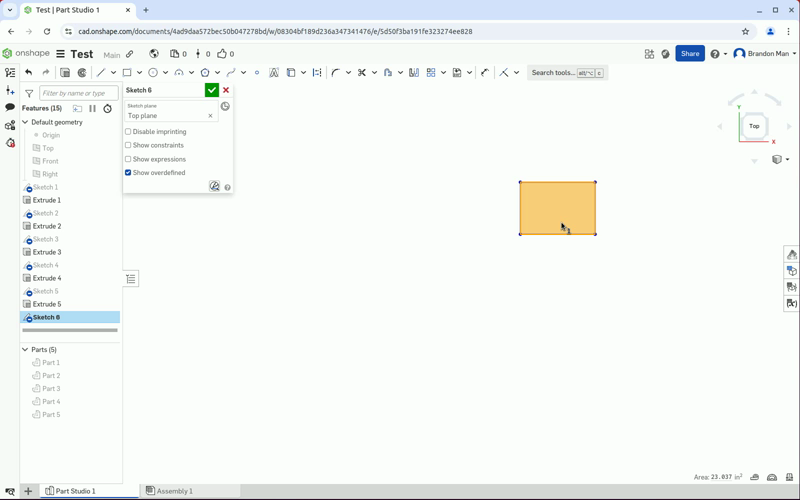
scroll(-6)
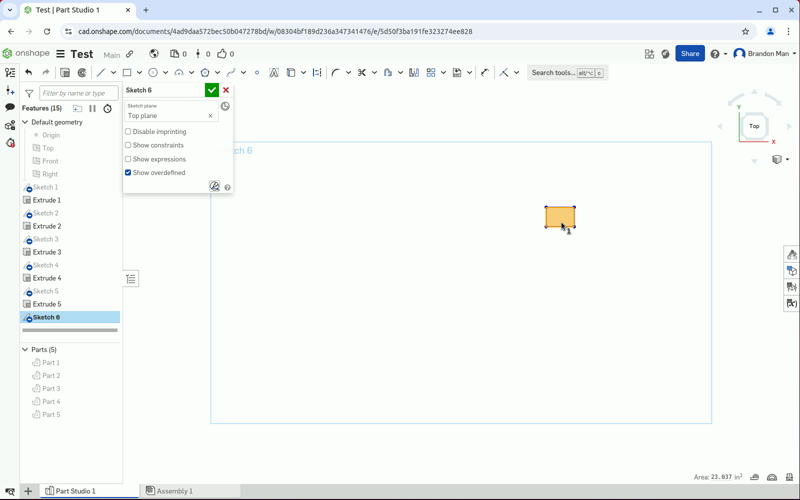
mouse_move(73, 352)
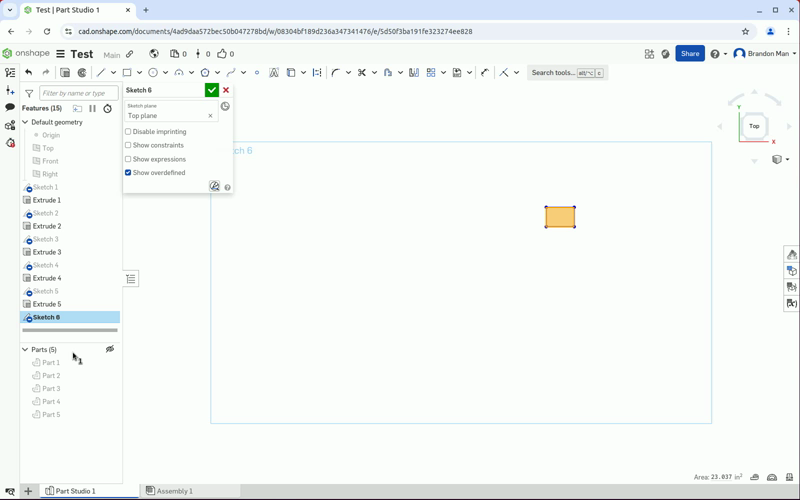
key(shift+y)
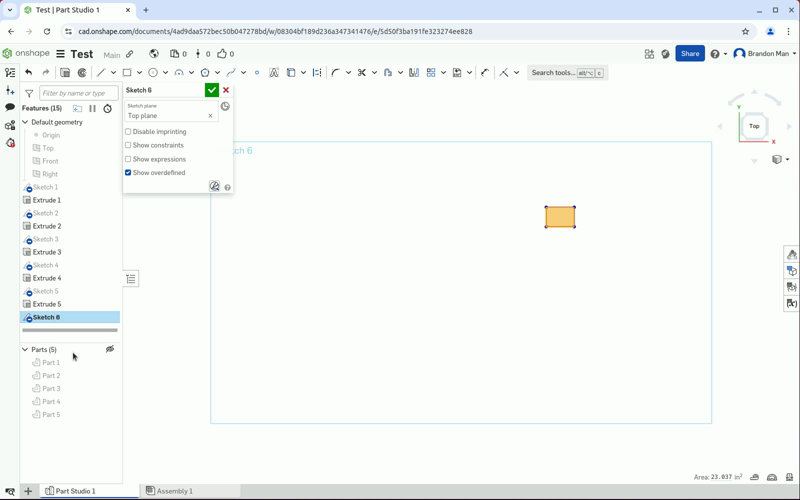
key(shift+e)
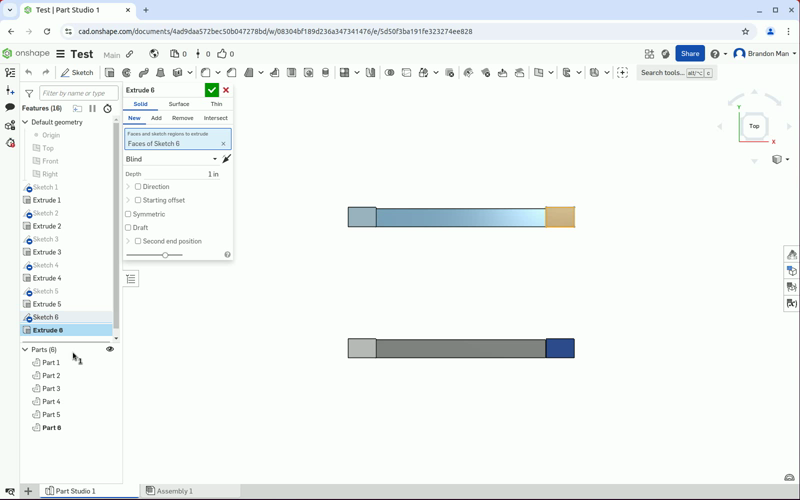
mouse_move(143, 106)
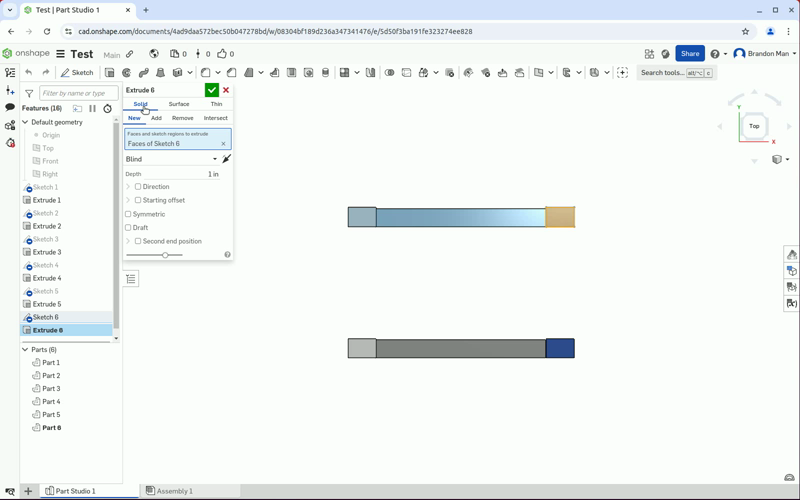
click(143, 106)
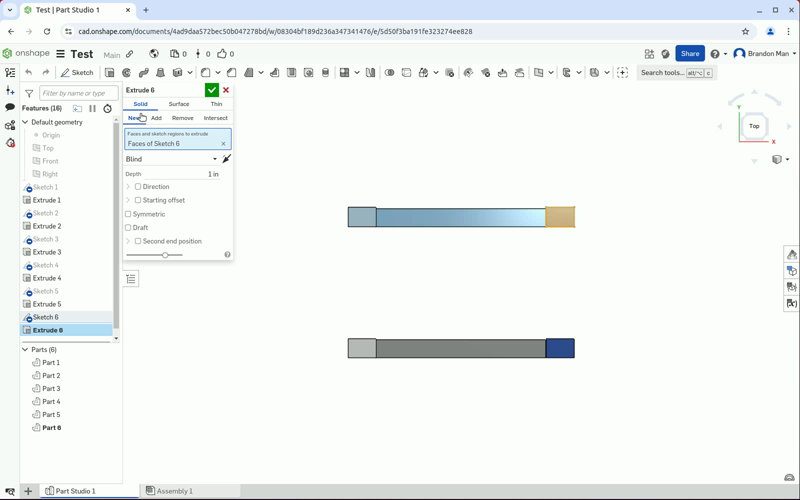
mouse_move(137, 120)
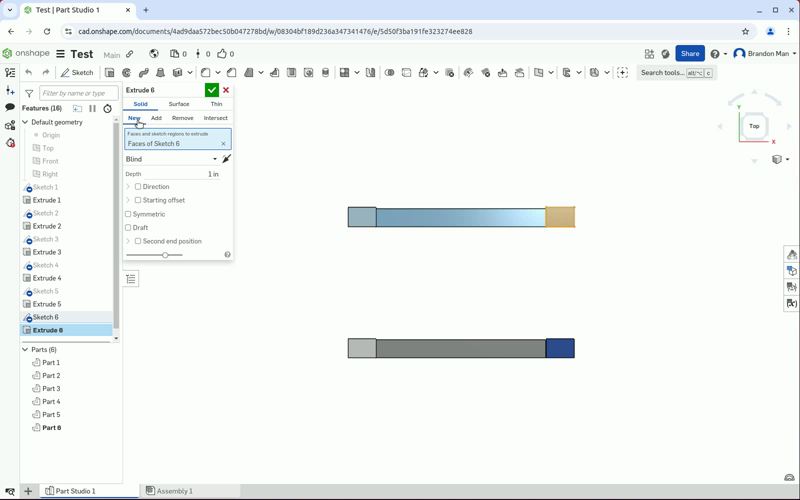
click(137, 120)
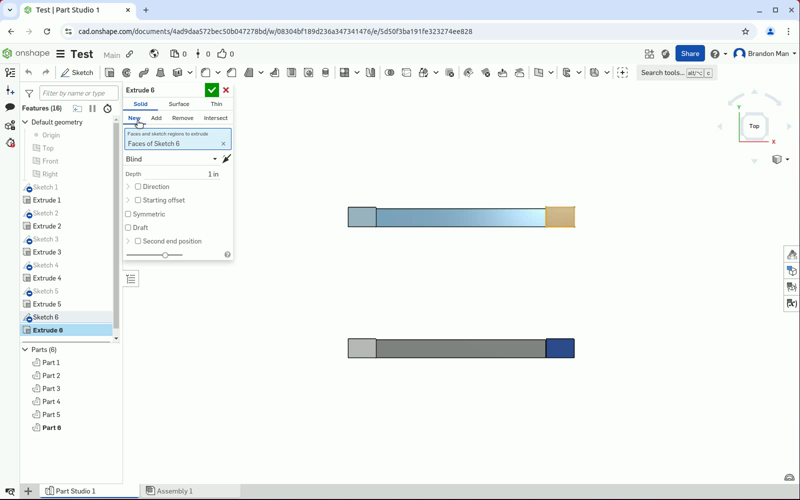
key(tab, 4)
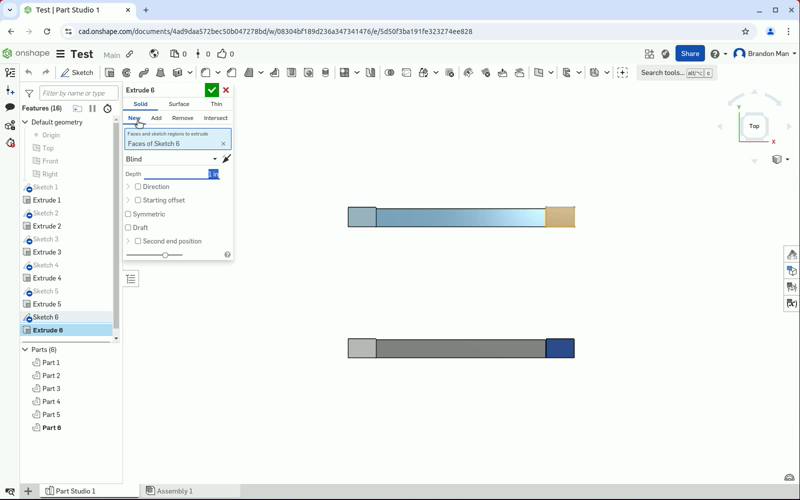
text(3.851)
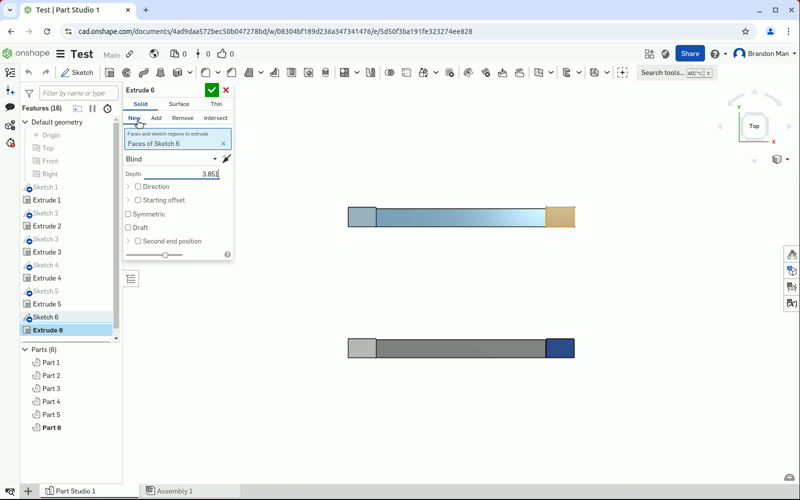
key(enter)
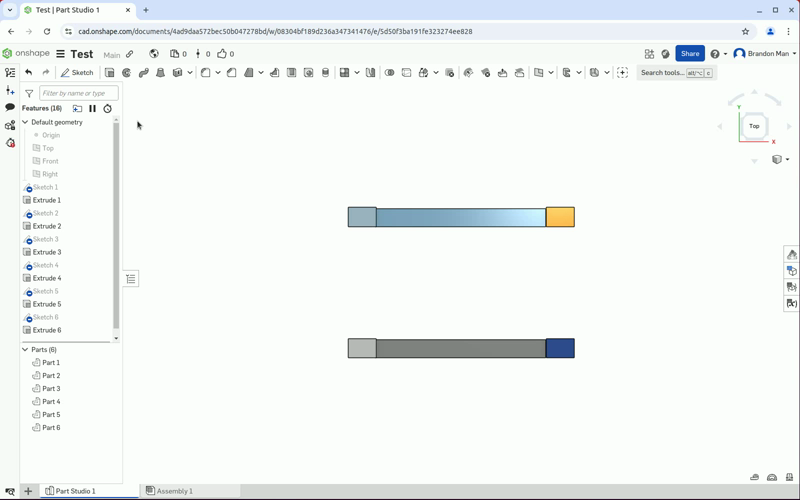
key(shift+h)
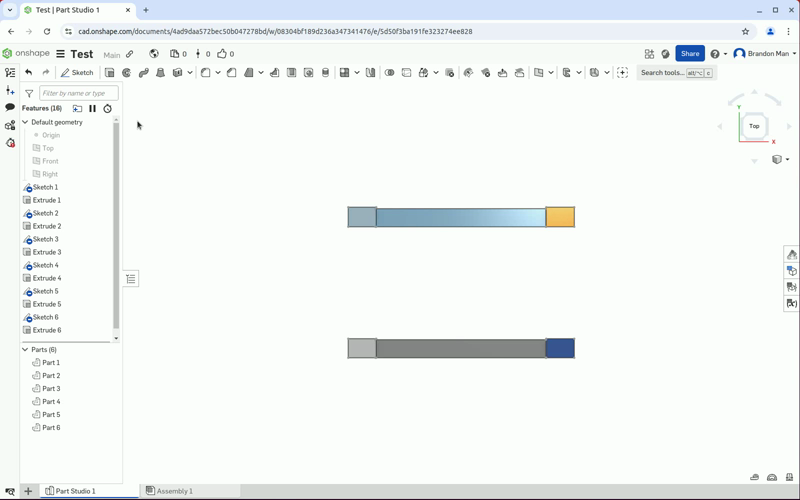
key(shift+h)
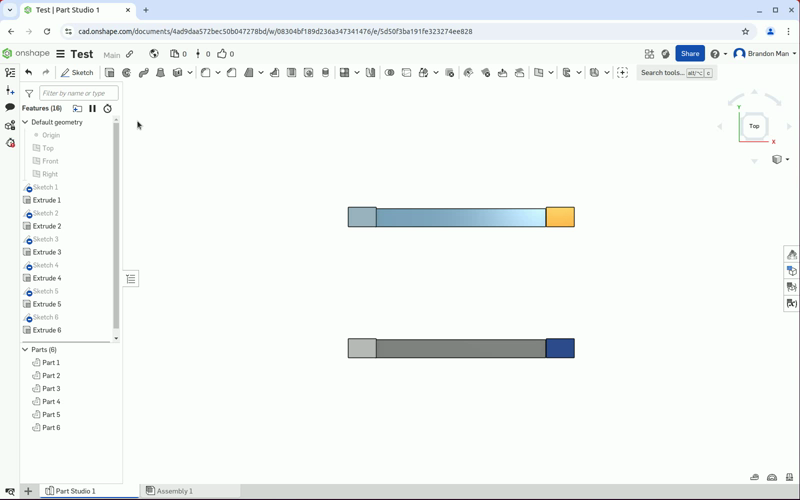
mouse_move(69, 189)
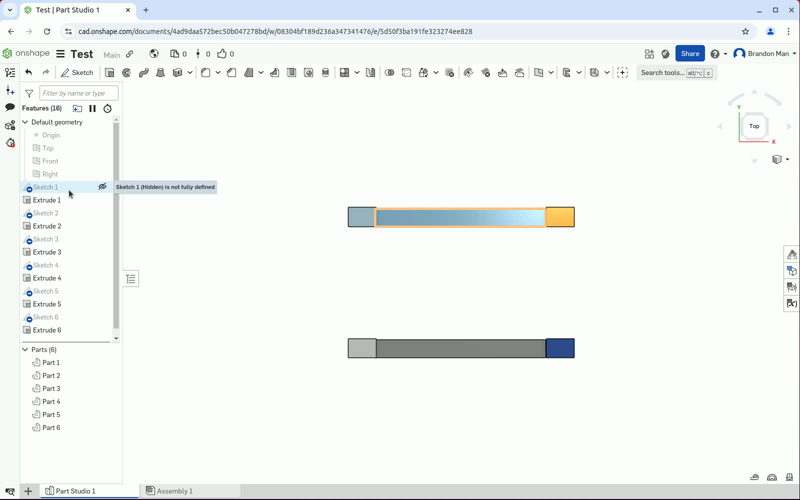
click(69, 189)
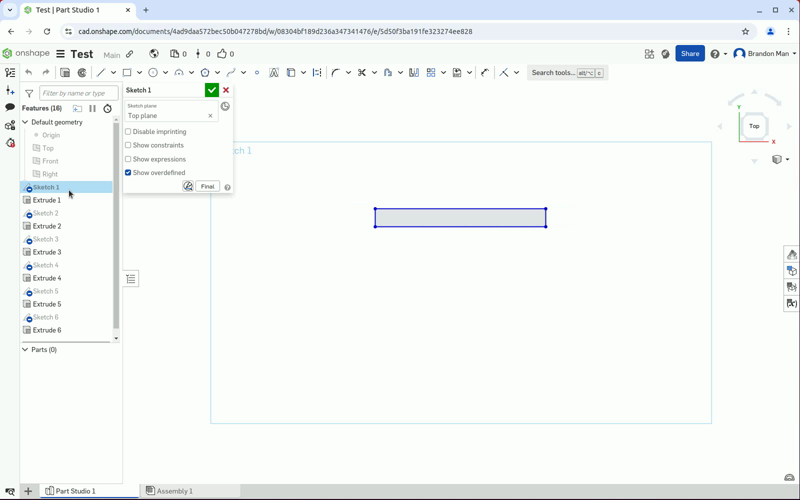
mouse_move(229, 92)
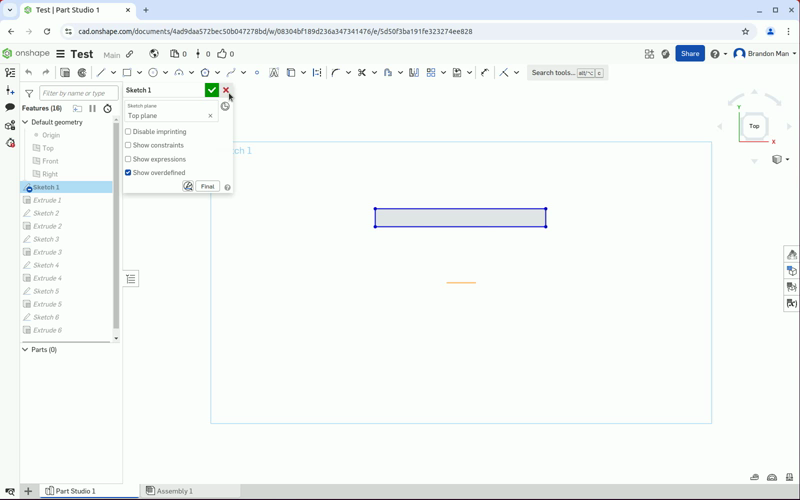
click(229, 92)
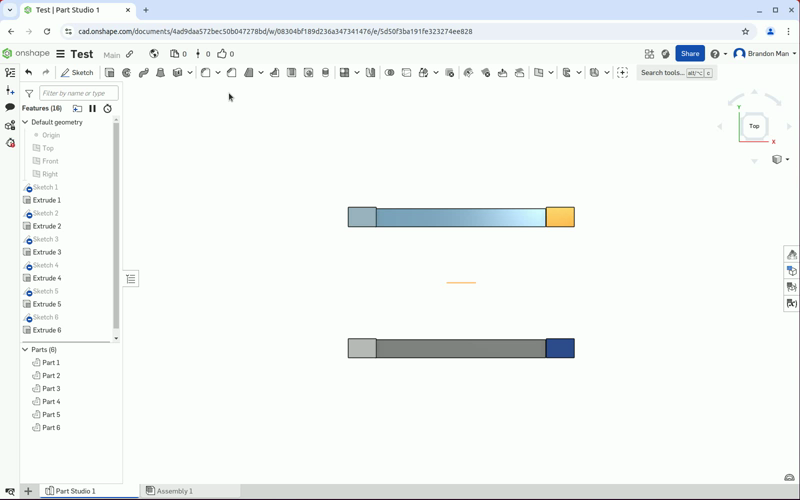
mouse_move(541, 75)
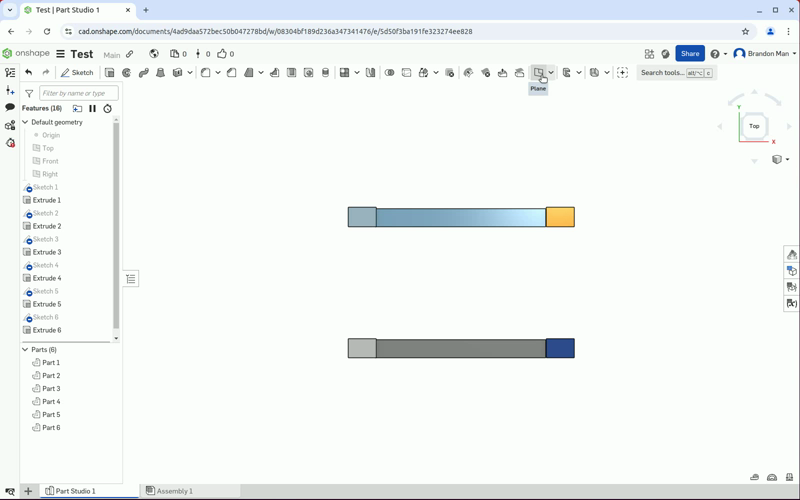
click(541, 75)
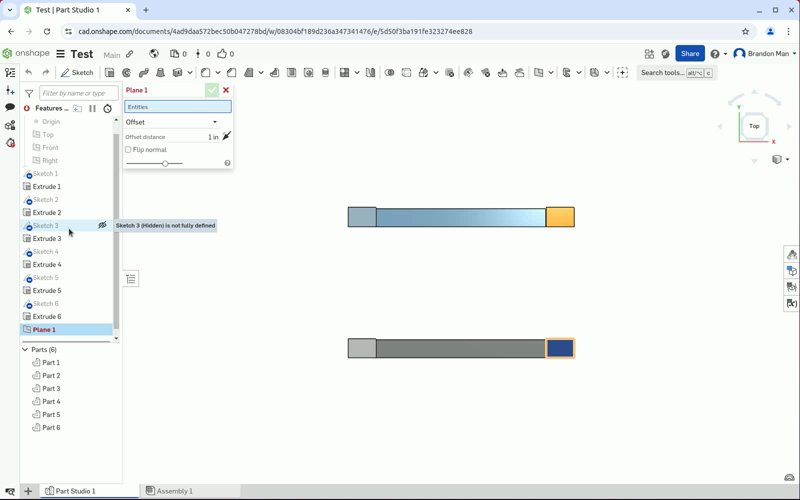
scroll(3)
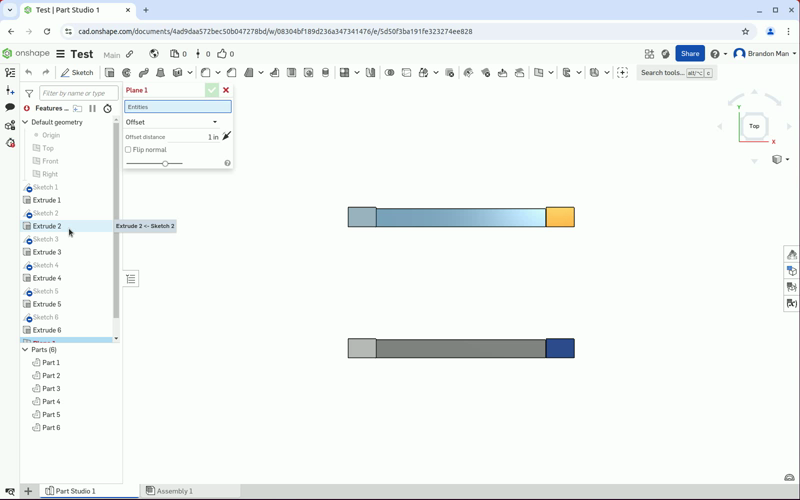
mouse_move(69, 150)
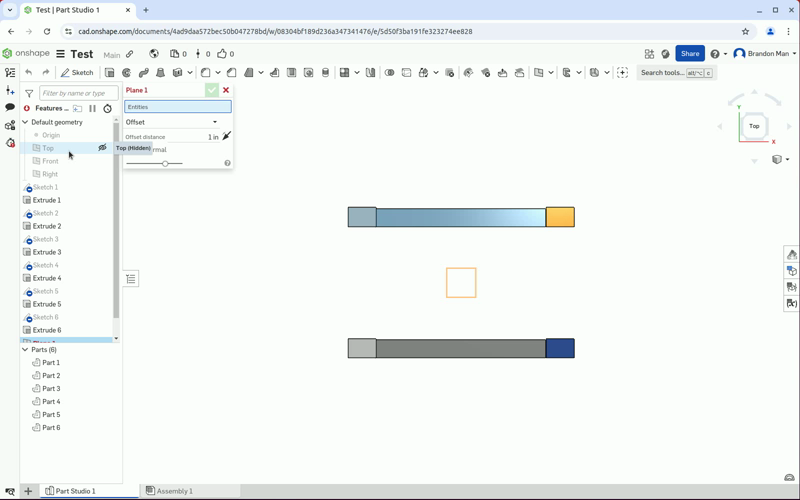
click(69, 150)
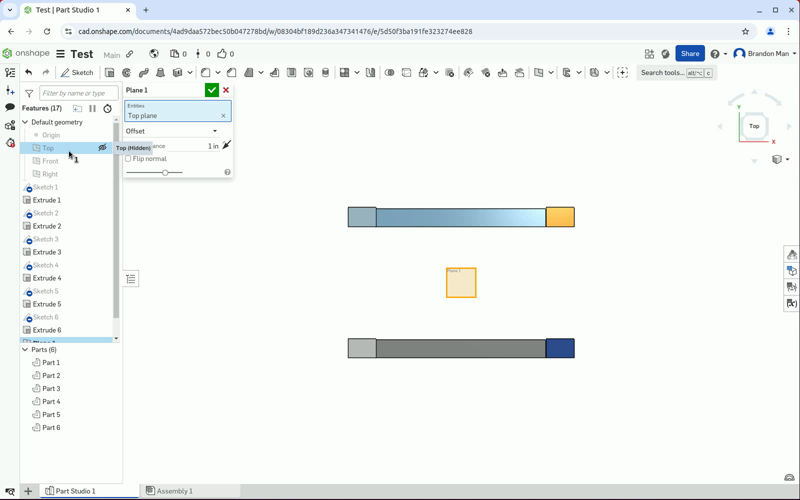
key(tab, 2)
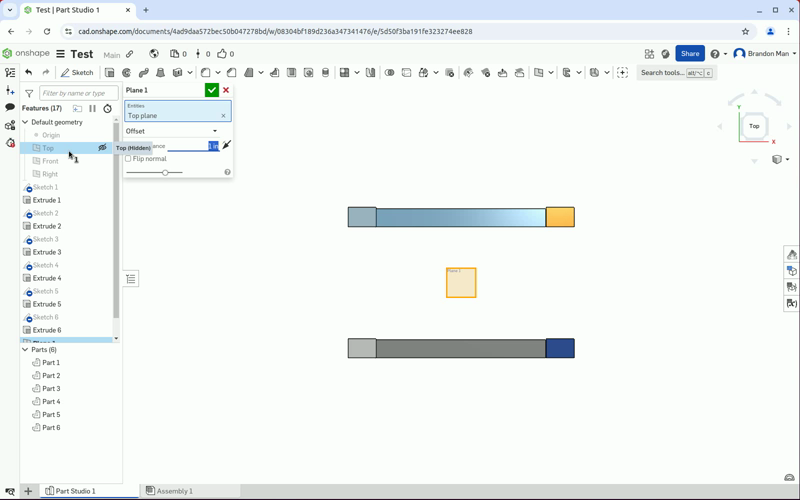
text(3.851)
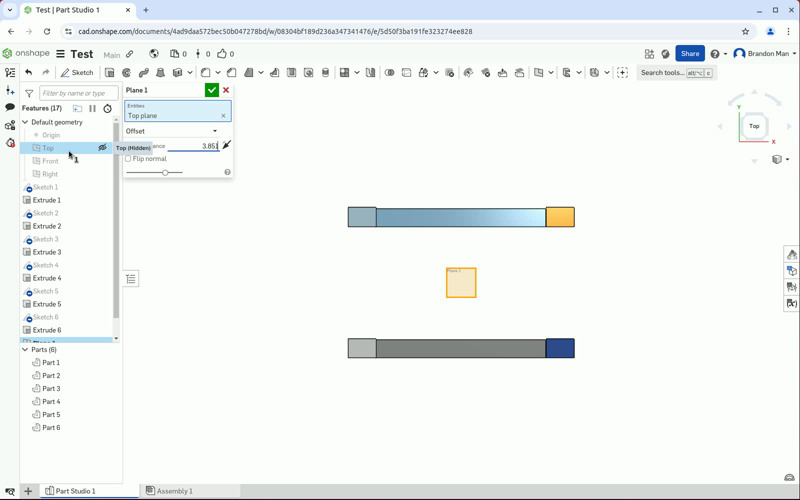
key(enter, 2)
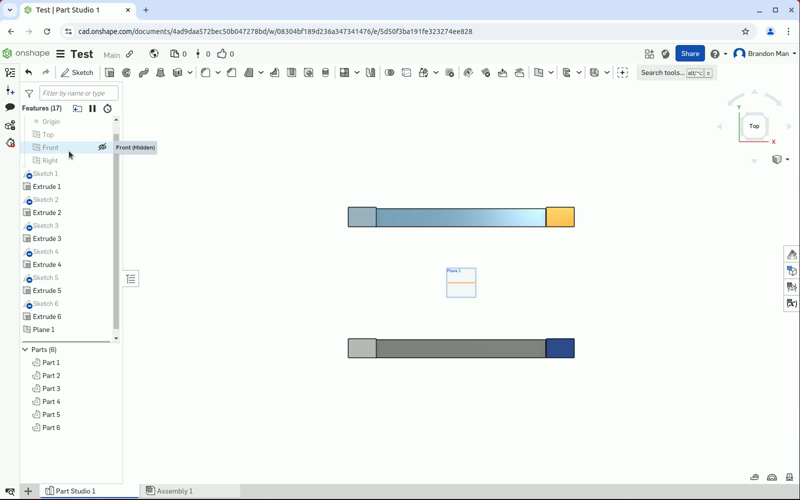
key(shift+s)
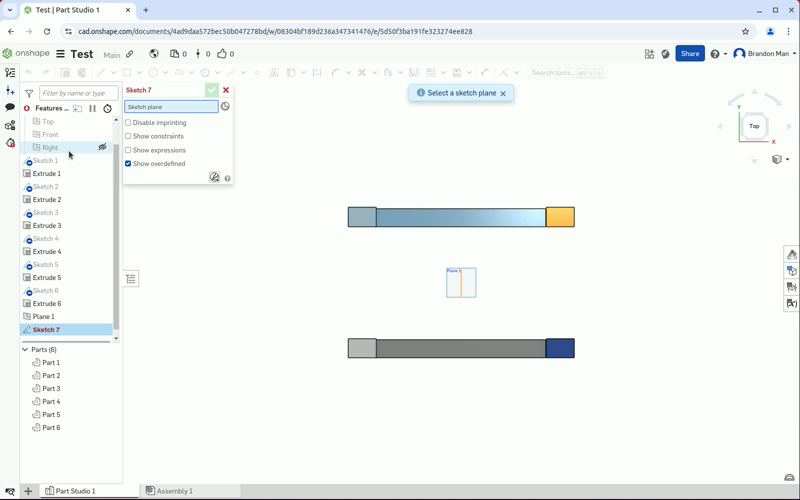
mouse_move(69, 319)
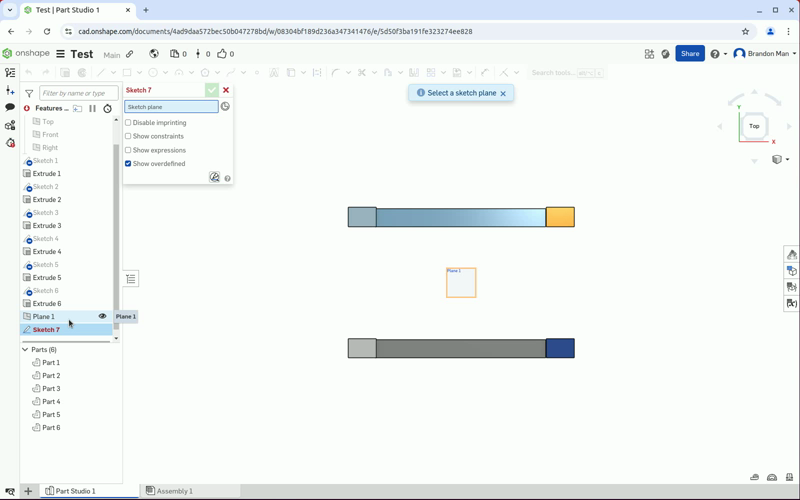
click(69, 319)
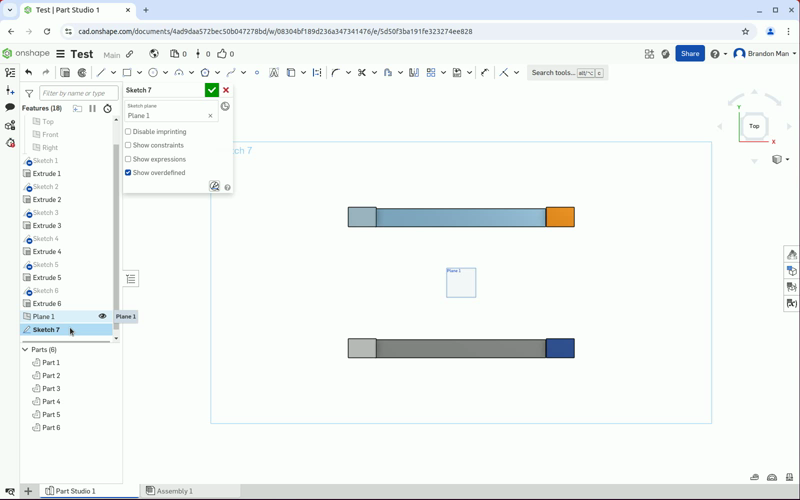
mouse_move(73, 352)
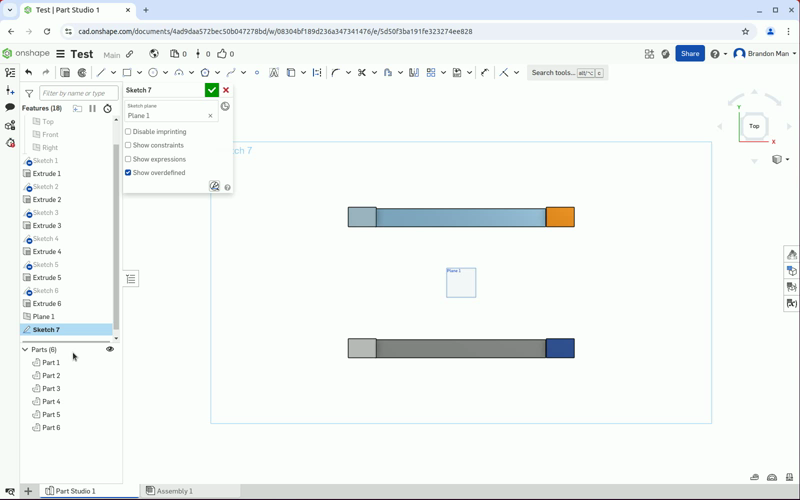
key(y)
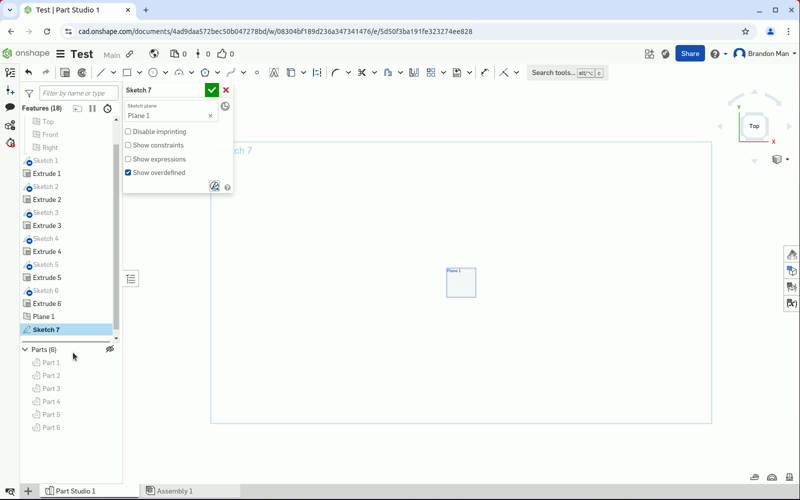
key(l)
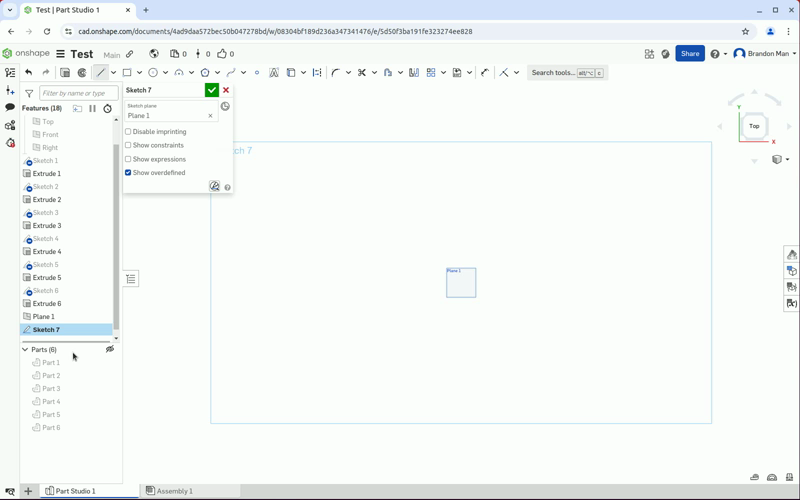
key_down(shift)
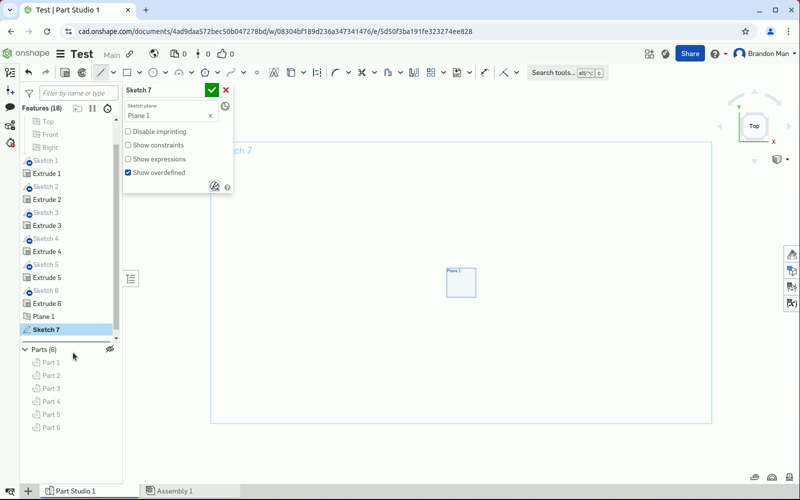
mouse_move(546, 357)
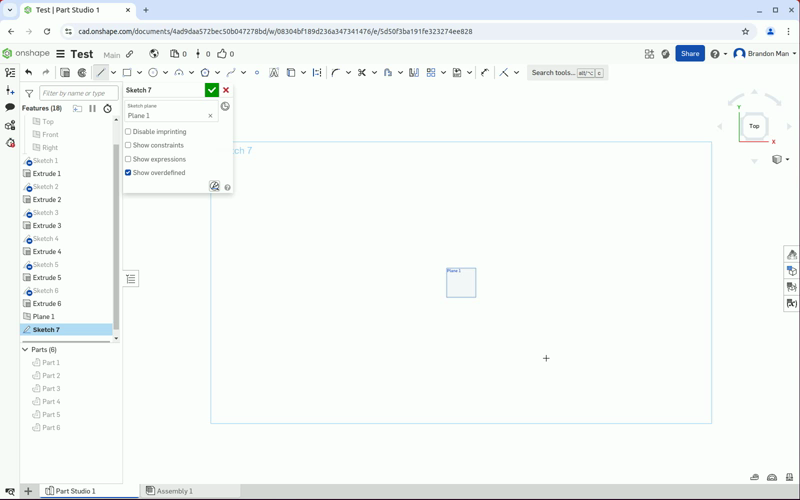
click(546, 357)
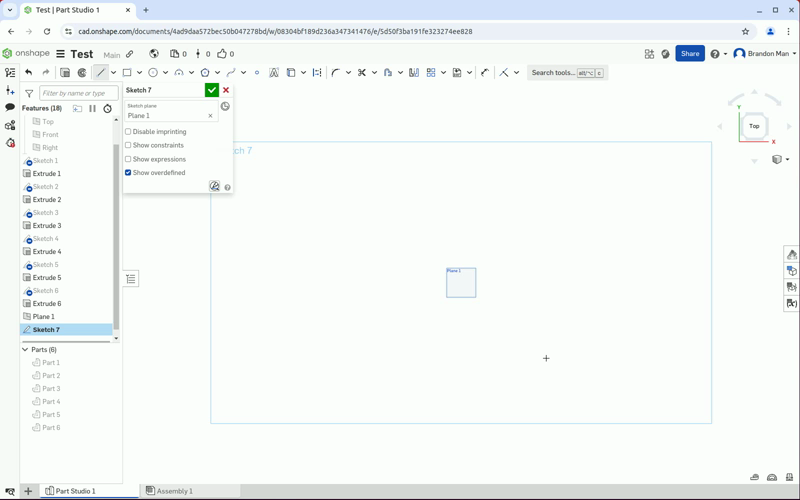
key_up(shift)
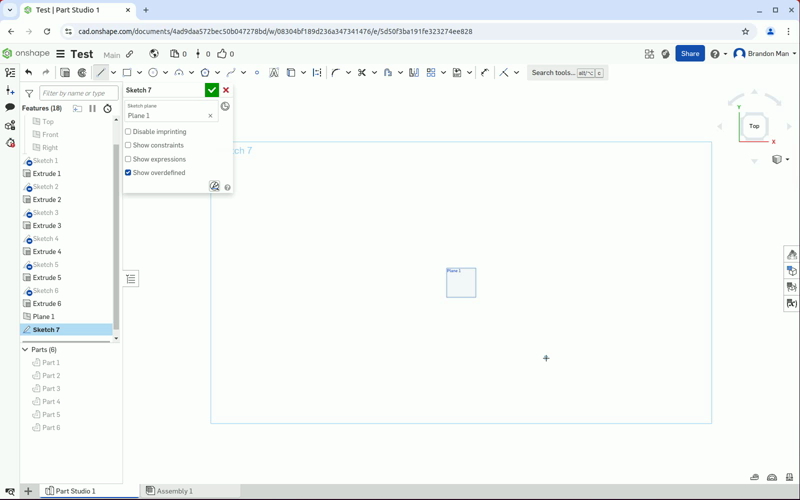
key_down(shift)
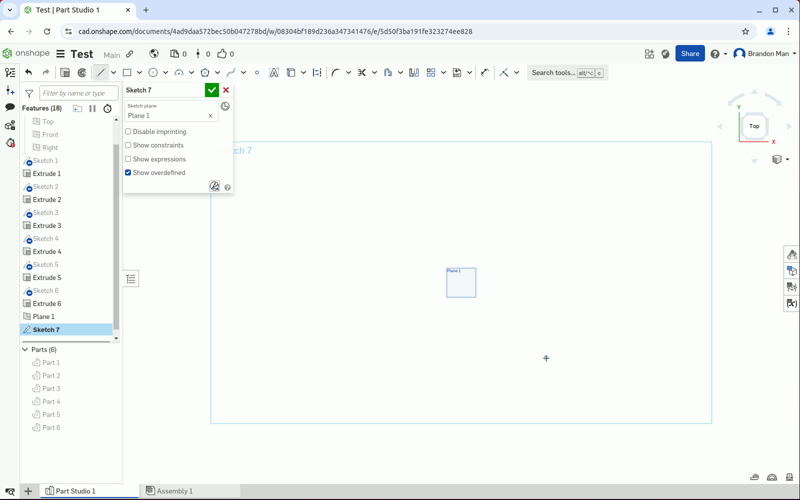
mouse_move(576, 357)
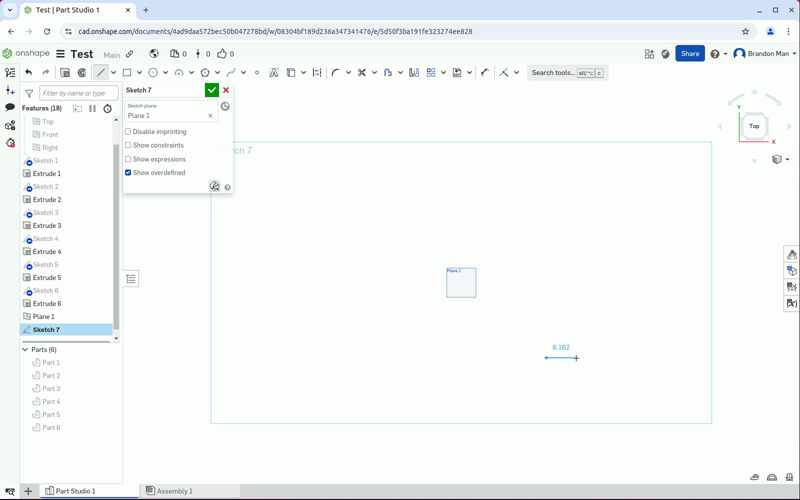
mouse_move(574, 357)
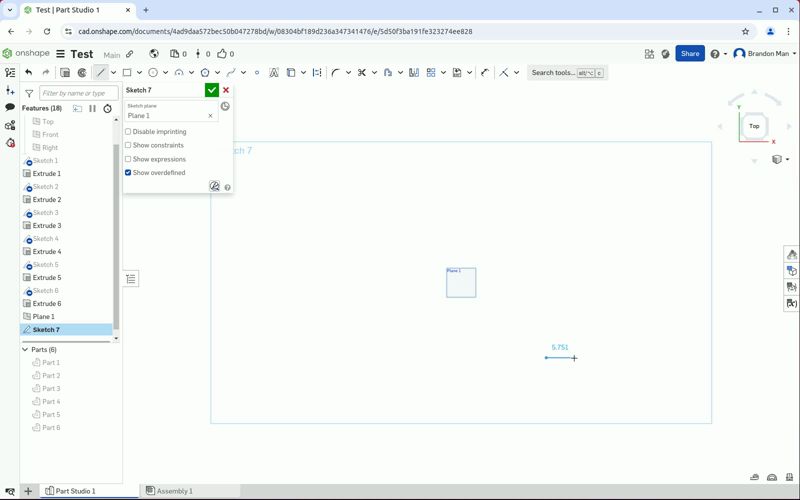
click(574, 357)
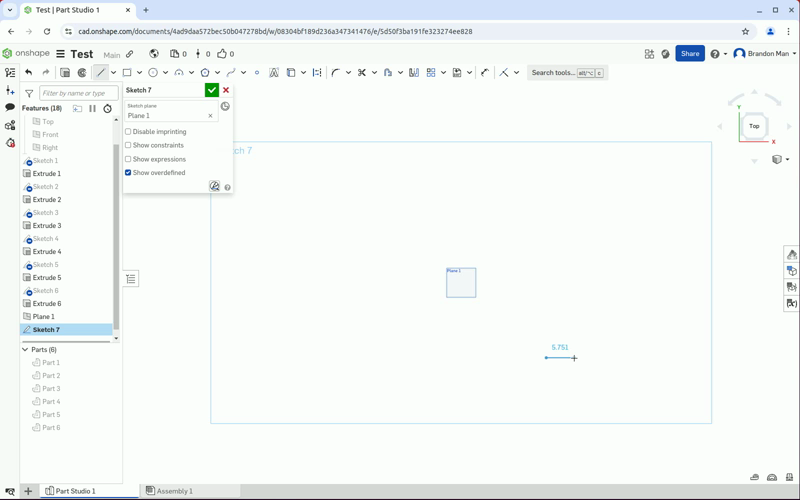
key_up(shift)
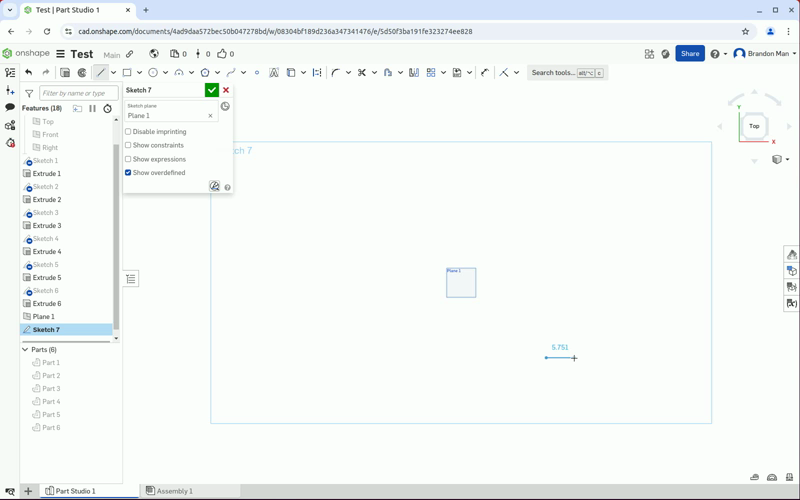
key_down(shift)
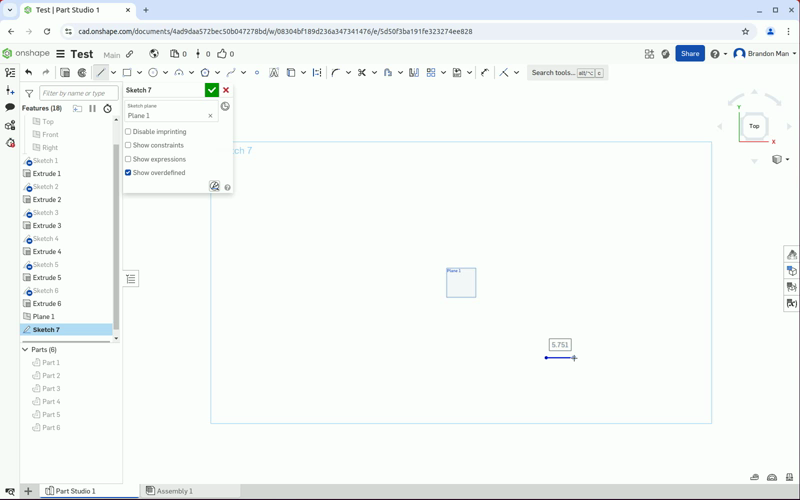
mouse_move(589, 357)
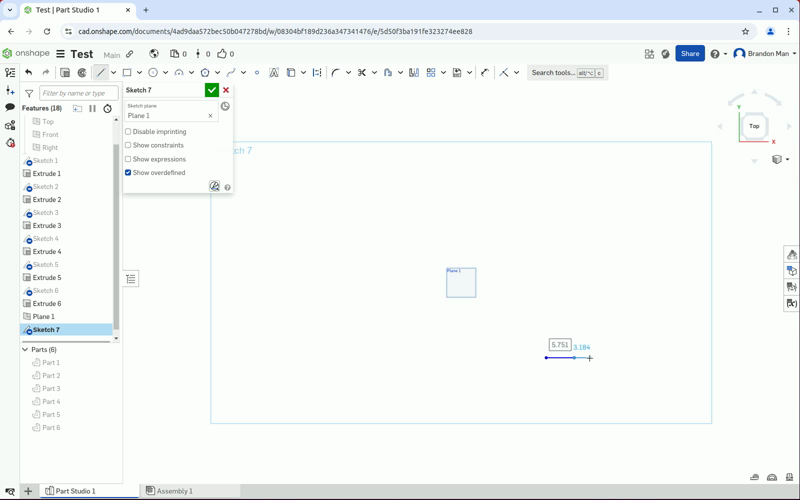
mouse_move(574, 338)
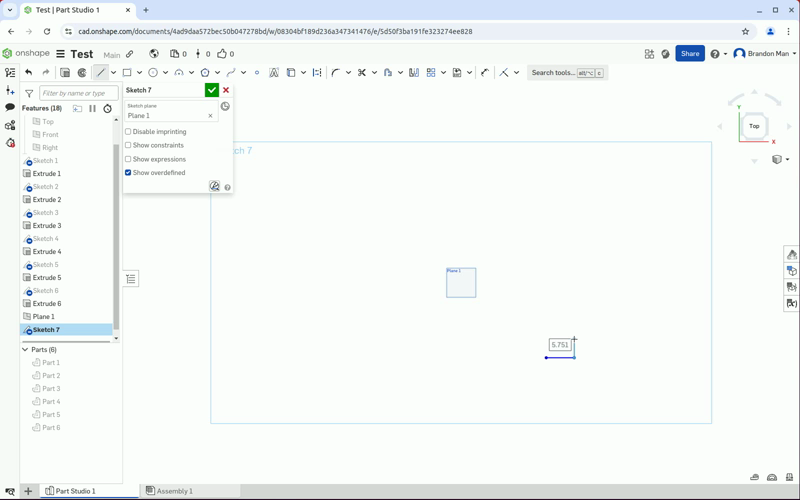
click(574, 338)
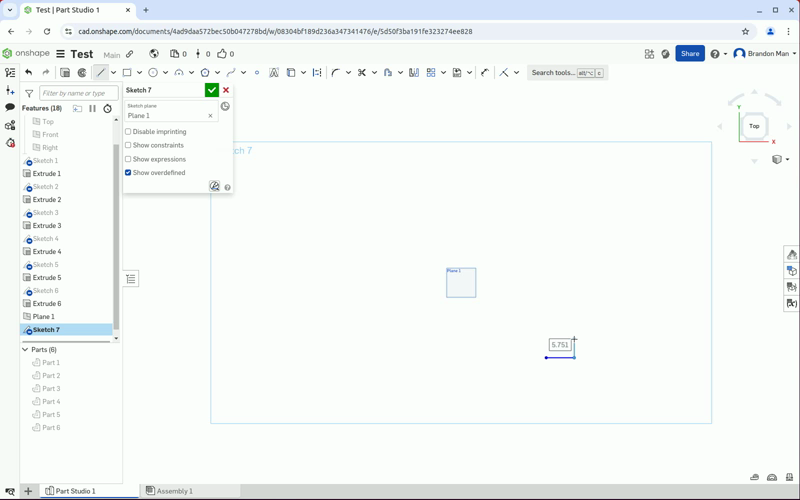
key_up(shift)
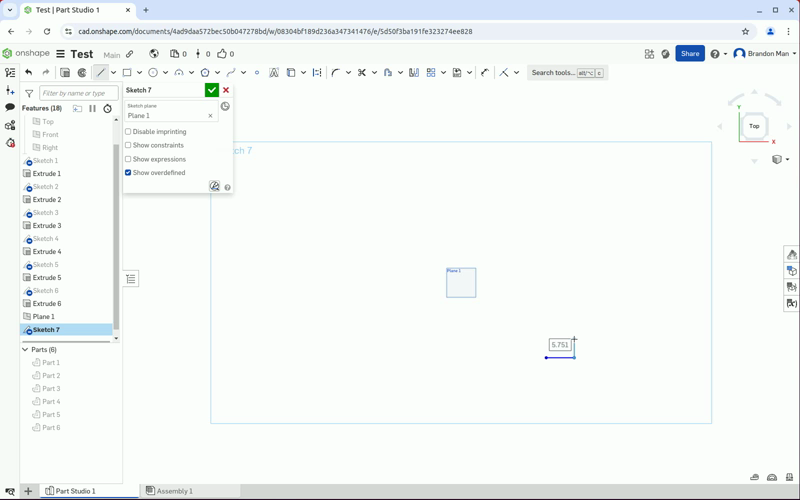
key_down(shift)
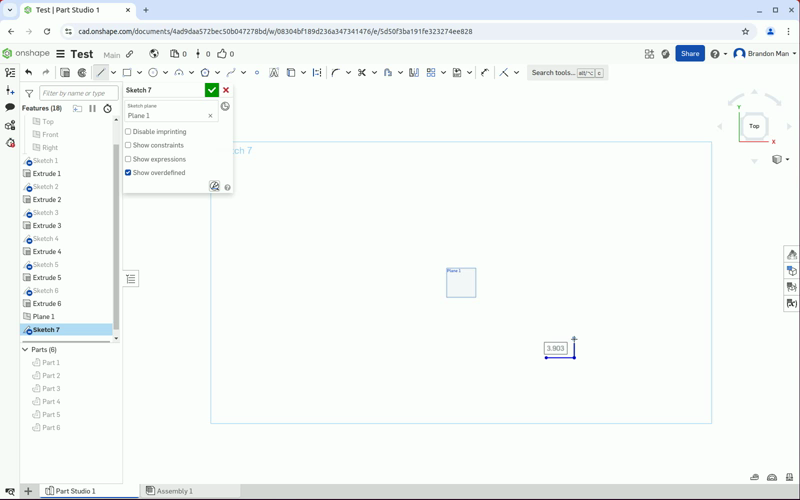
mouse_move(589, 338)
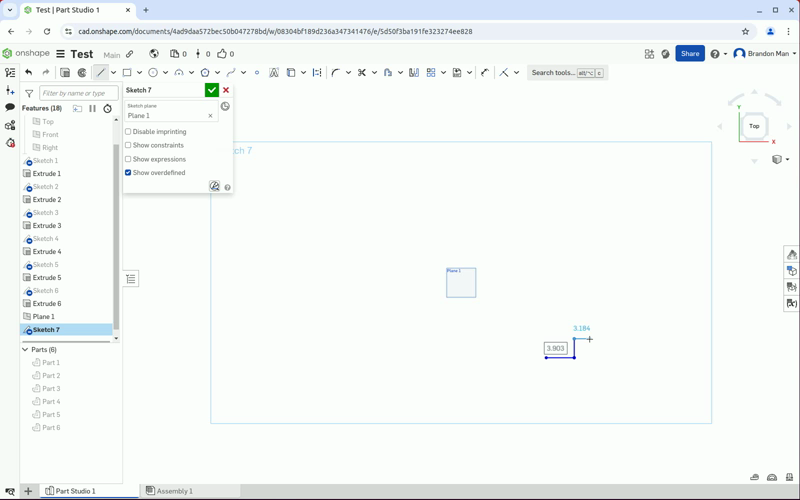
mouse_move(546, 338)
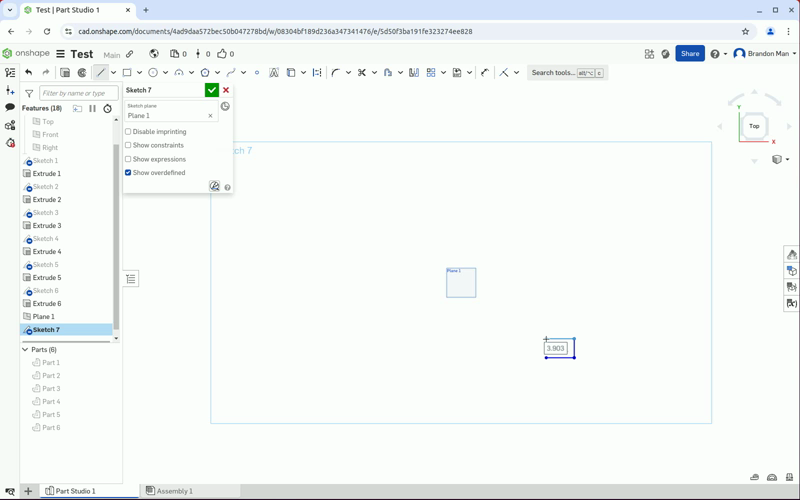
click(546, 338)
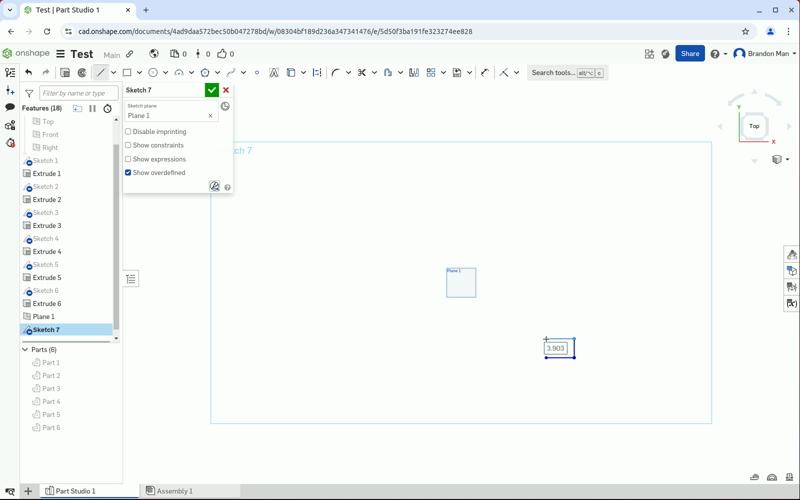
key_up(shift)
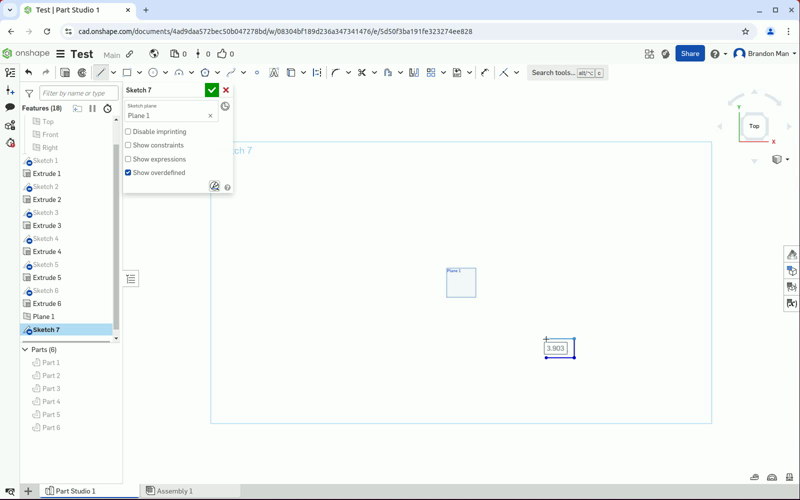
mouse_move(576, 338)
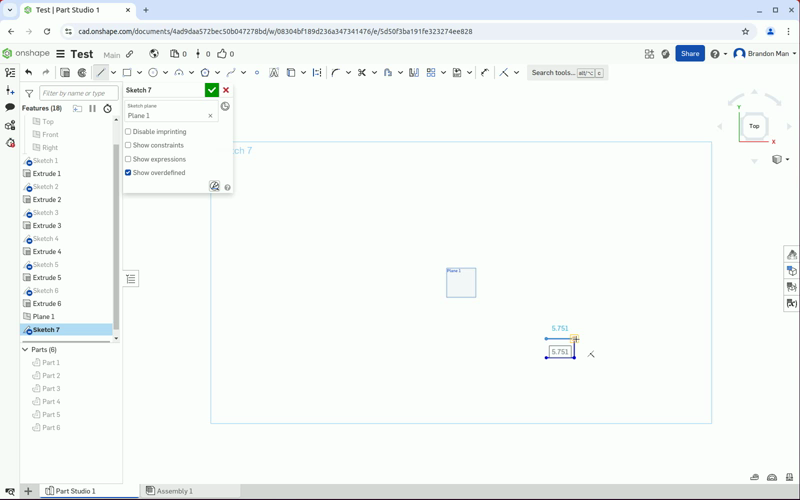
key_down(shift)
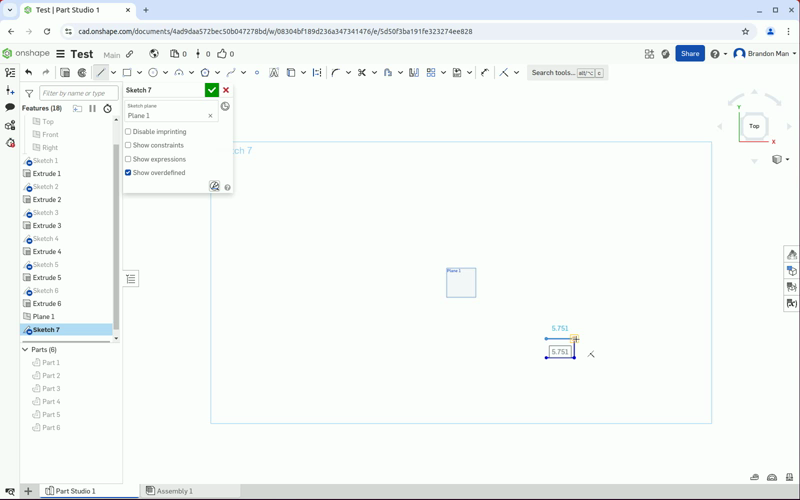
mouse_move(546, 357)
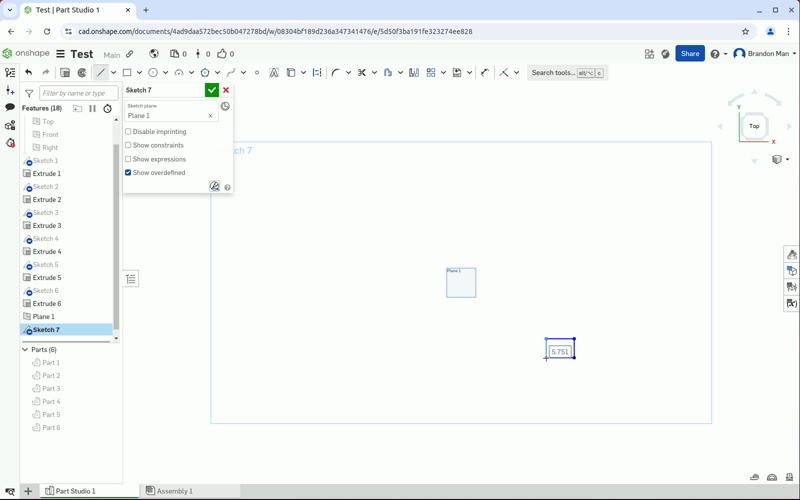
key_up(shift)
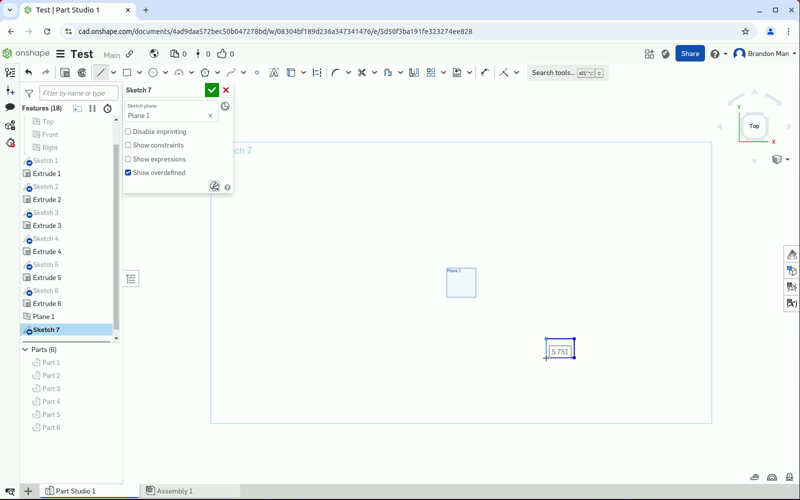
click(546, 357)
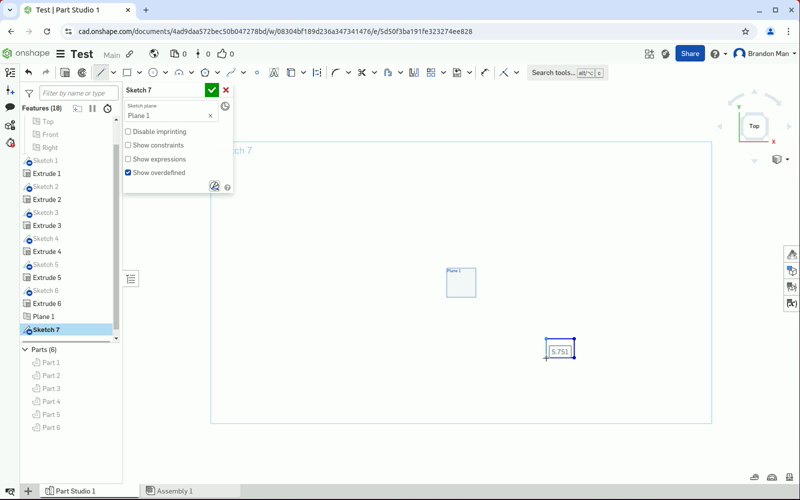
key(esc)
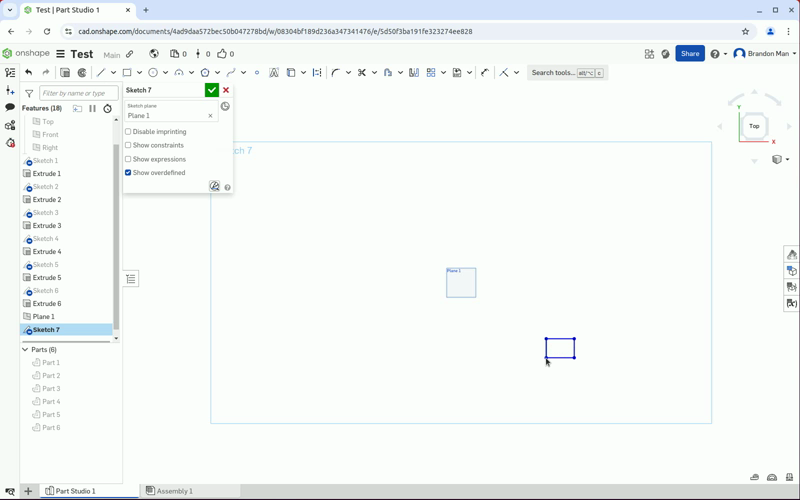
mouse_move(554, 339)
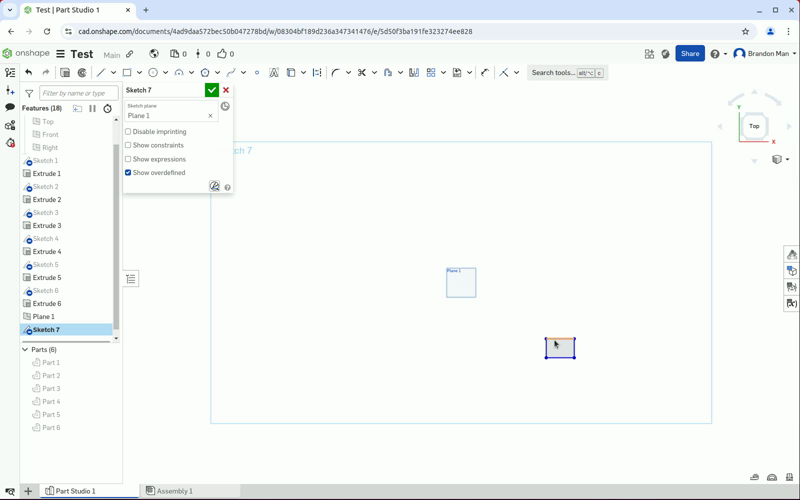
scroll(6)
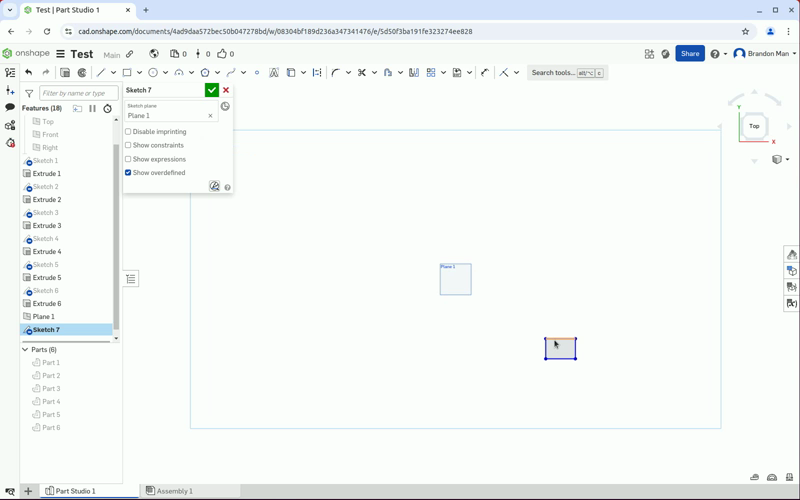
scroll(6)
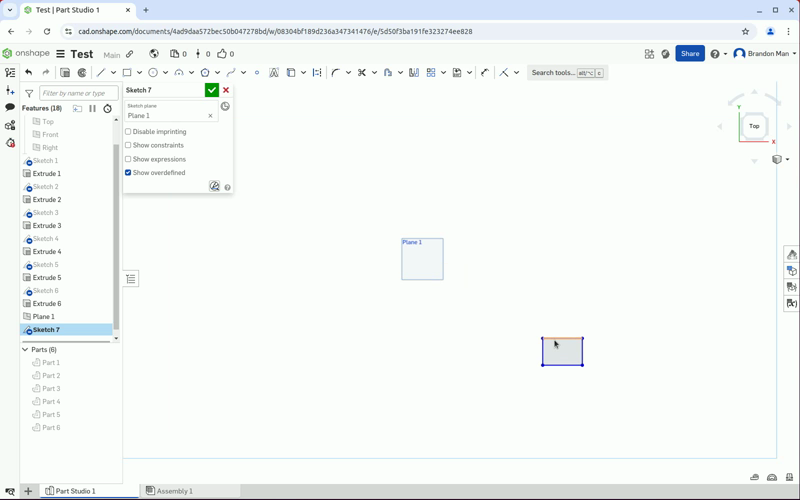
scroll(6)
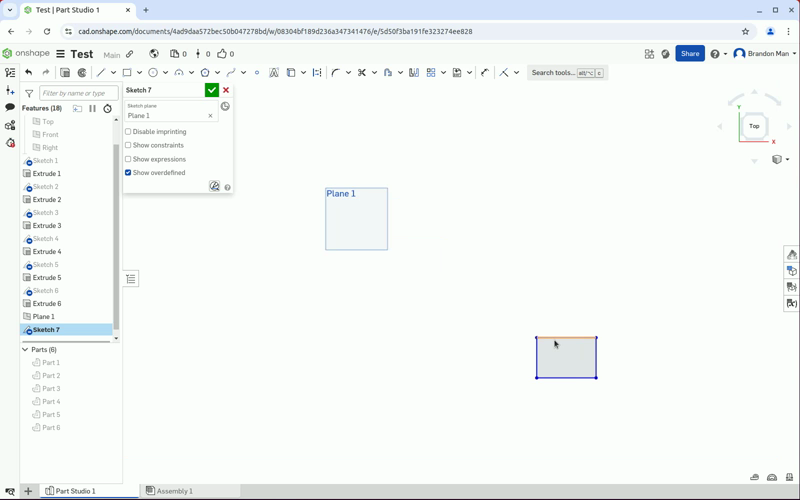
scroll(6)
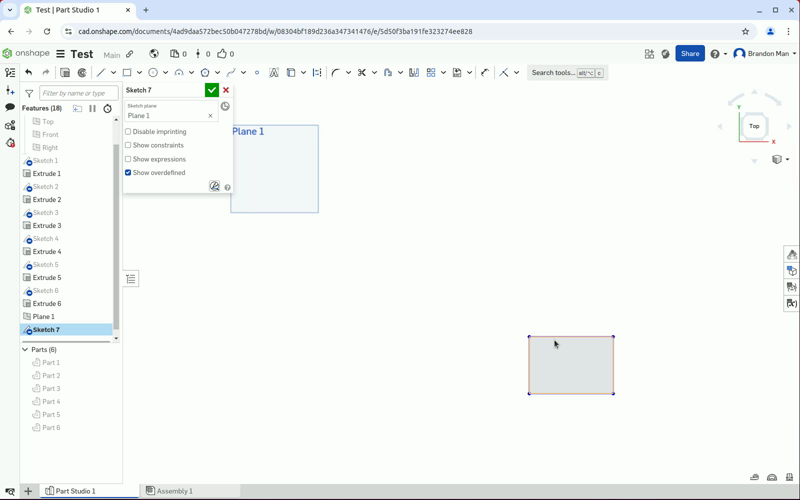
scroll(6)
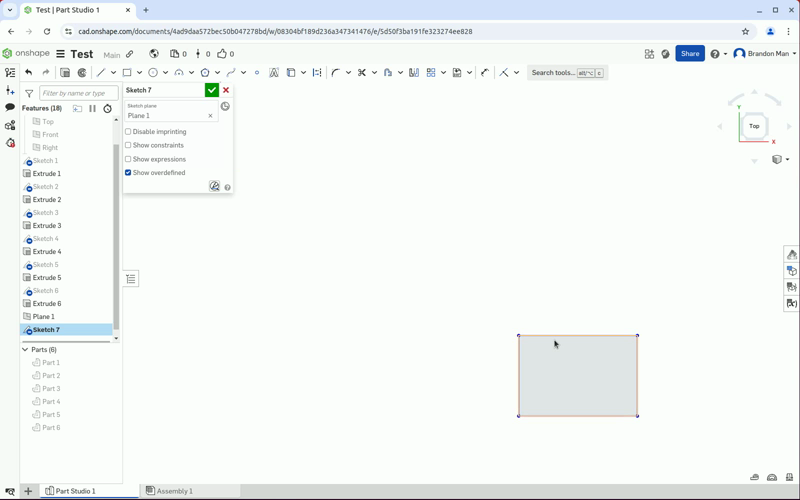
scroll(6)
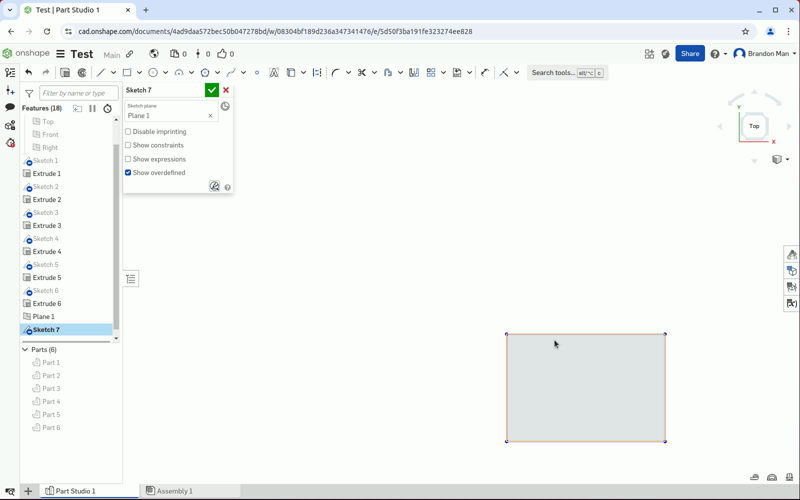
scroll(6)
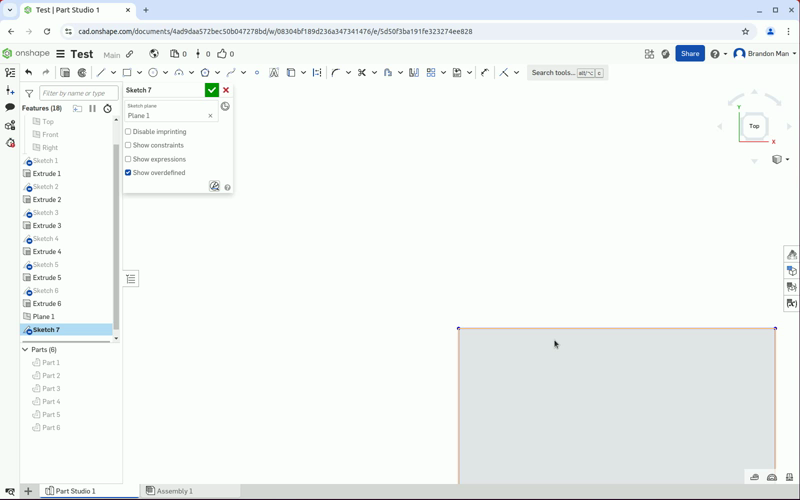
click(554, 339)
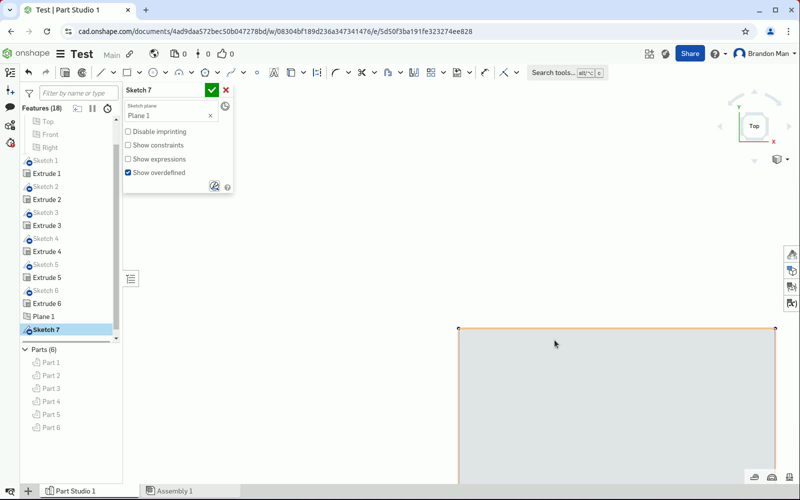
scroll(-6)
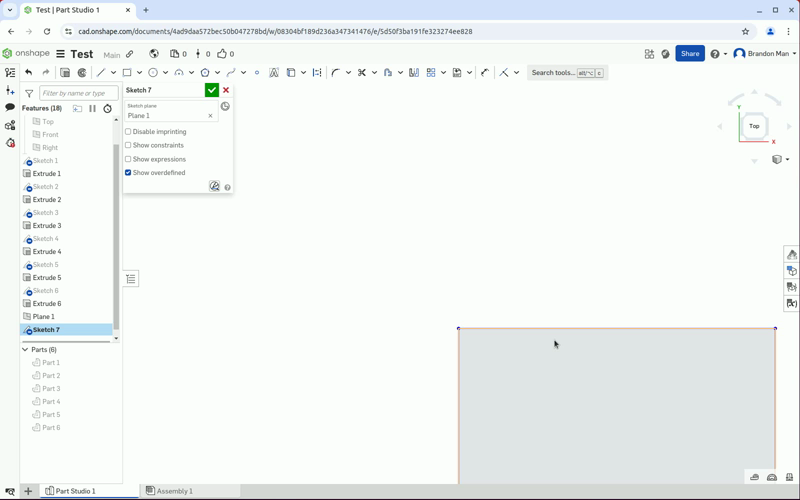
scroll(-6)
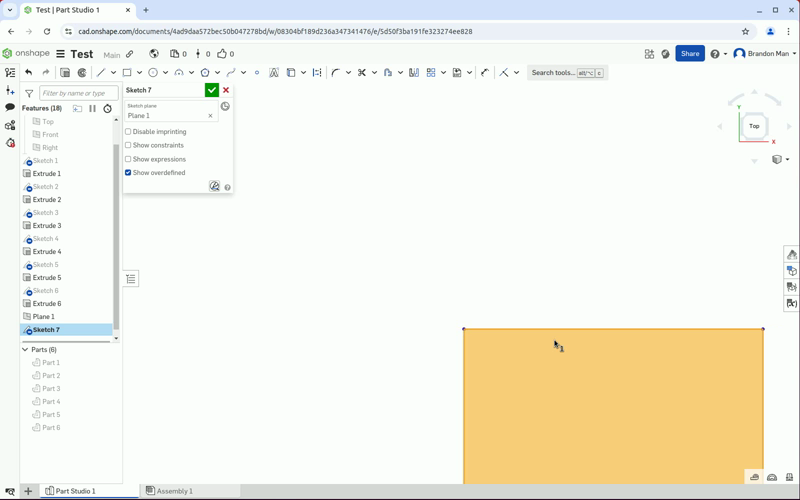
scroll(-6)
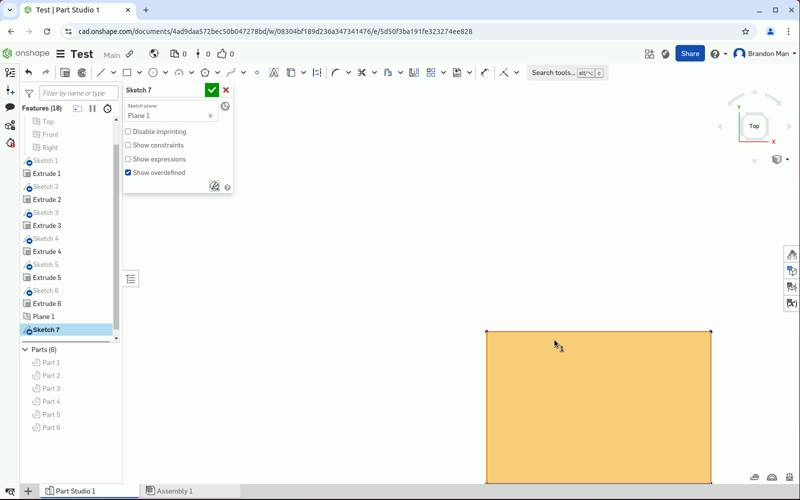
scroll(-6)
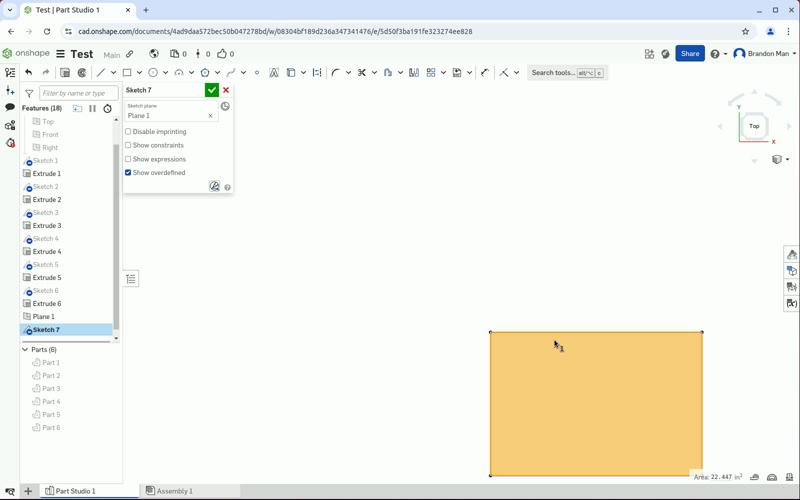
scroll(-6)
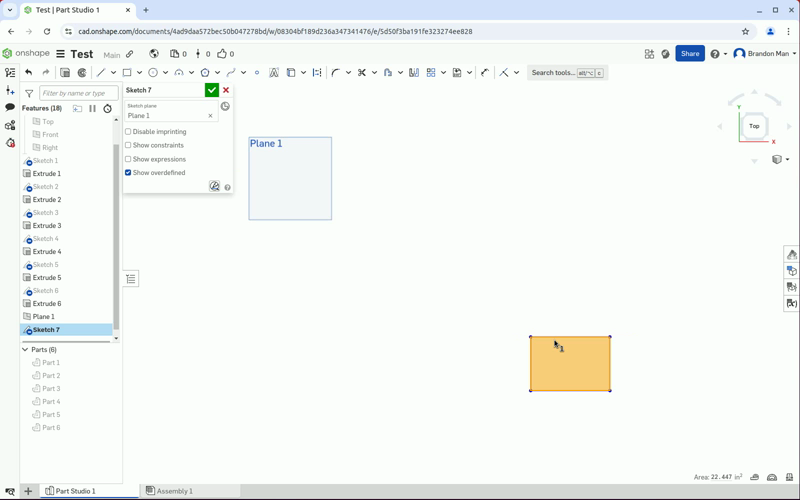
scroll(-6)
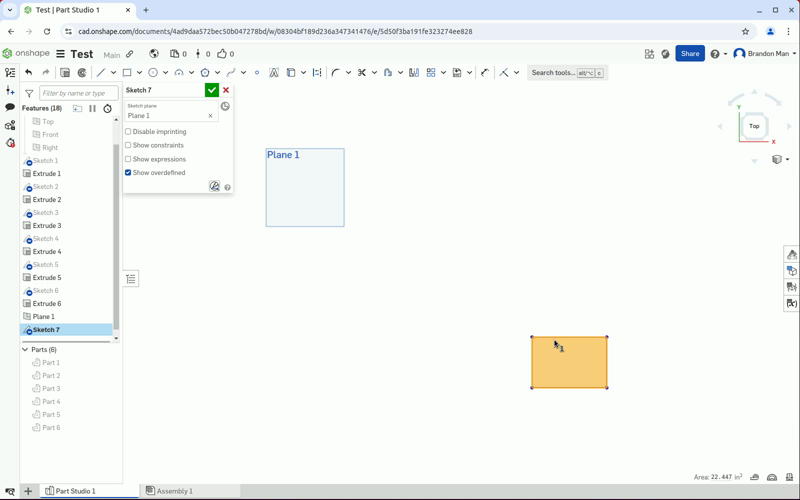
scroll(-6)
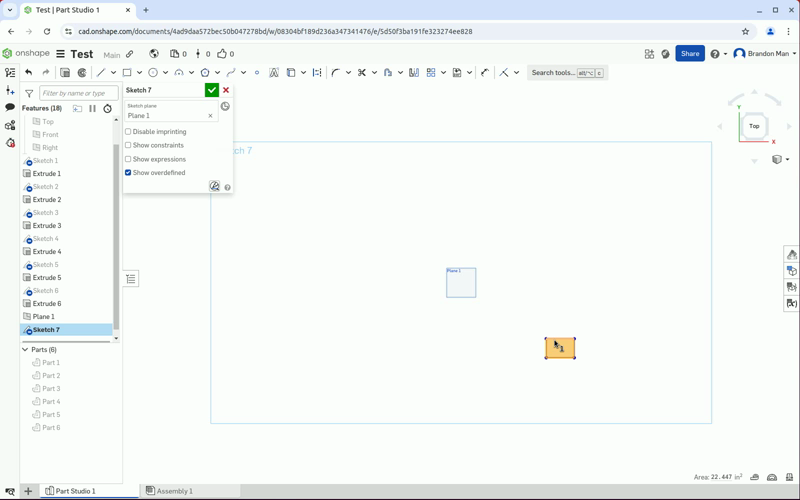
mouse_move(73, 352)
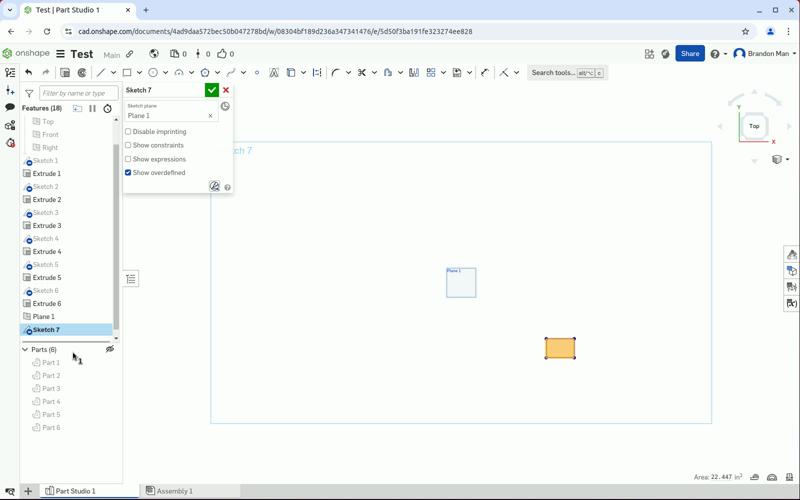
key(shift+y)
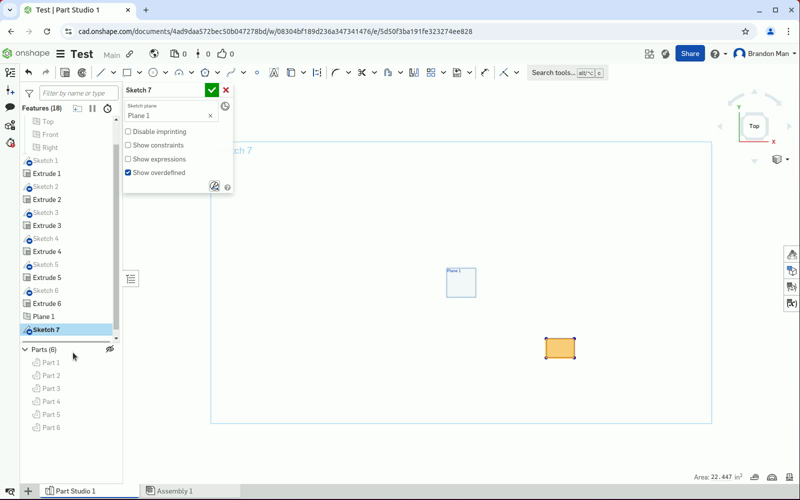
key(shift+e)
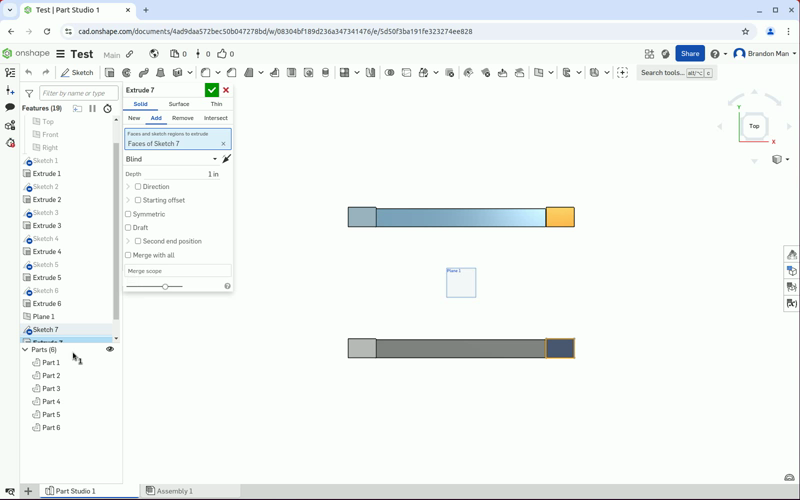
mouse_move(143, 106)
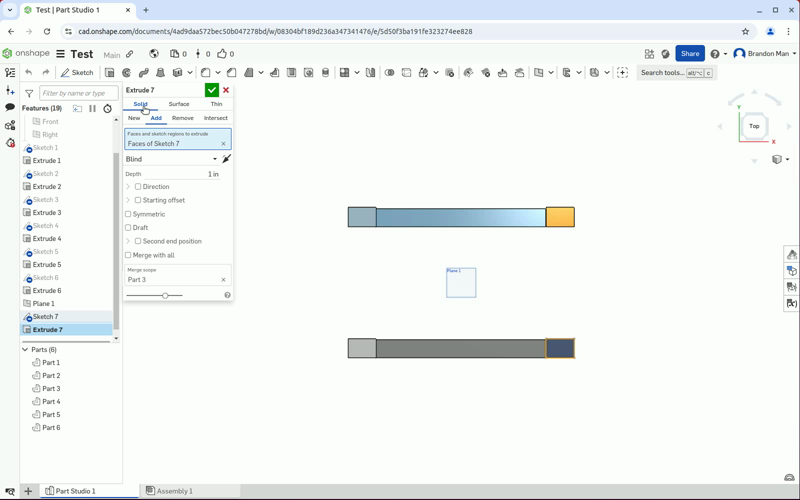
click(143, 106)
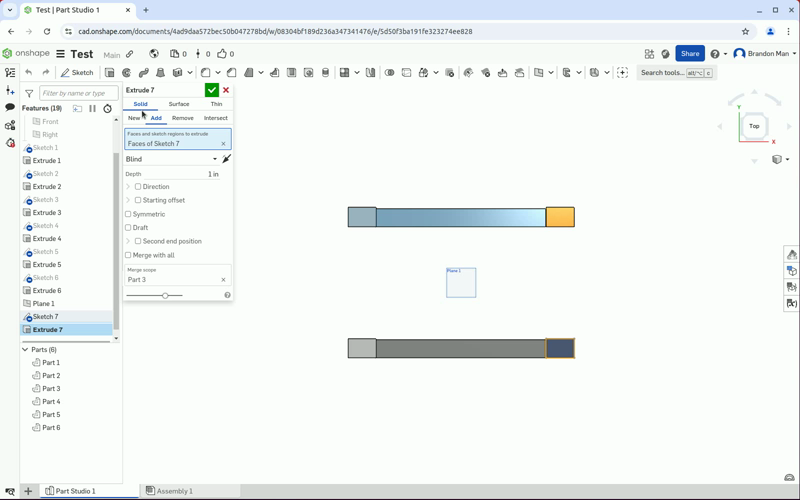
mouse_move(137, 120)
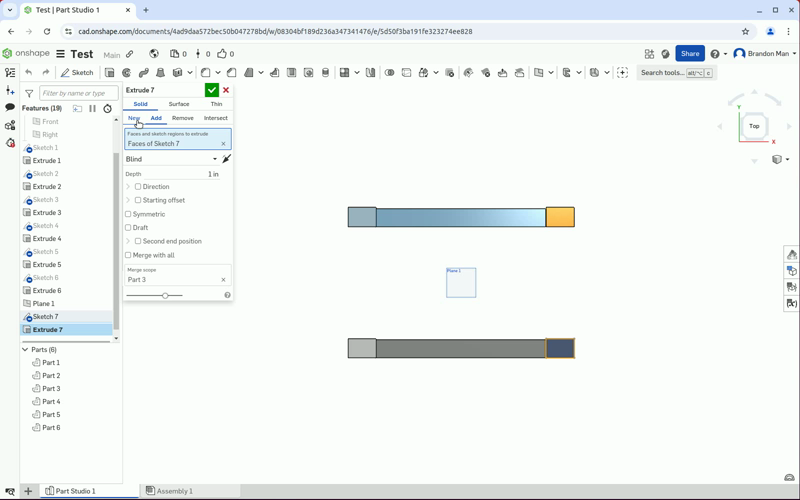
click(137, 120)
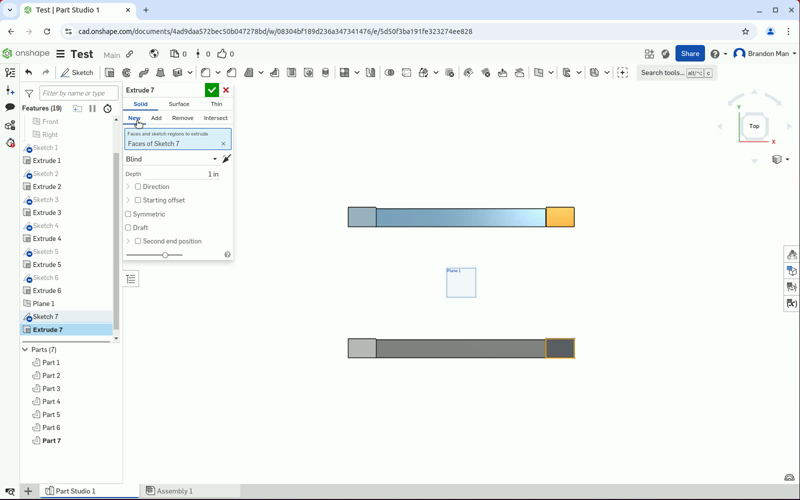
key(tab, 4)
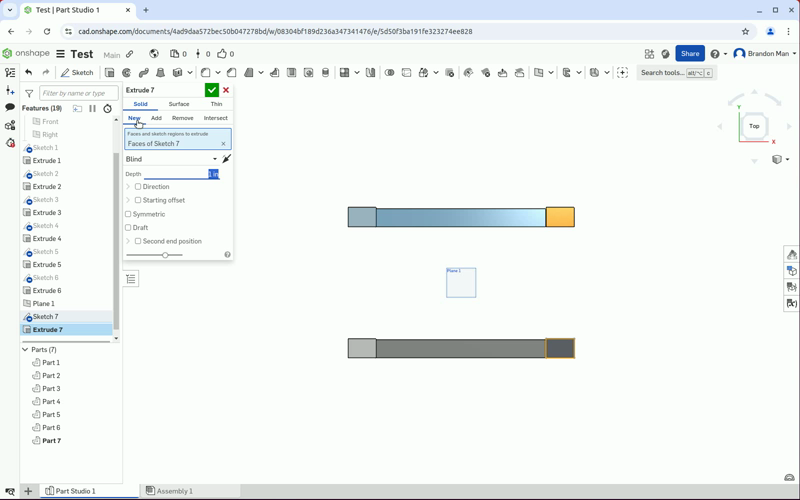
text(1.685)
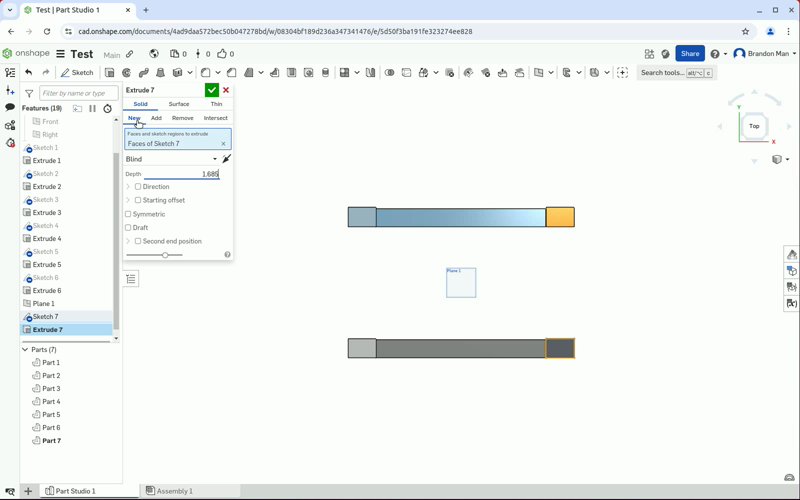
key(enter)
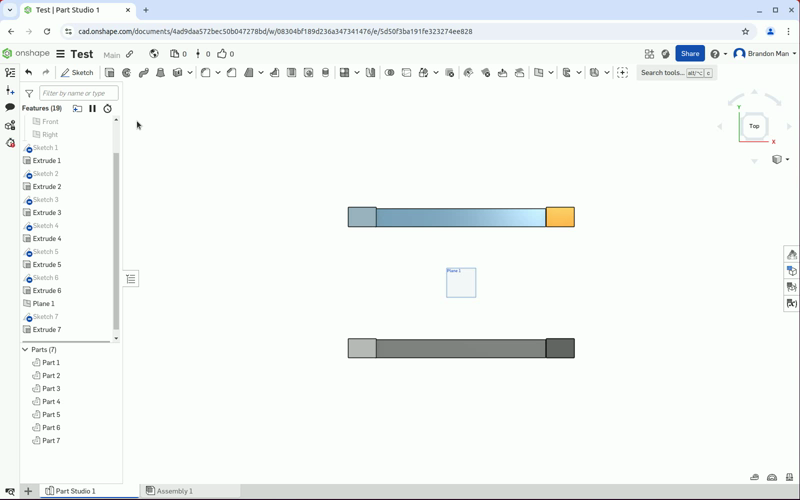
key(shift+h)
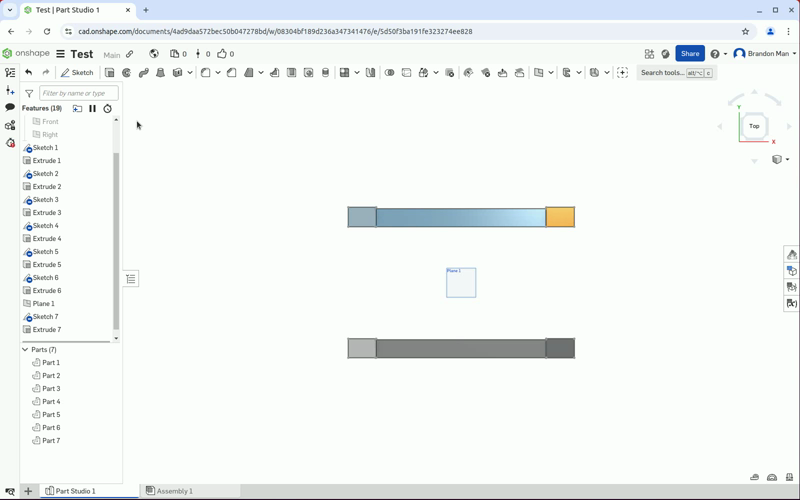
key(shift+h)
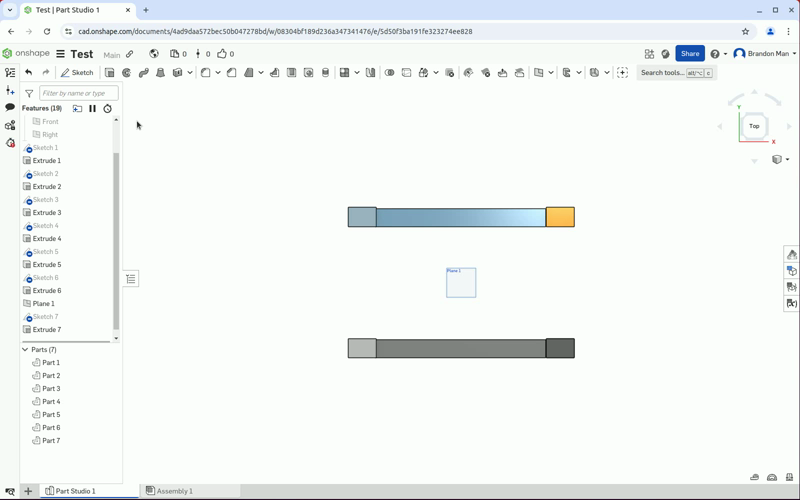
mouse_move(69, 150)
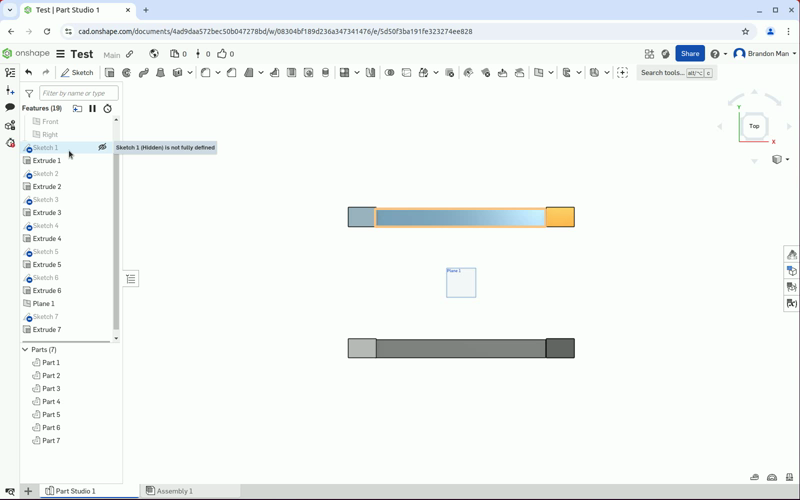
click(69, 150)
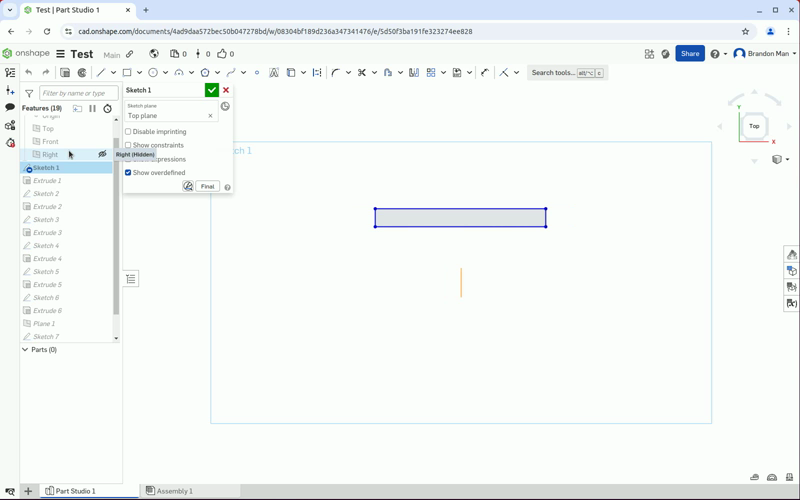
mouse_move(229, 92)
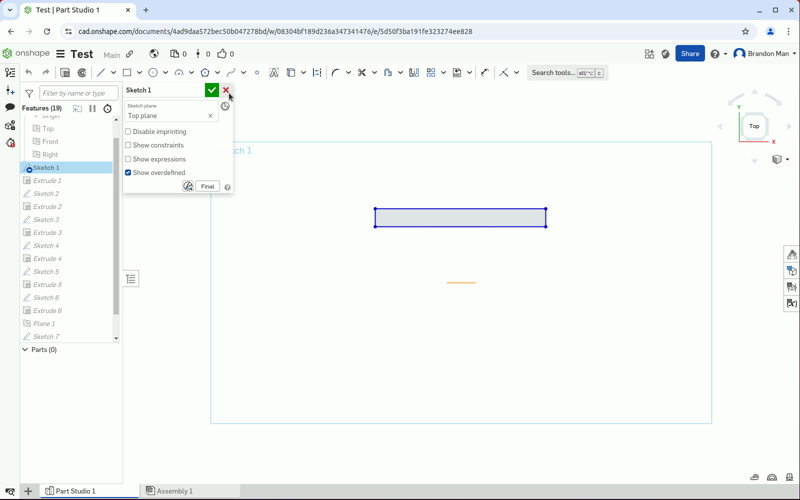
click(229, 92)
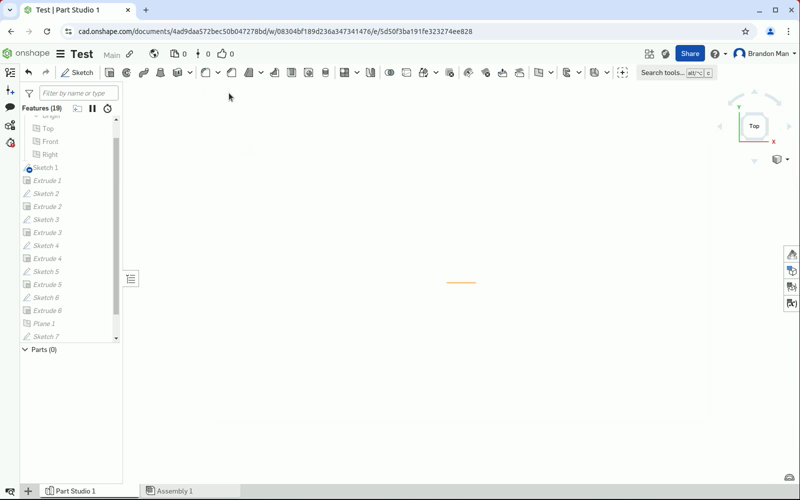
key(shift+s)
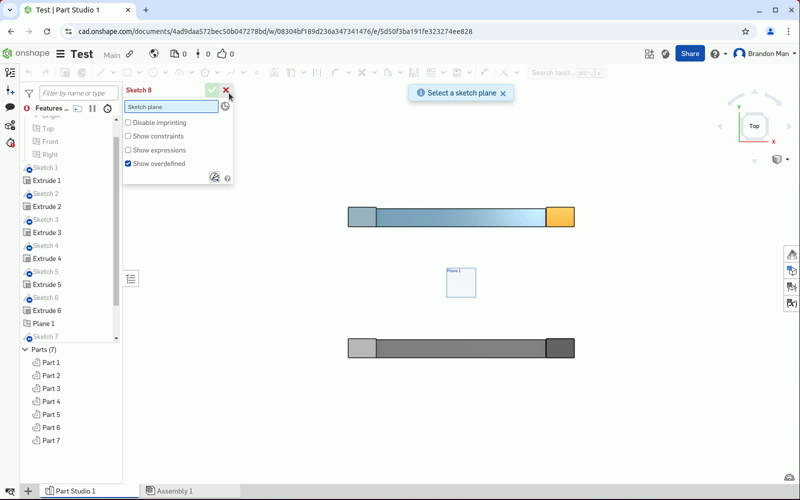
mouse_move(69, 293)
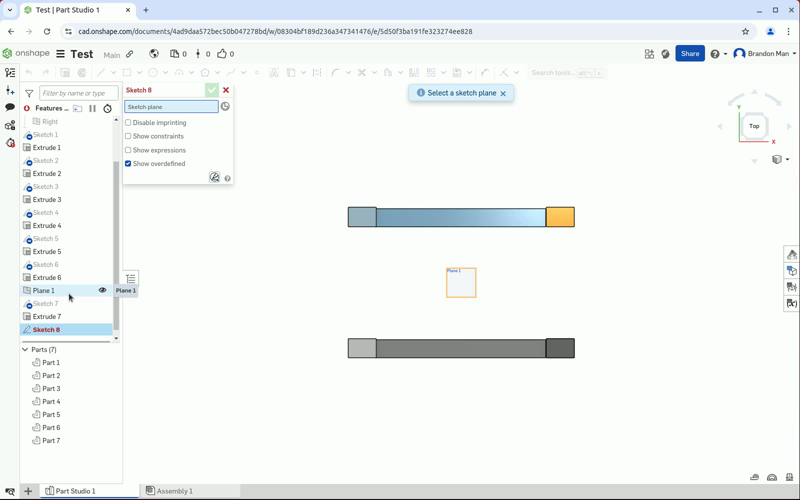
click(69, 293)
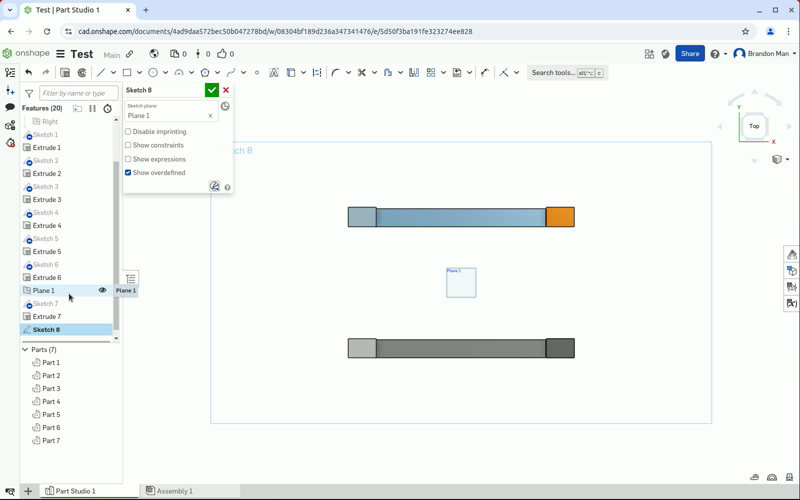
mouse_move(73, 352)
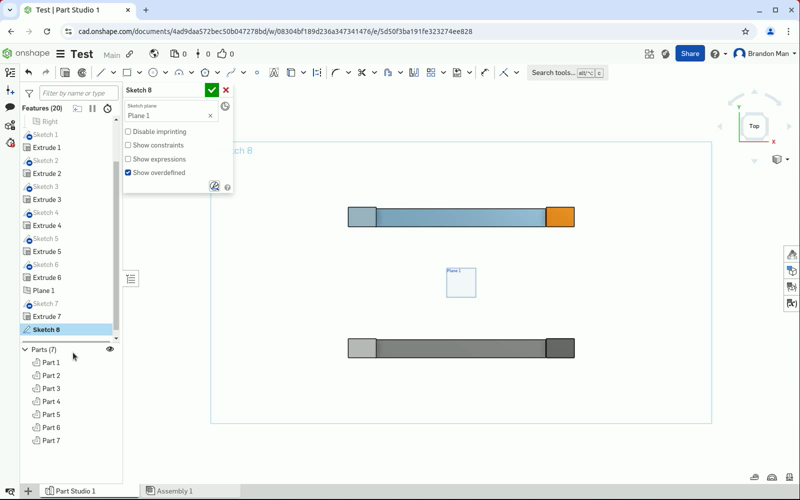
key(y)
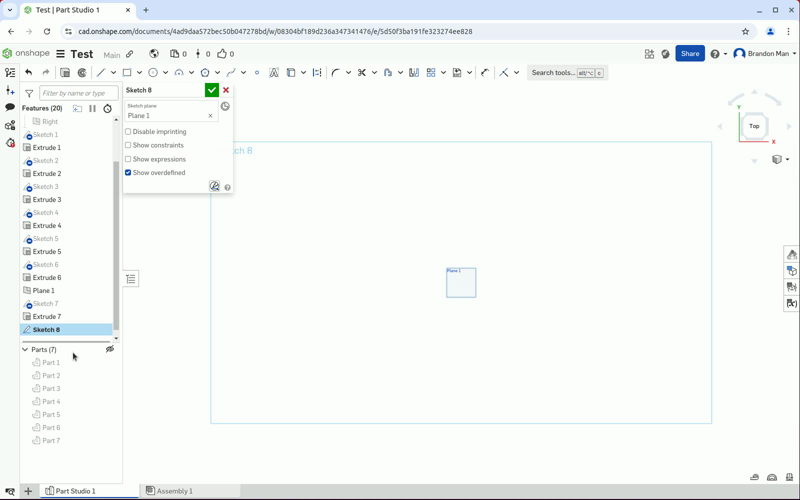
key(l)
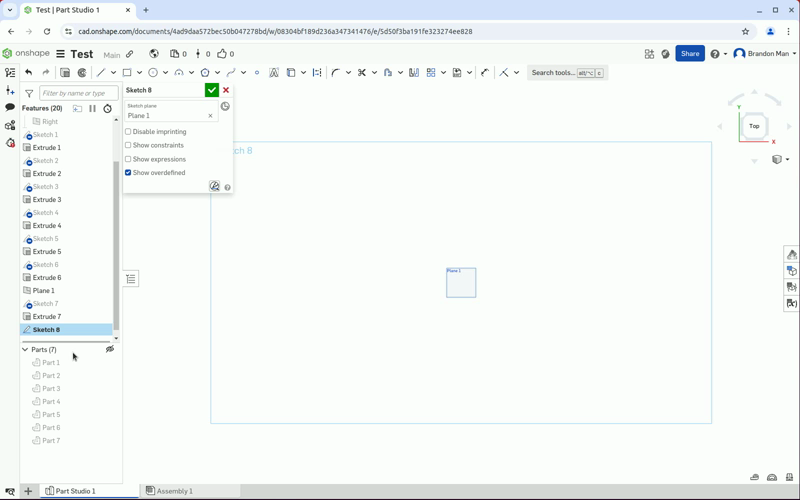
key_down(shift)
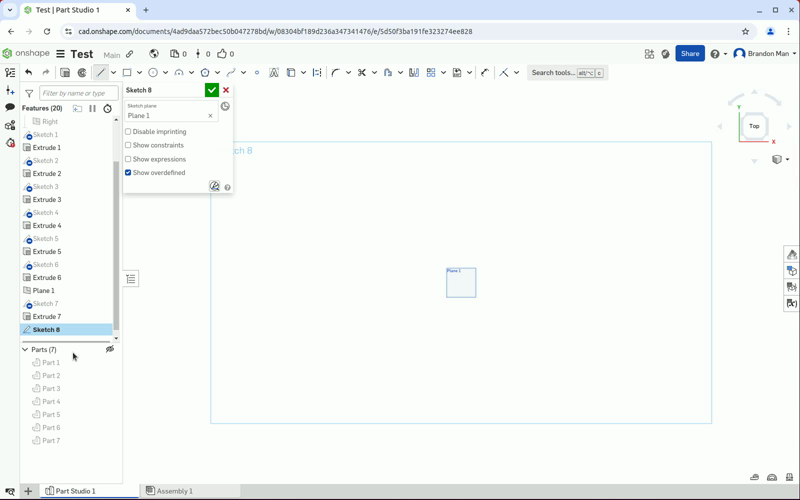
mouse_move(348, 357)
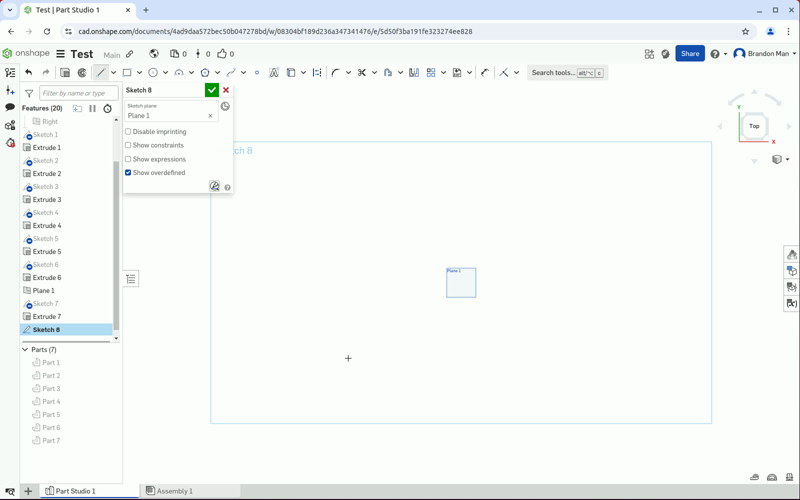
click(348, 357)
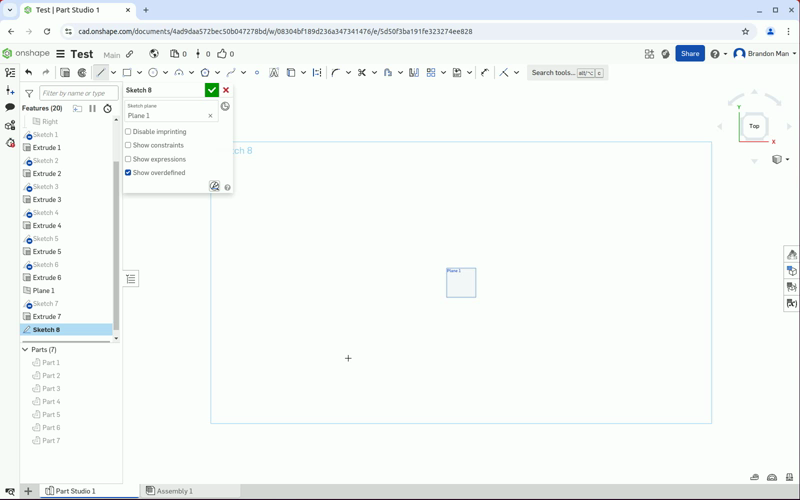
key_up(shift)
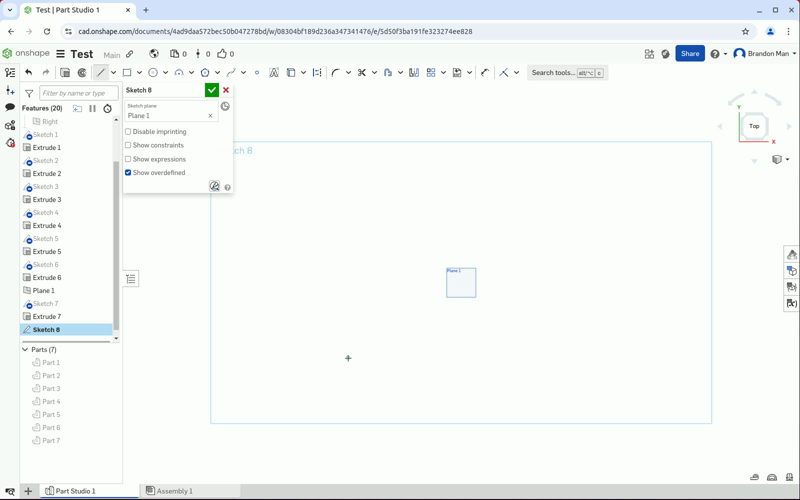
key_down(shift)
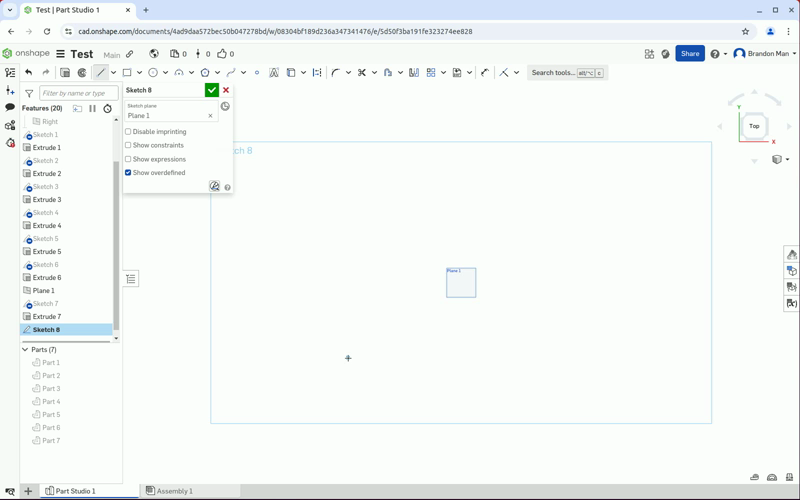
mouse_move(546, 357)
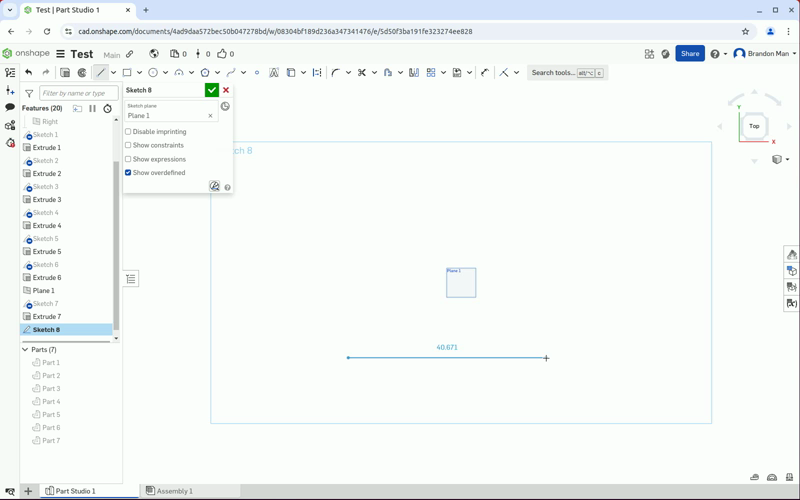
click(546, 357)
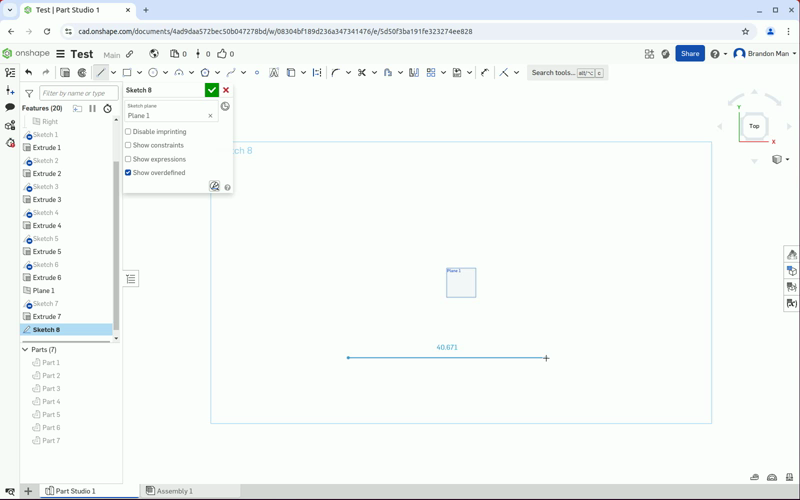
key_up(shift)
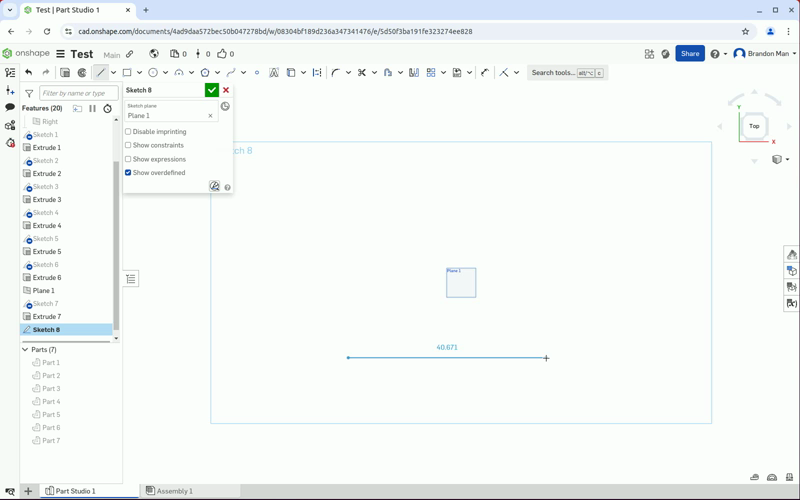
key_down(shift)
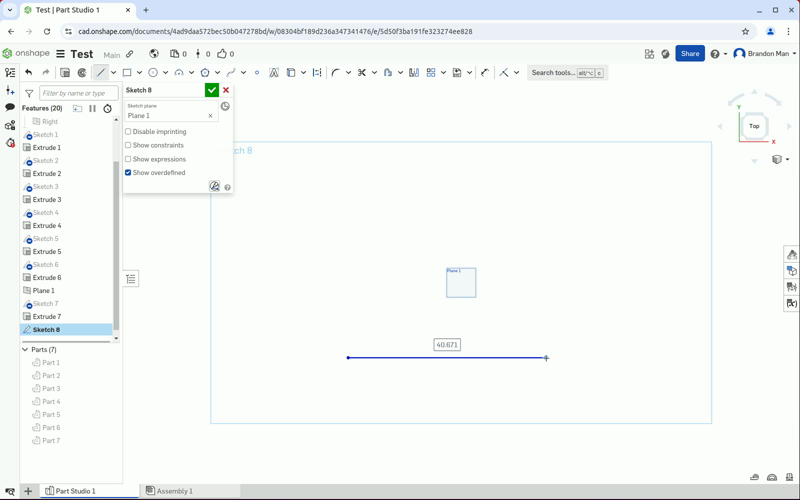
mouse_move(576, 357)
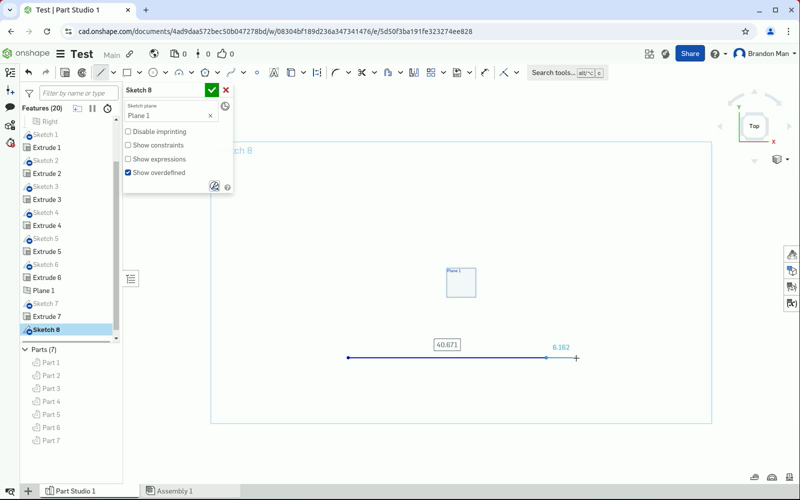
mouse_move(546, 339)
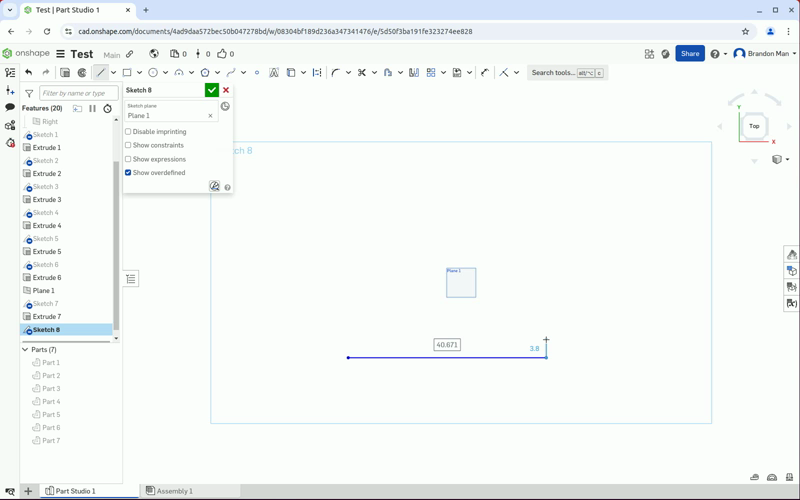
click(546, 339)
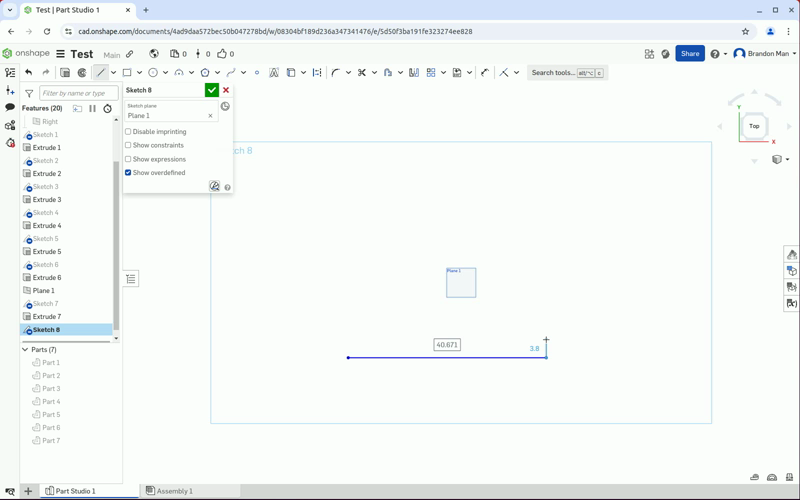
key_up(shift)
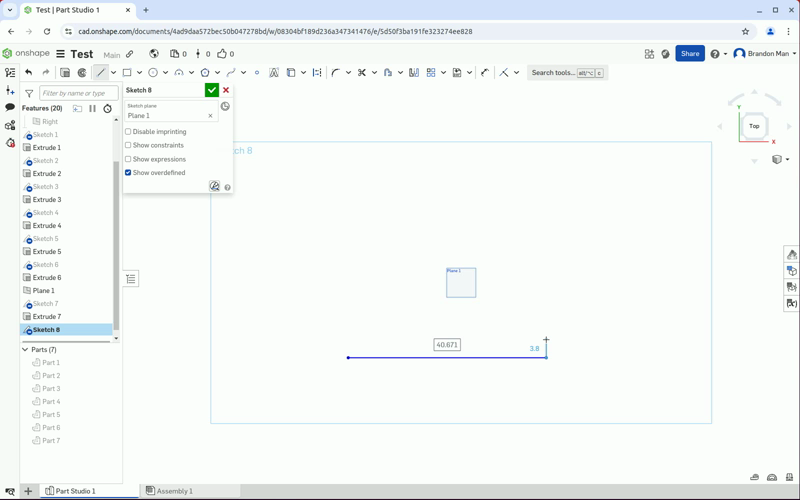
key_down(shift)
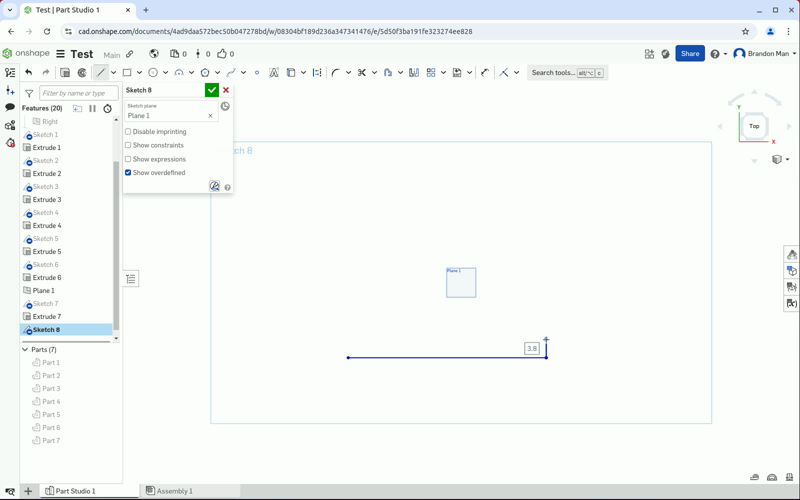
mouse_move(576, 339)
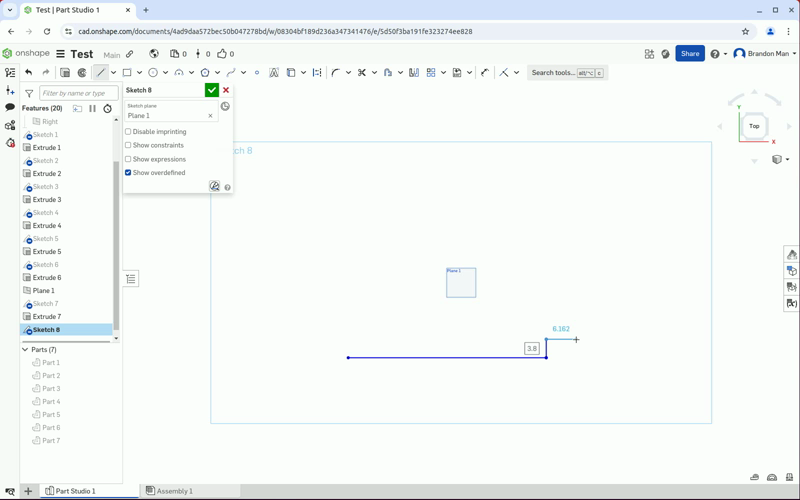
mouse_move(572, 339)
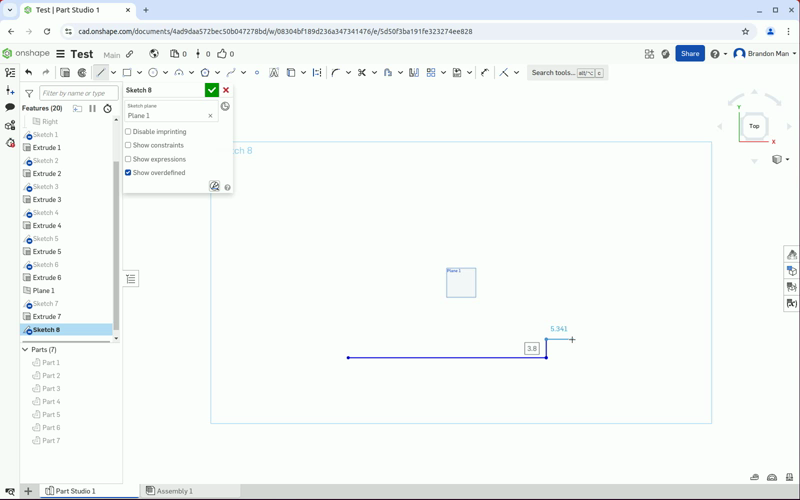
click(572, 339)
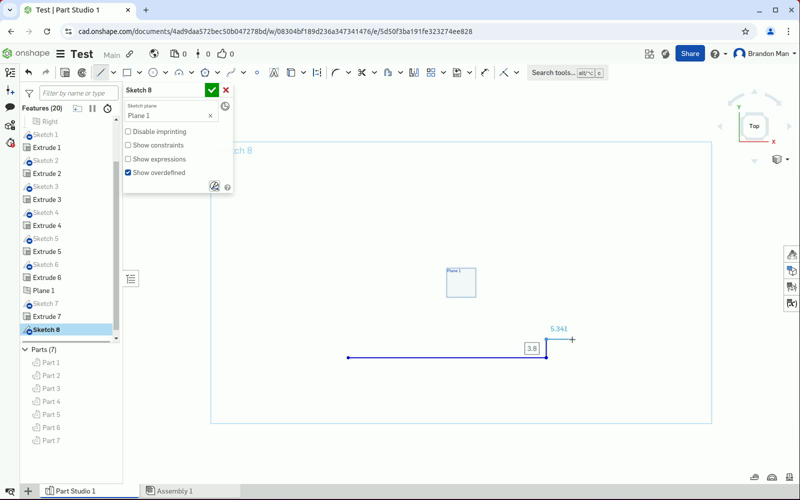
key_up(shift)
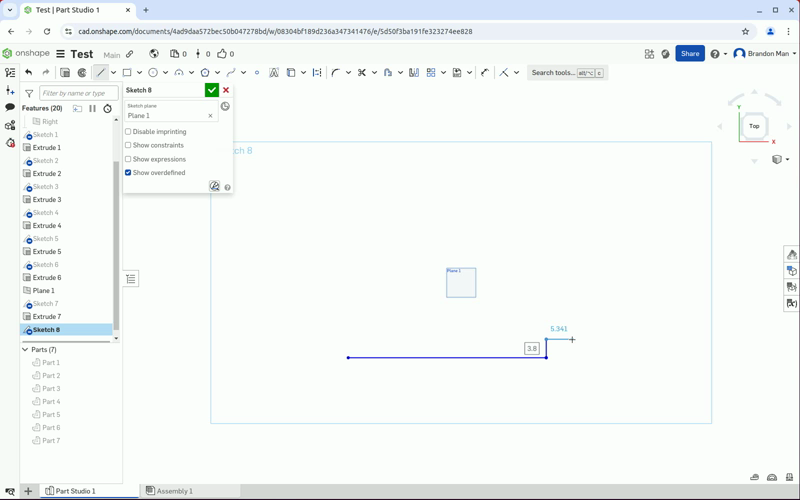
key_down(shift)
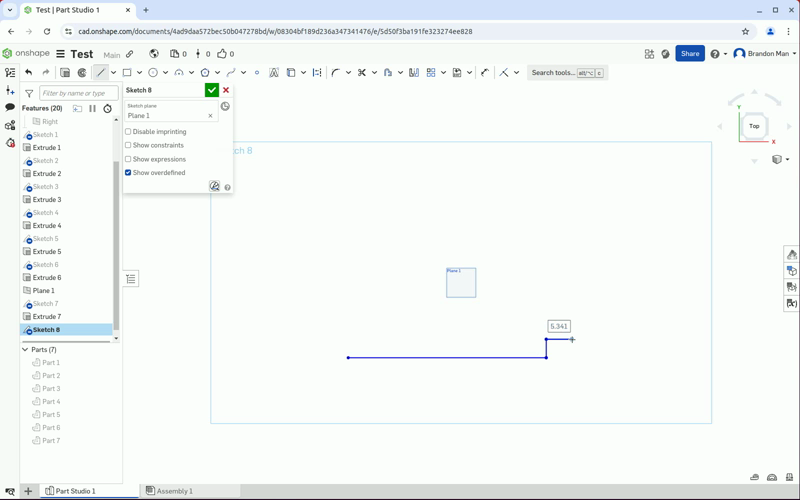
mouse_move(572, 209)
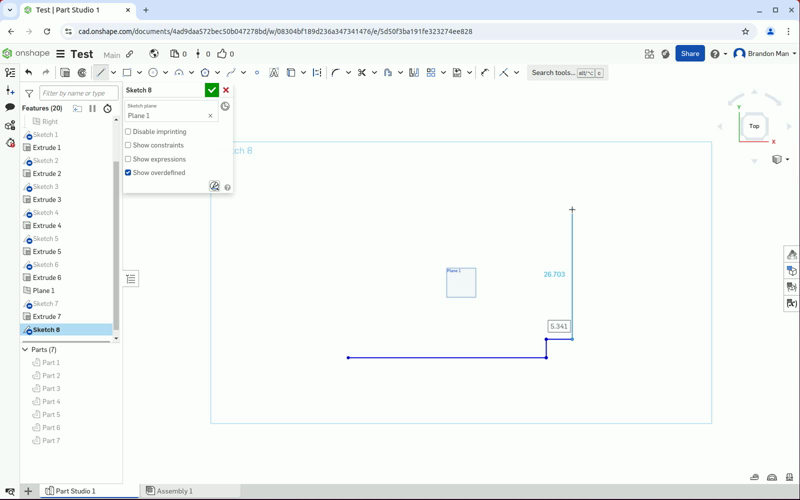
click(572, 209)
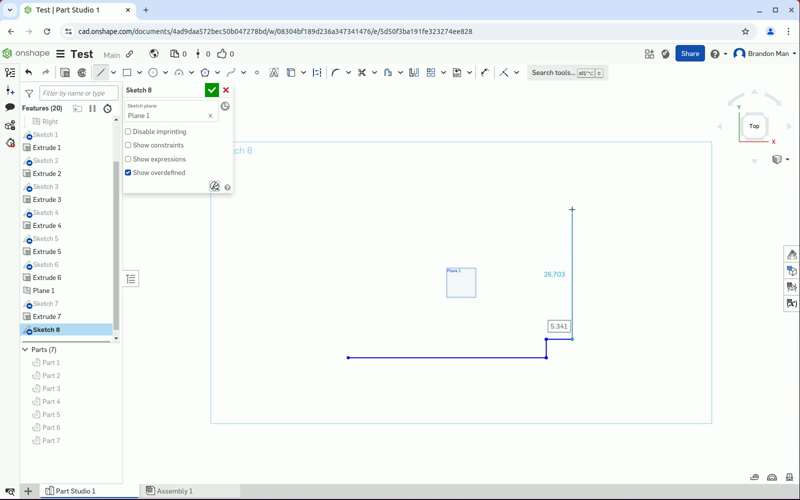
key_up(shift)
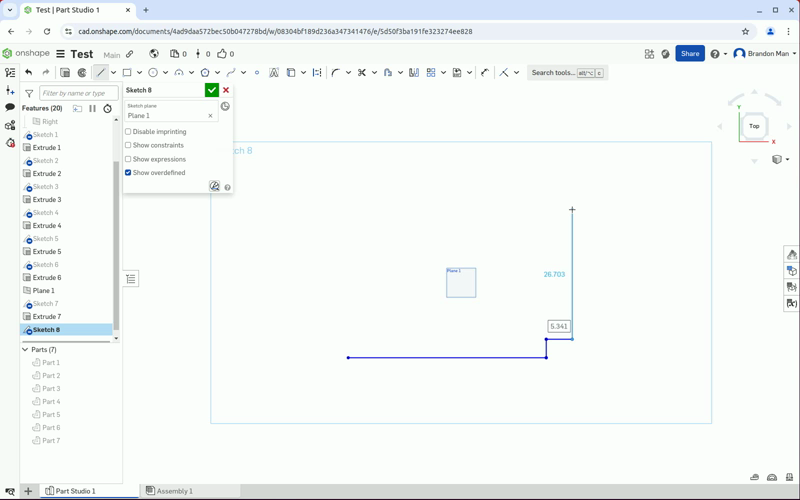
key_down(shift)
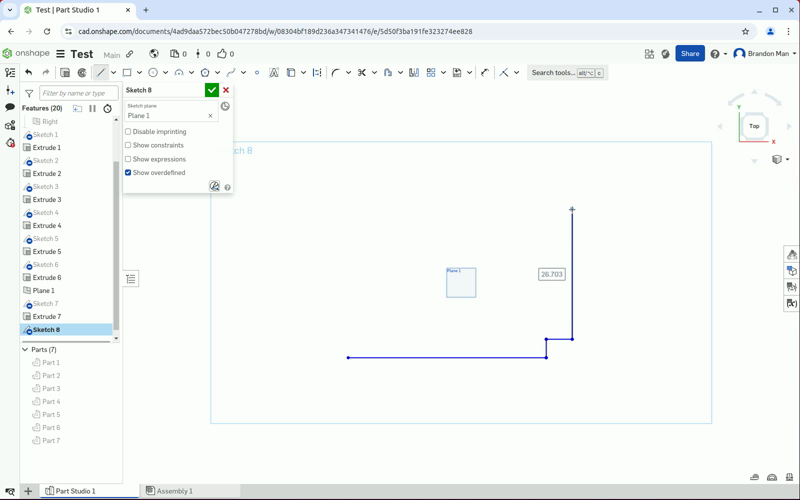
mouse_move(348, 209)
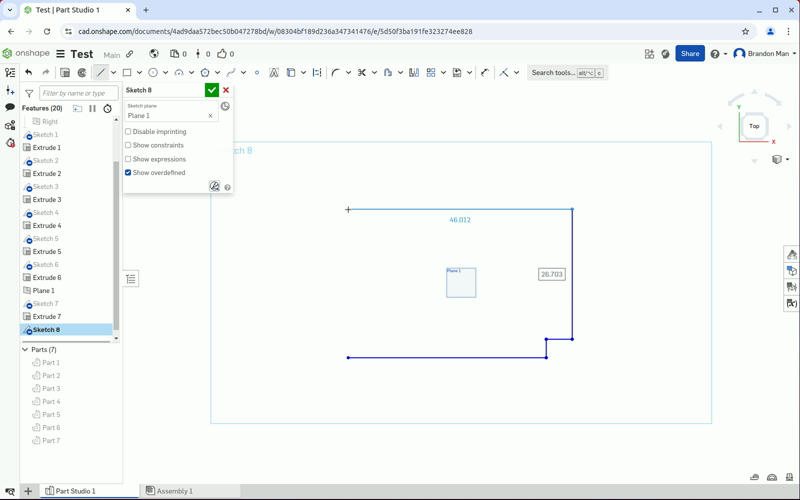
click(348, 209)
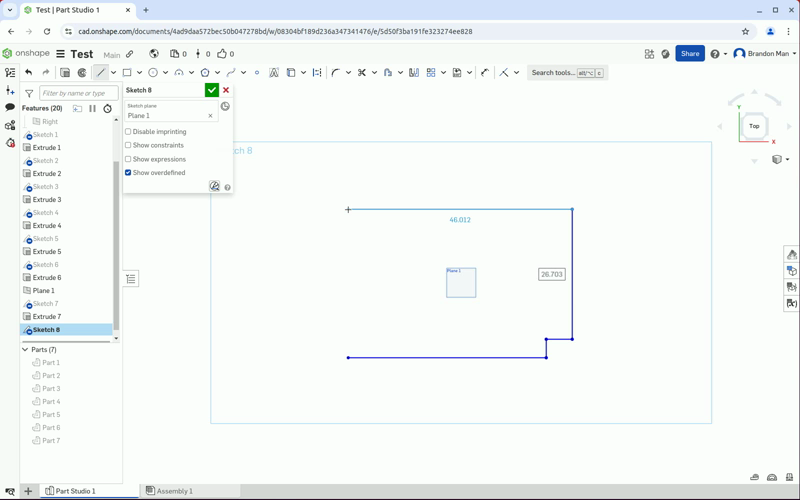
key_up(shift)
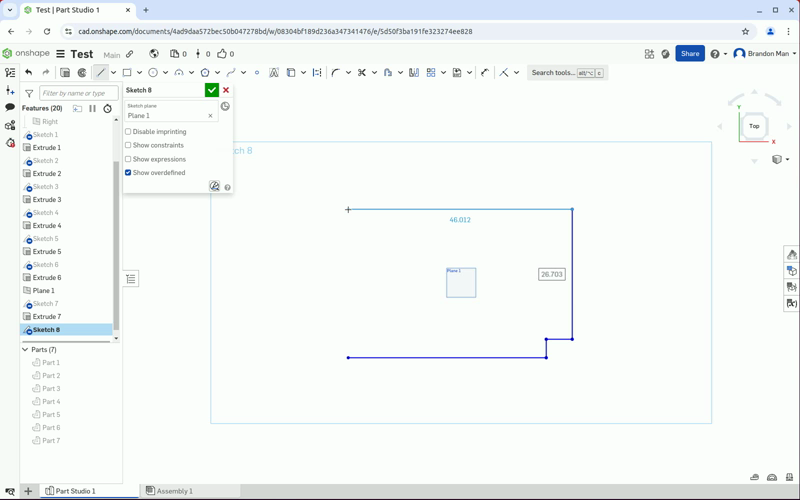
key_down(shift)
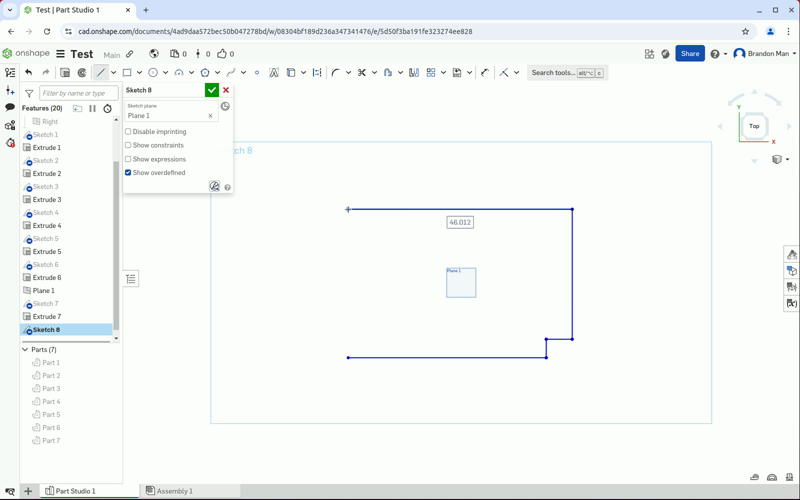
mouse_move(348, 357)
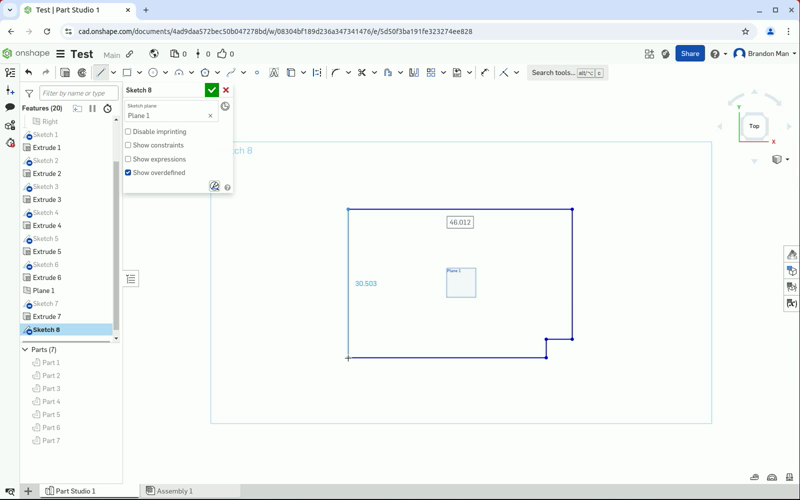
key_up(shift)
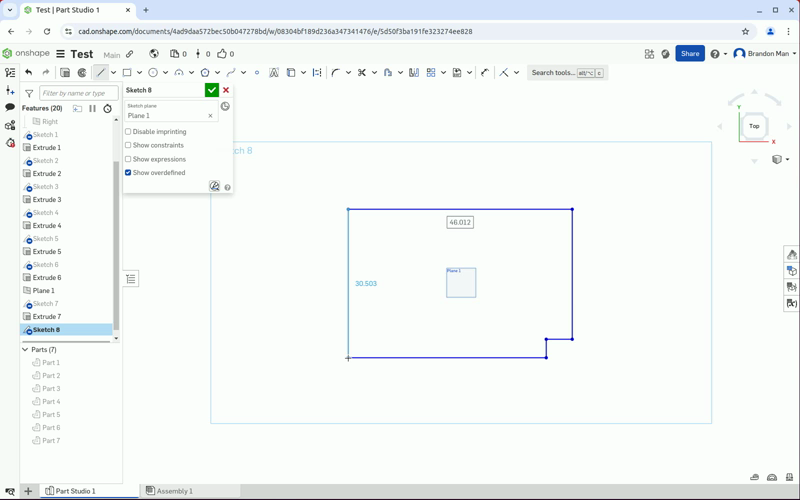
click(348, 357)
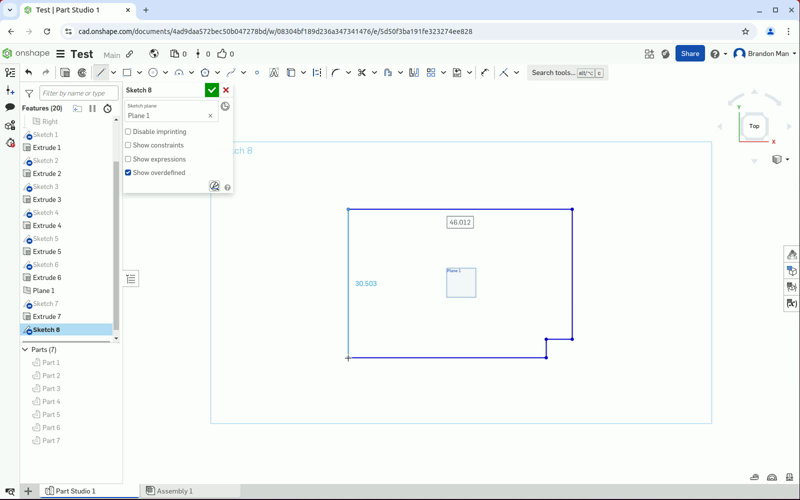
key(esc)
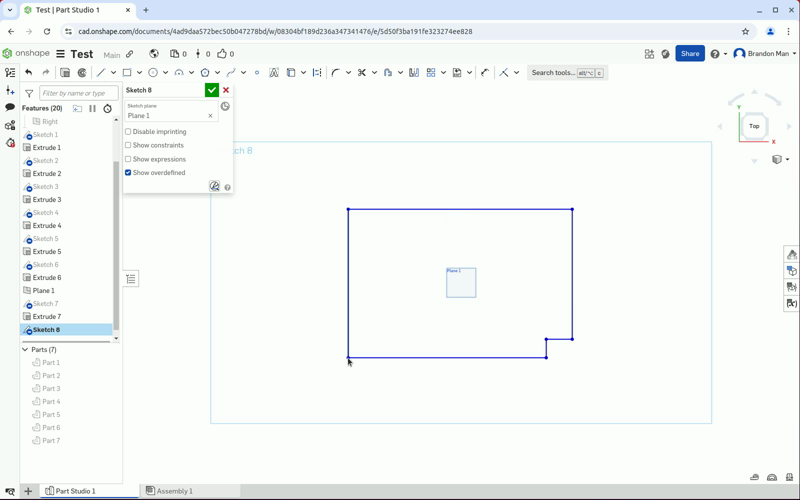
mouse_move(423, 259)
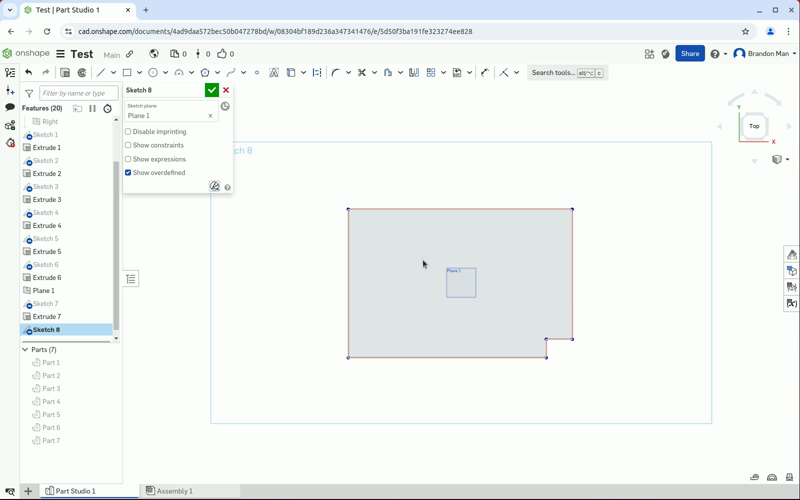
click(423, 259)
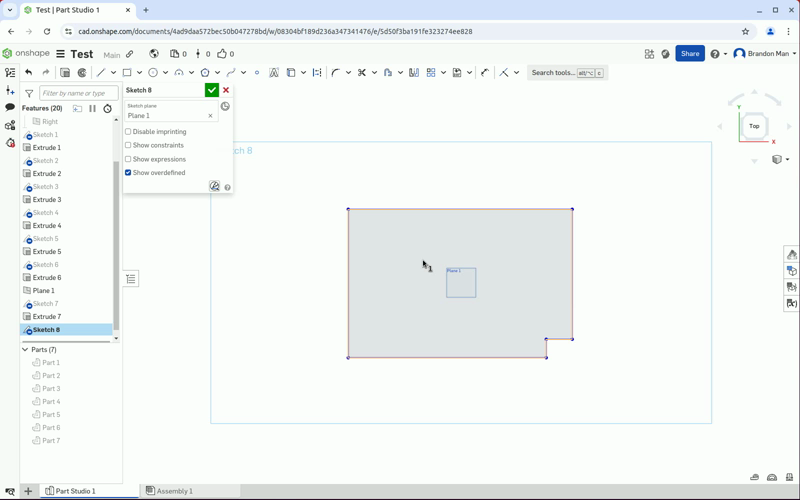
mouse_move(73, 352)
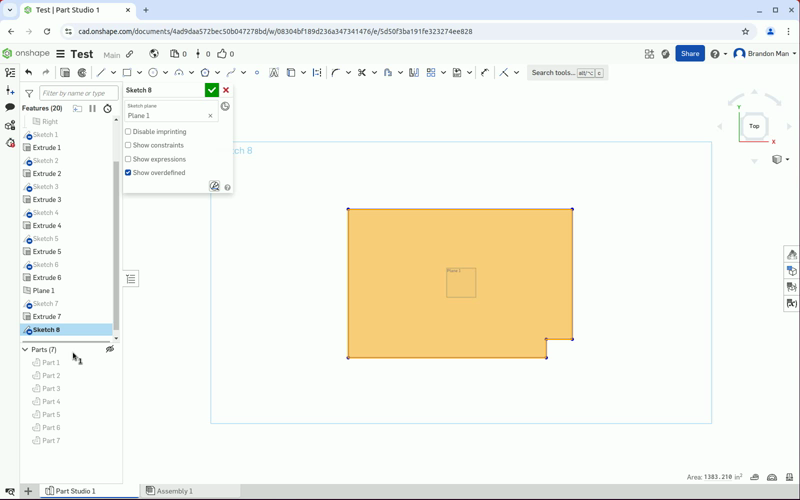
key(shift+y)
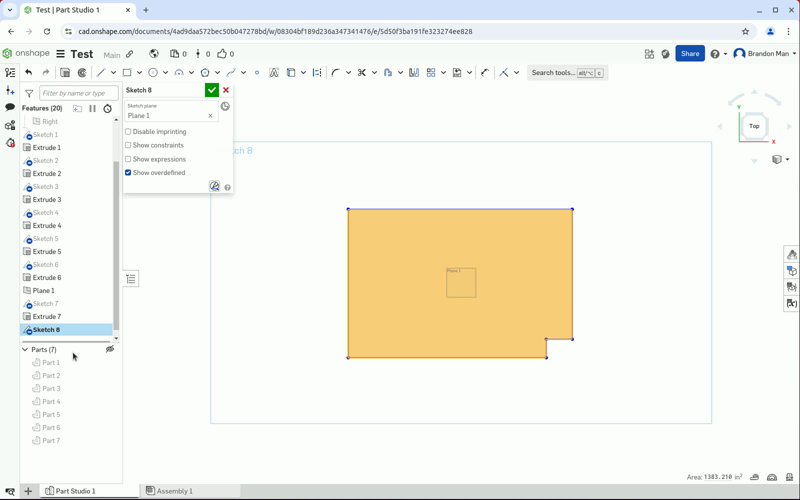
key(shift+e)
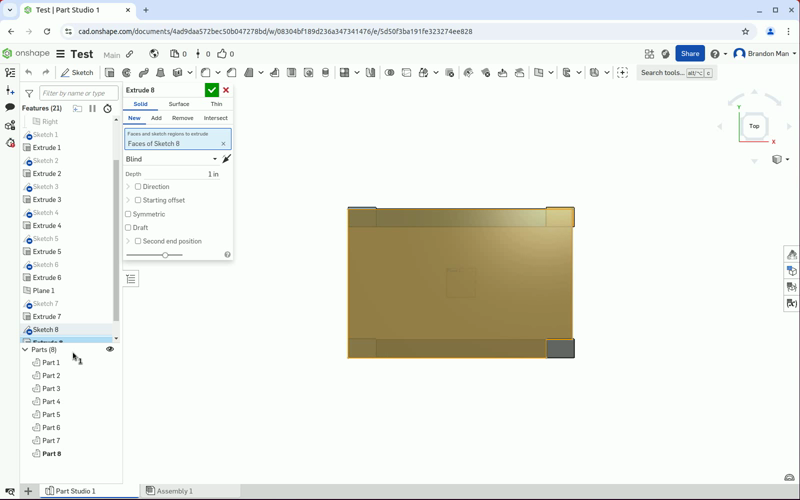
mouse_move(143, 106)
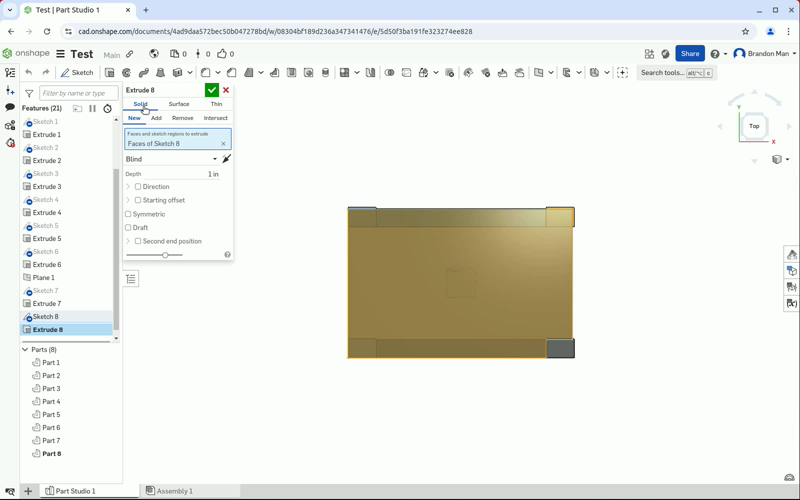
click(143, 106)
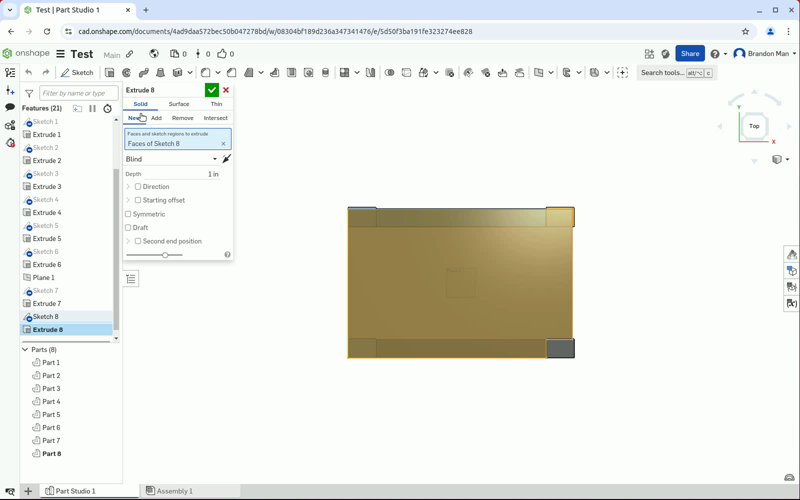
mouse_move(137, 120)
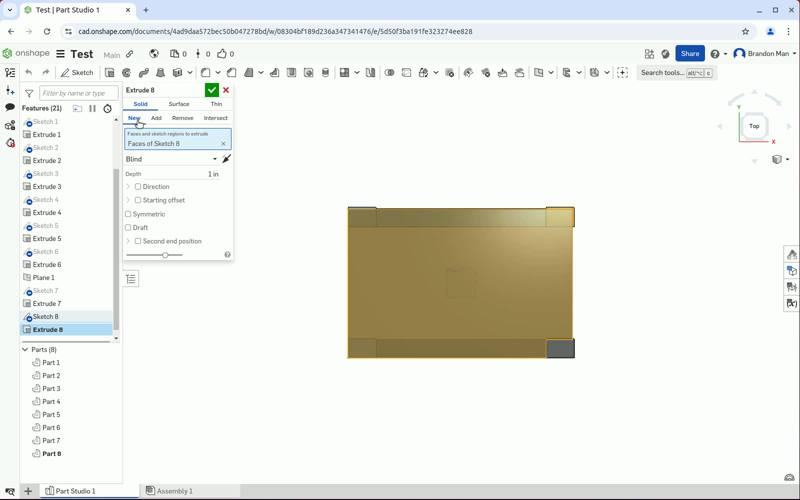
click(137, 120)
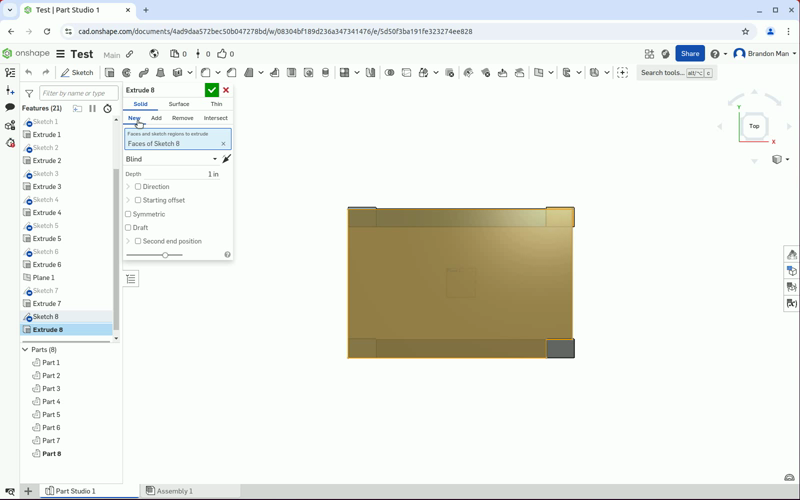
key(tab, 4)
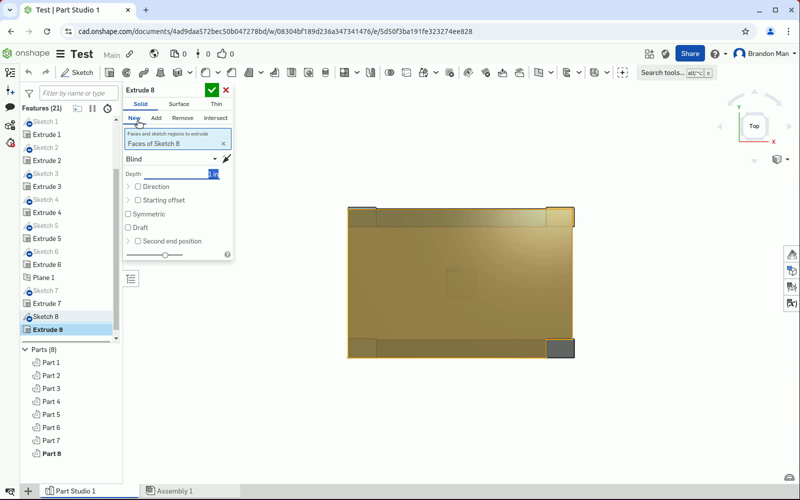
text(1.685)
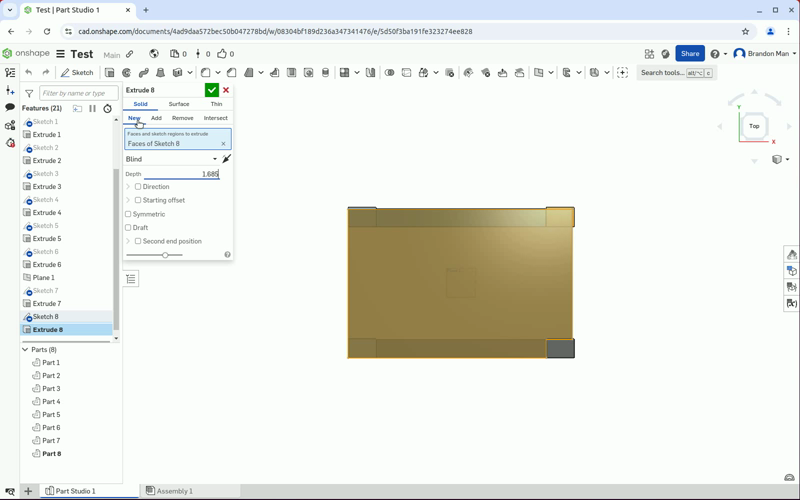
key(enter)
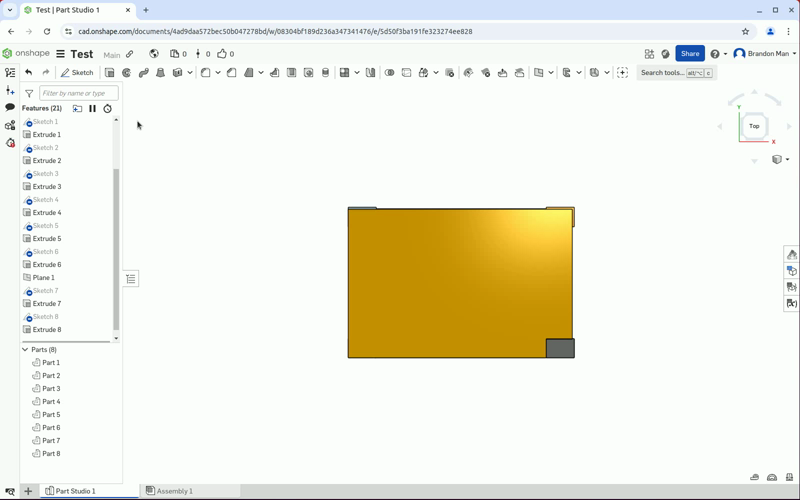
key(shift+h)
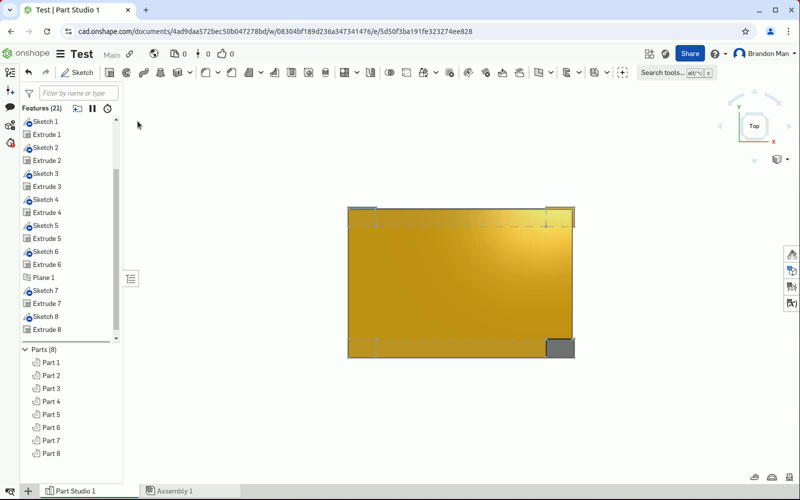
key(shift+h)
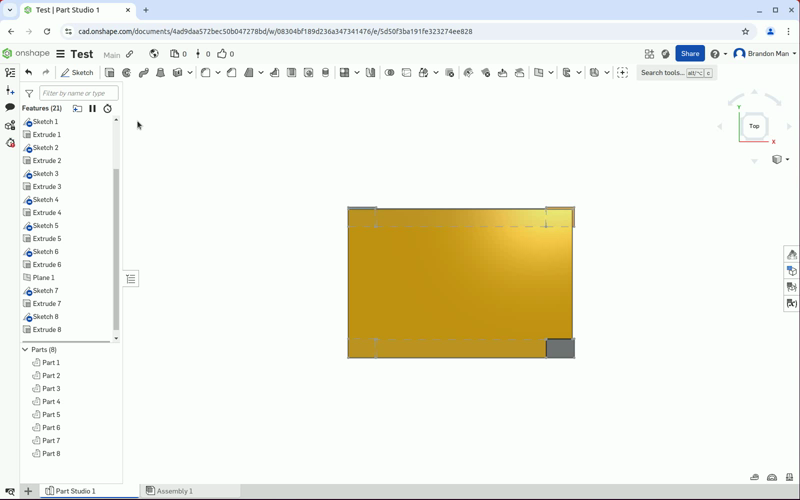
key(shift+7)
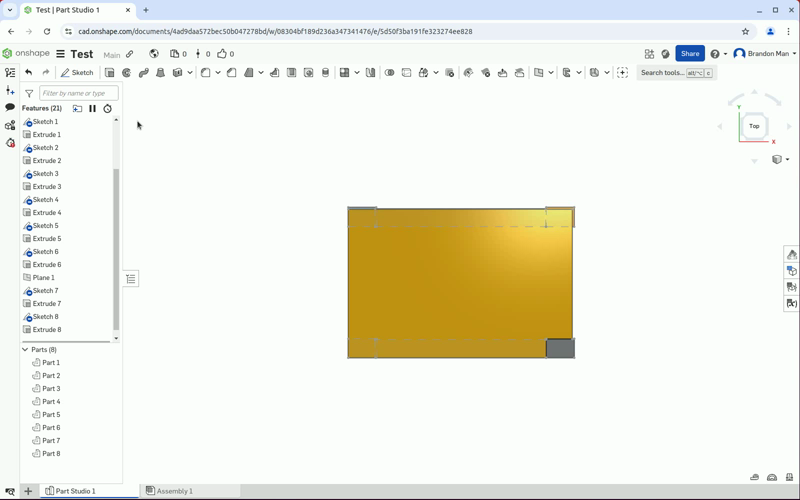
key(up, 3)
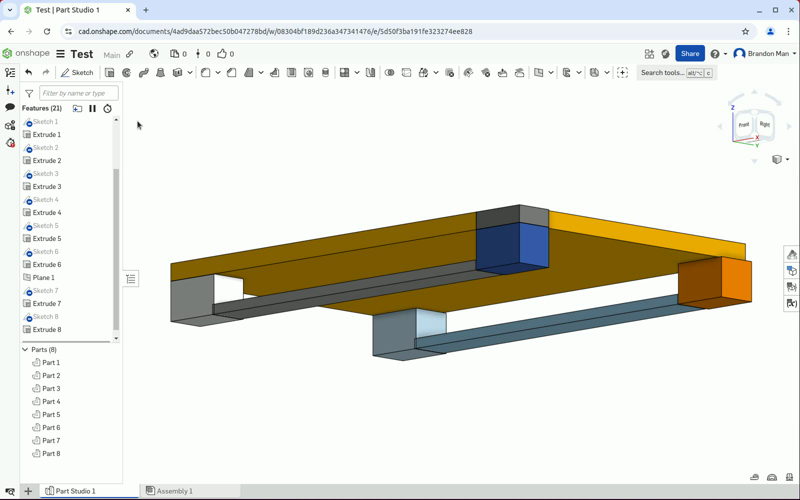
key(left, 3)
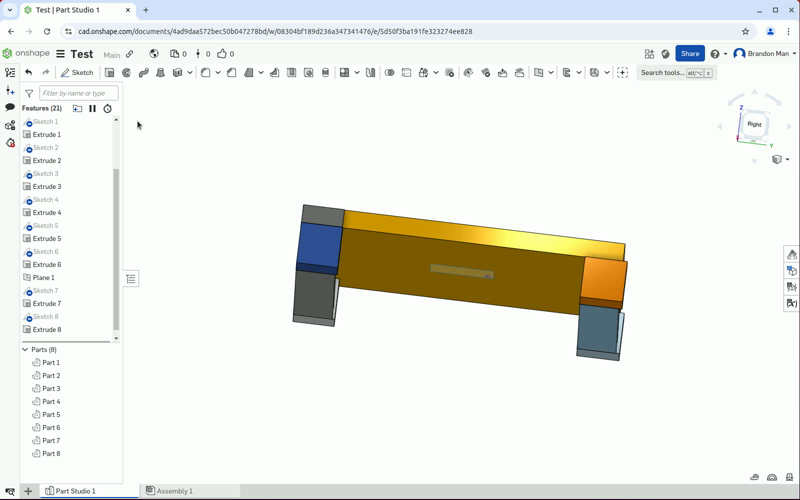
key(right, 3)
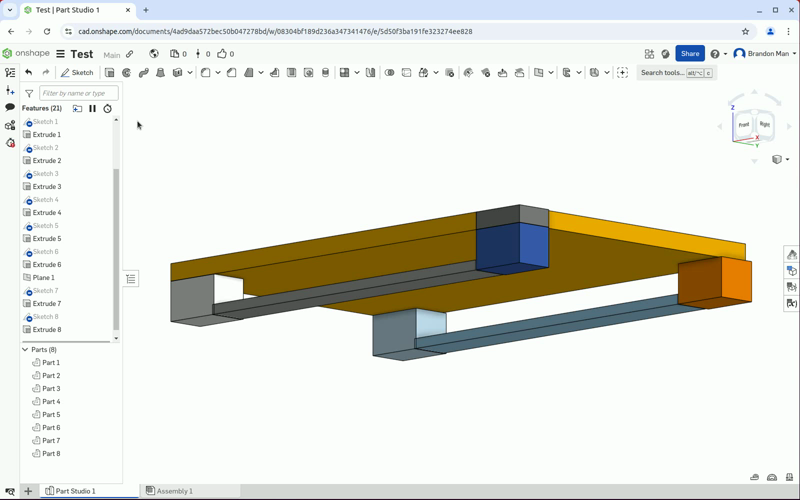
key(down, 3)
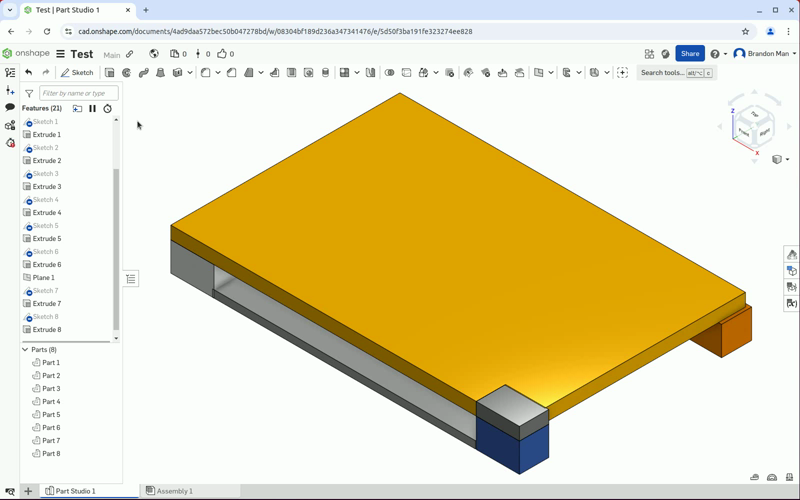
mouse_move(69, 124)
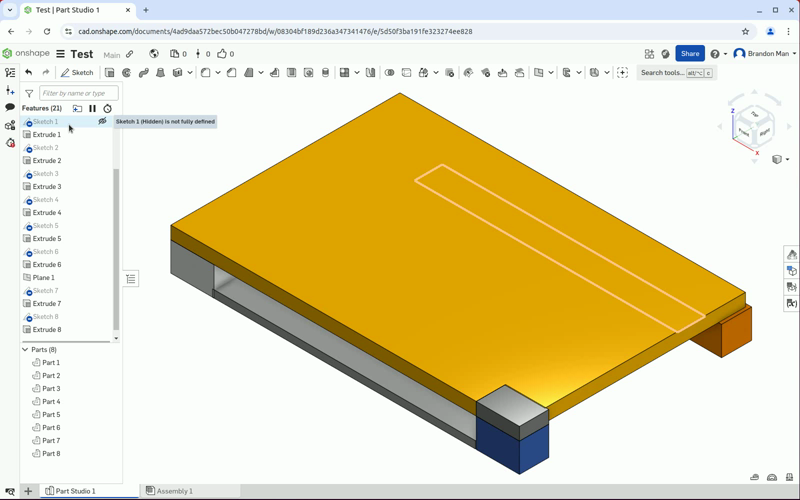
click(69, 124)